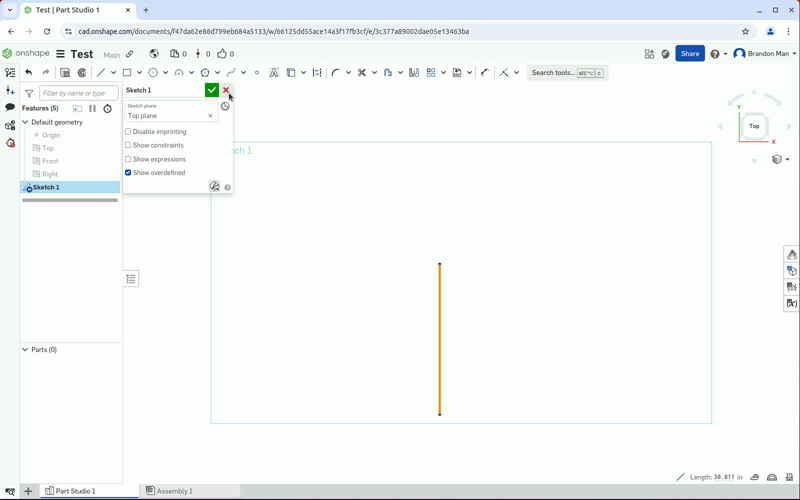
key(shift+h)
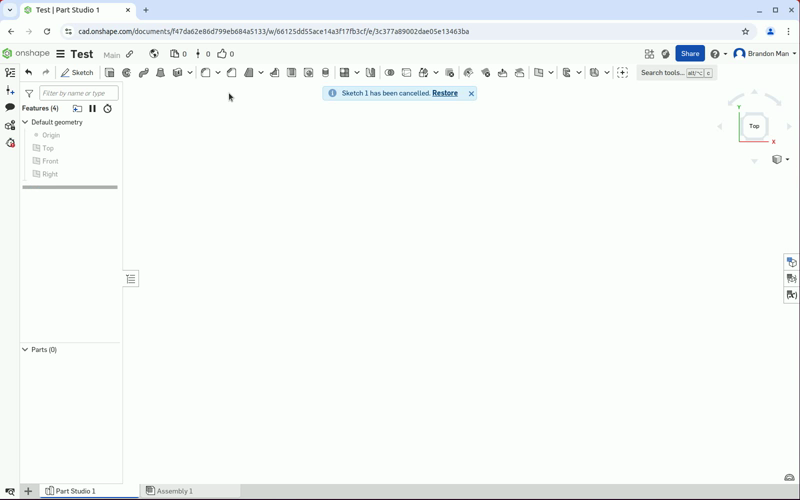
mouse_move(73, 352)
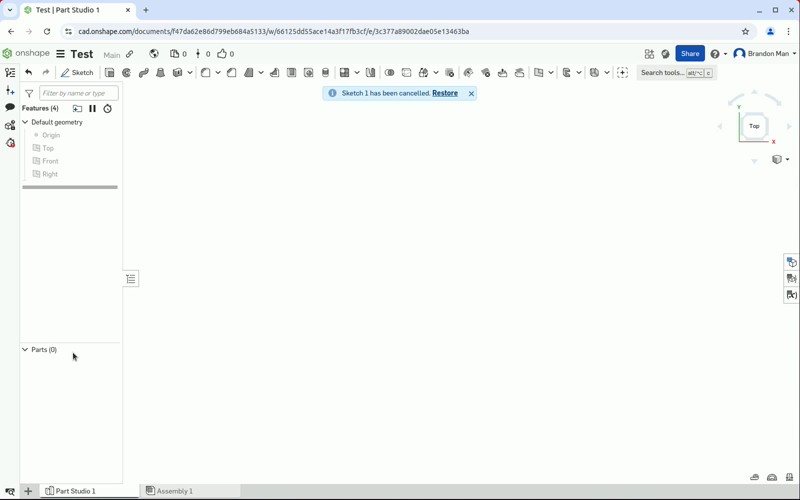
key(y)
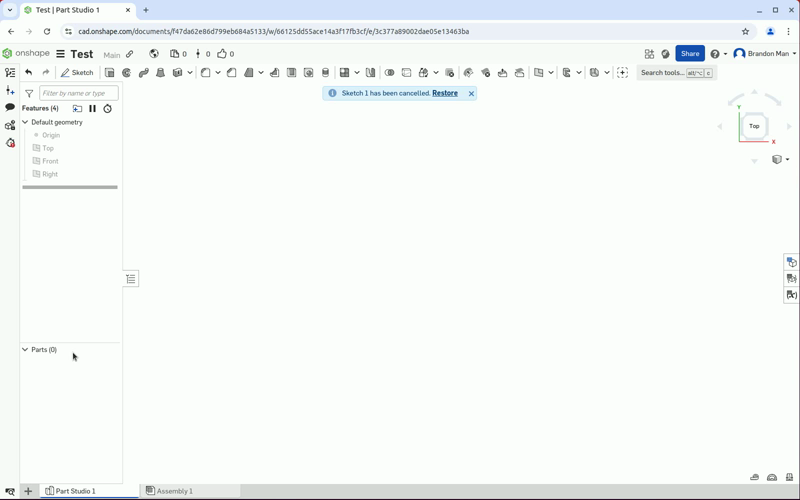
key(shift+p)
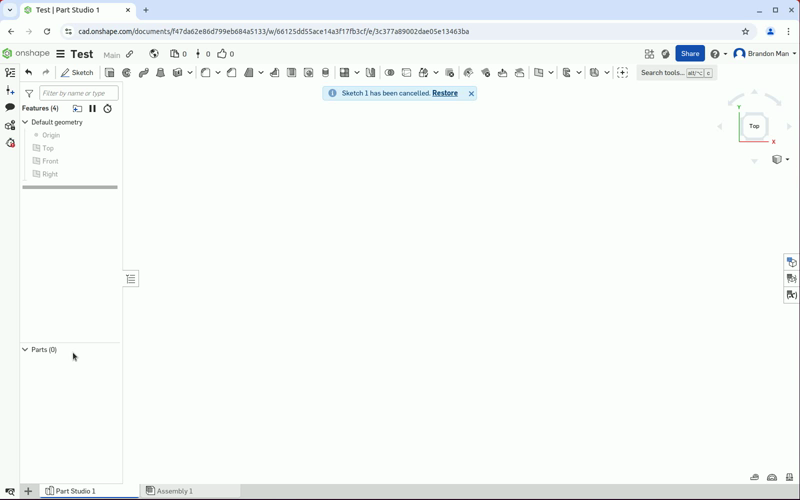
key(space)
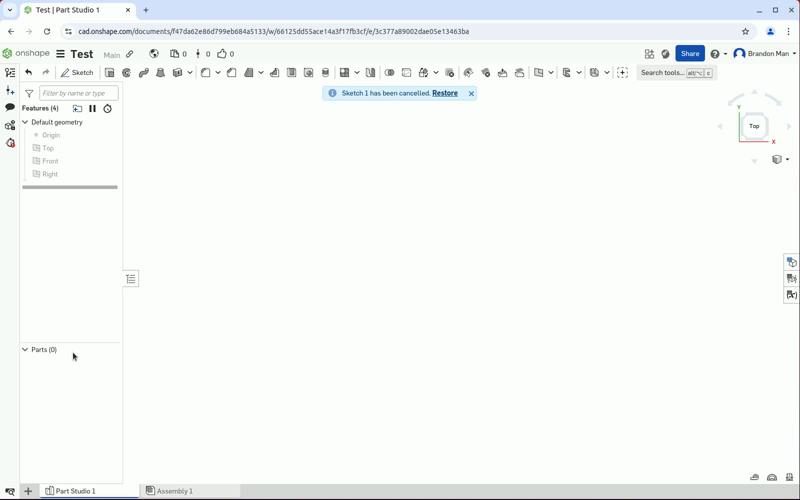
key_down(shift)
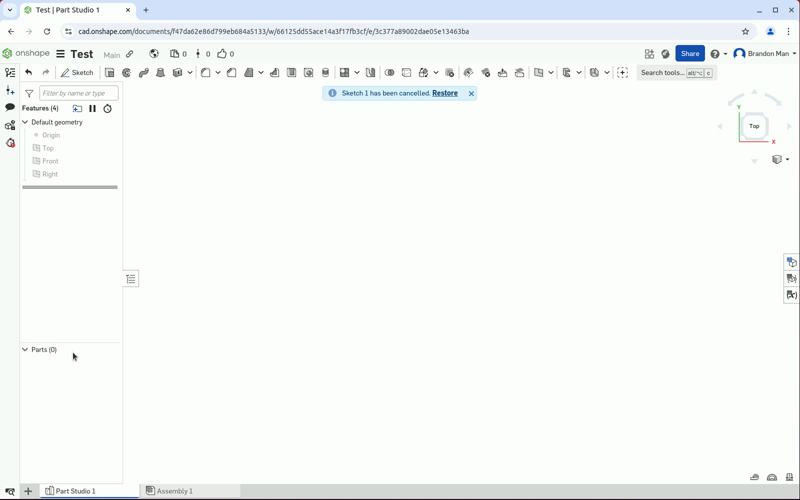
key(up)
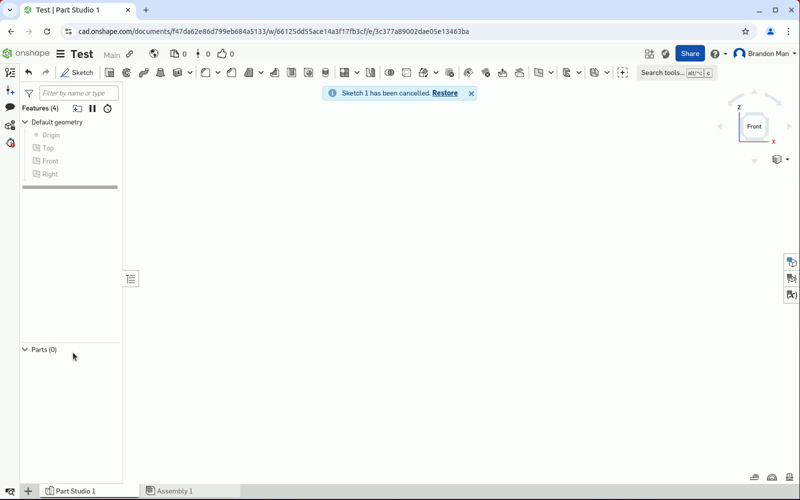
key_up(shift)
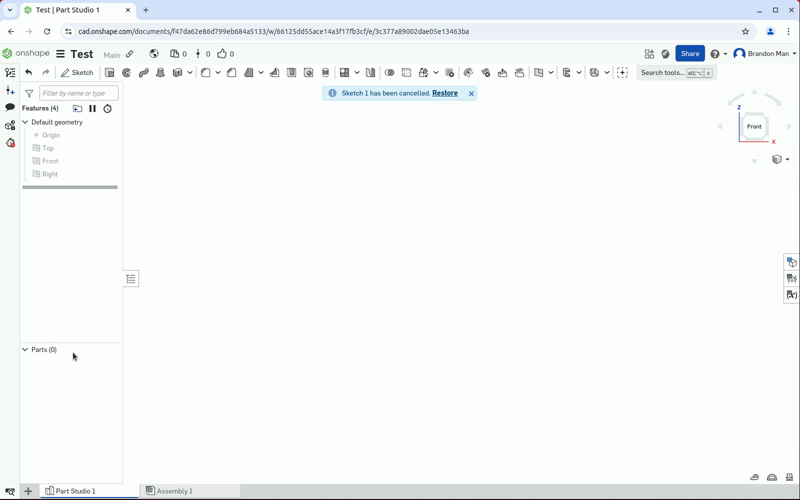
key(space)
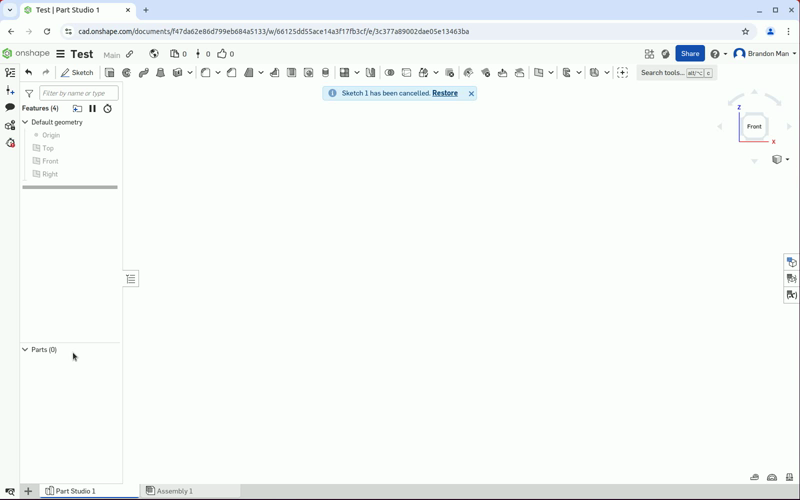
key_down(shift)
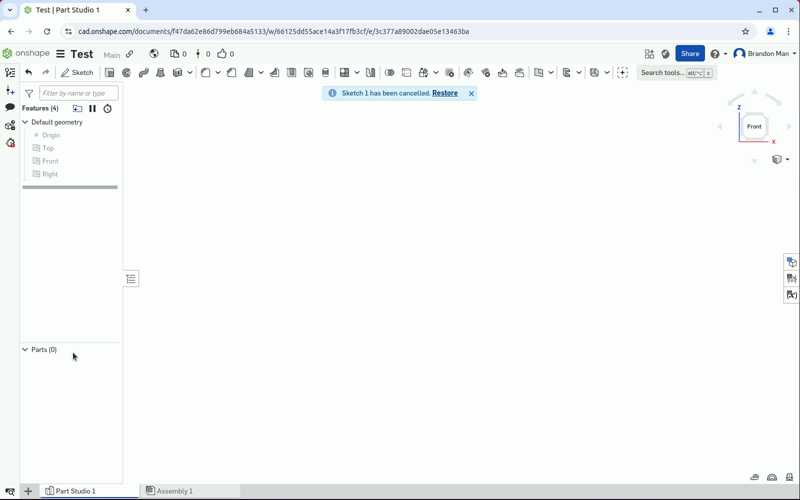
key(left)
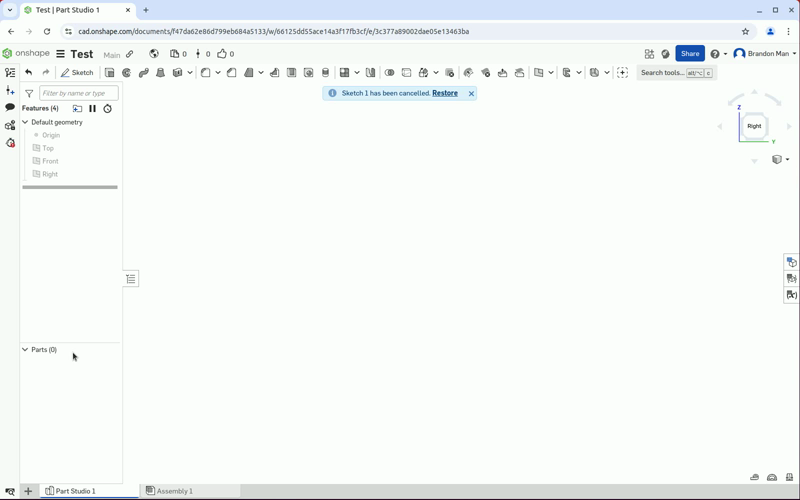
key_up(shift)
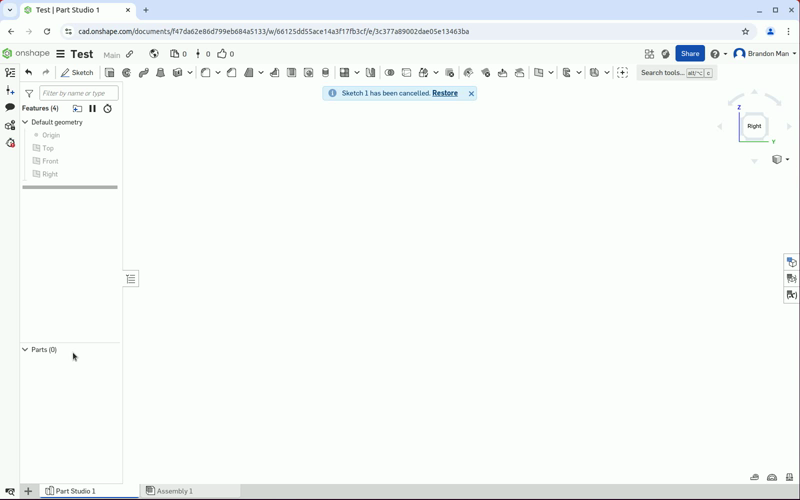
mouse_move(73, 352)
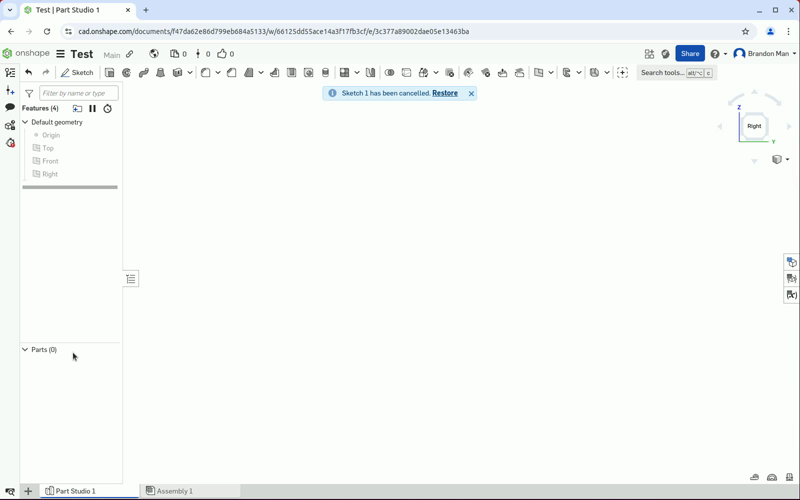
key(shift+y)
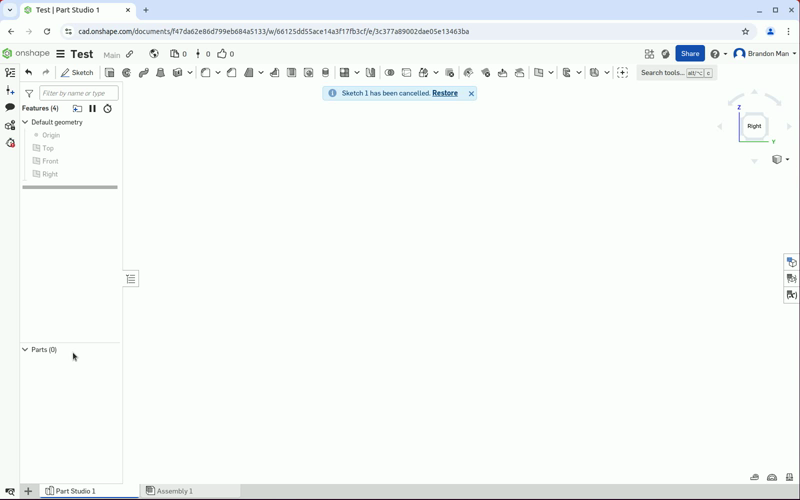
key(shift+s)
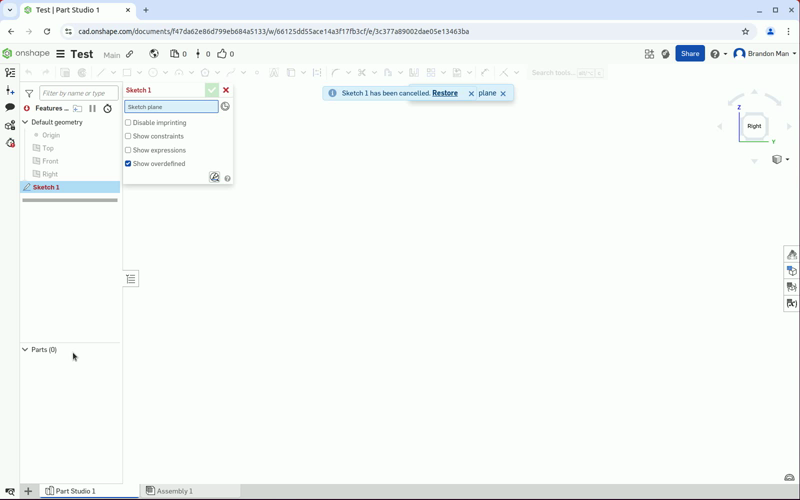
mouse_move(73, 176)
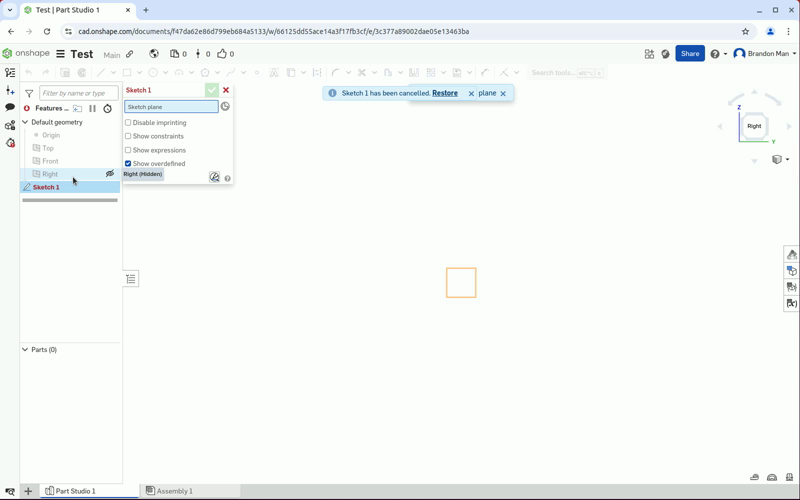
click(73, 176)
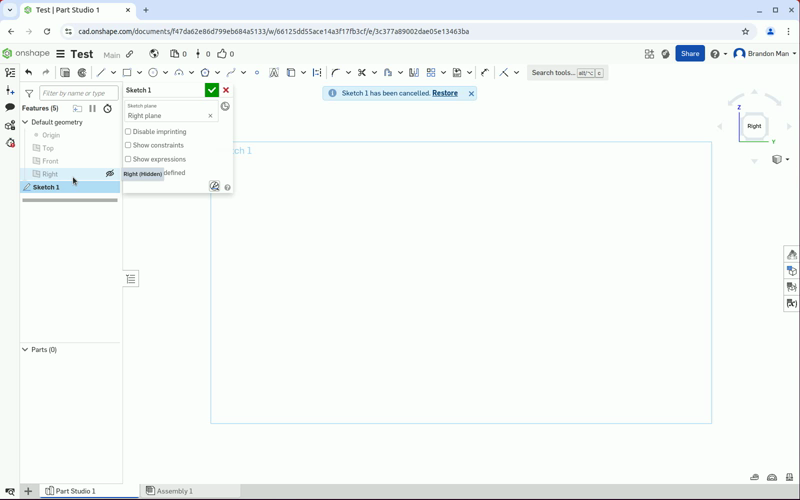
mouse_move(73, 352)
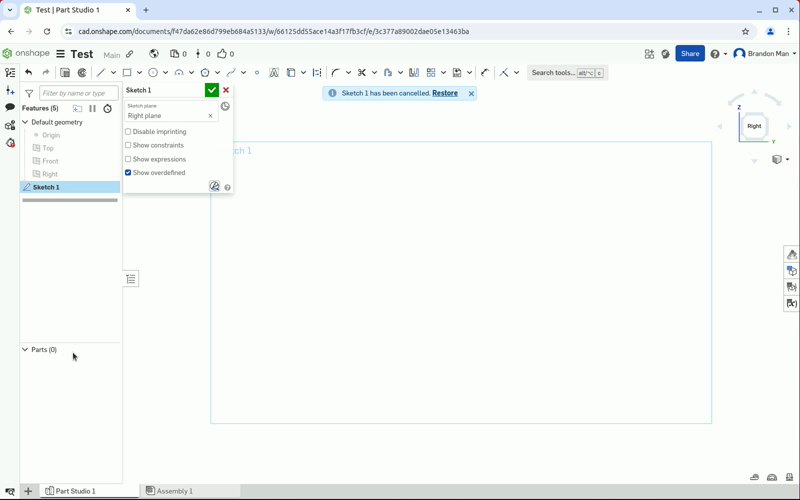
key(y)
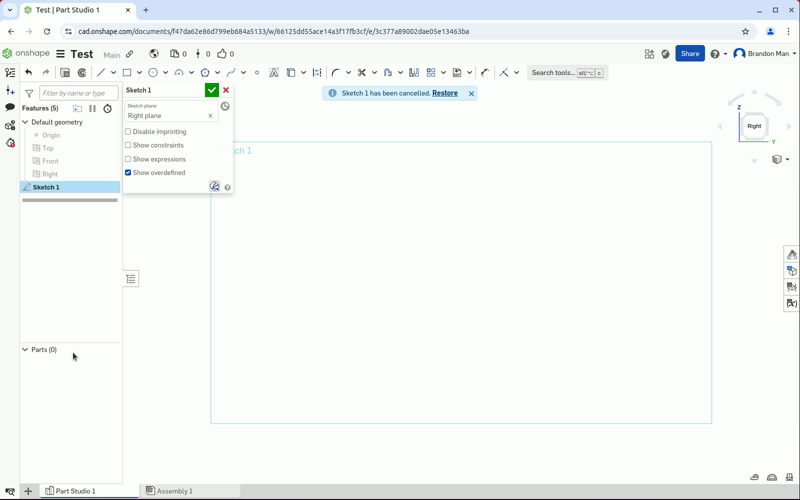
key(l)
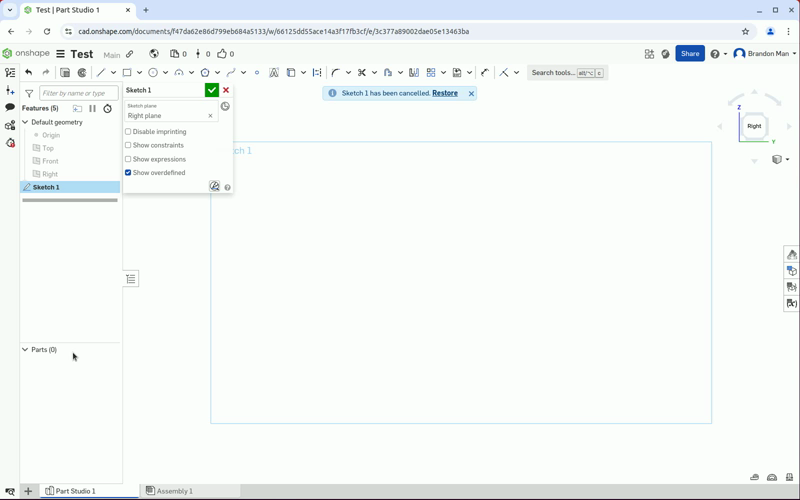
key_down(shift)
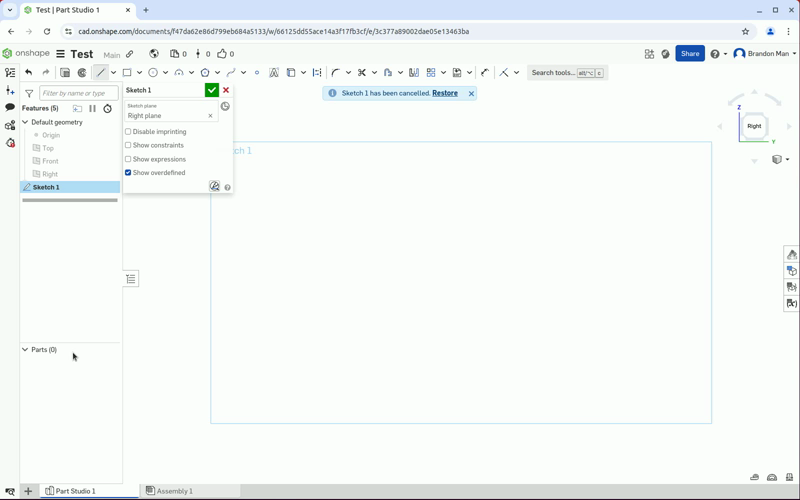
mouse_move(370, 282)
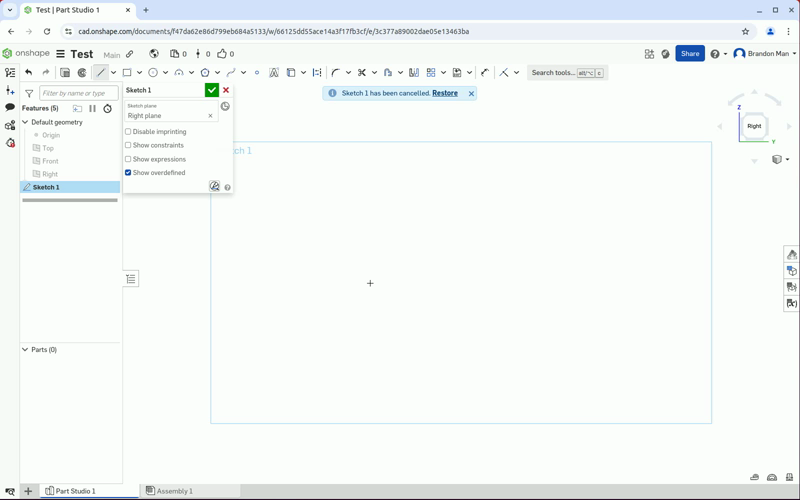
click(370, 282)
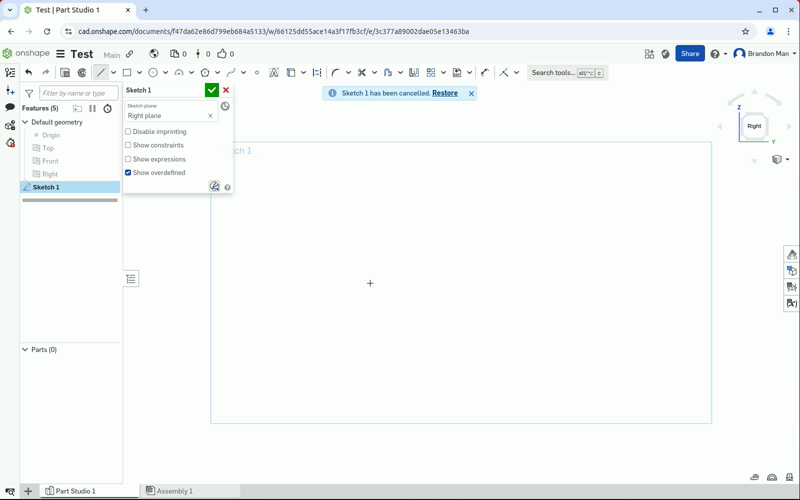
key_up(shift)
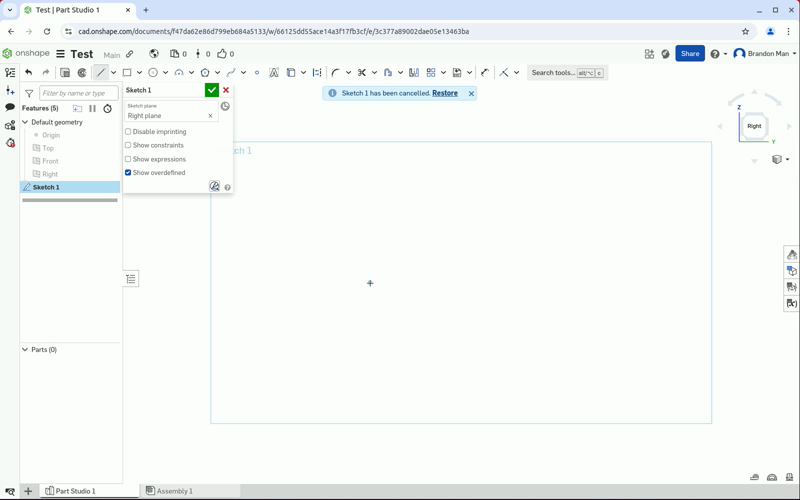
key_down(shift)
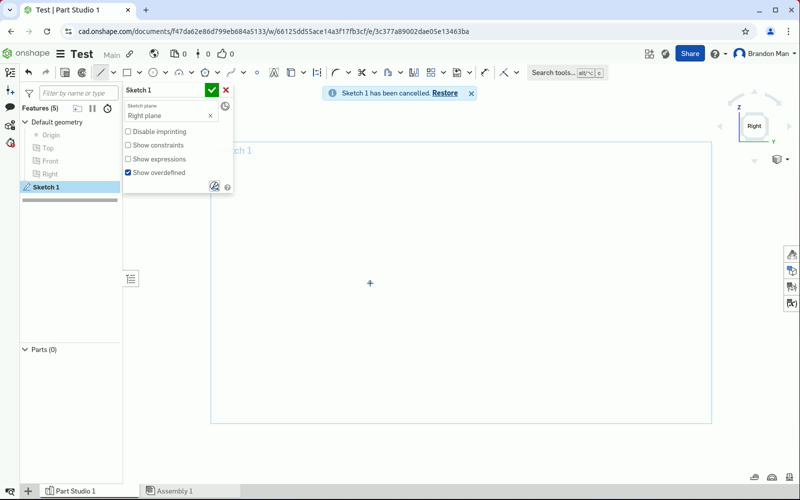
mouse_move(460, 282)
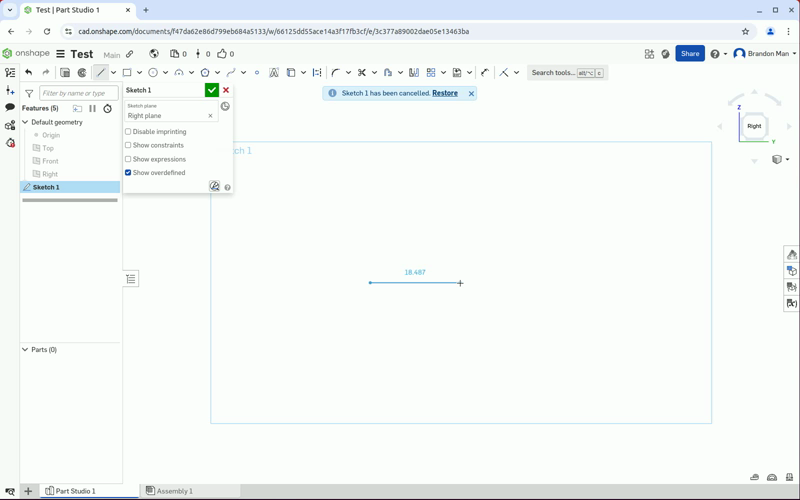
click(460, 282)
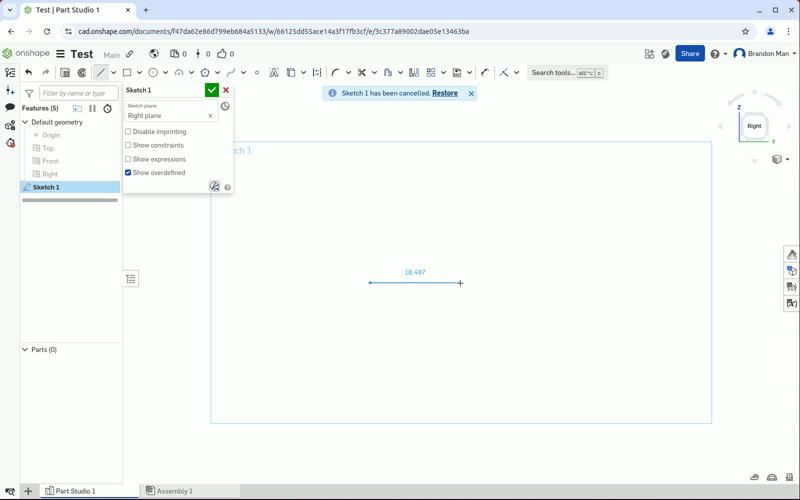
key_up(shift)
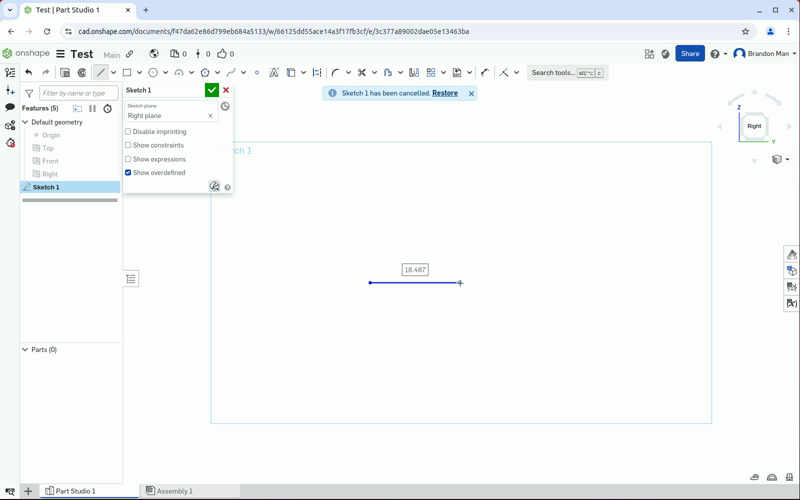
key_down(shift)
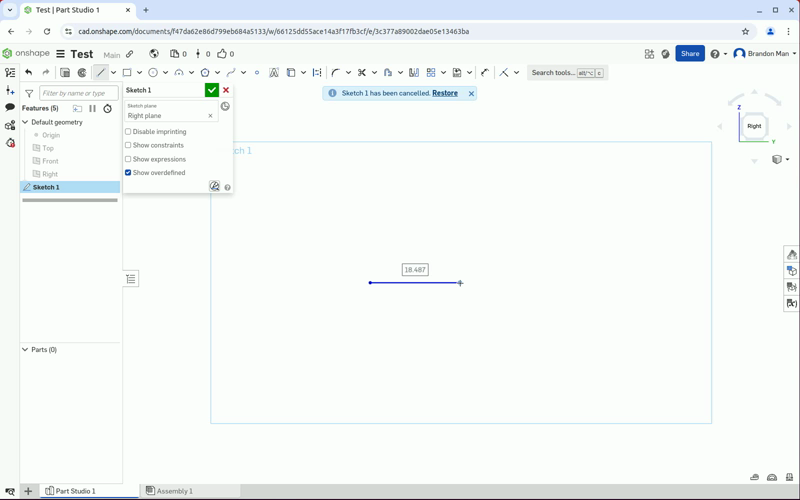
mouse_move(460, 170)
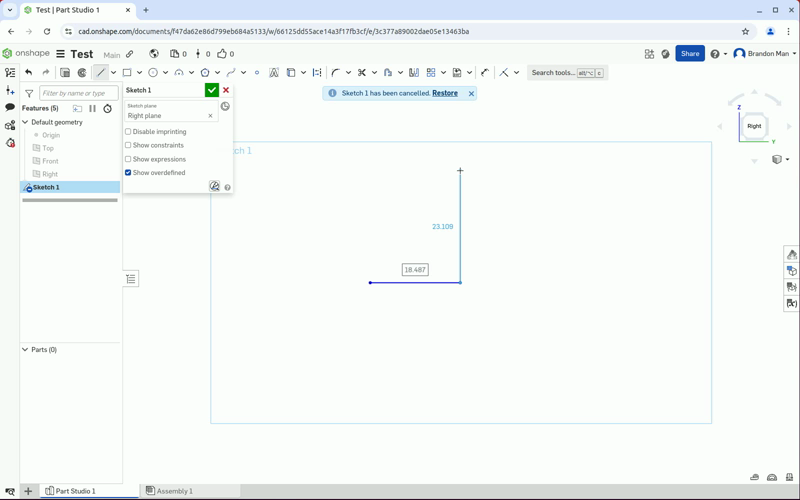
click(460, 170)
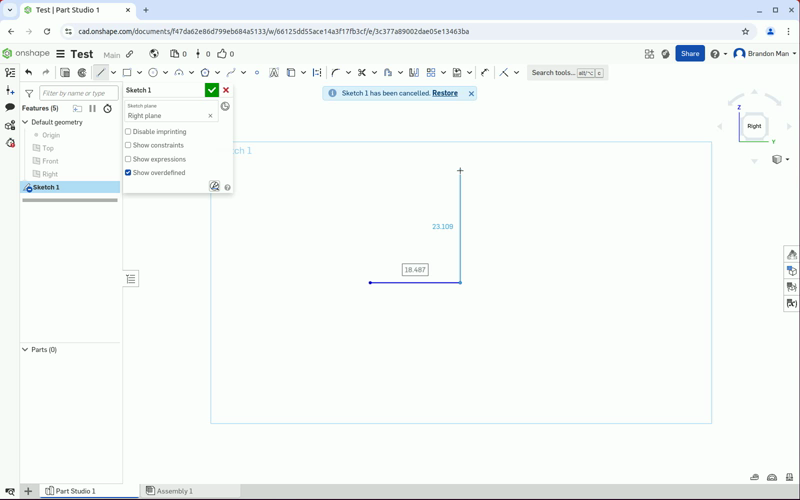
key_up(shift)
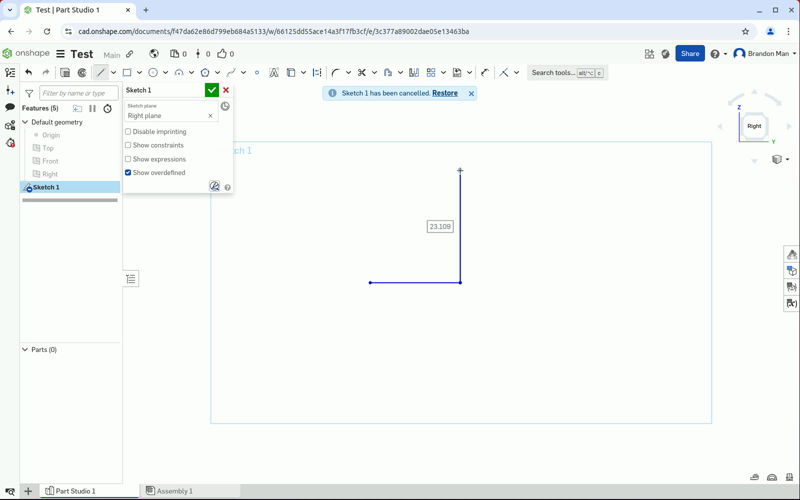
key_down(shift)
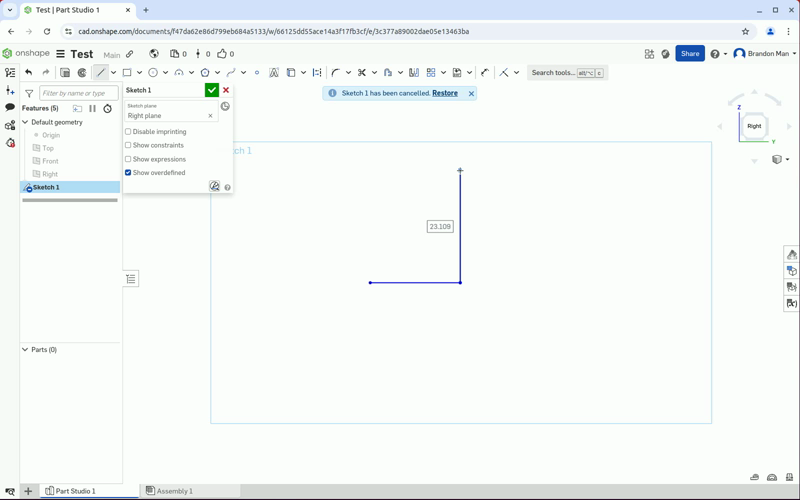
mouse_move(370, 170)
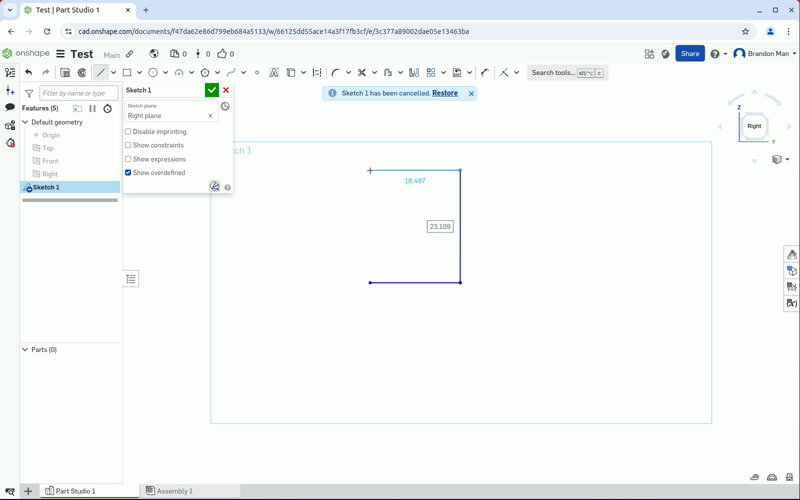
click(370, 170)
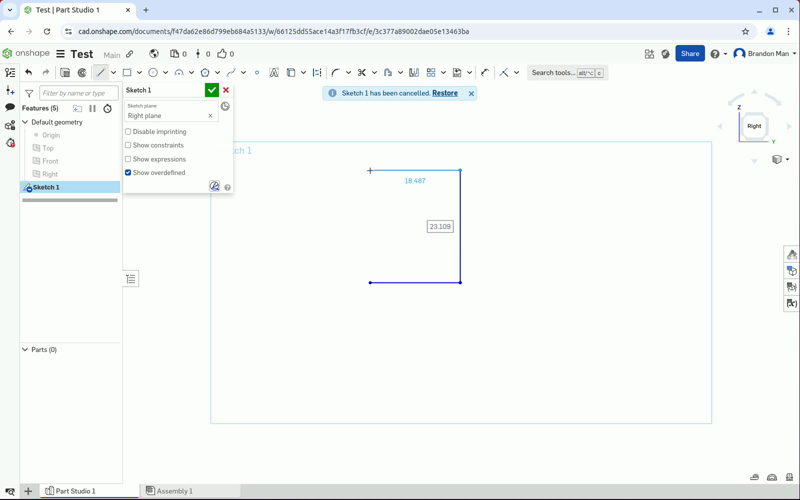
key_up(shift)
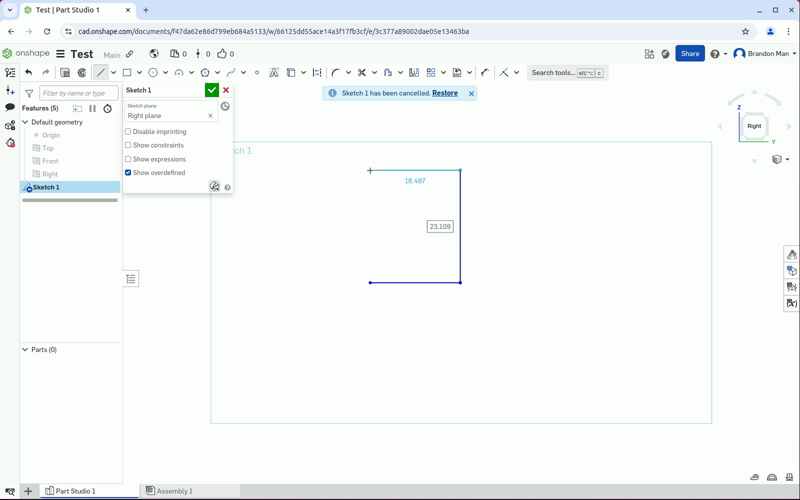
key_down(shift)
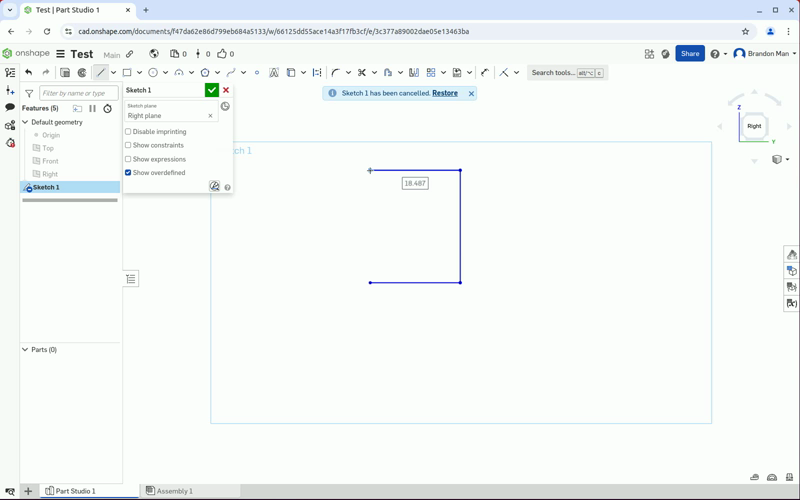
mouse_move(370, 282)
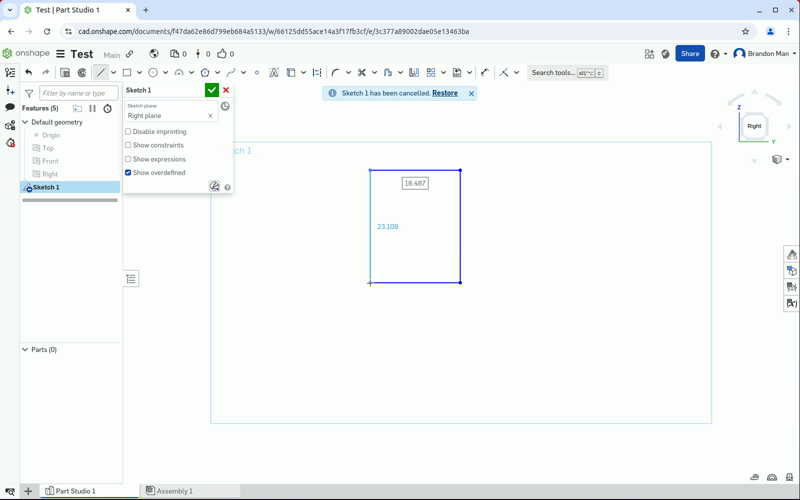
key_up(shift)
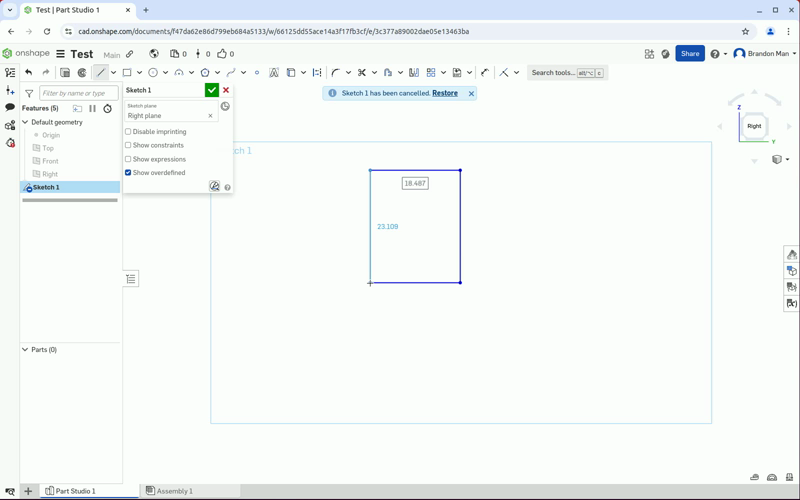
click(370, 282)
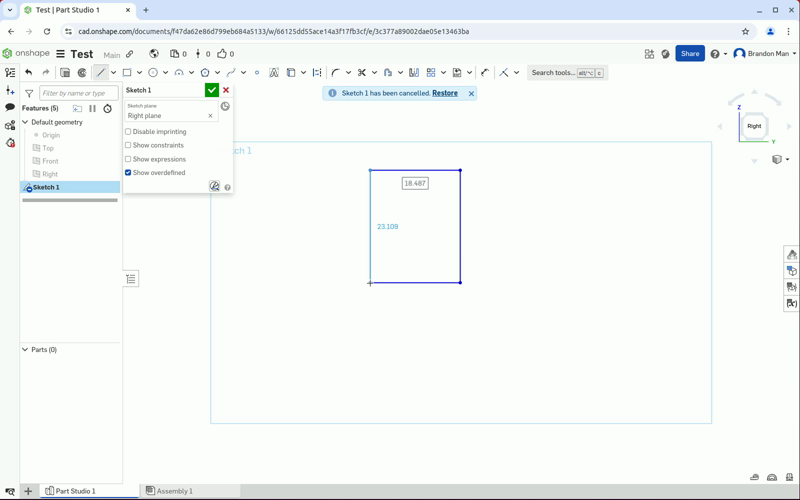
key(esc)
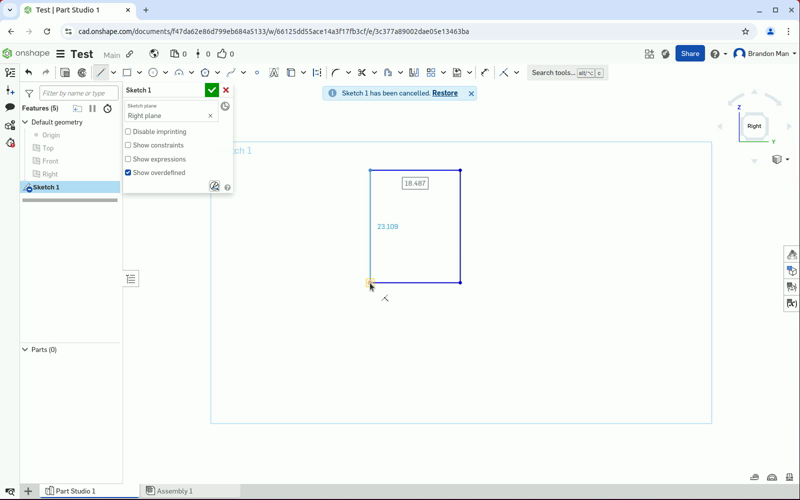
mouse_move(452, 253)
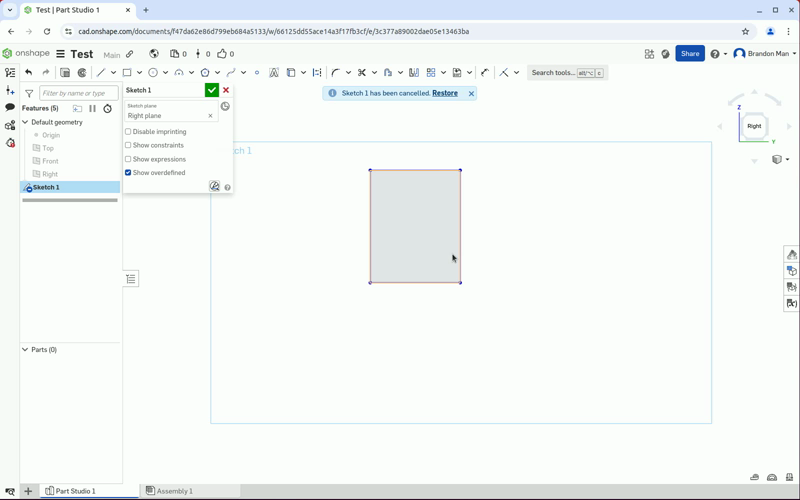
click(452, 253)
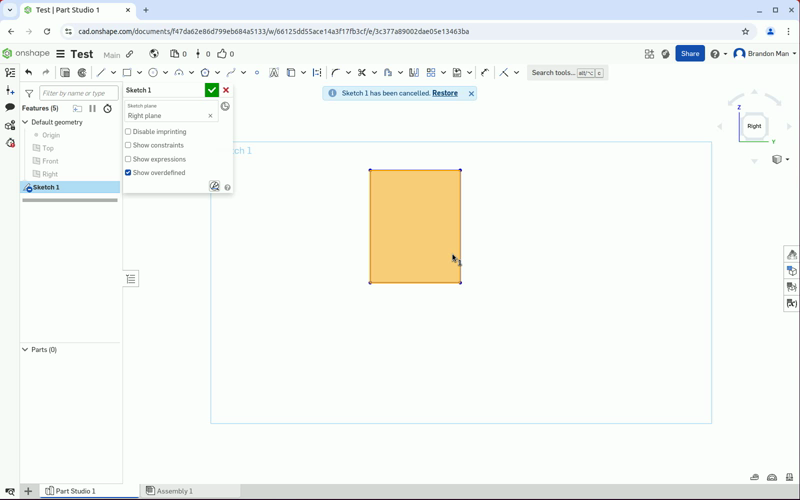
mouse_move(73, 352)
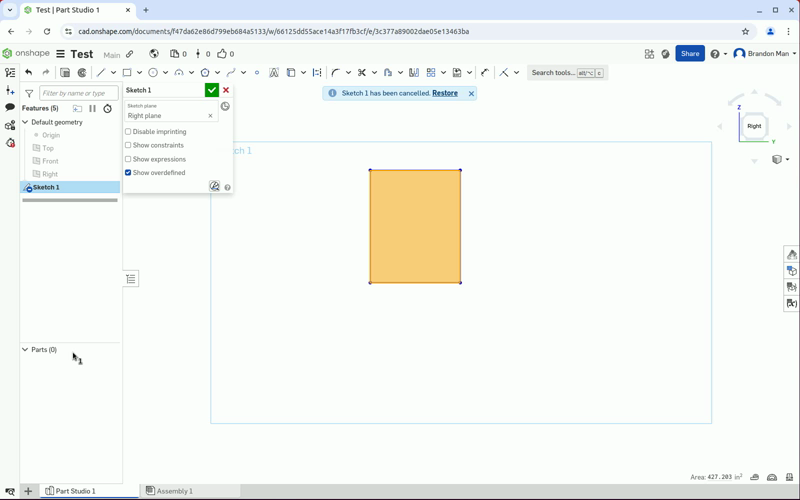
key(shift+y)
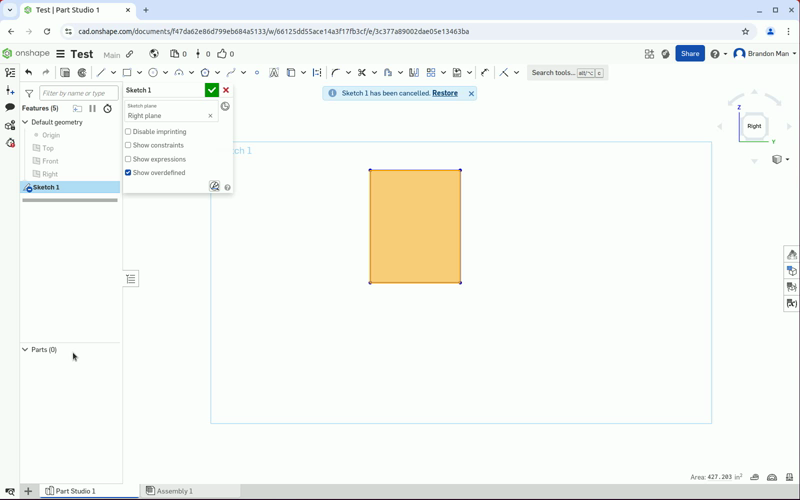
key(shift+e)
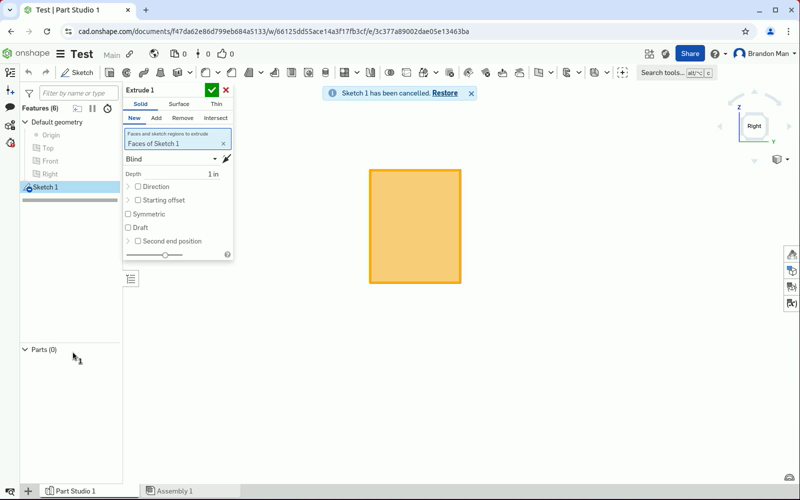
mouse_move(143, 106)
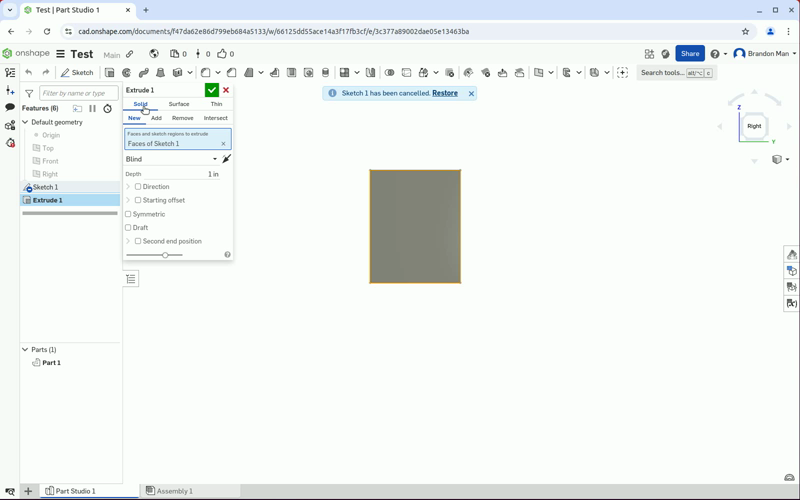
click(143, 106)
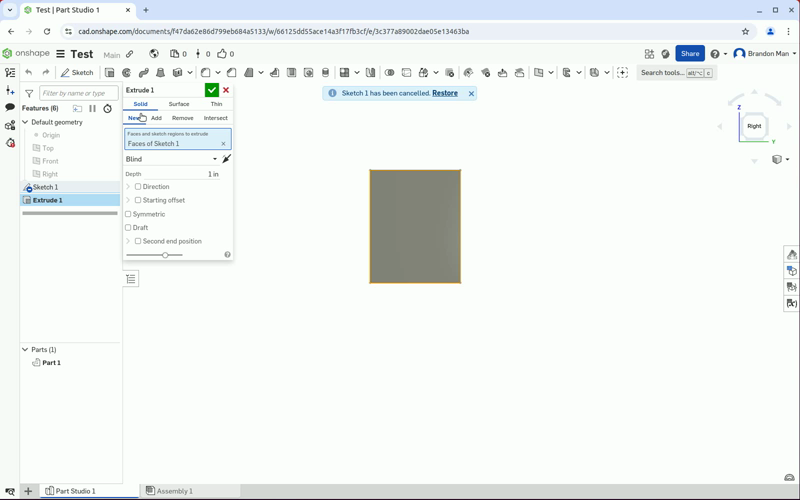
mouse_move(137, 120)
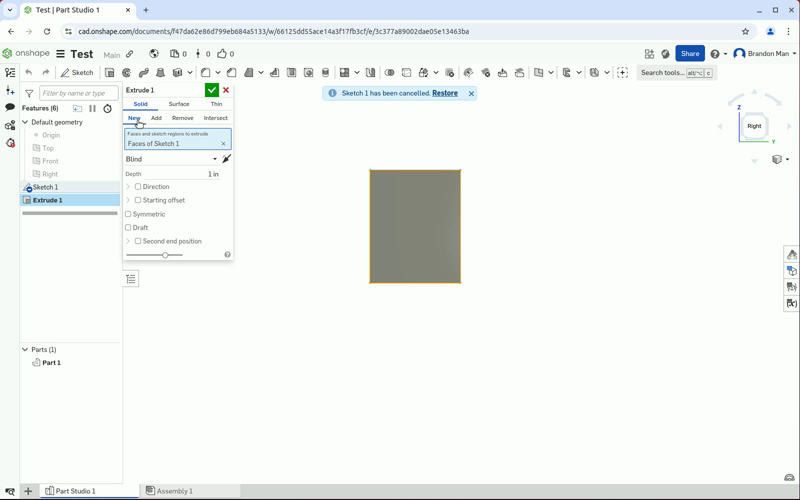
click(137, 120)
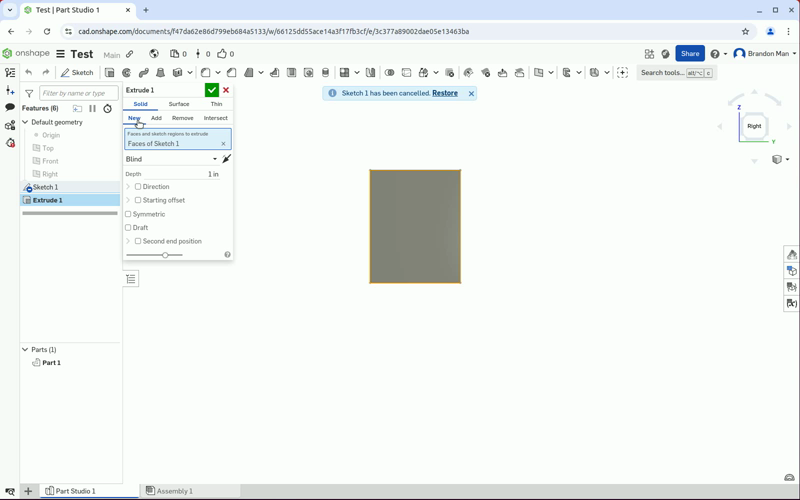
key(tab, 4)
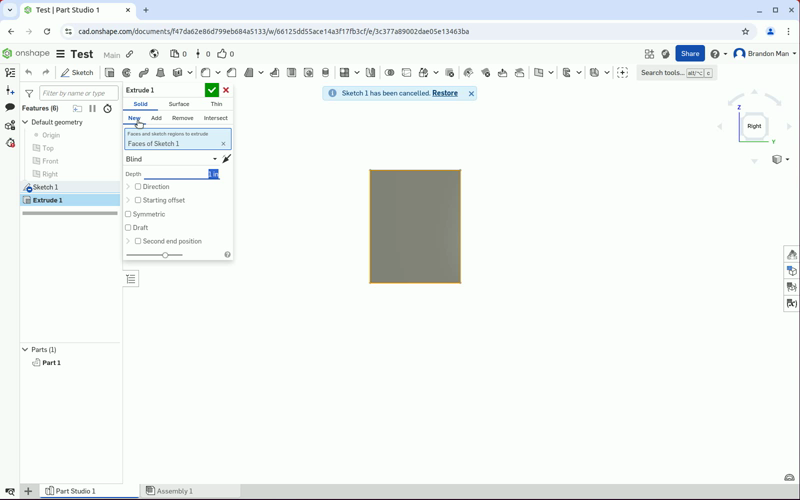
text(12.276)
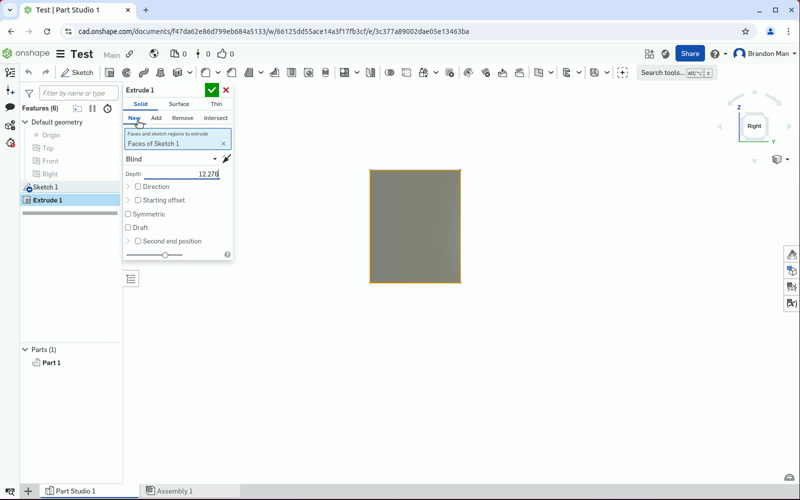
key(enter)
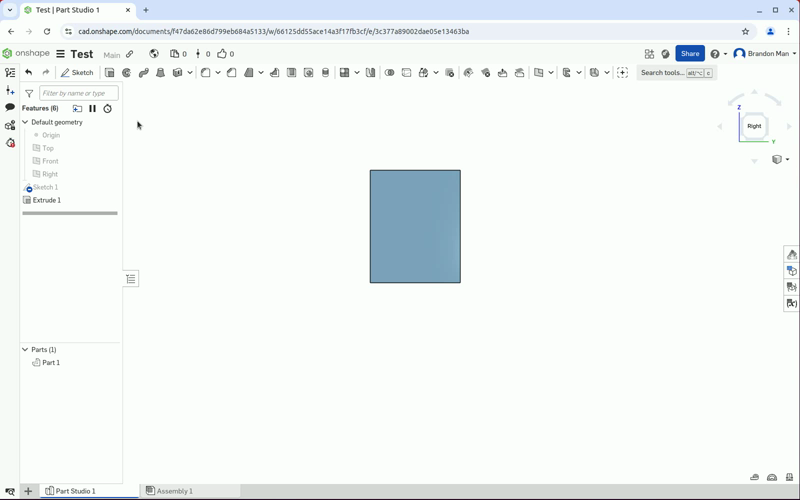
key(shift+h)
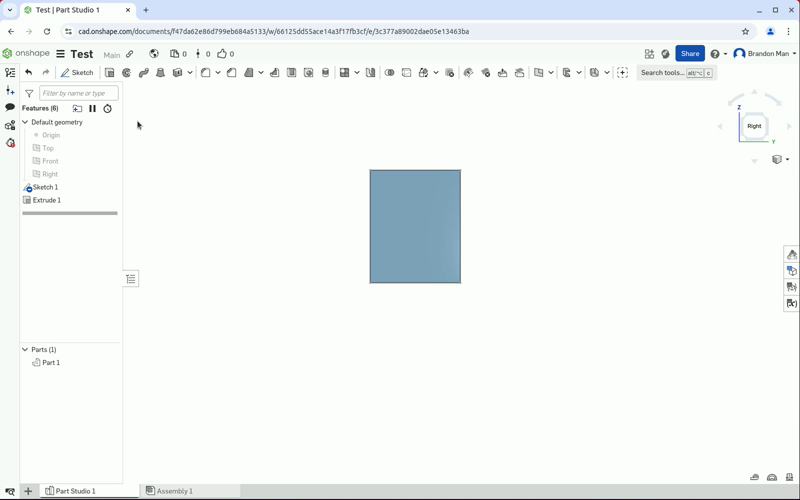
key(shift+h)
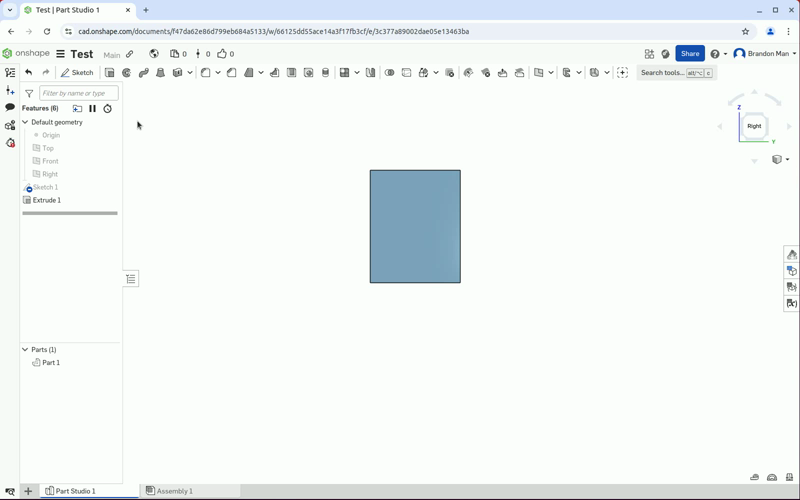
mouse_move(73, 189)
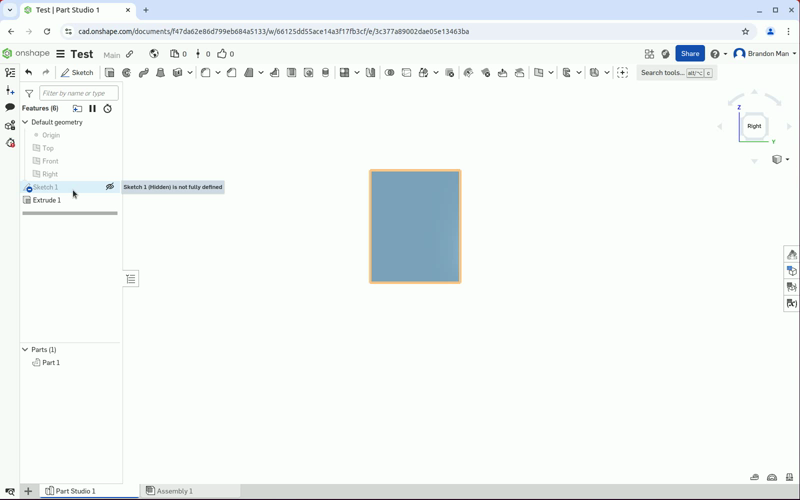
click(73, 189)
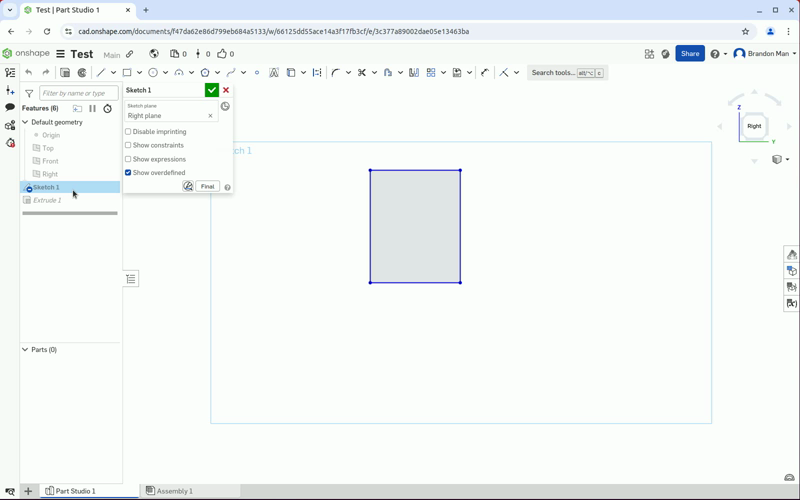
mouse_move(229, 92)
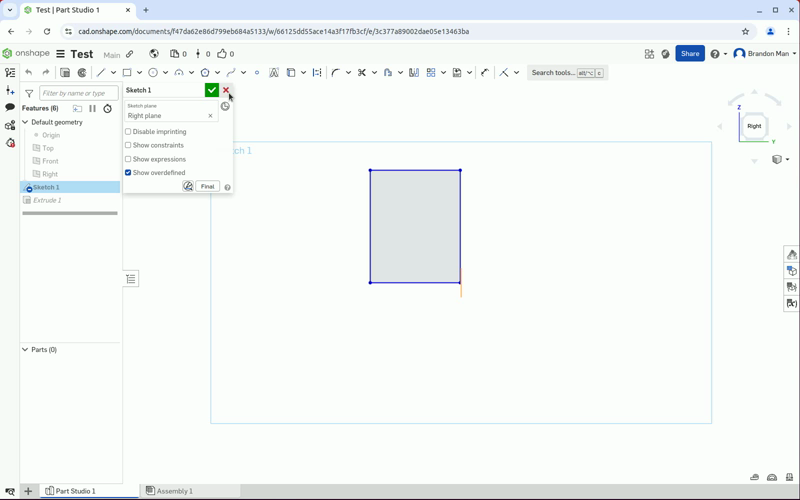
click(229, 92)
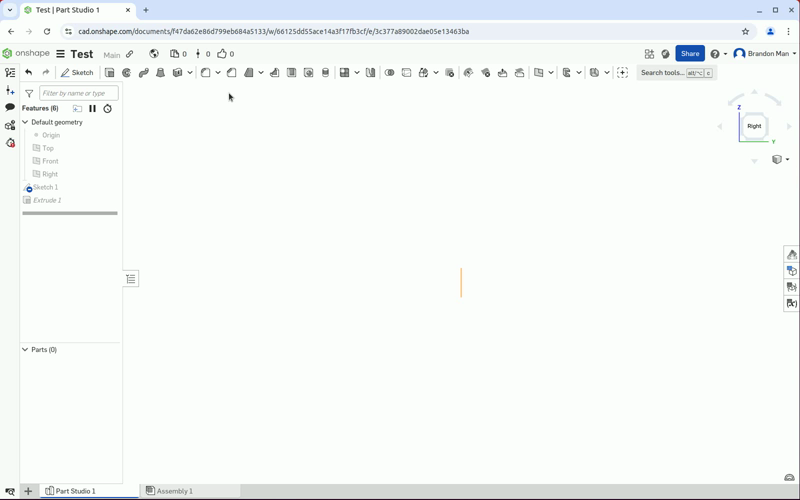
mouse_move(73, 352)
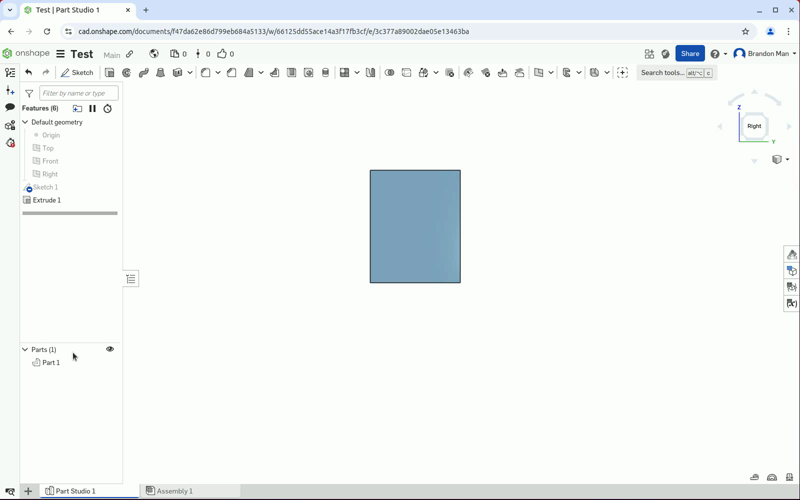
key(y)
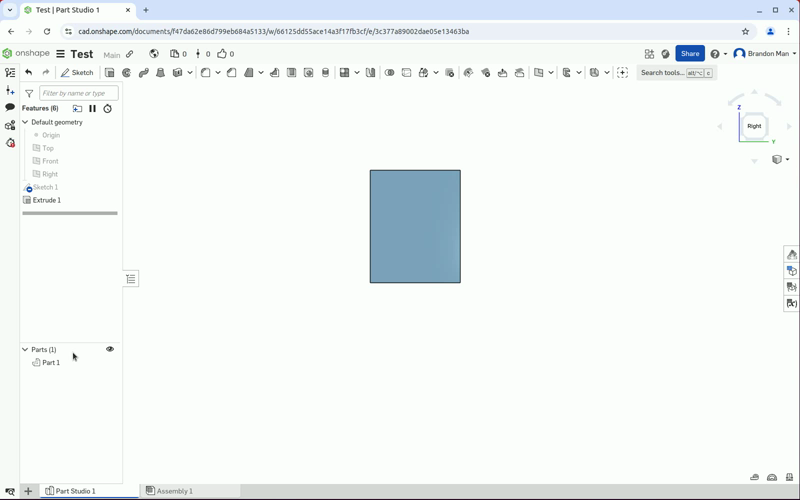
key(shift+p)
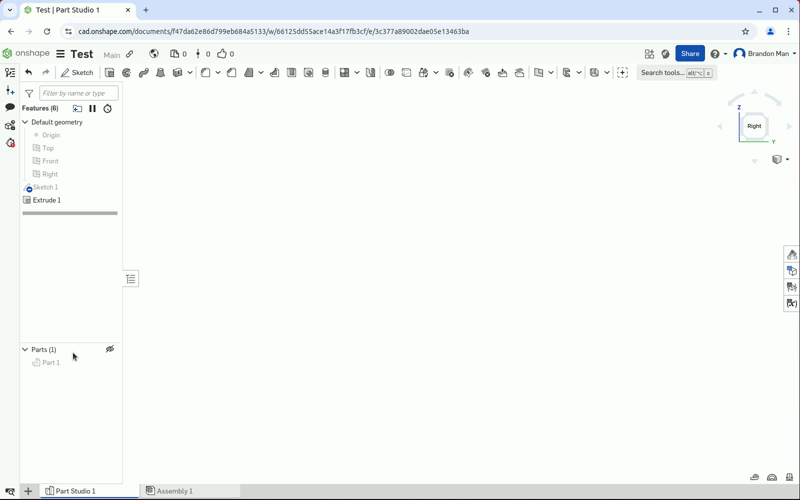
key(space)
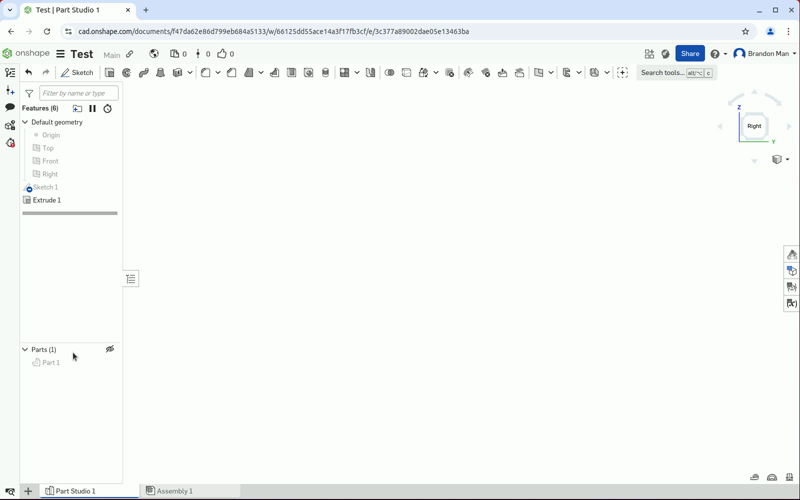
key_down(shift)
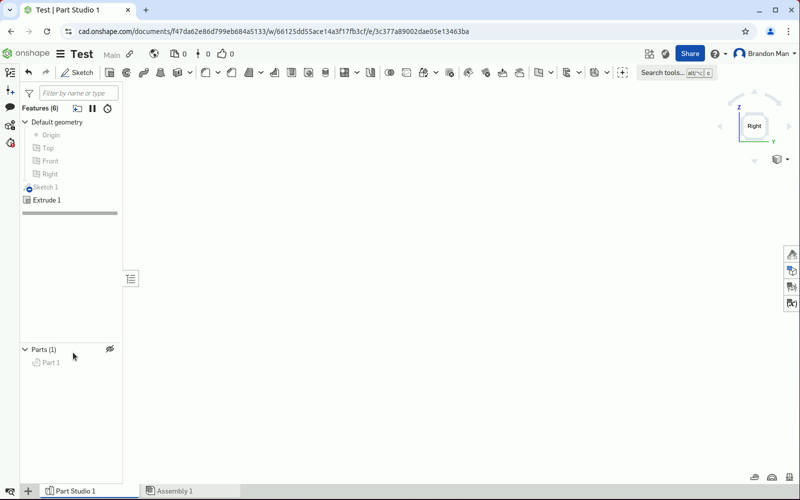
key(right)
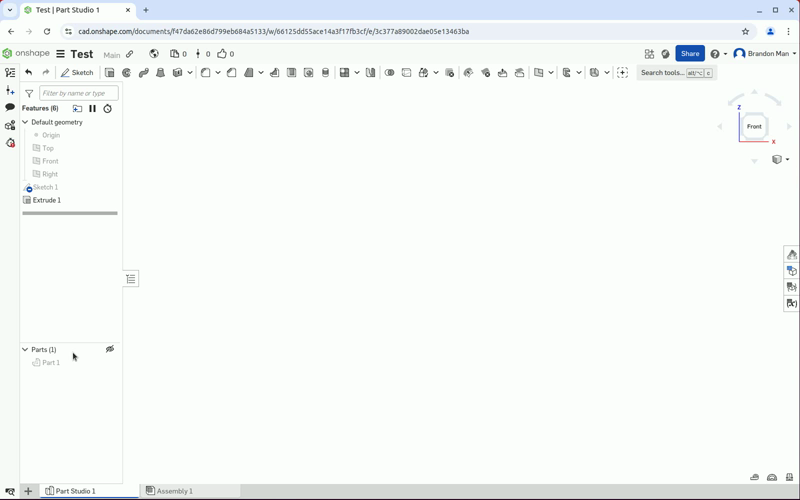
key_up(shift)
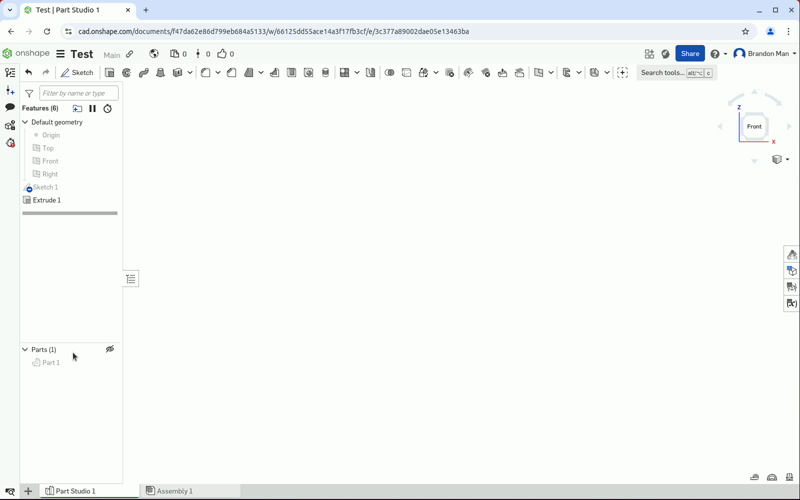
mouse_move(73, 352)
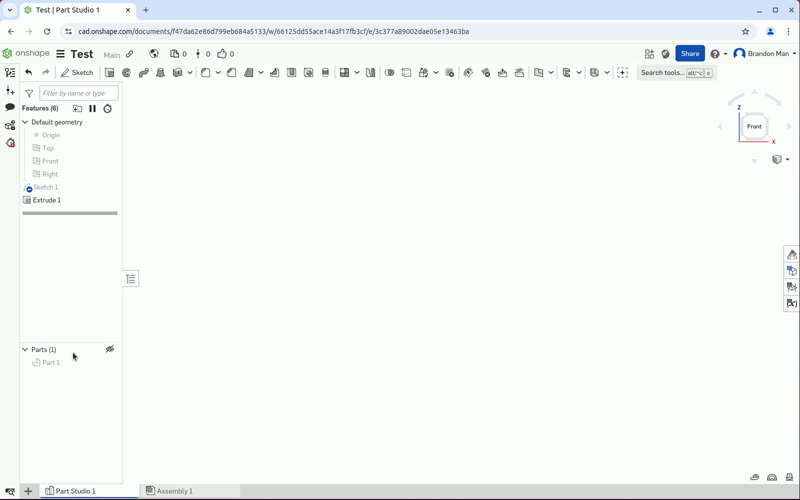
key(shift+y)
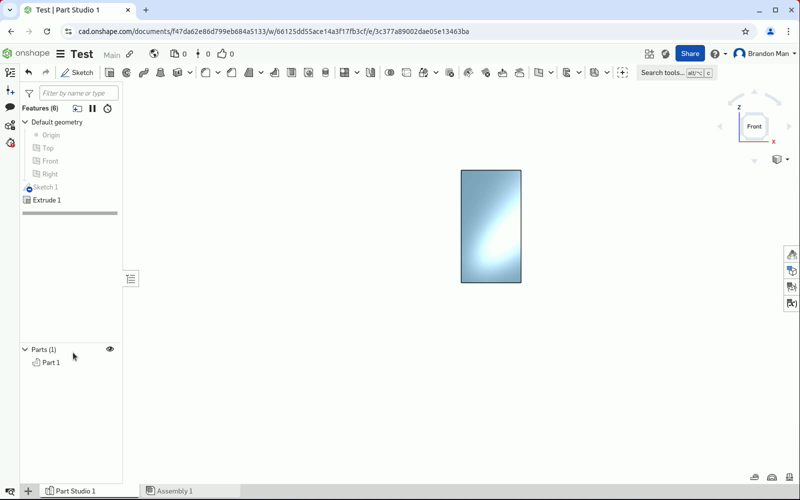
mouse_move(541, 75)
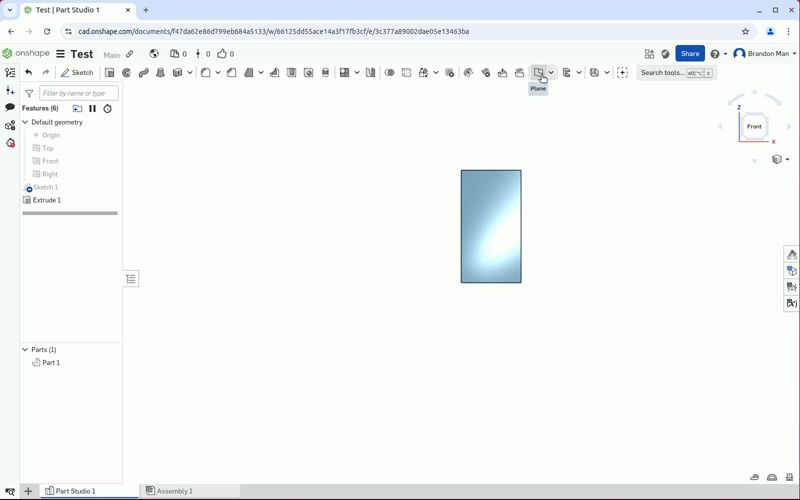
click(541, 75)
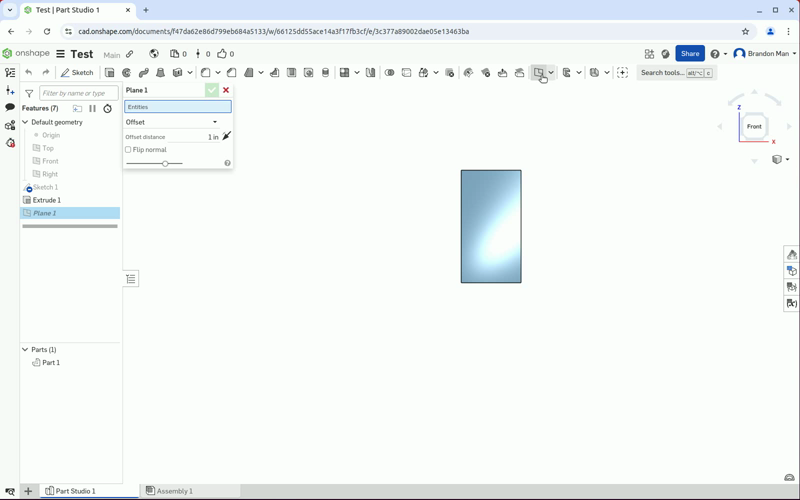
mouse_move(73, 163)
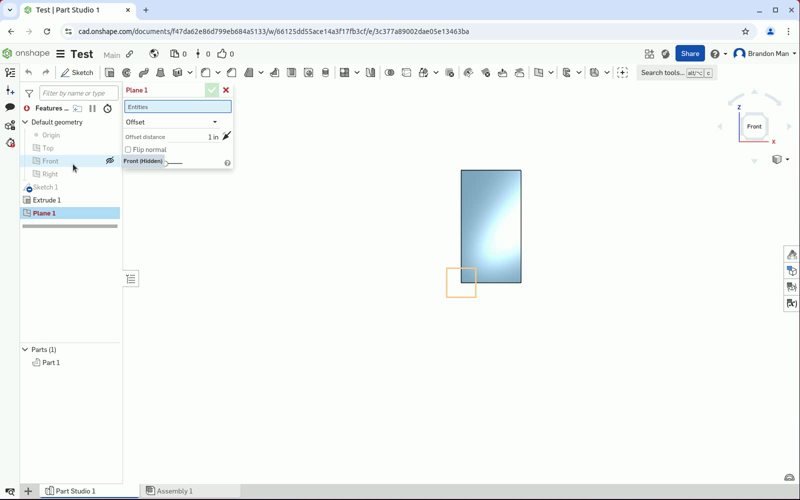
click(73, 163)
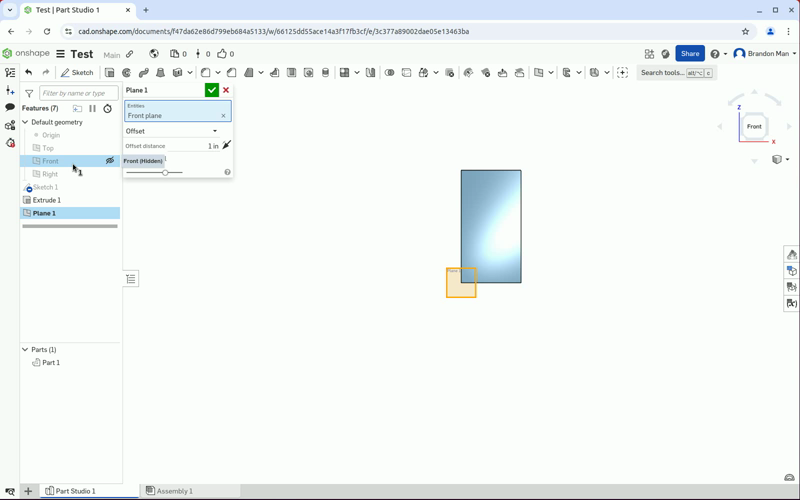
key(tab, 2)
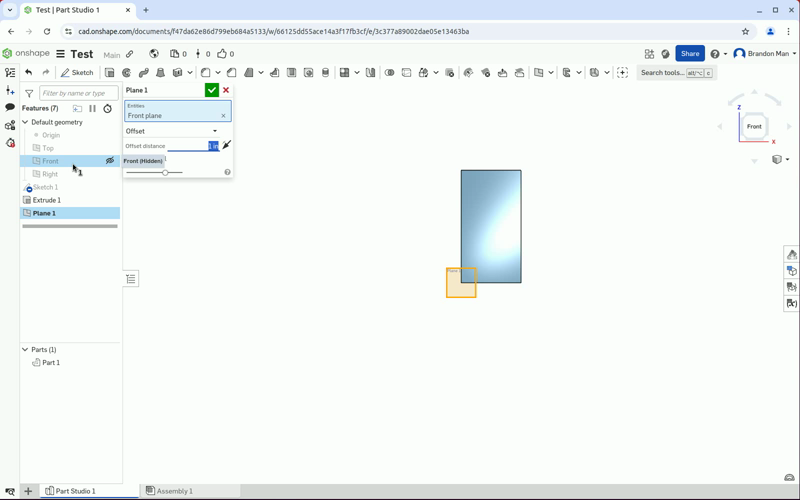
text(18.548)
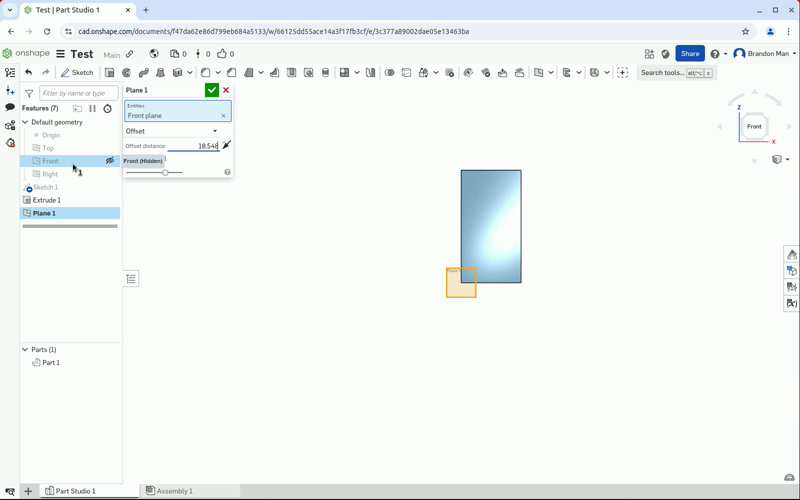
key(enter, 2)
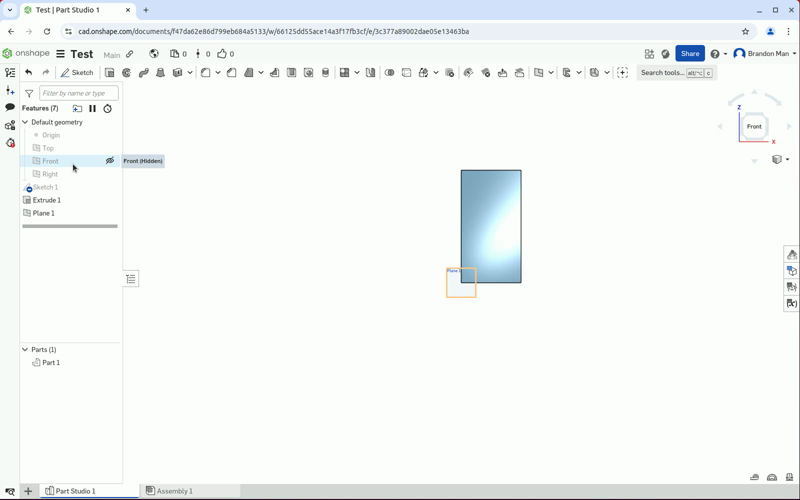
key(shift+s)
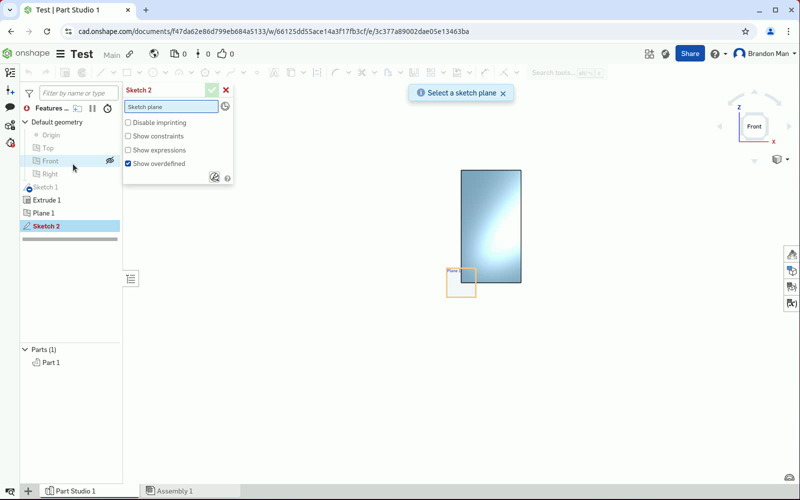
mouse_move(73, 215)
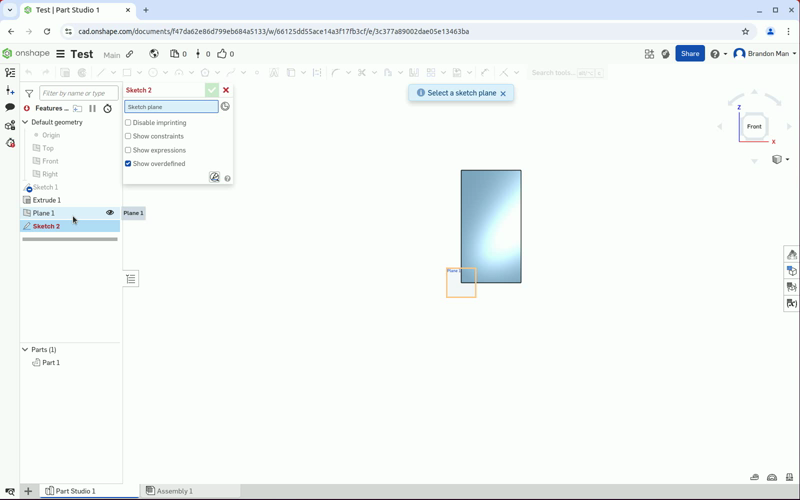
click(73, 215)
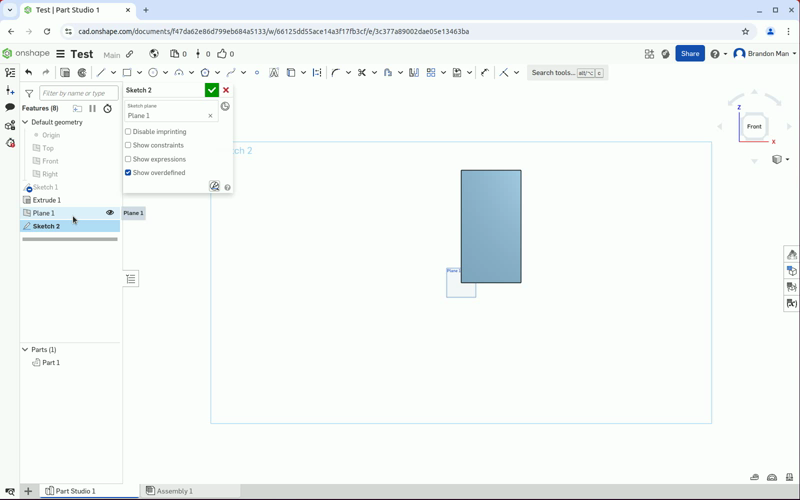
mouse_move(73, 352)
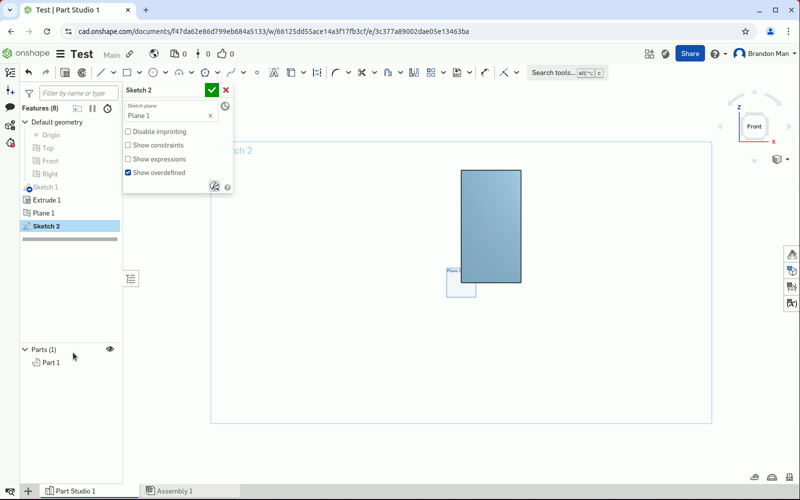
key(y)
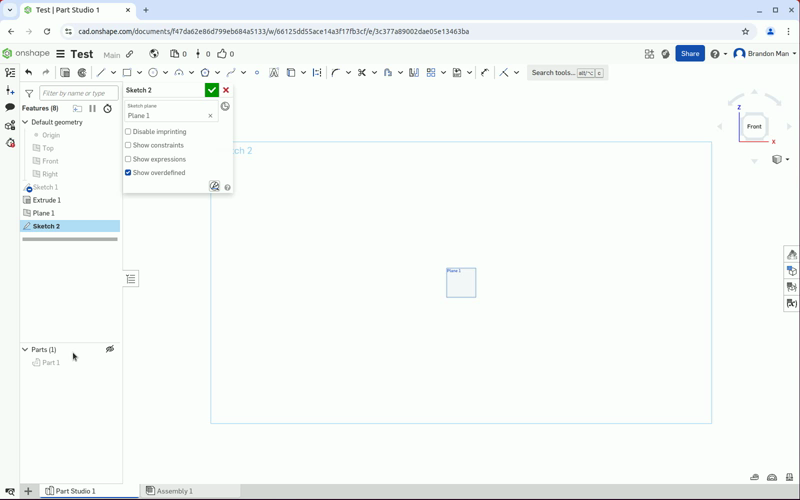
key(l)
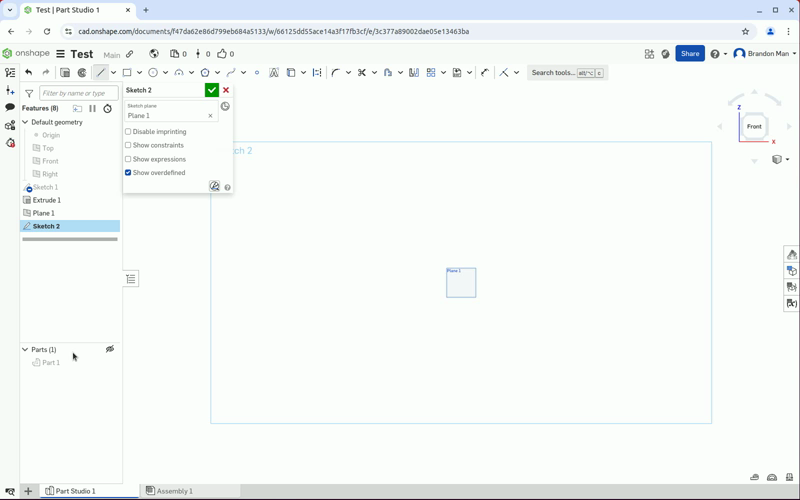
key_down(shift)
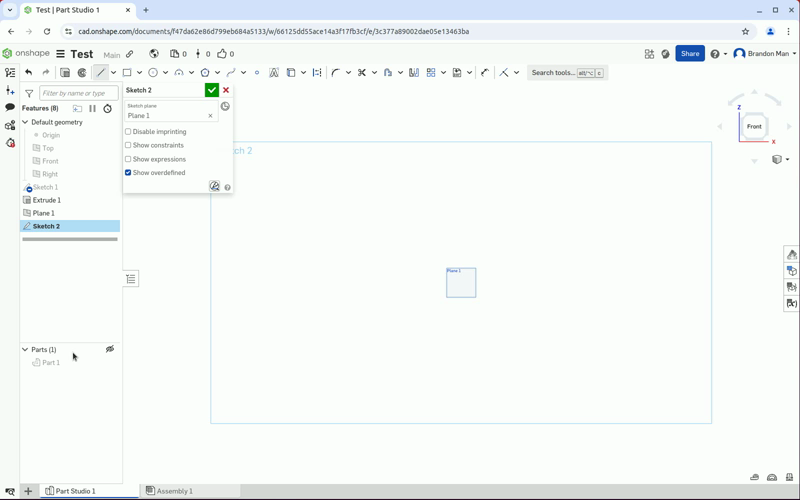
mouse_move(460, 193)
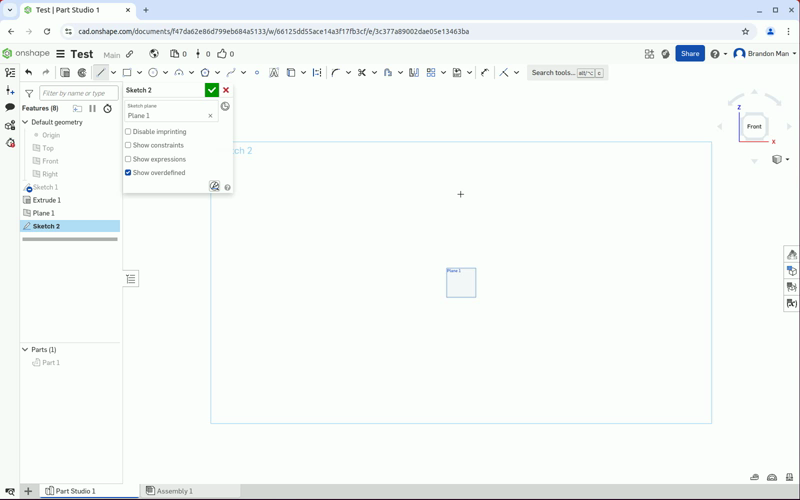
click(460, 193)
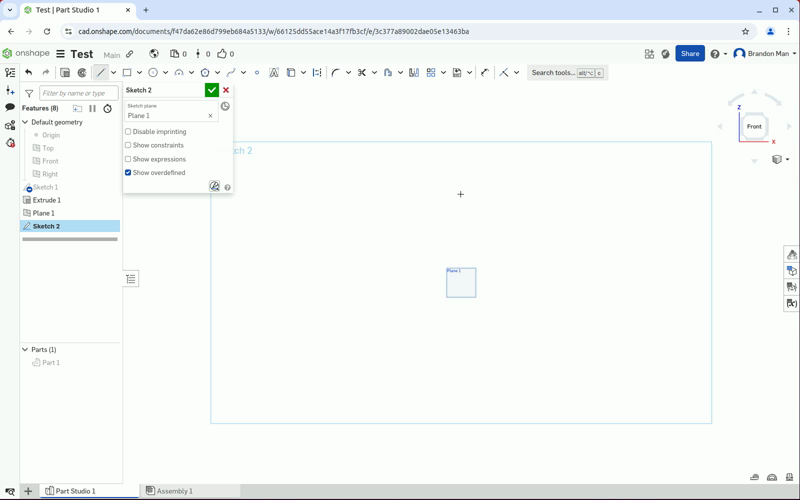
key_up(shift)
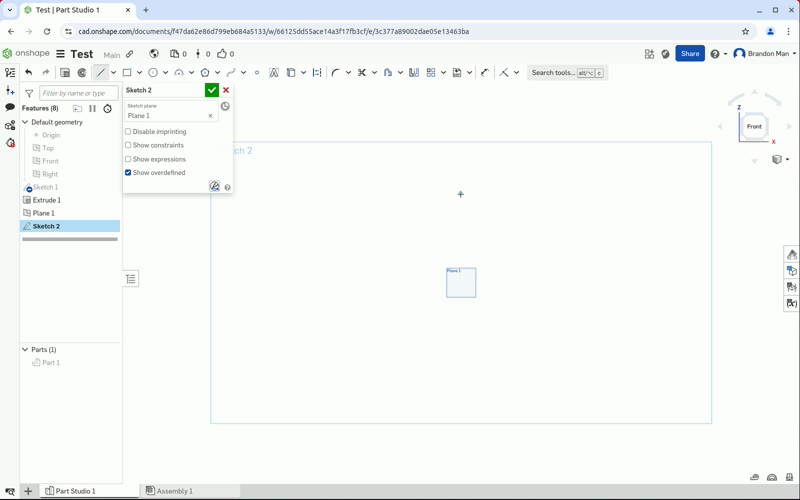
key_down(shift)
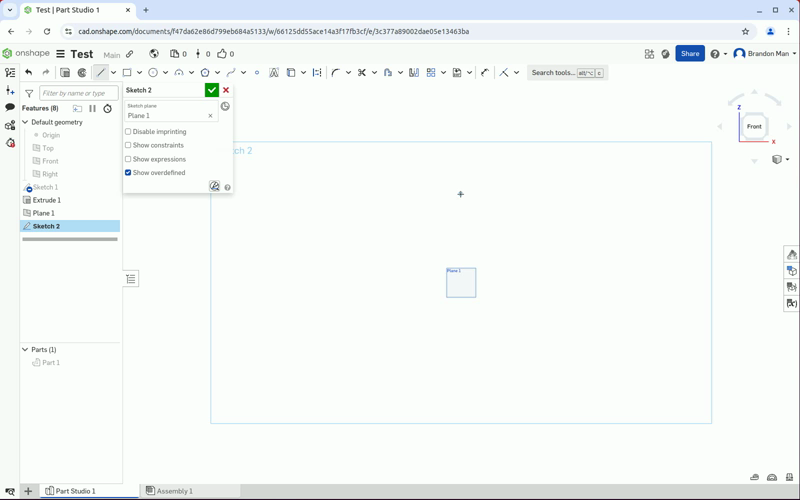
mouse_move(521, 193)
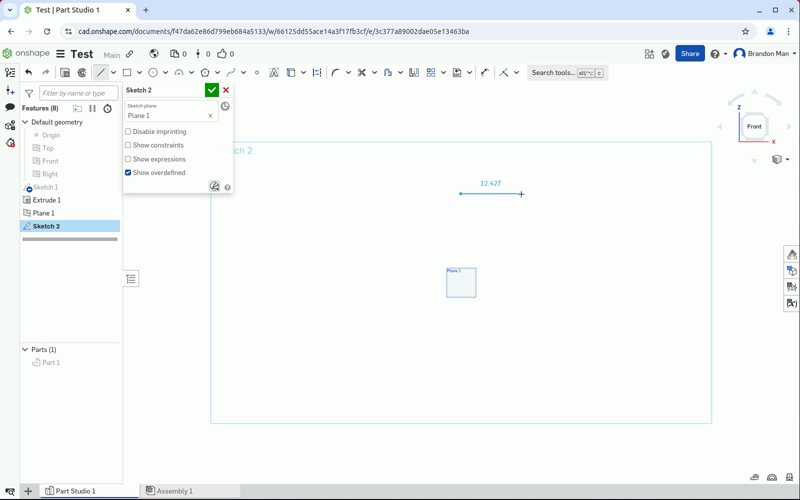
click(521, 193)
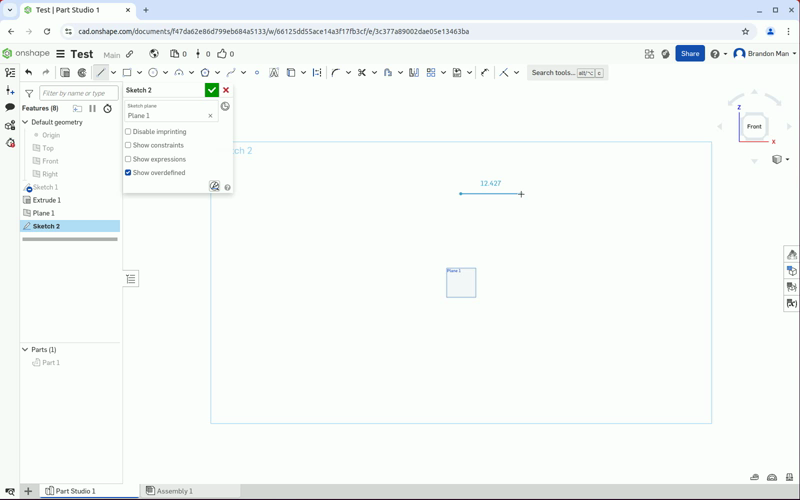
key_up(shift)
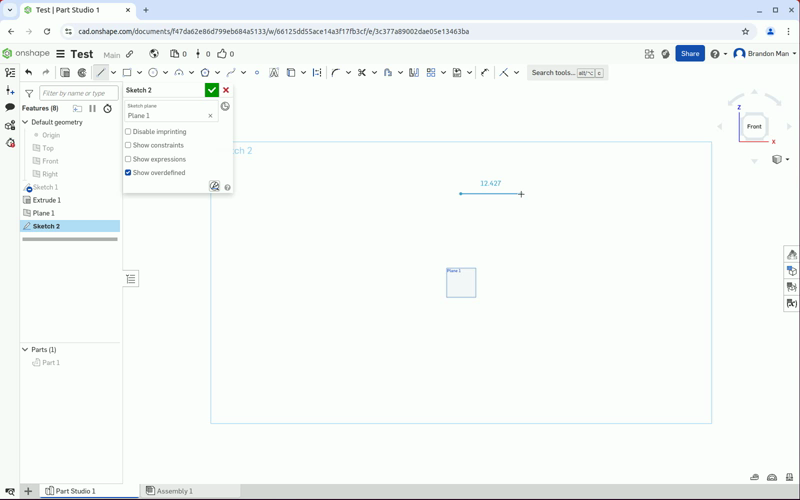
key_down(shift)
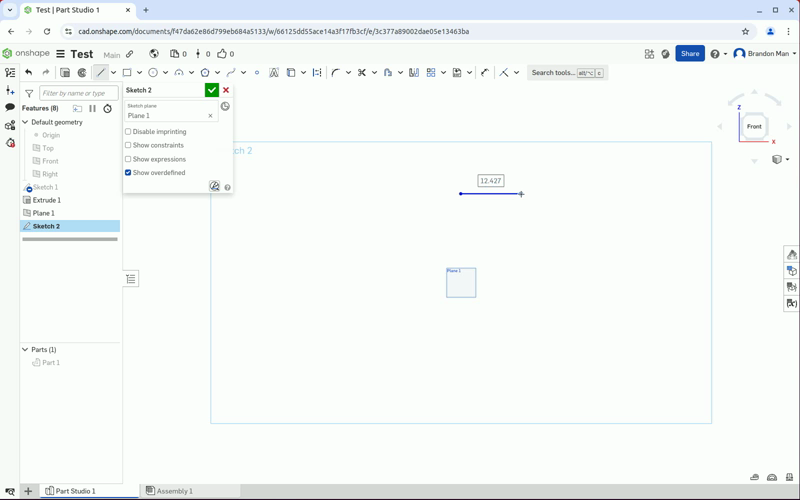
mouse_move(551, 193)
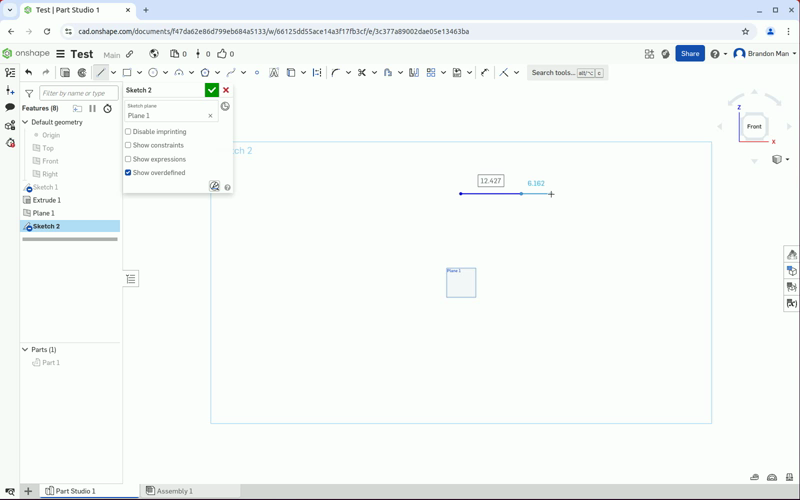
mouse_move(521, 192)
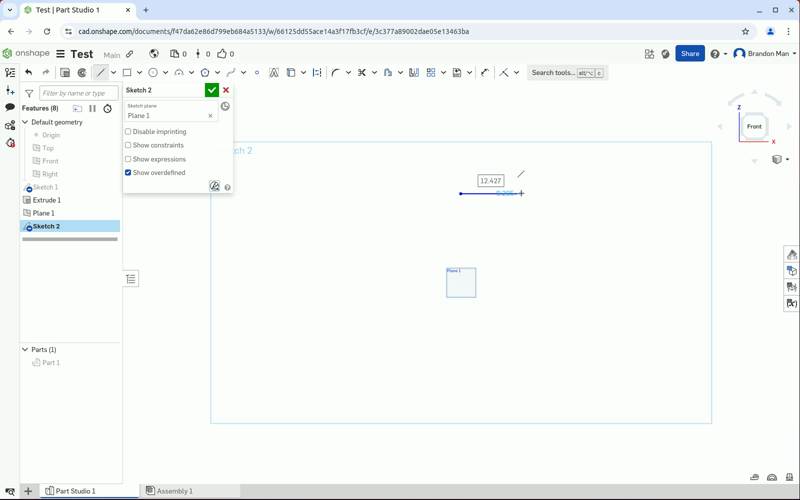
scroll(6)
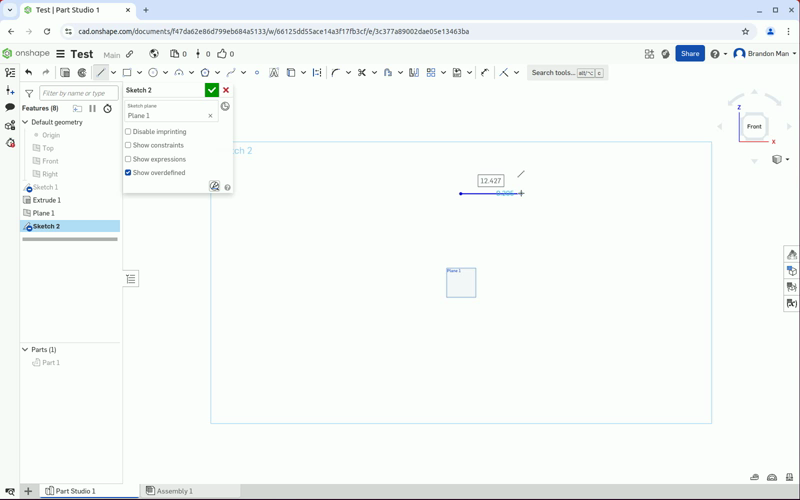
scroll(6)
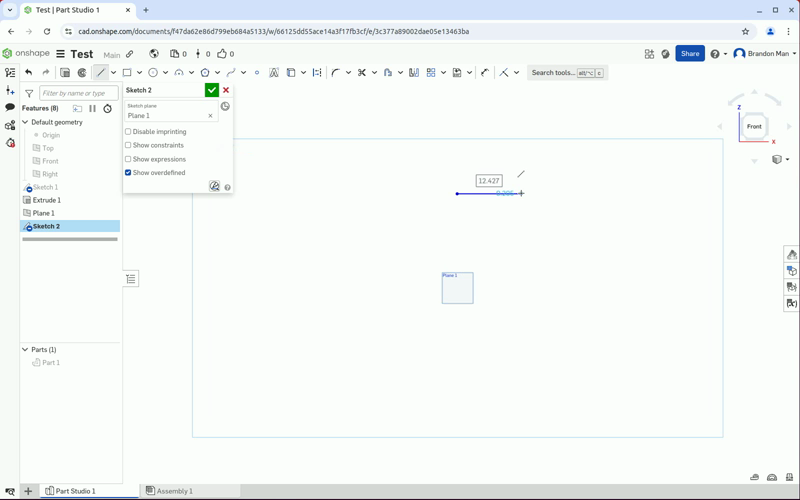
scroll(6)
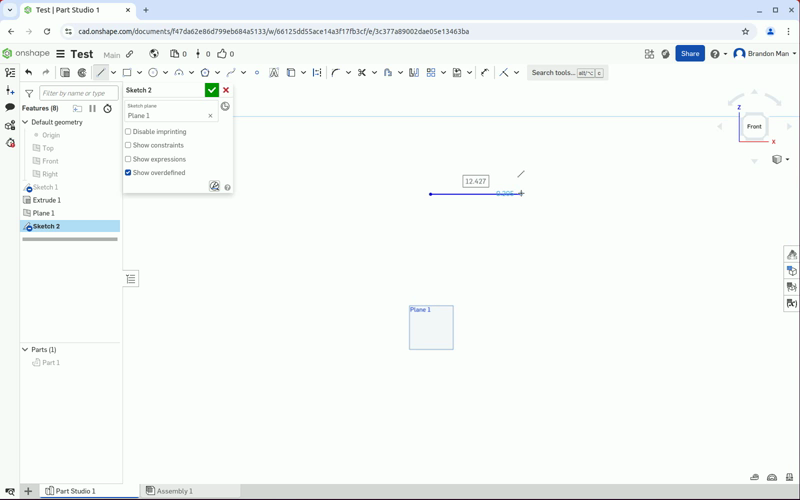
scroll(6)
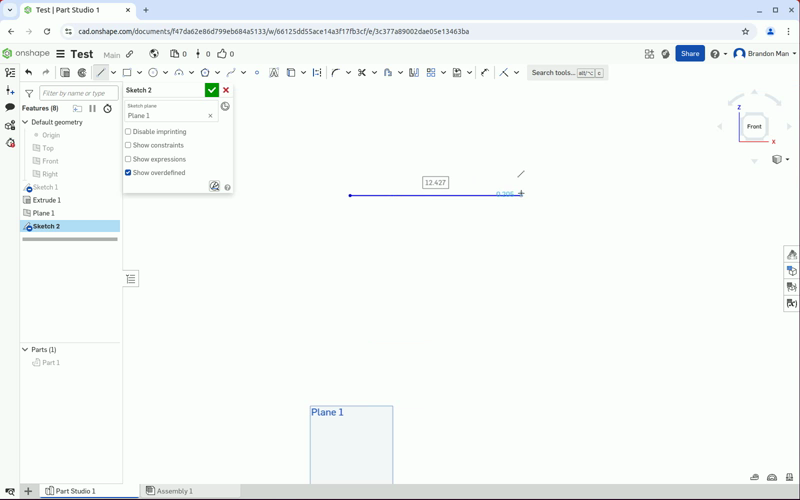
scroll(6)
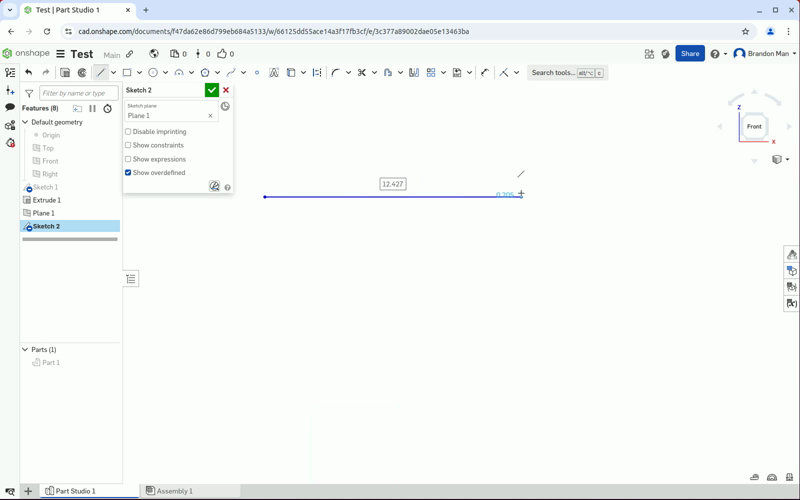
scroll(6)
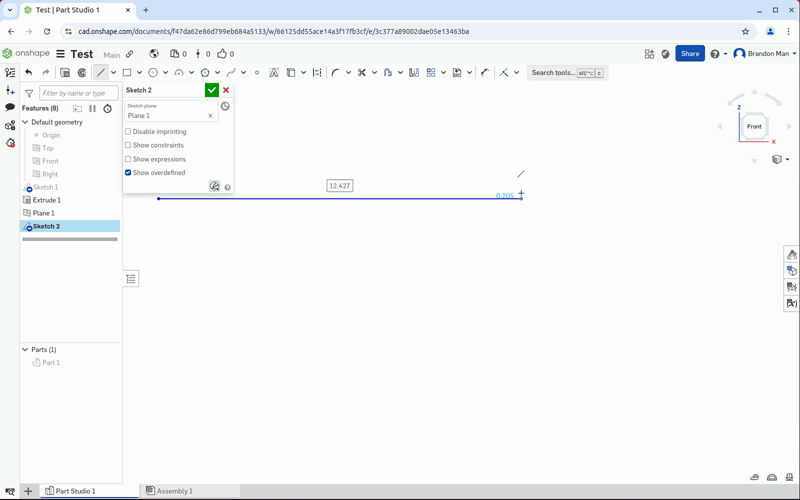
scroll(6)
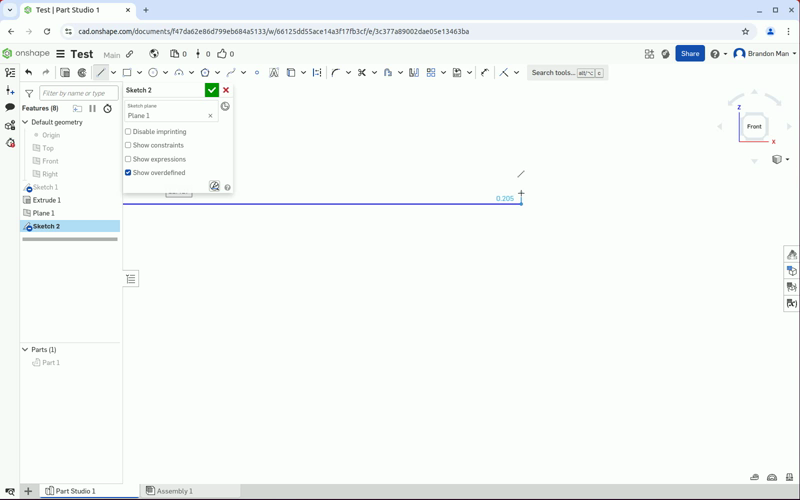
click(521, 192)
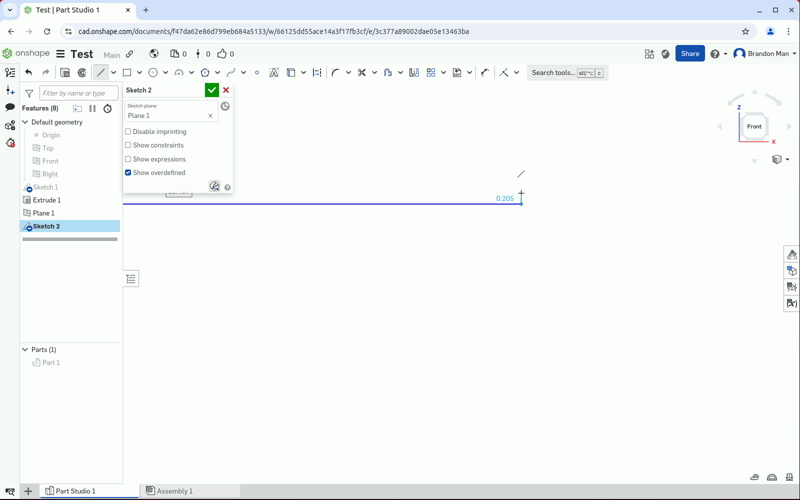
scroll(-6)
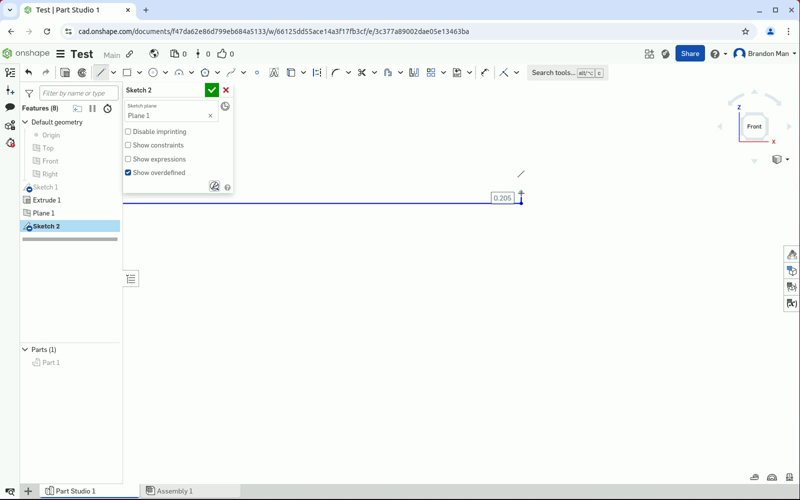
scroll(-6)
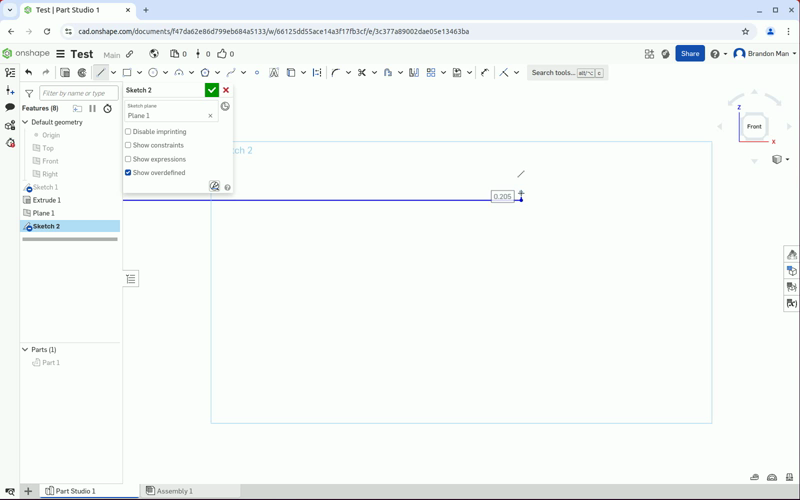
scroll(-6)
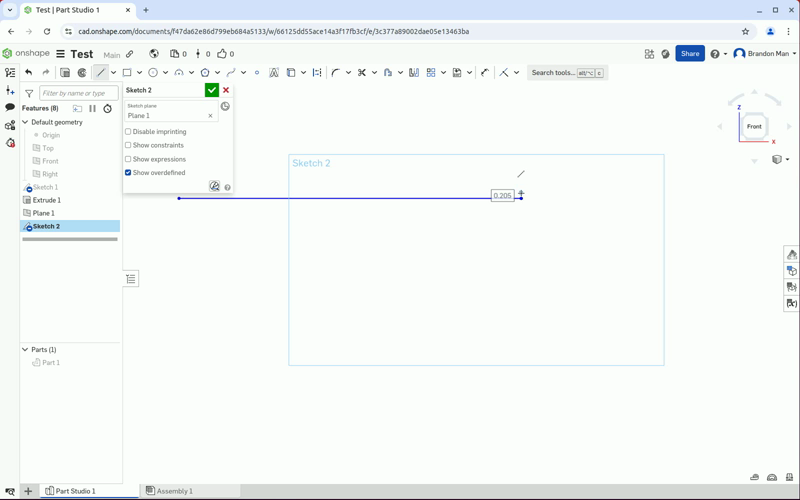
scroll(-6)
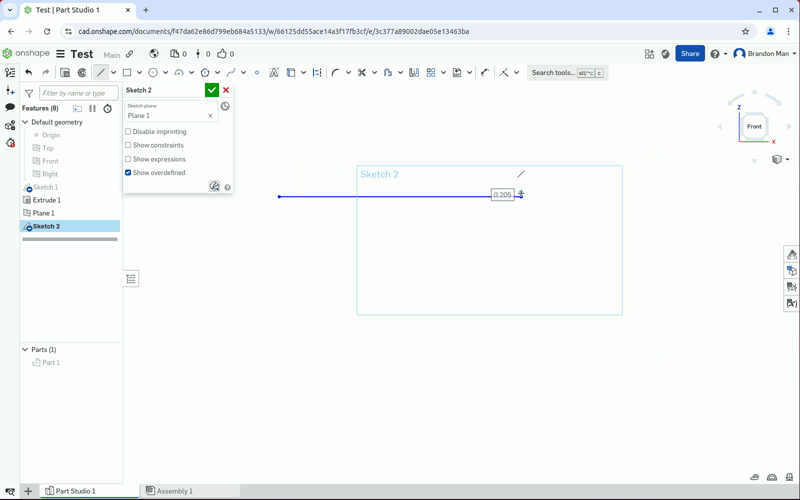
scroll(-6)
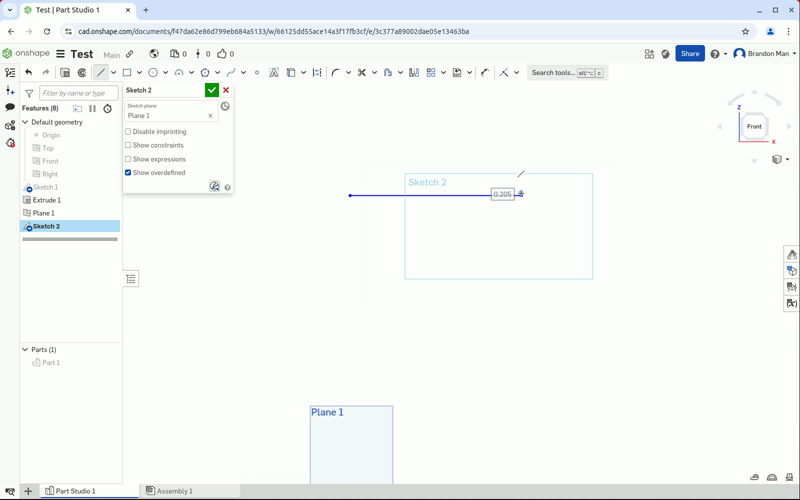
scroll(-6)
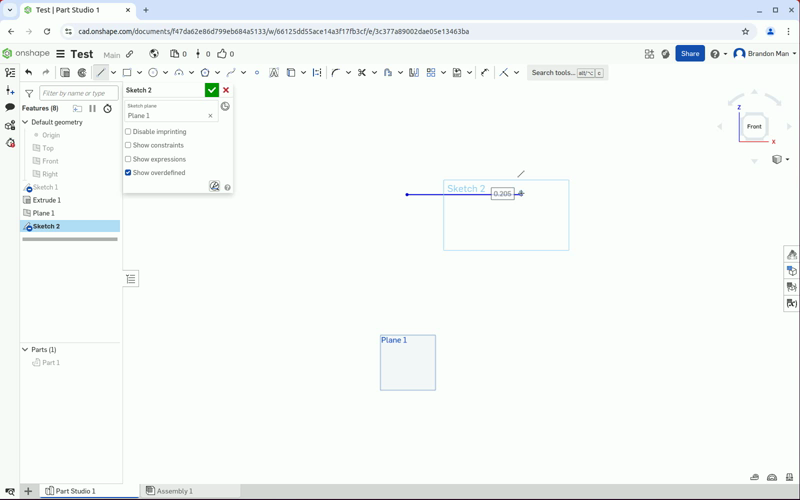
scroll(-6)
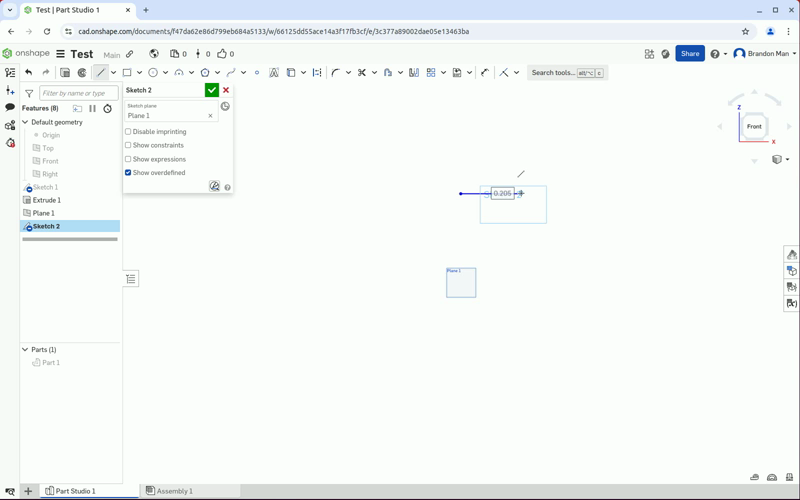
key_up(shift)
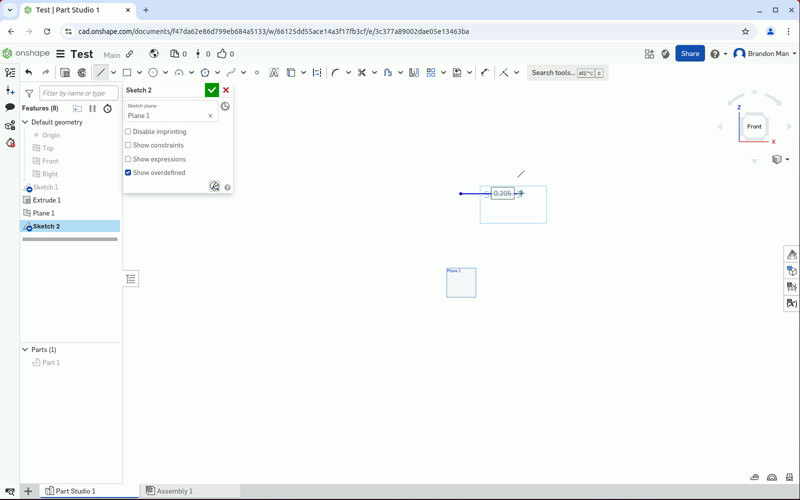
key_down(shift)
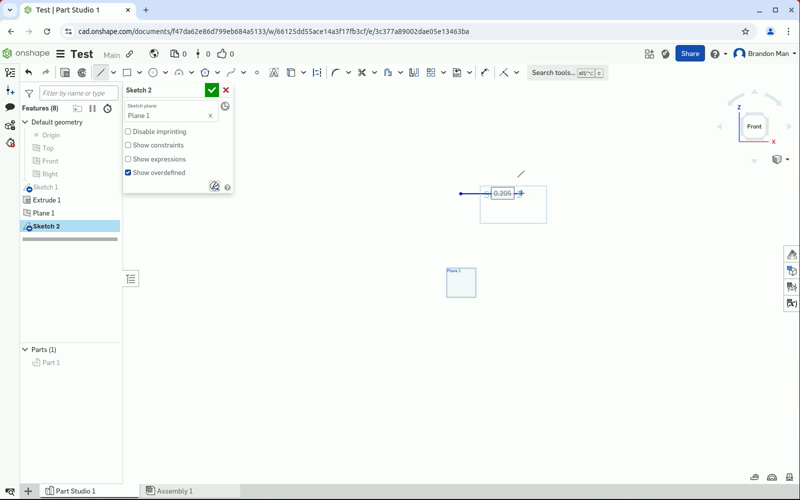
mouse_move(460, 192)
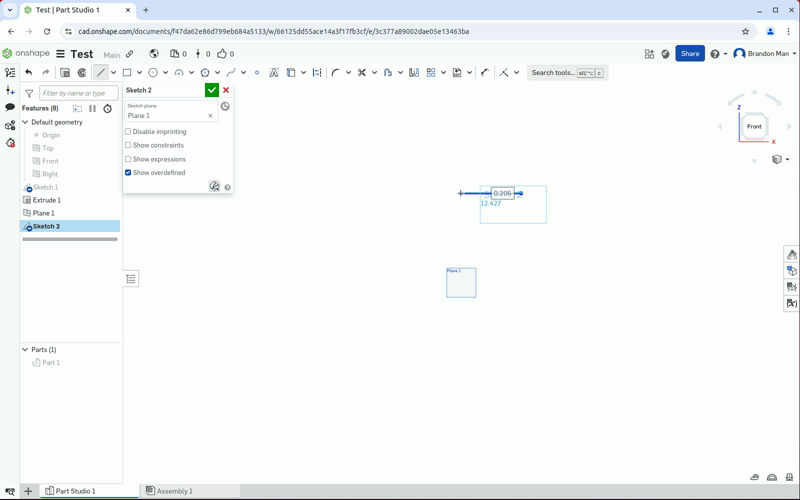
scroll(6)
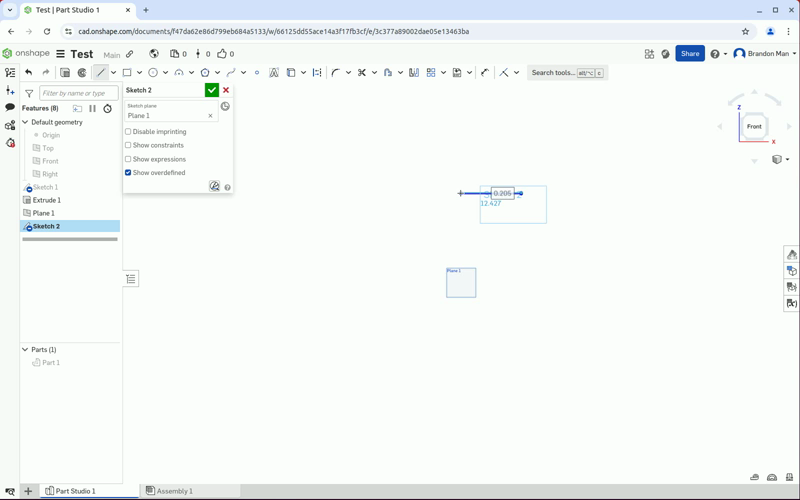
scroll(6)
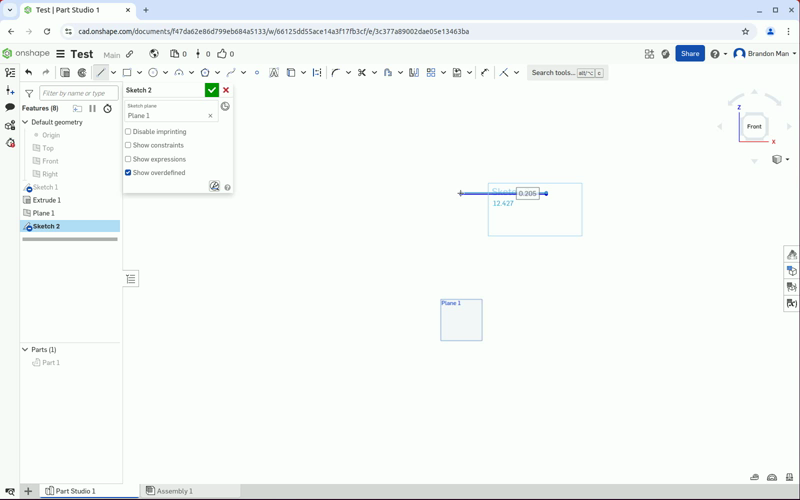
scroll(6)
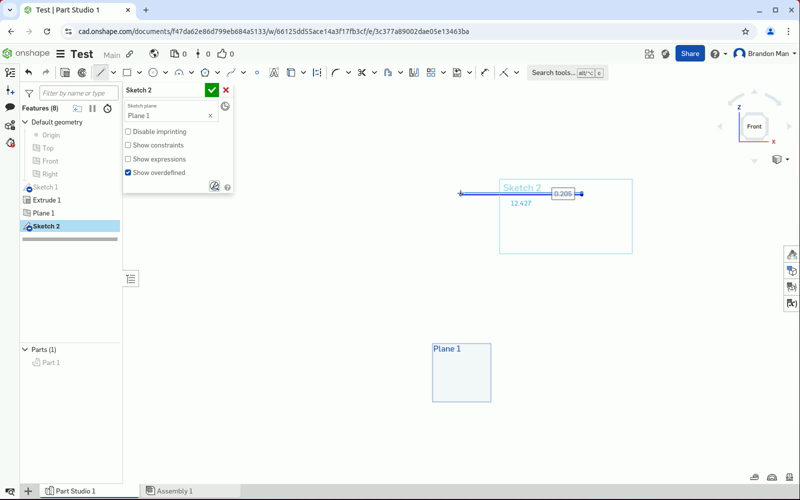
scroll(6)
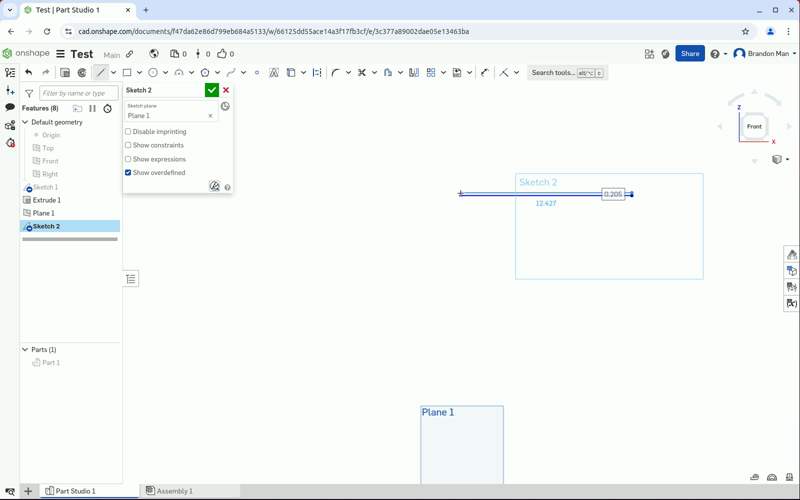
scroll(6)
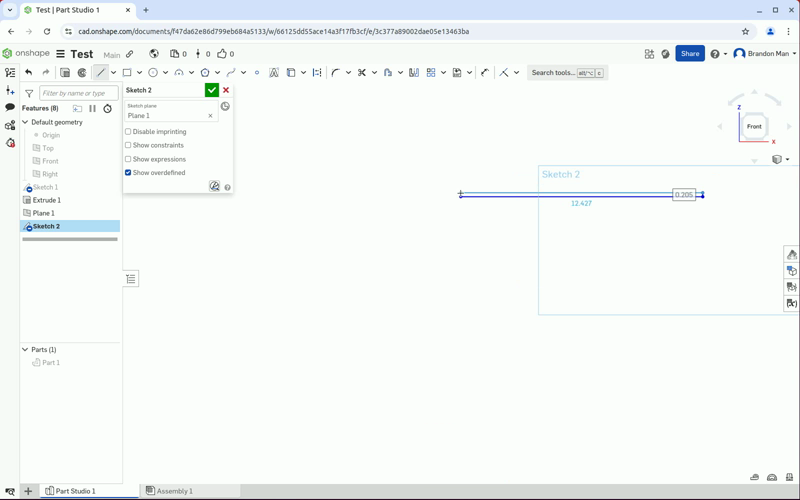
scroll(6)
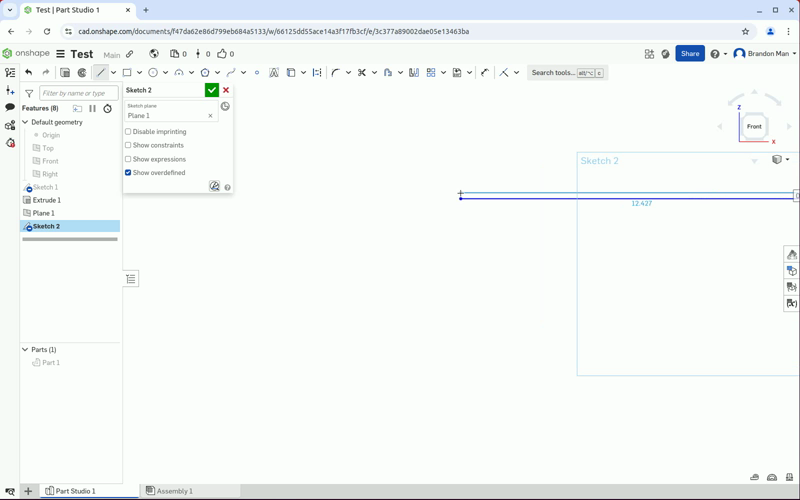
scroll(6)
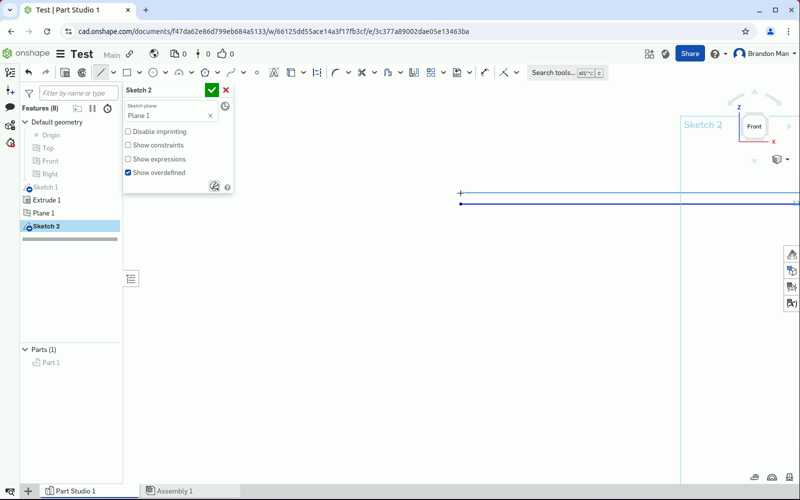
click(460, 192)
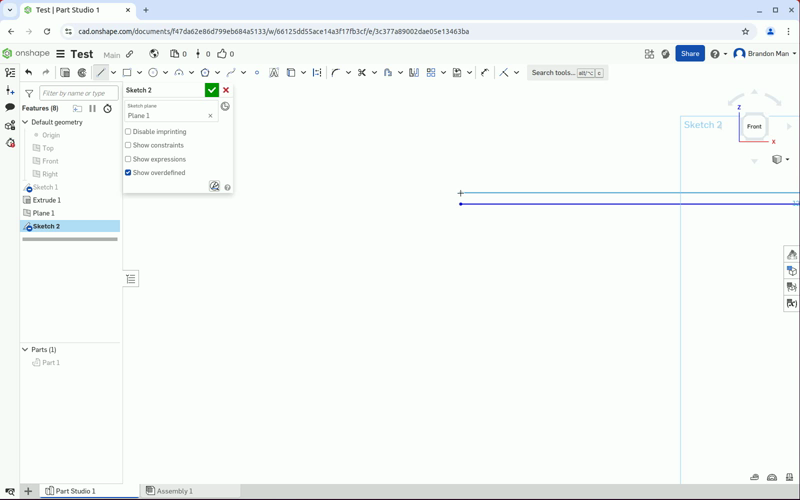
scroll(-6)
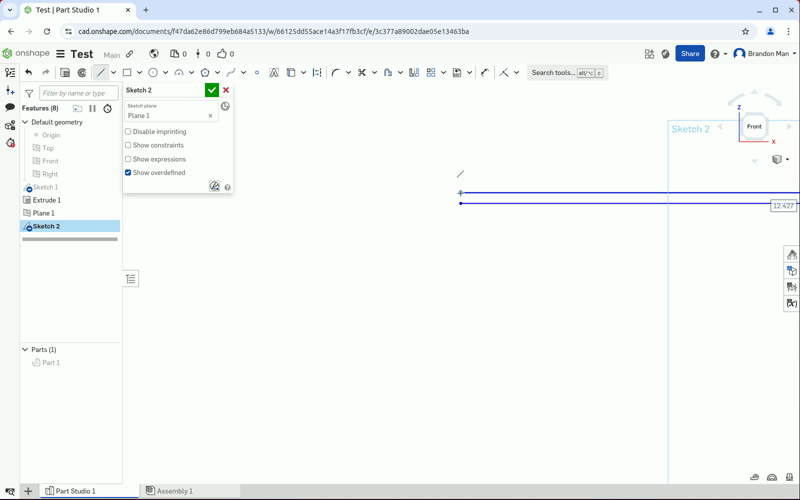
scroll(-6)
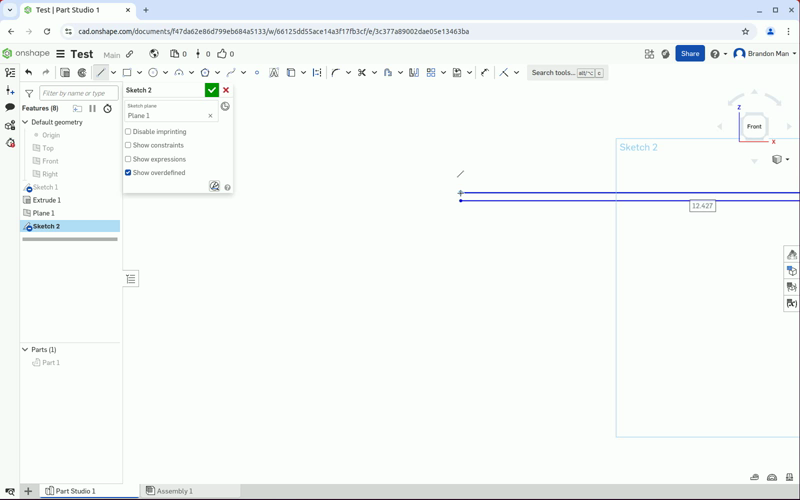
scroll(-6)
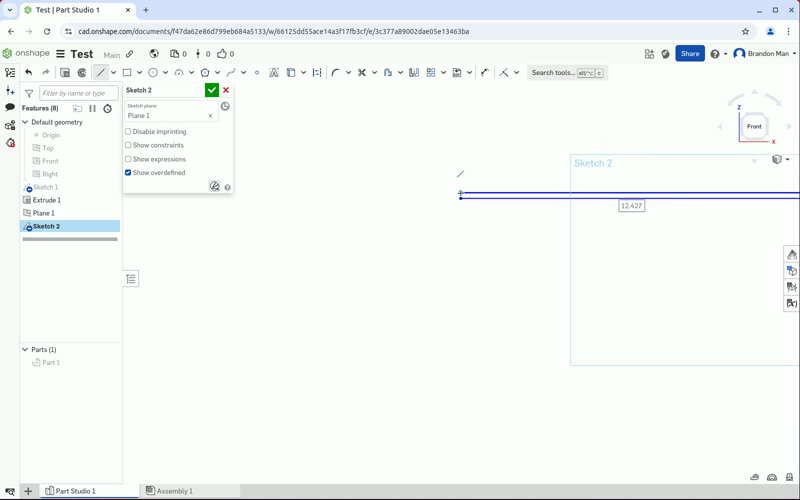
scroll(-6)
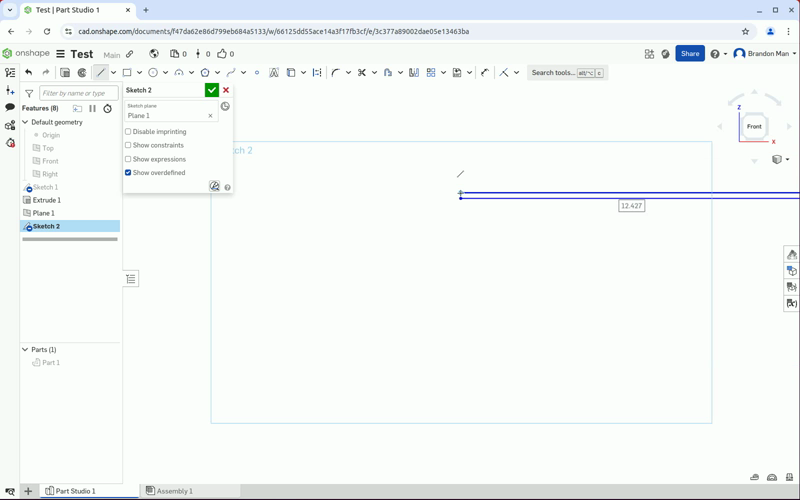
scroll(-6)
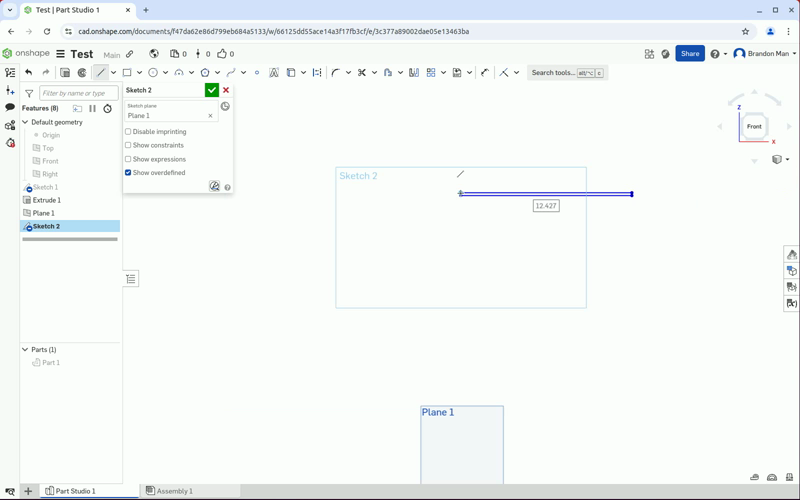
scroll(-6)
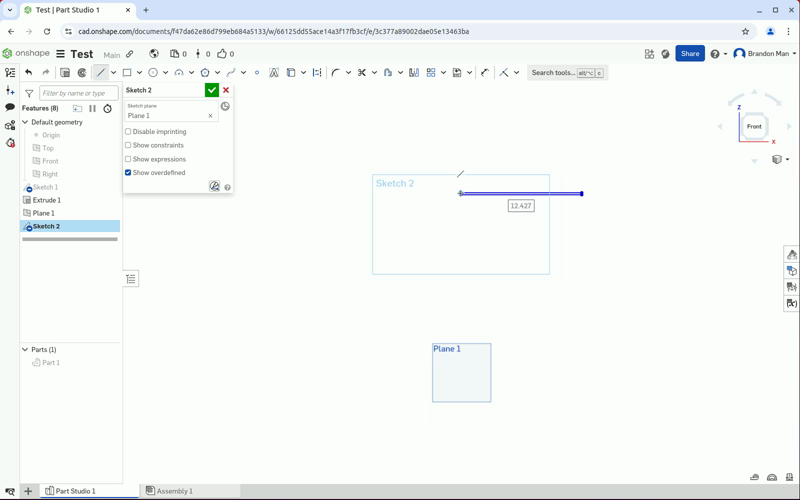
scroll(-6)
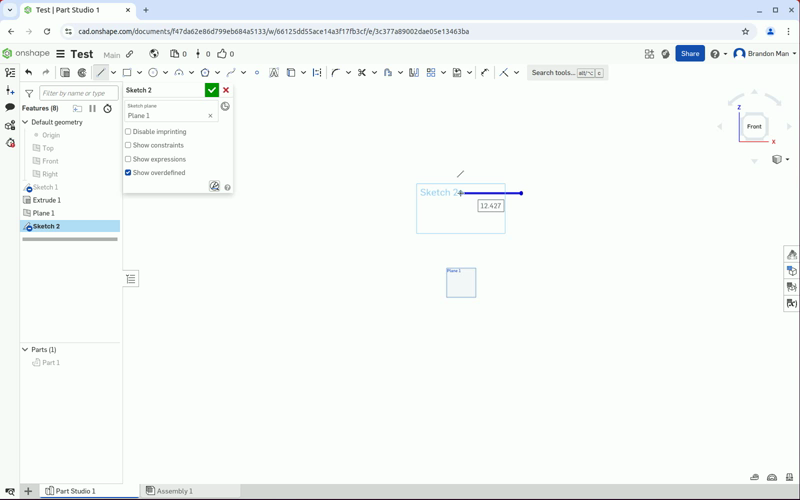
key_up(shift)
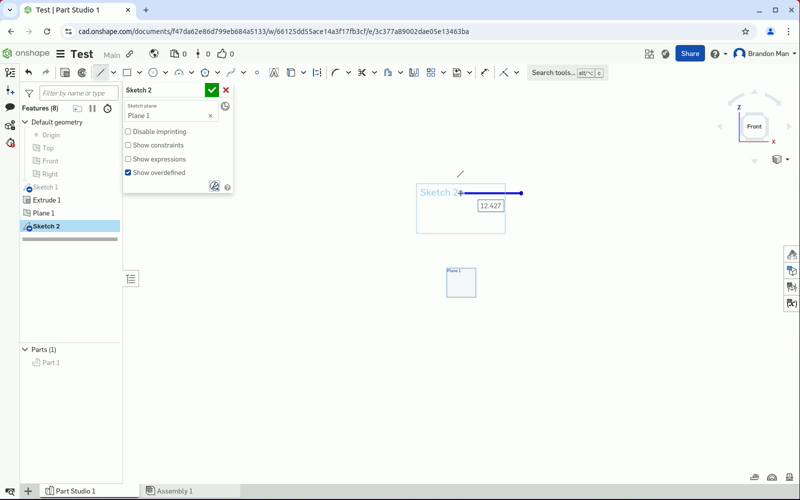
mouse_move(490, 192)
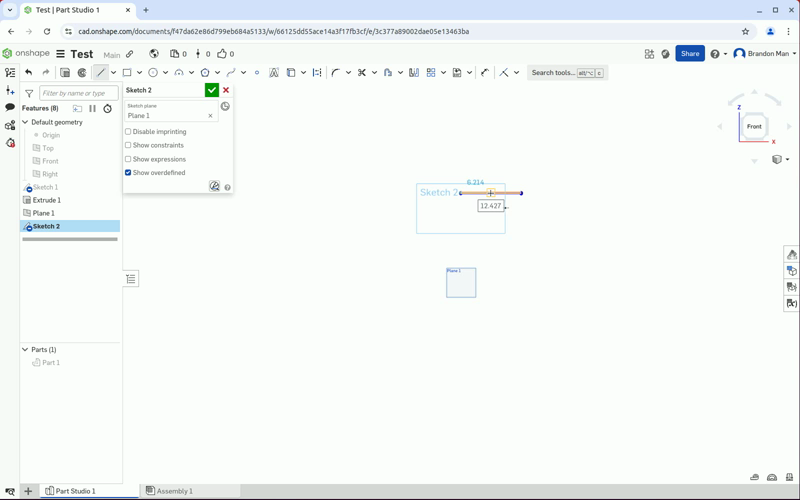
key_down(shift)
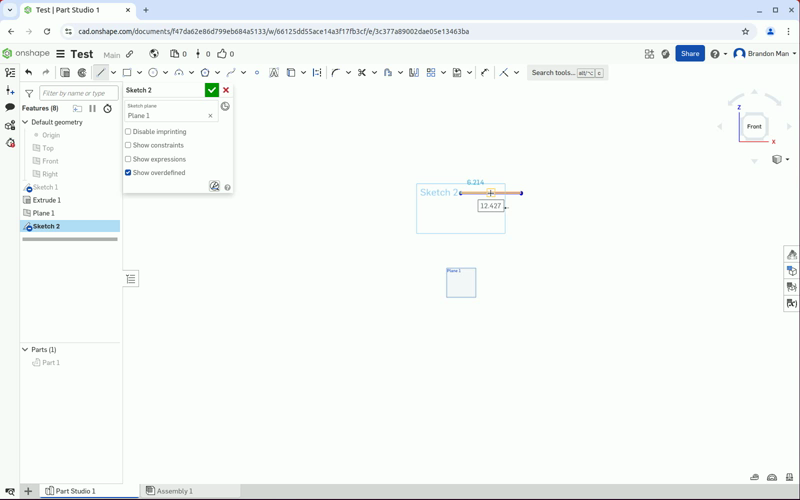
mouse_move(460, 193)
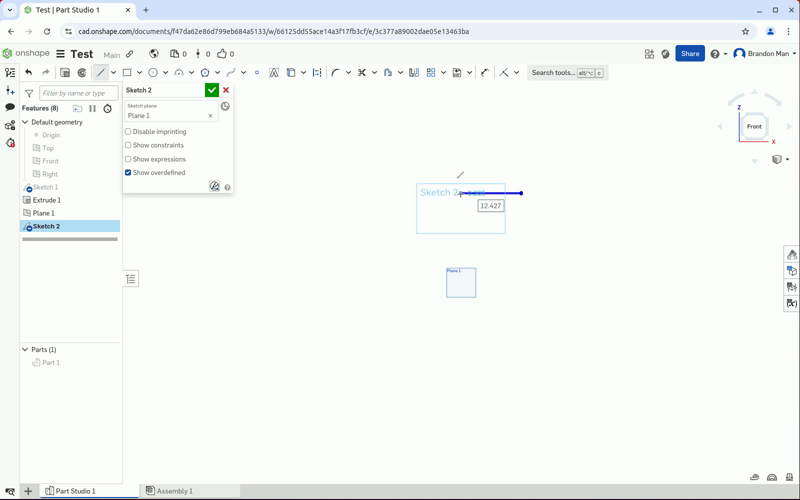
scroll(6)
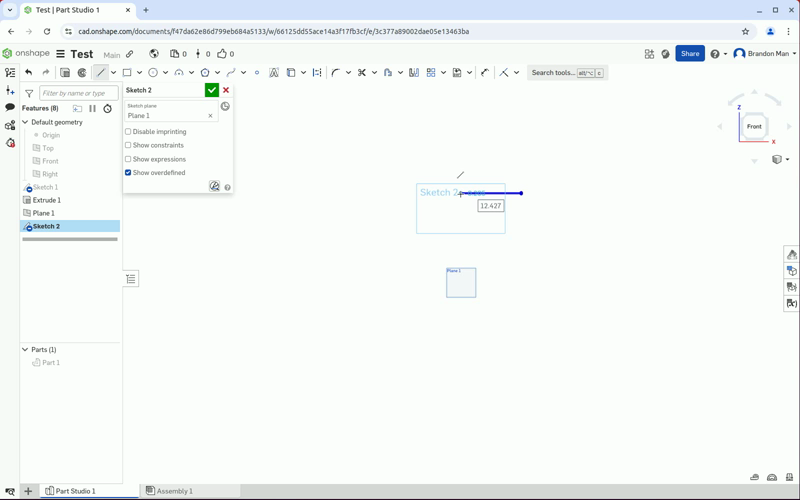
scroll(6)
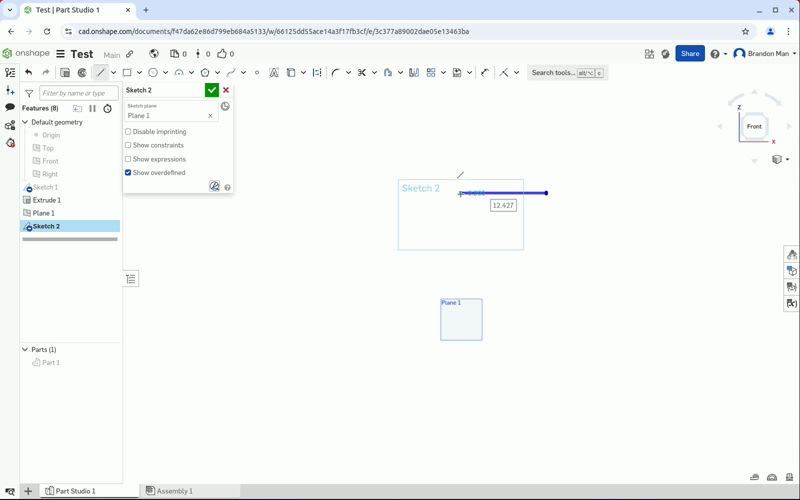
scroll(6)
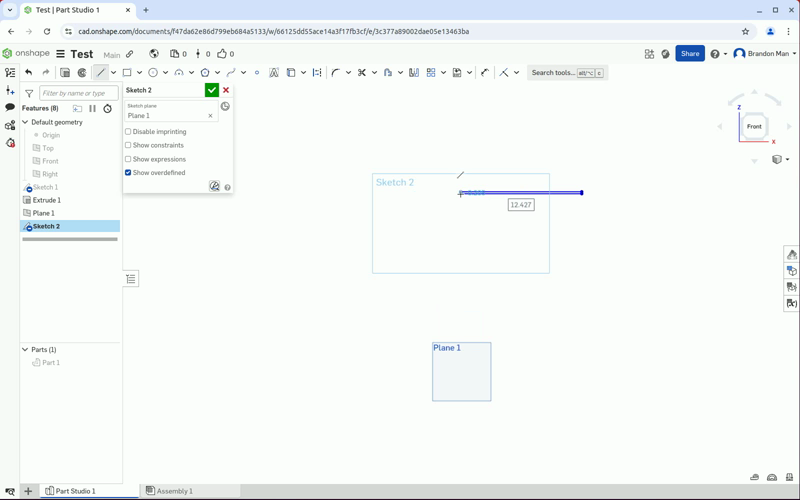
scroll(6)
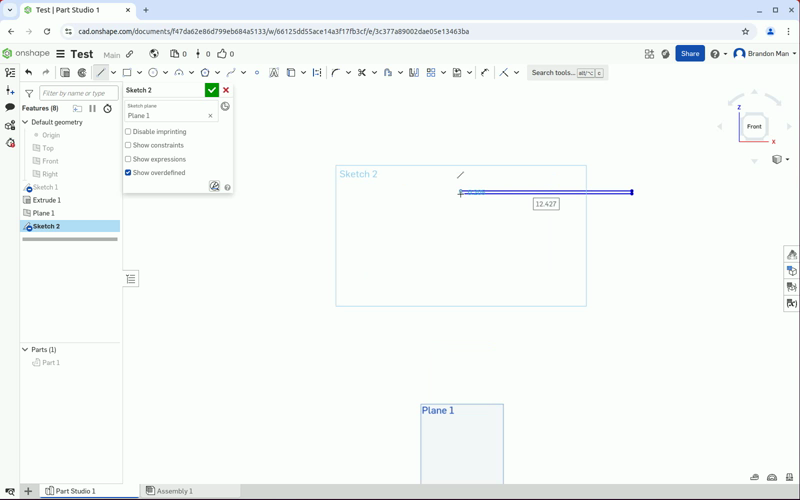
scroll(6)
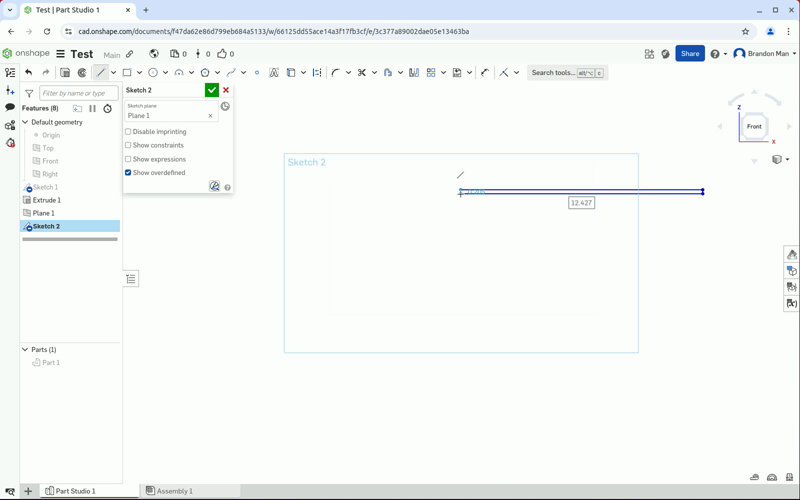
scroll(6)
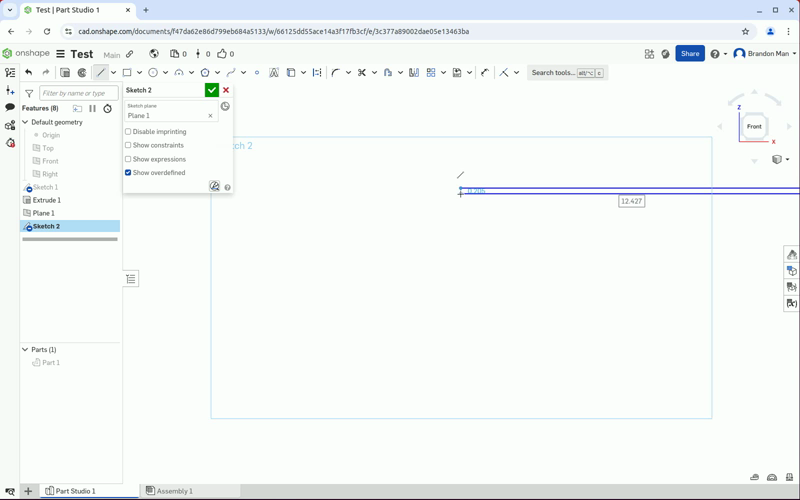
scroll(6)
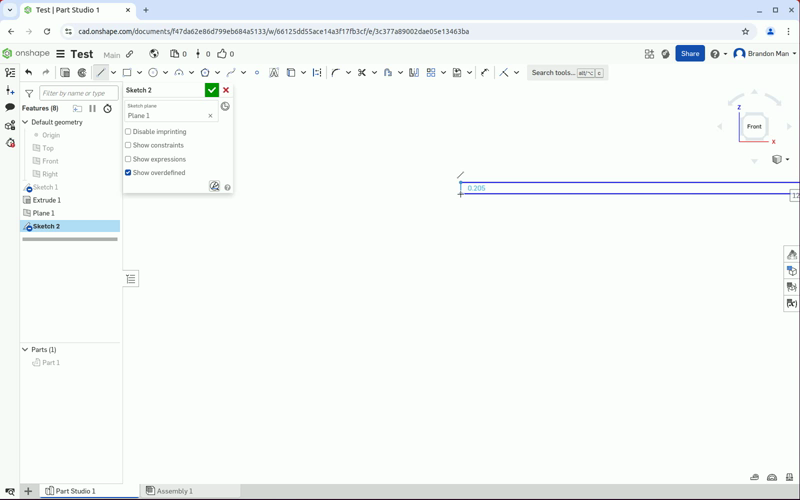
key_up(shift)
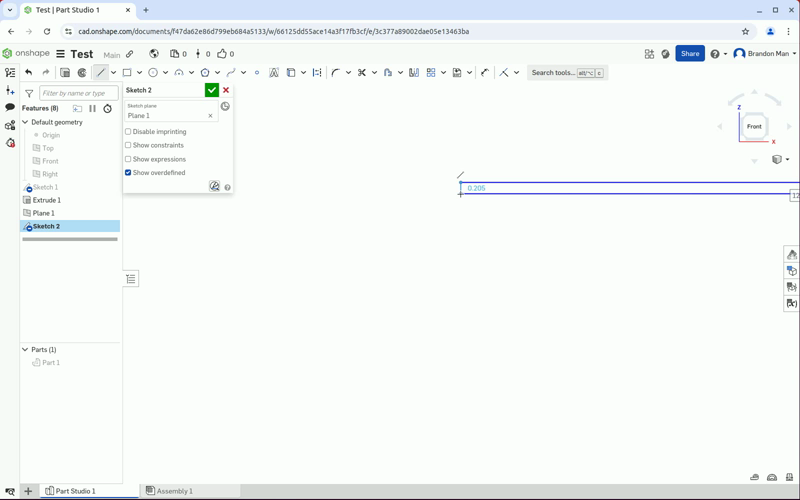
click(460, 193)
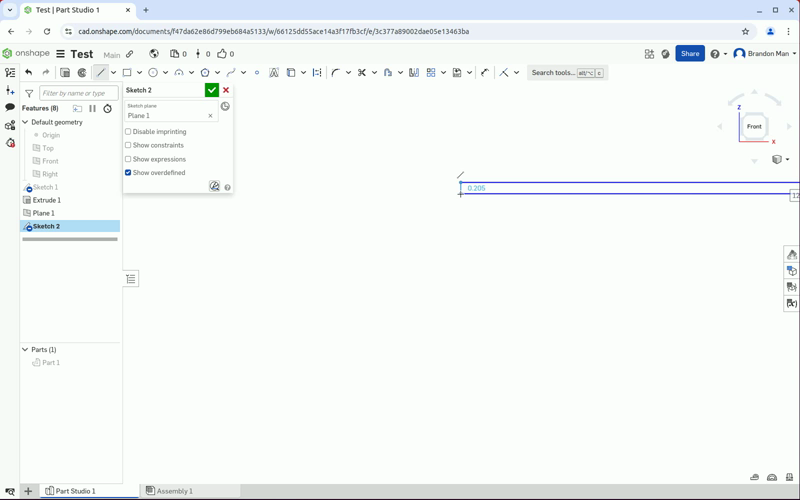
scroll(-6)
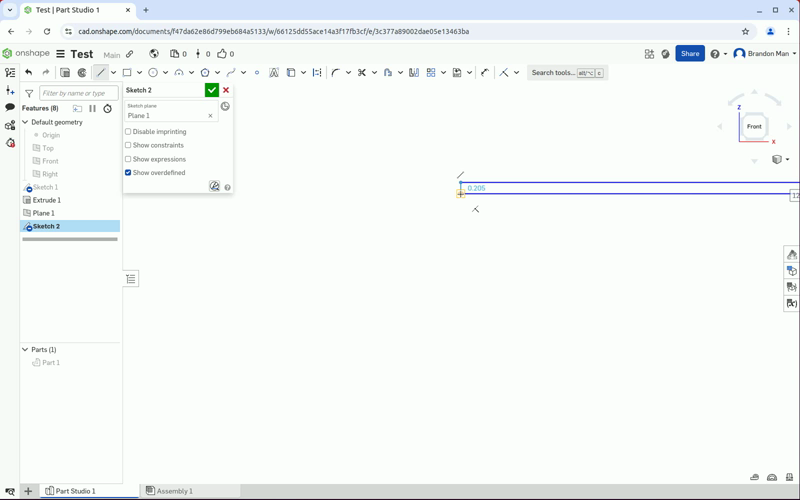
scroll(-6)
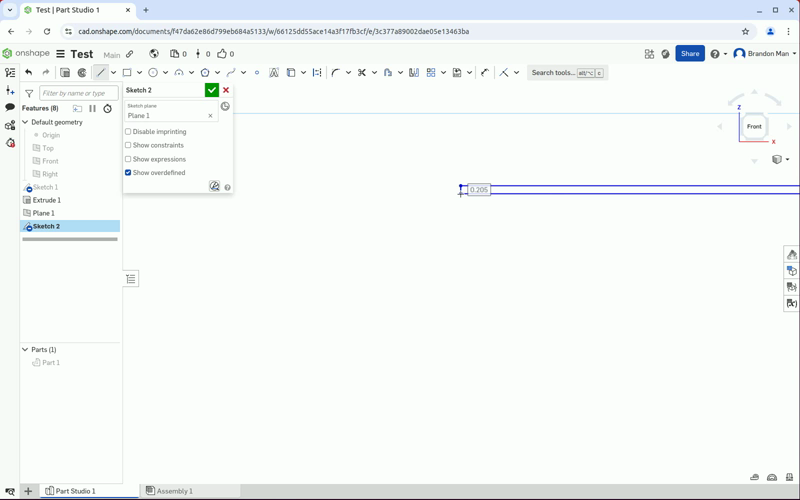
scroll(-6)
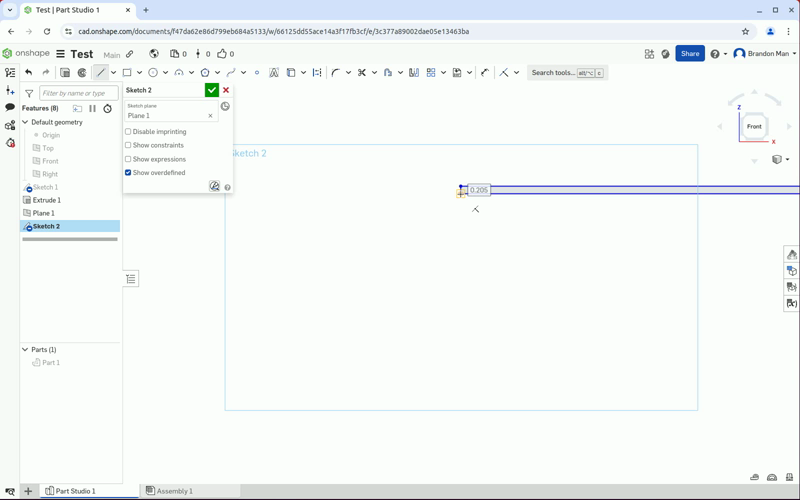
scroll(-6)
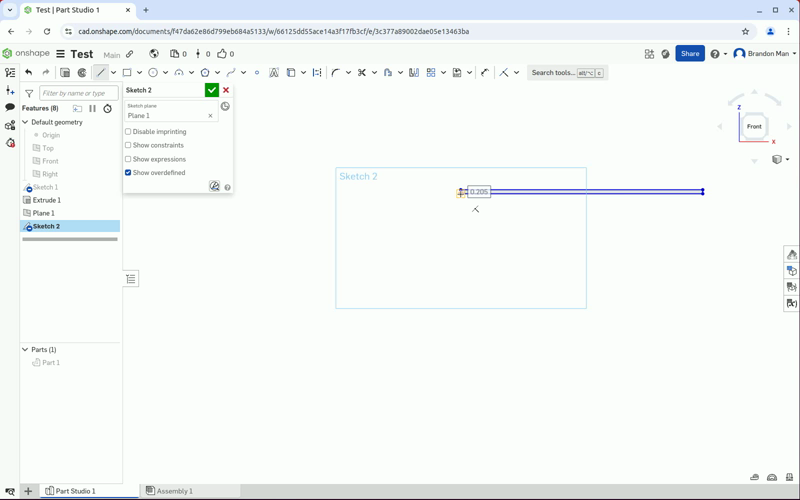
scroll(-6)
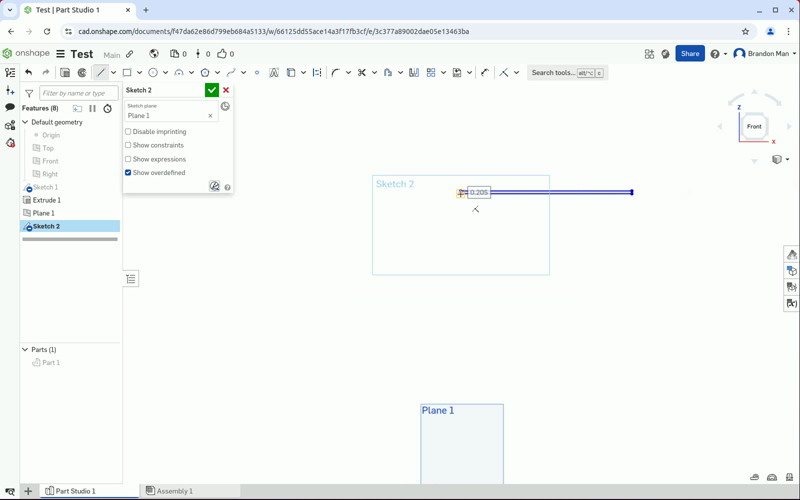
scroll(-6)
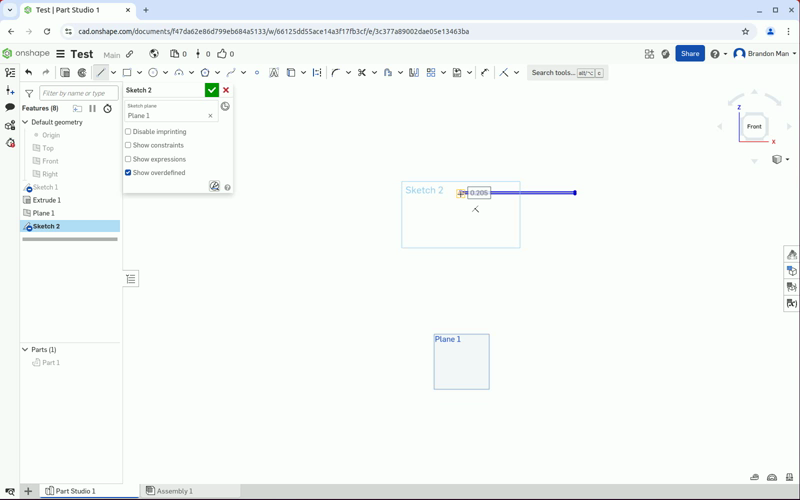
scroll(-6)
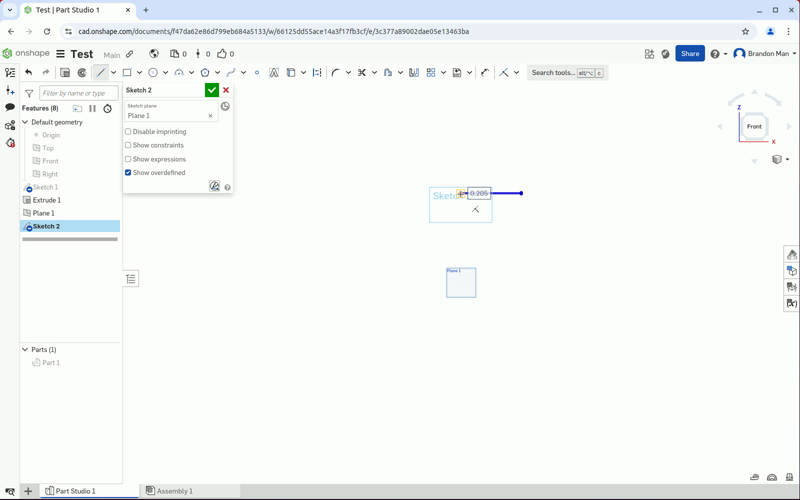
key(esc)
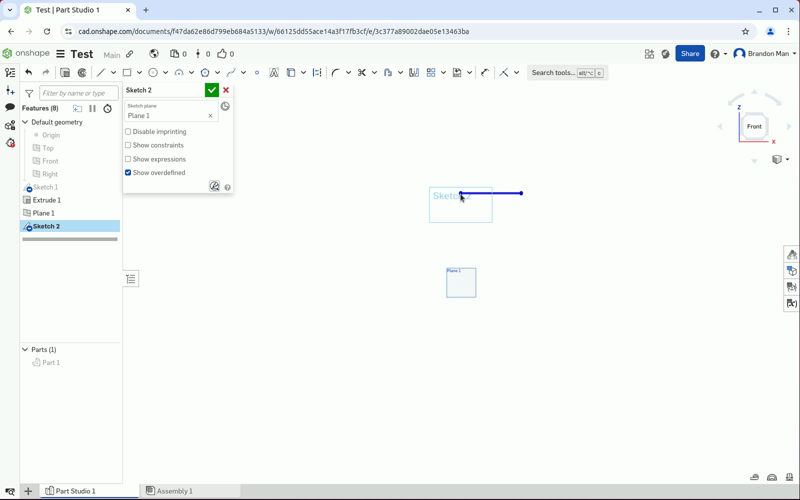
mouse_move(486, 193)
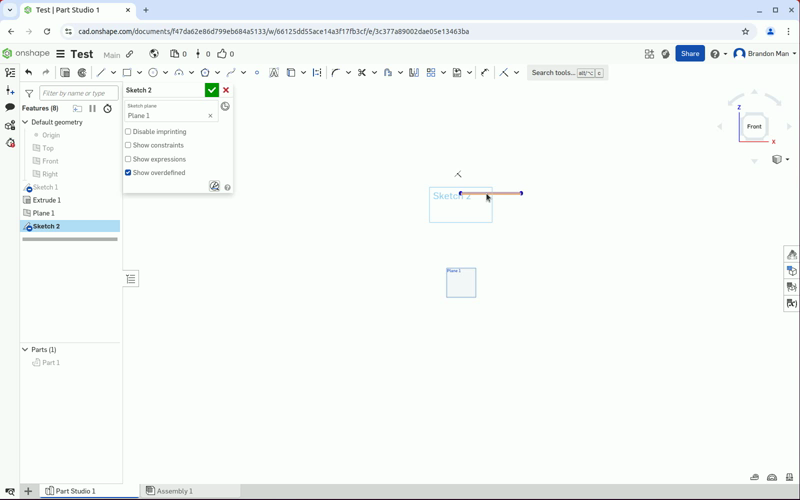
scroll(6)
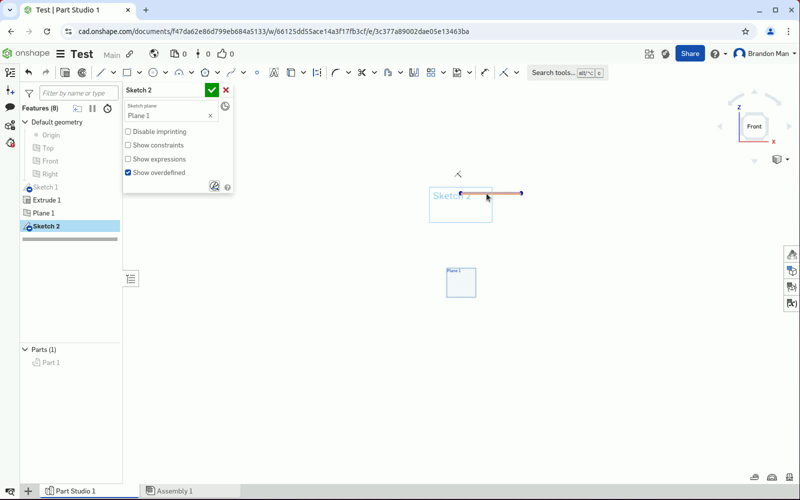
scroll(6)
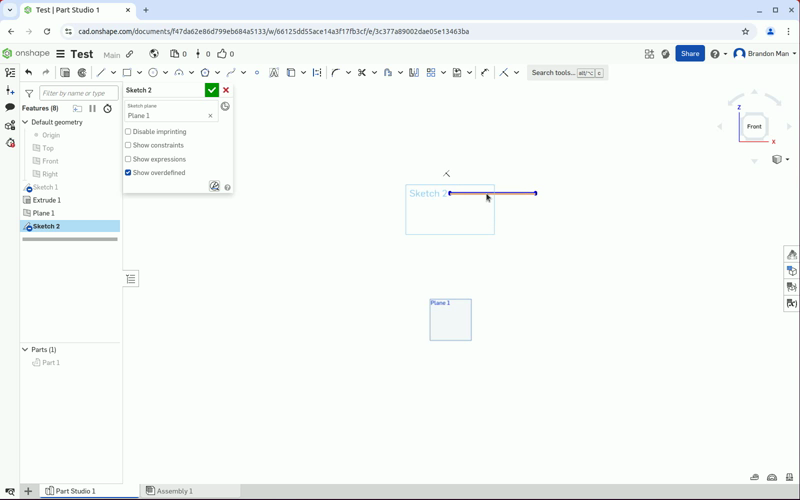
scroll(6)
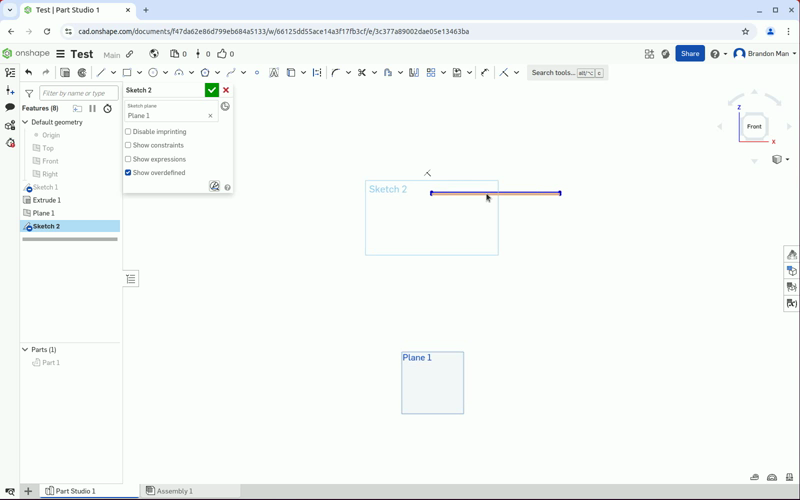
scroll(6)
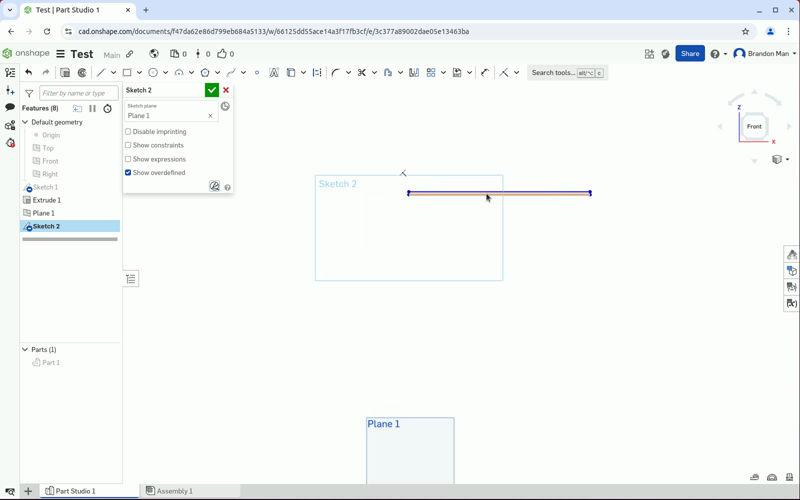
scroll(6)
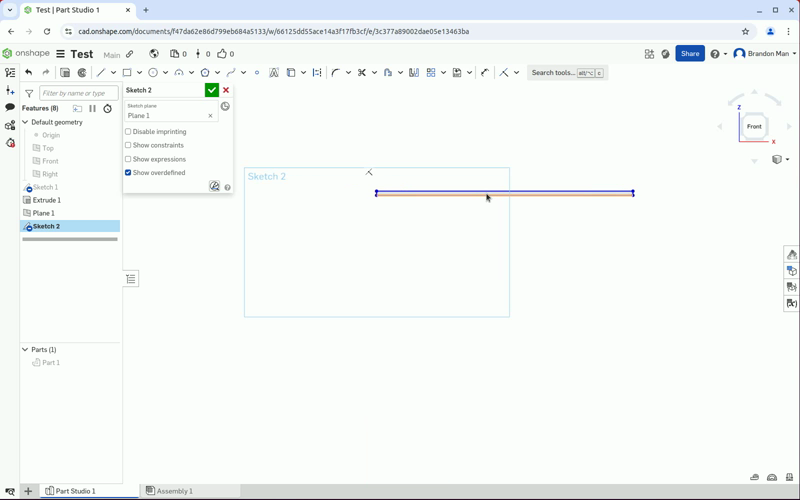
scroll(6)
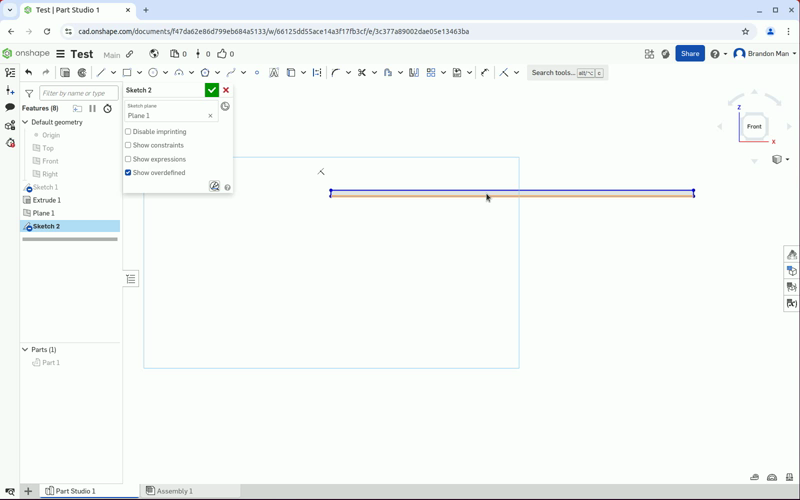
scroll(6)
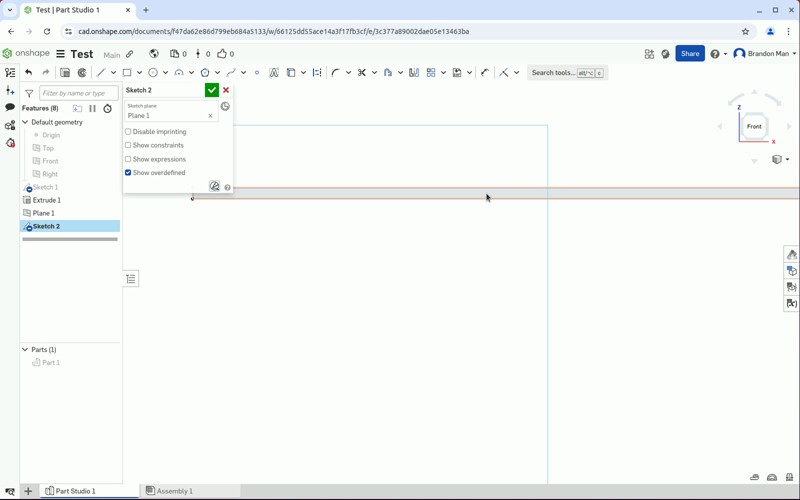
click(486, 193)
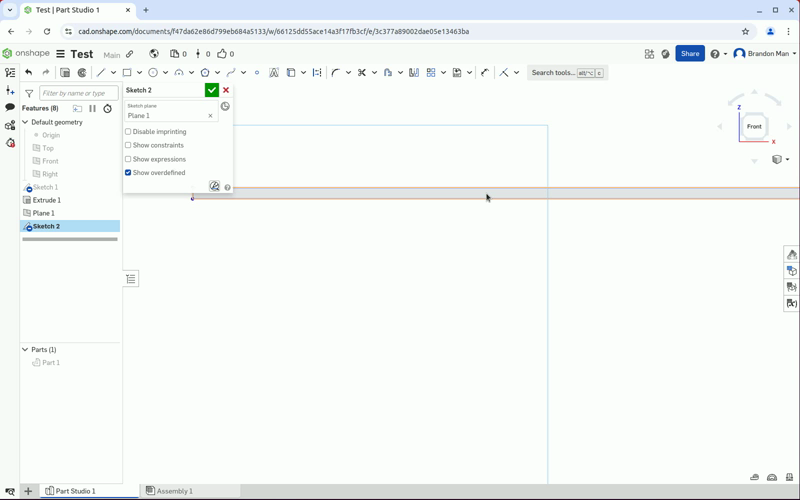
scroll(-6)
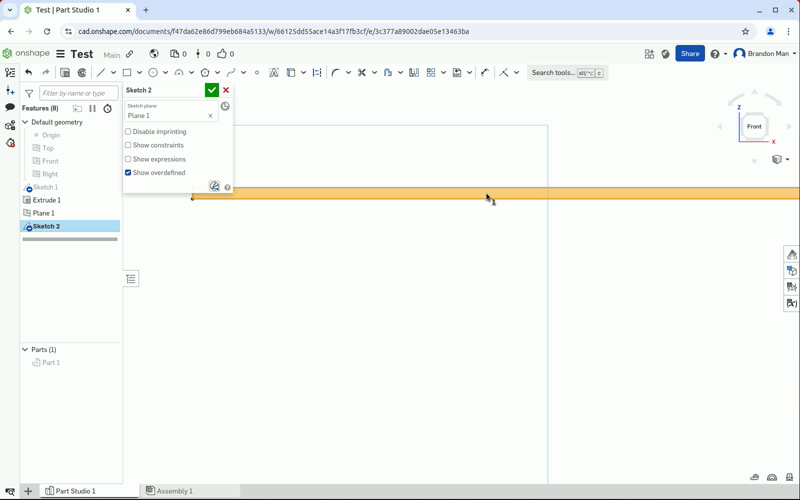
scroll(-6)
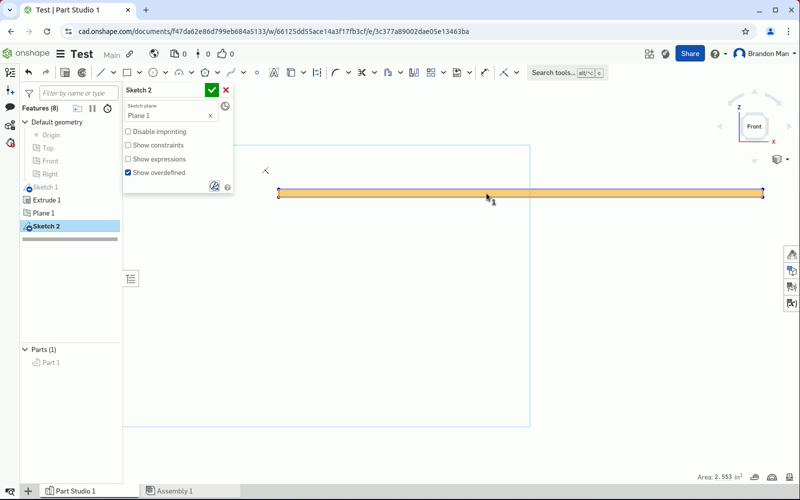
scroll(-6)
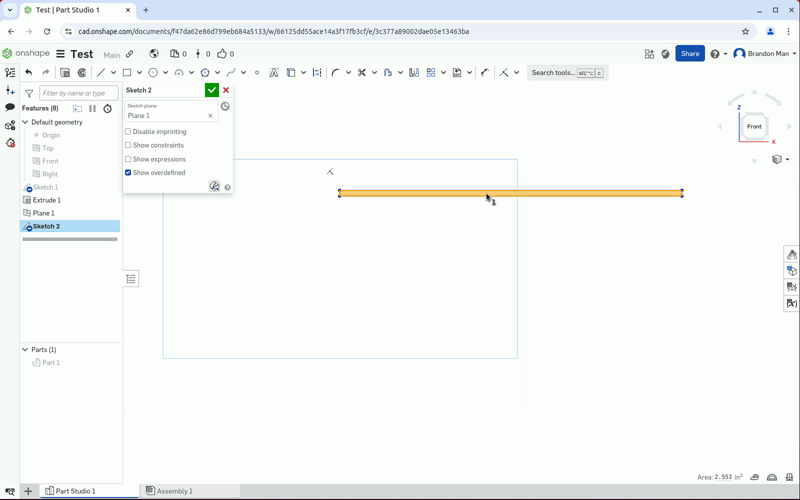
scroll(-6)
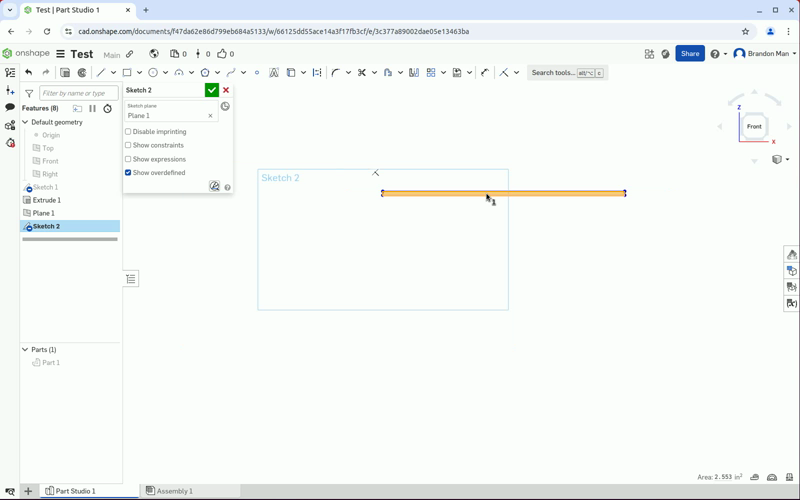
scroll(-6)
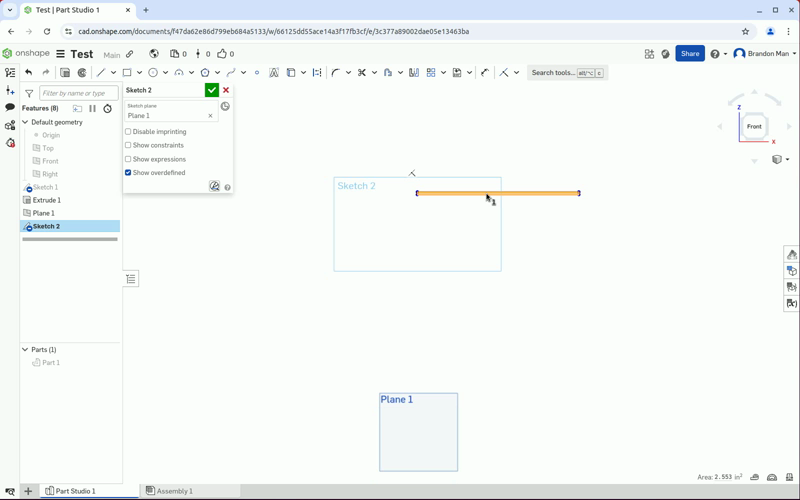
scroll(-6)
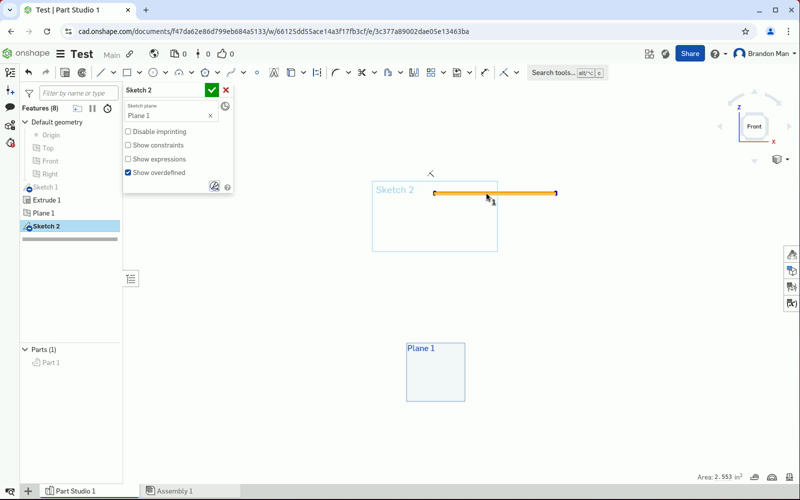
scroll(-6)
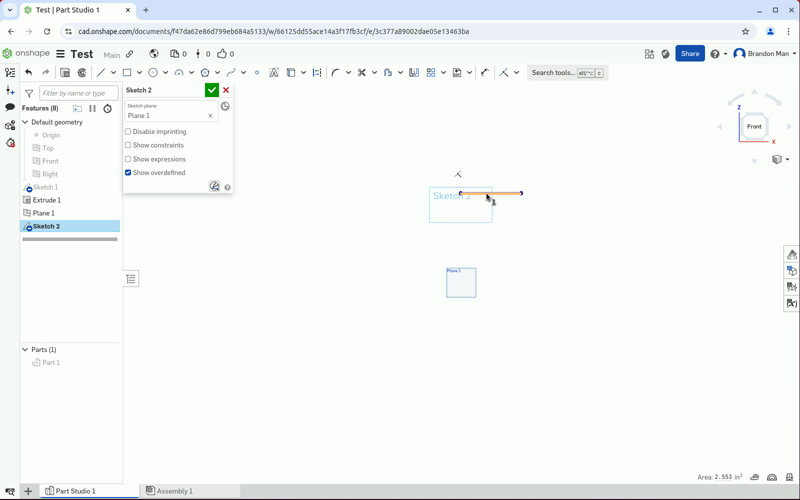
mouse_move(73, 352)
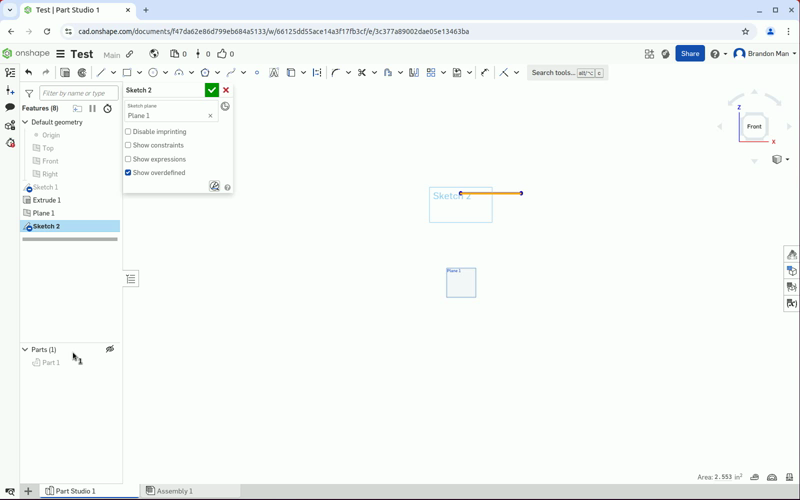
key(shift+y)
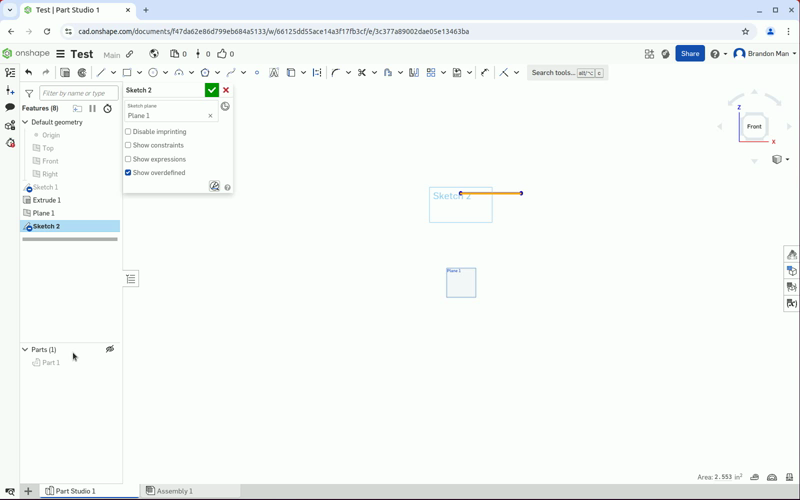
key(shift+e)
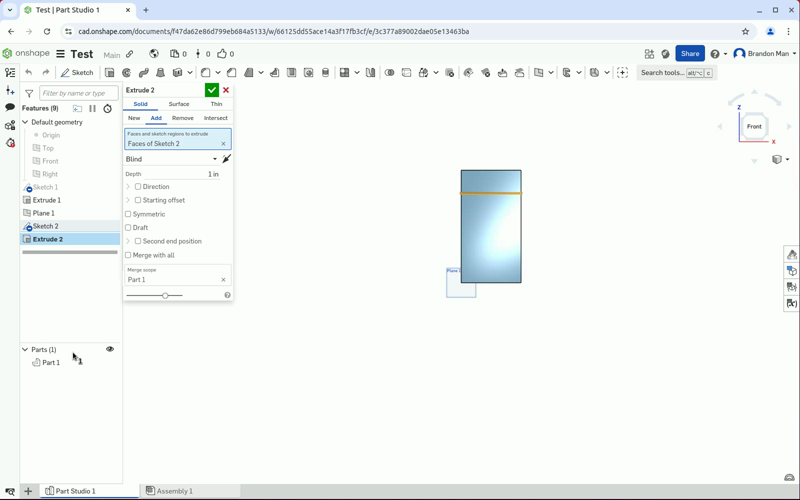
mouse_move(143, 106)
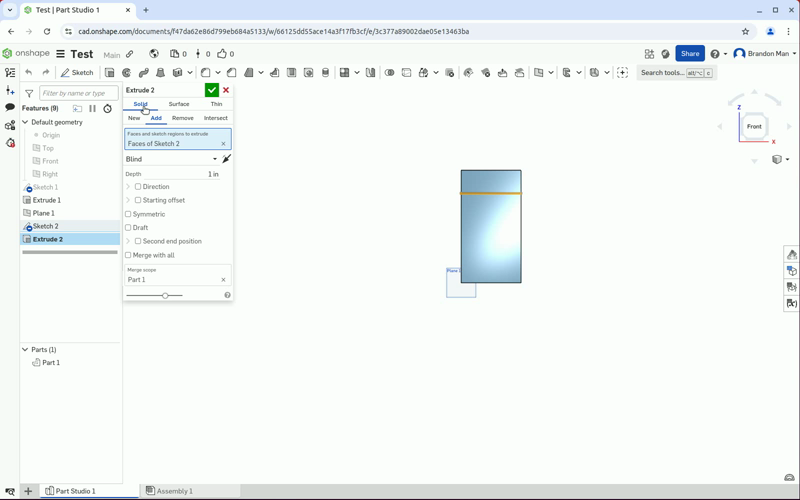
click(143, 106)
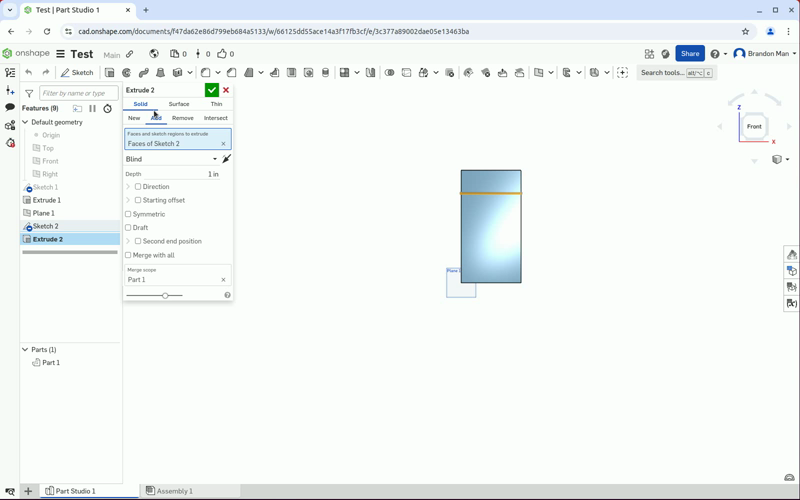
mouse_move(186, 120)
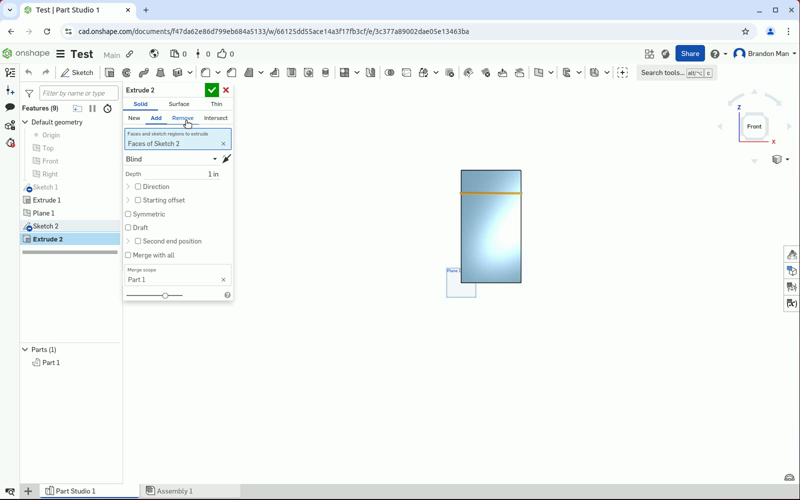
click(186, 120)
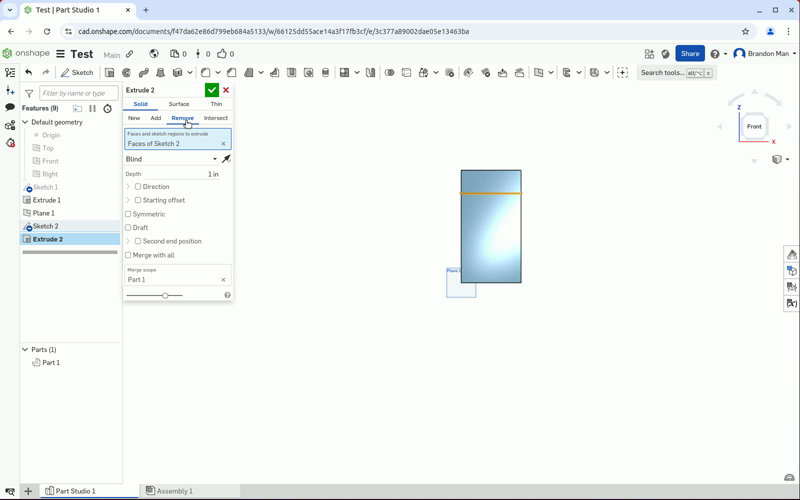
key(tab, 4)
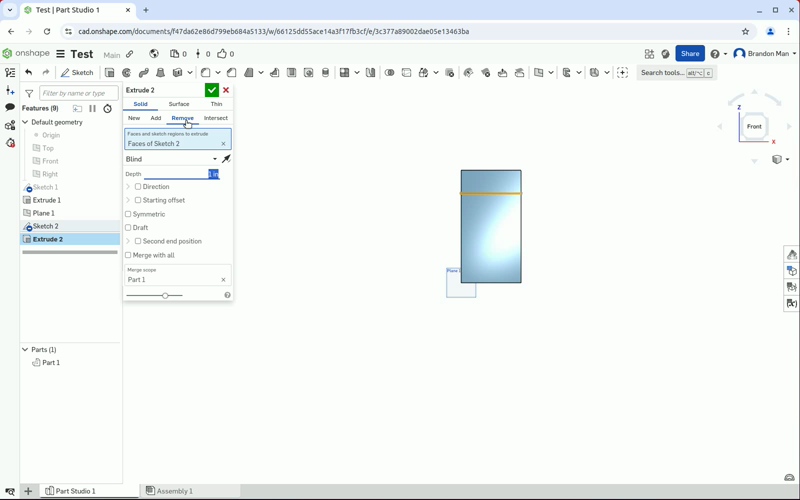
text(0.722)
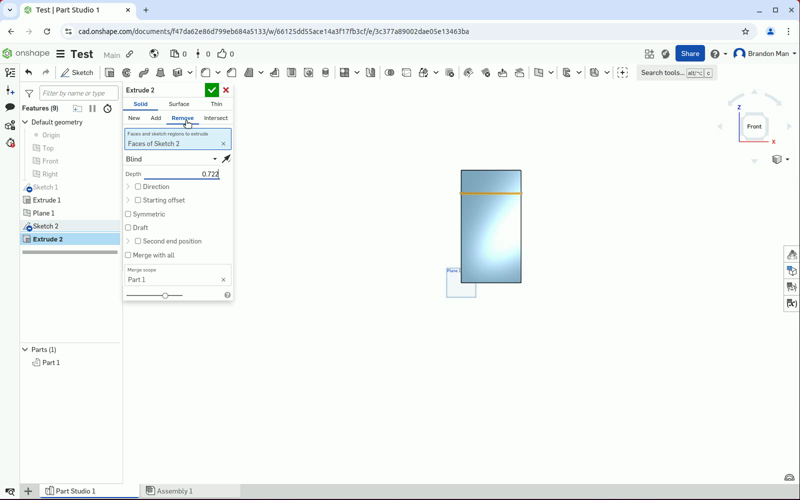
key(tab, 6)
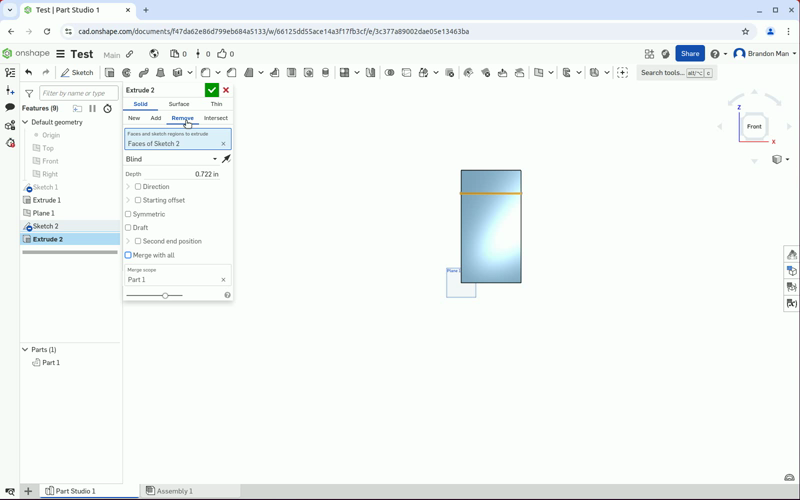
key(space)
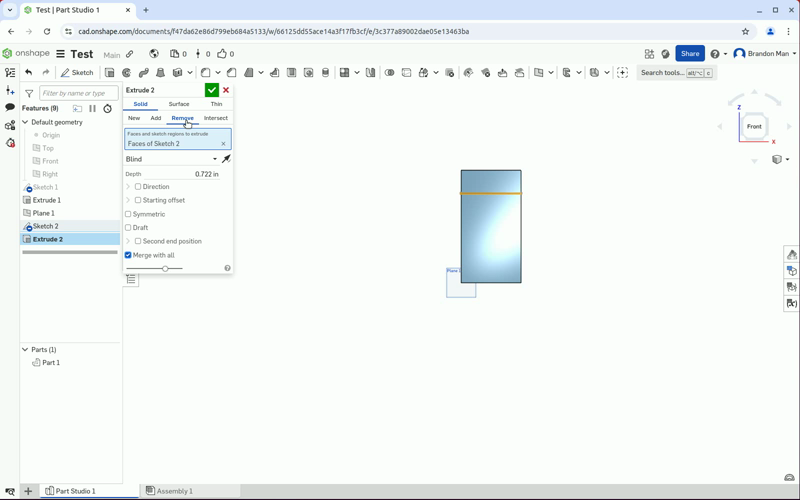
key(enter)
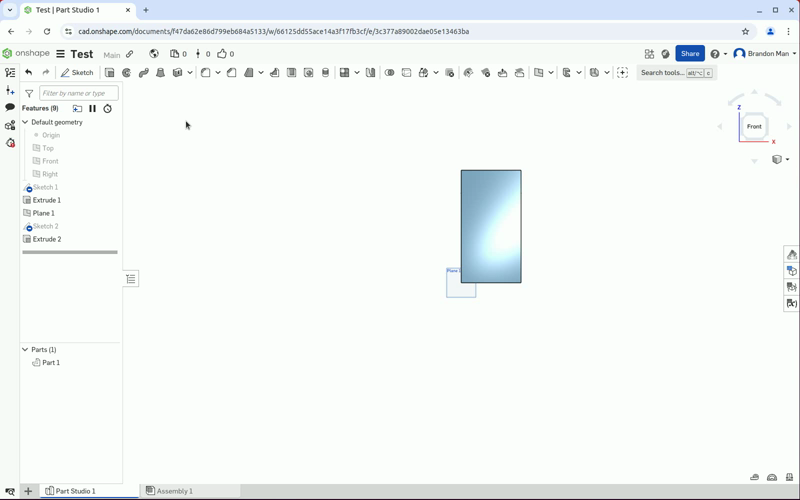
key(shift+h)
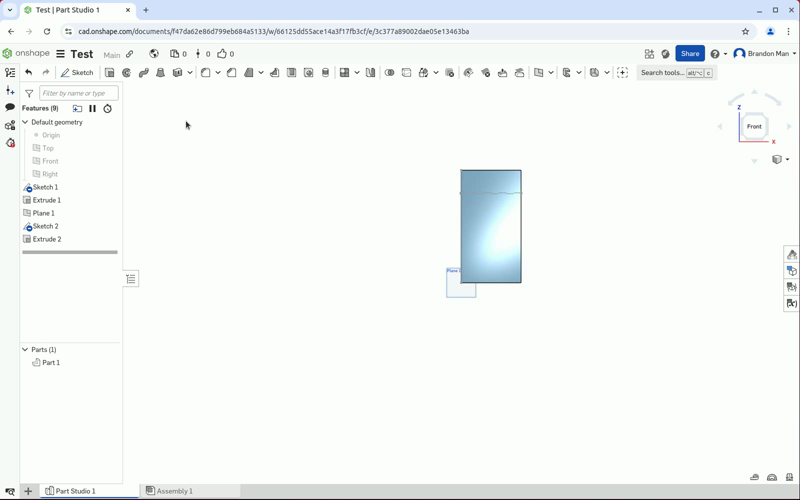
key(shift+h)
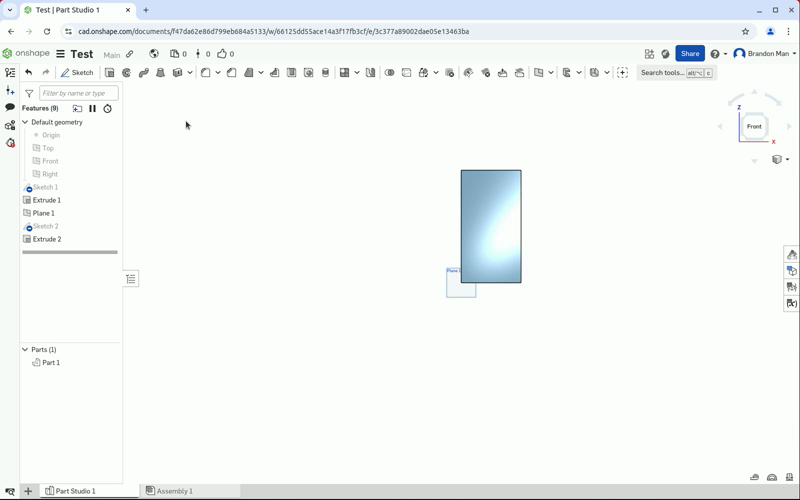
mouse_move(73, 189)
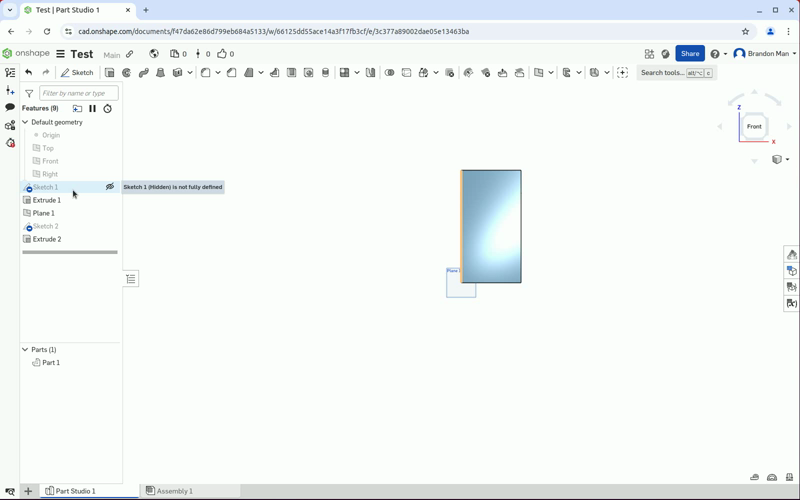
click(73, 189)
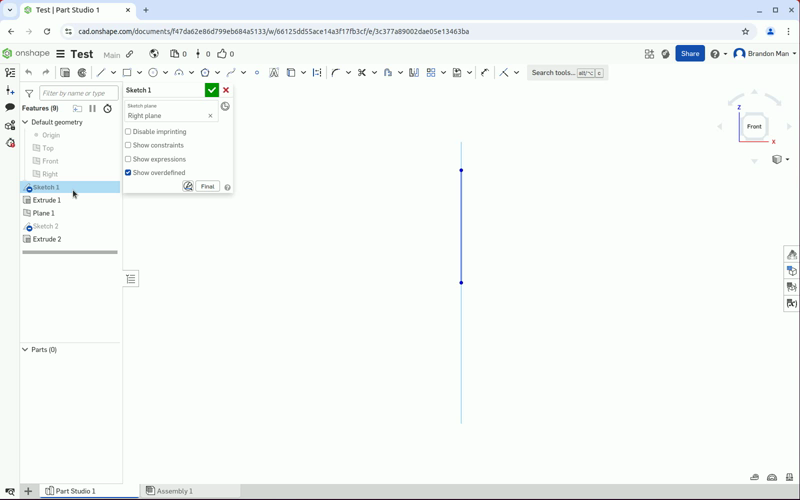
mouse_move(229, 92)
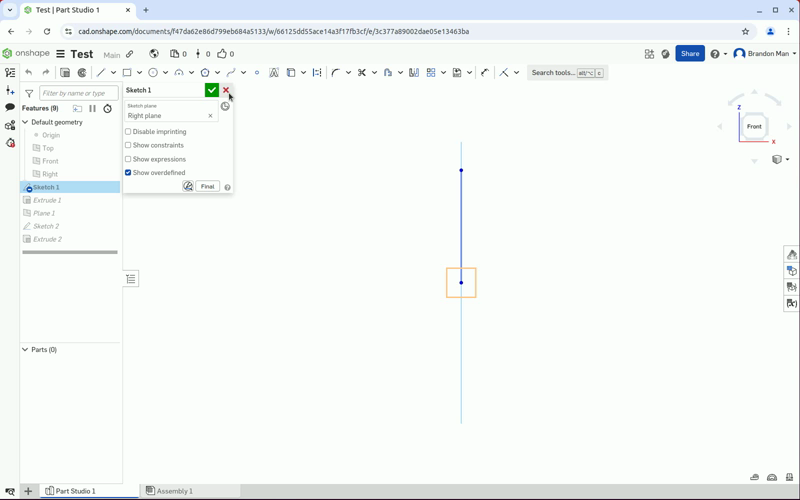
click(229, 92)
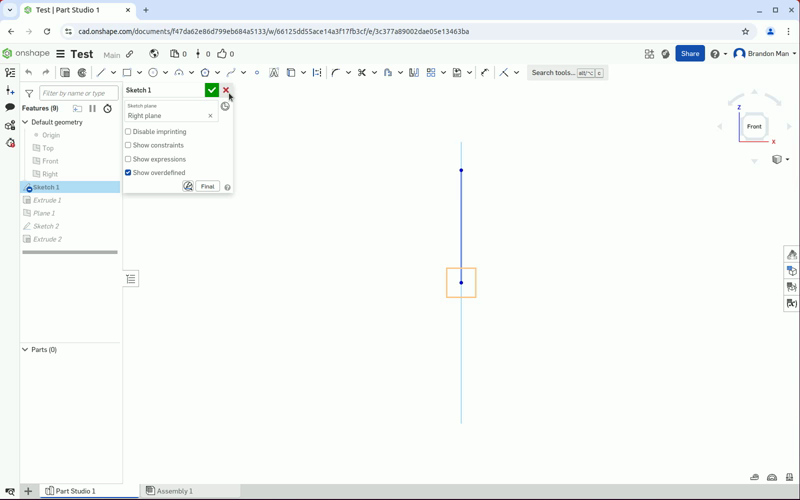
key(shift+s)
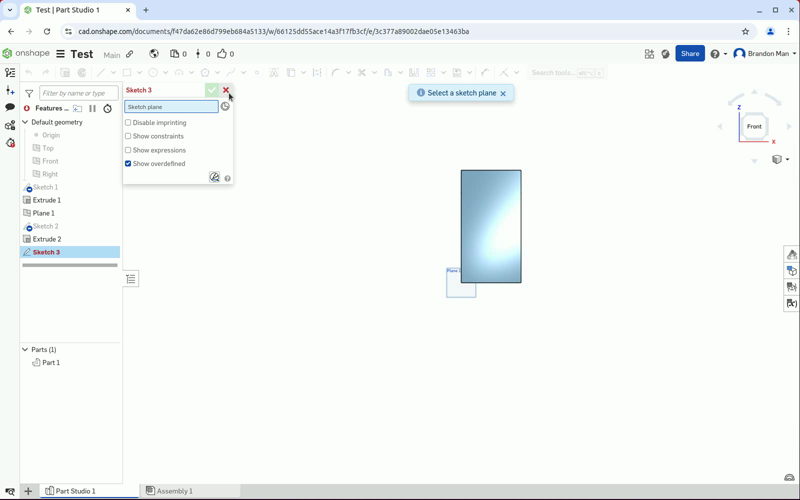
mouse_move(73, 215)
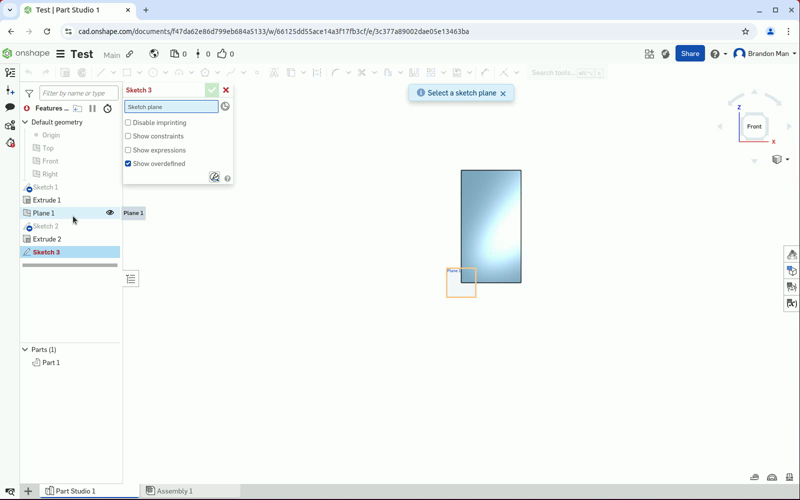
click(73, 215)
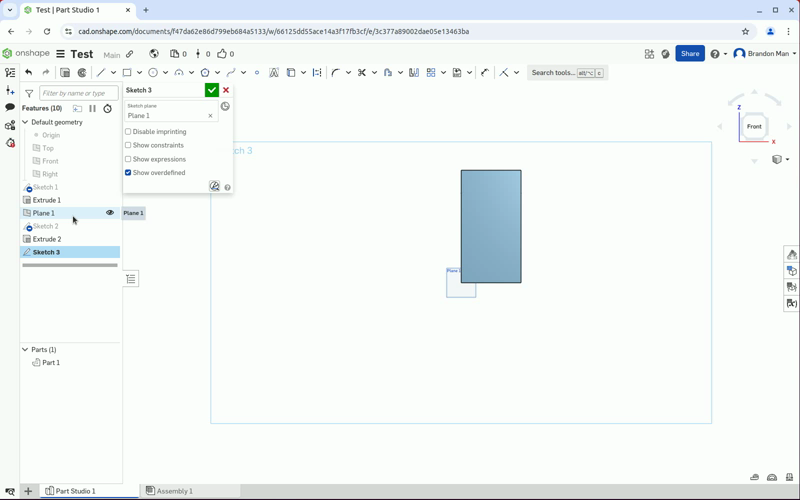
mouse_move(73, 352)
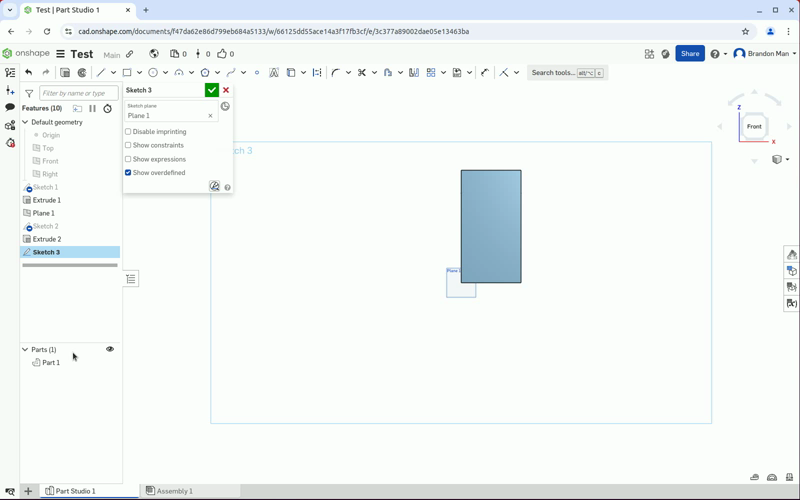
key(y)
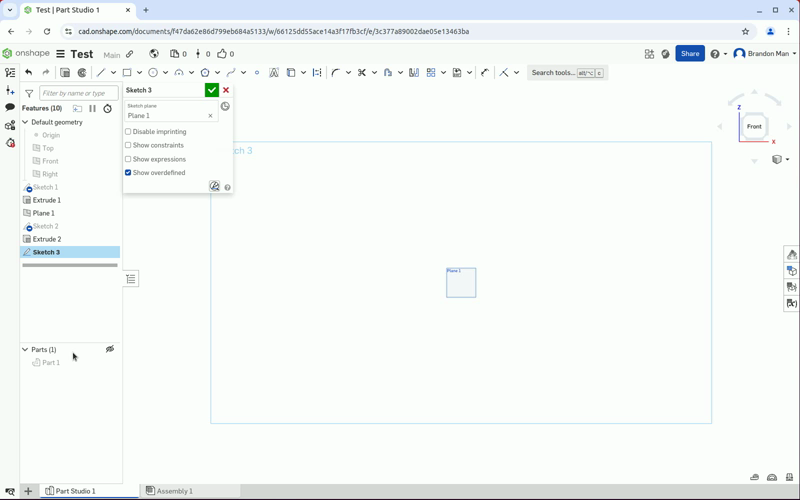
key(l)
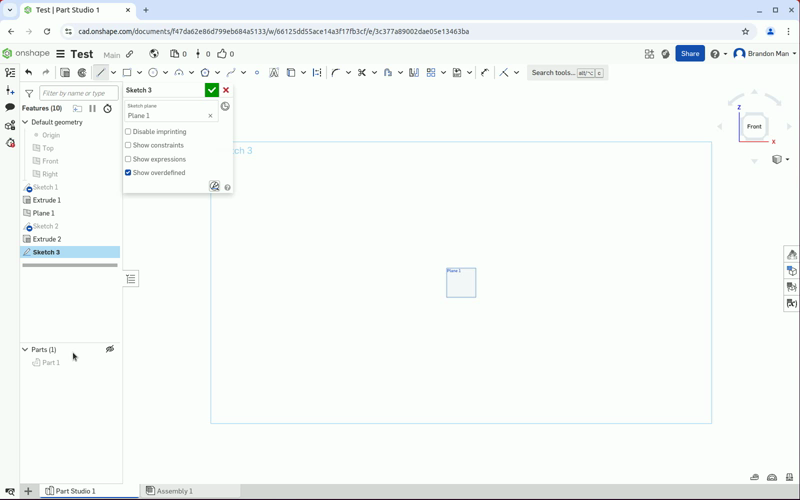
key_down(shift)
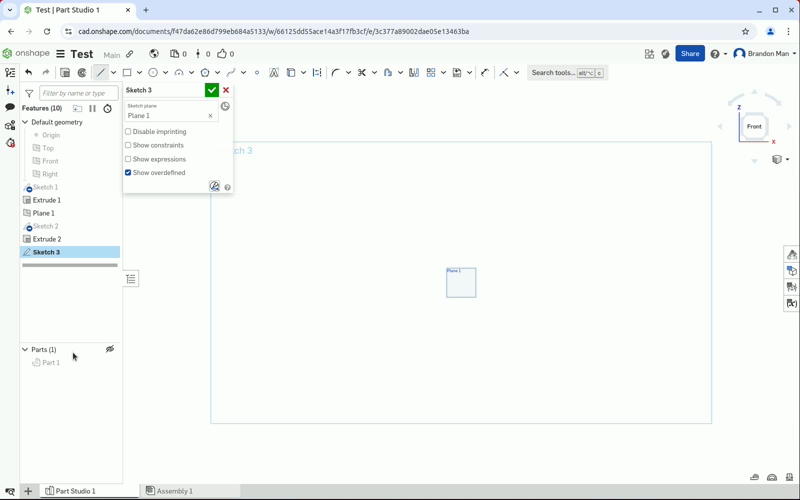
mouse_move(460, 218)
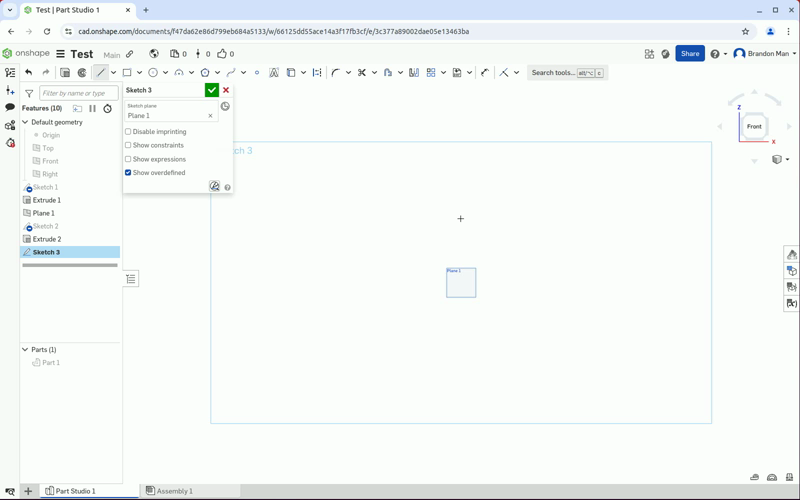
click(460, 218)
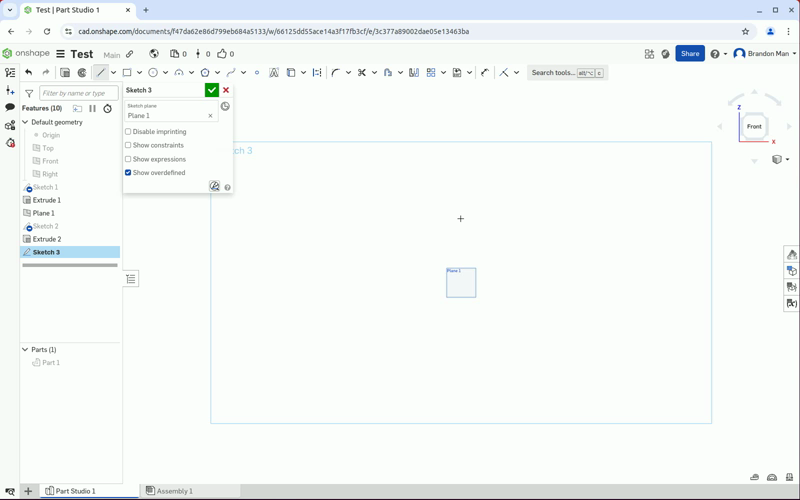
key_up(shift)
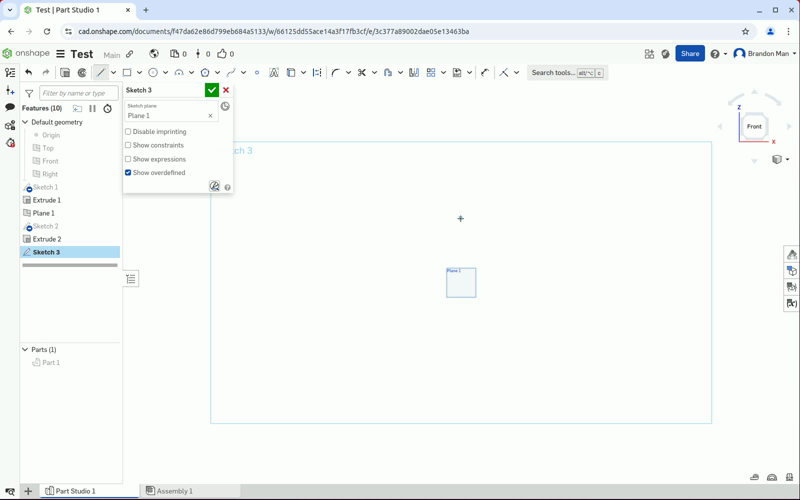
key_down(shift)
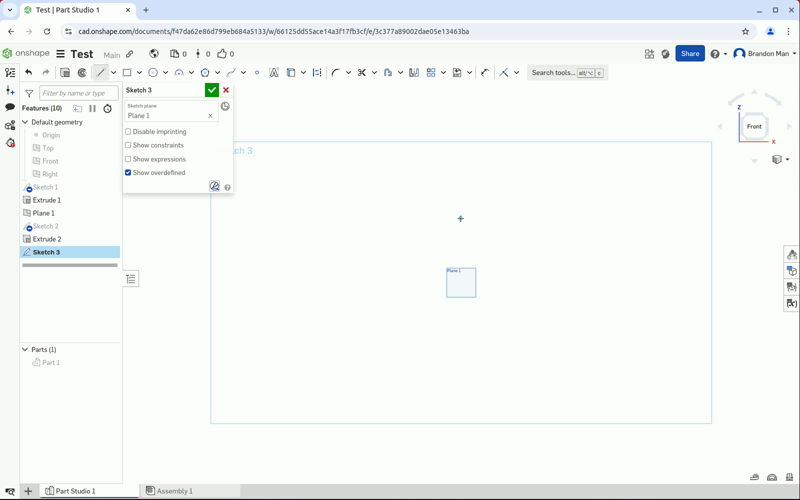
mouse_move(521, 218)
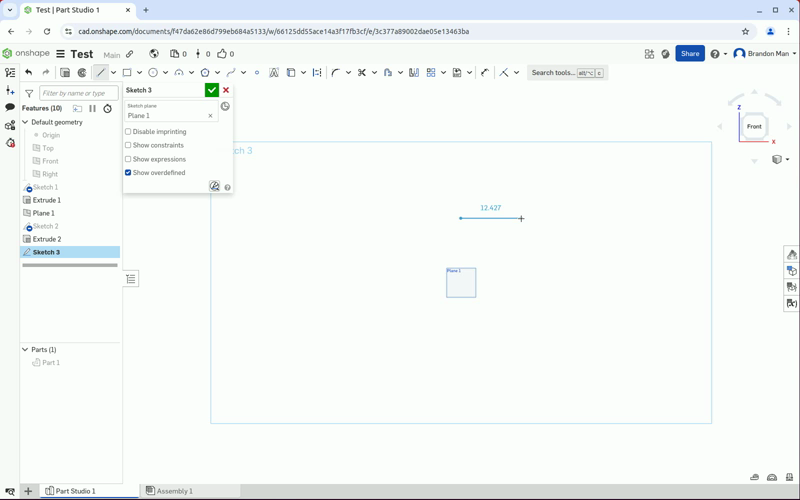
click(521, 218)
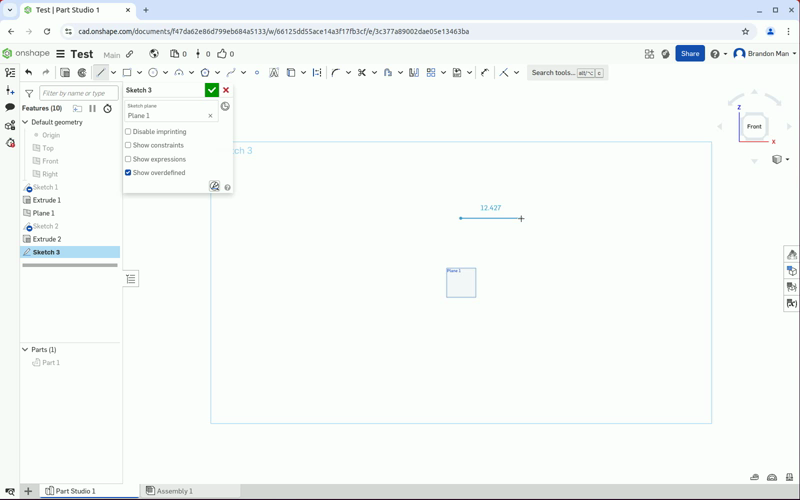
key_up(shift)
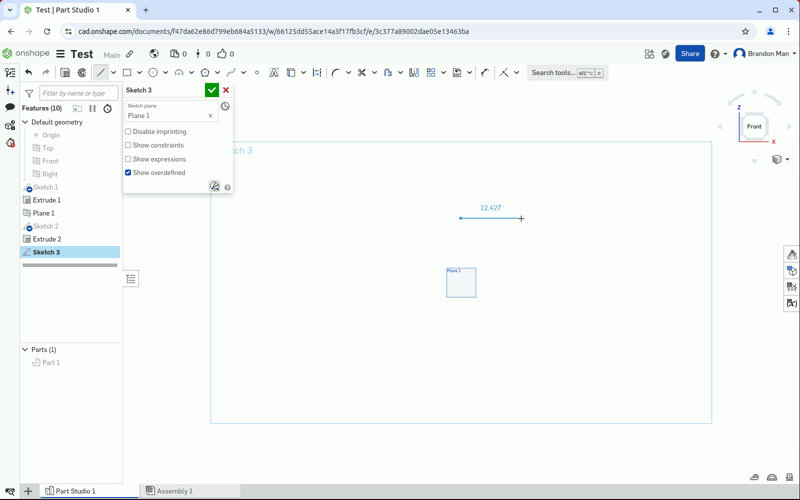
key_down(shift)
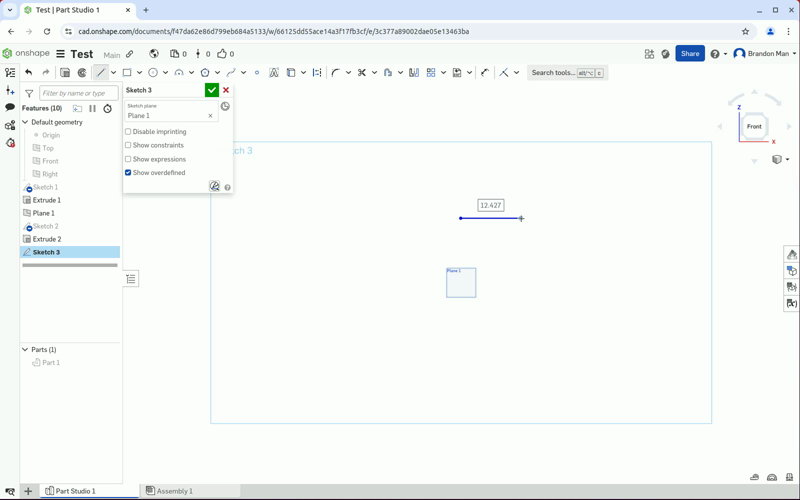
mouse_move(551, 218)
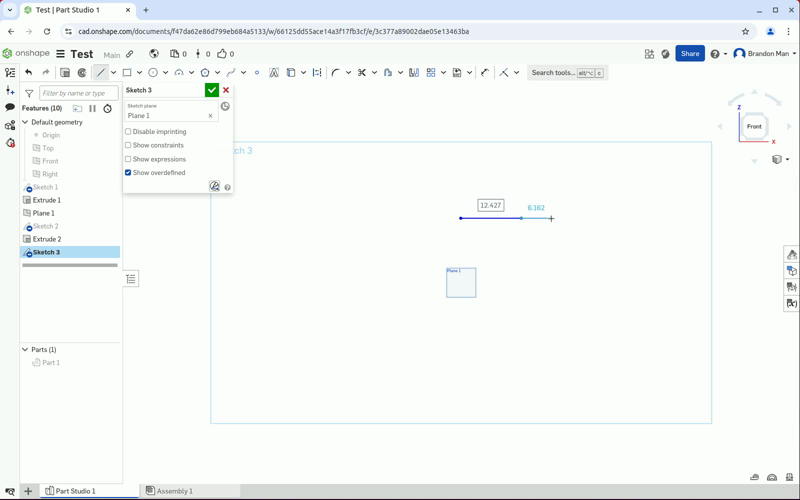
mouse_move(521, 217)
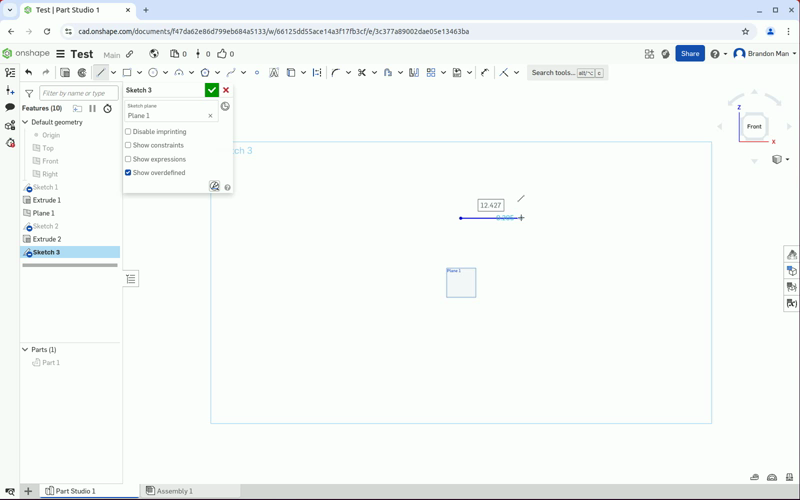
scroll(6)
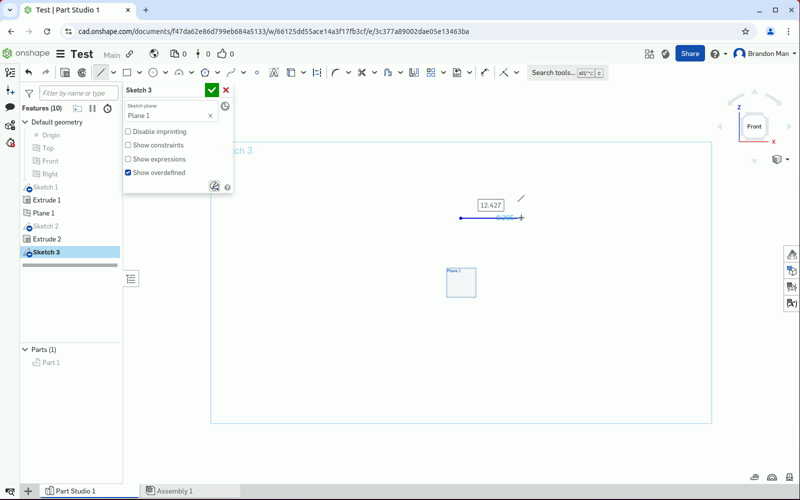
scroll(6)
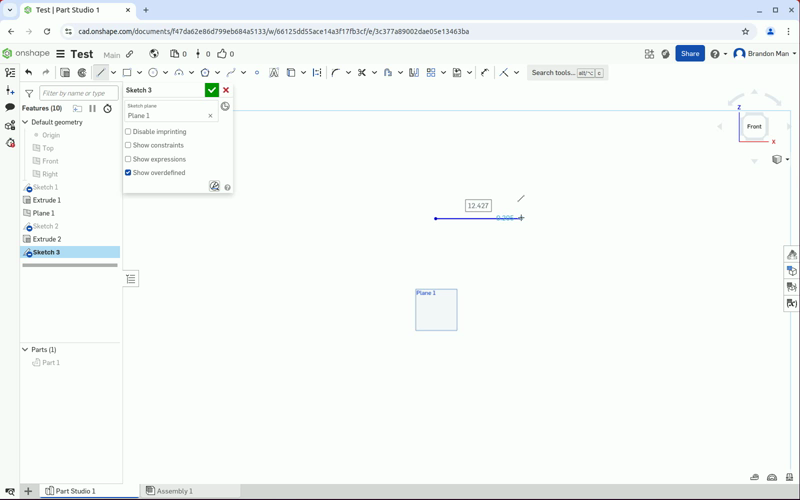
scroll(6)
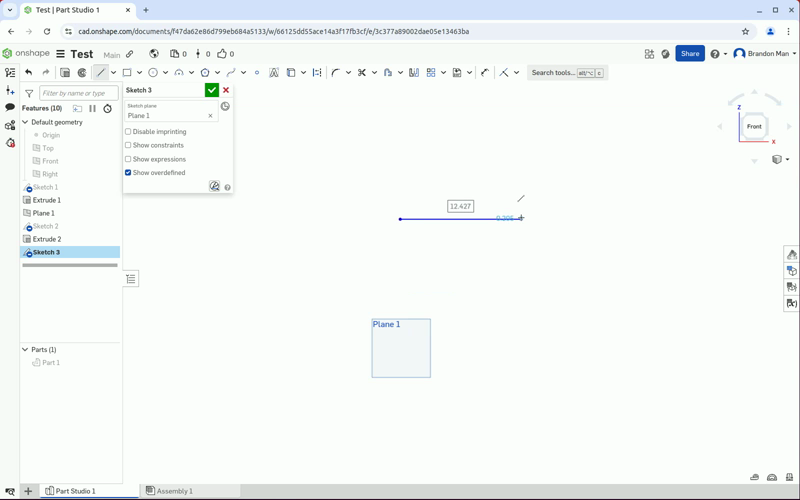
scroll(6)
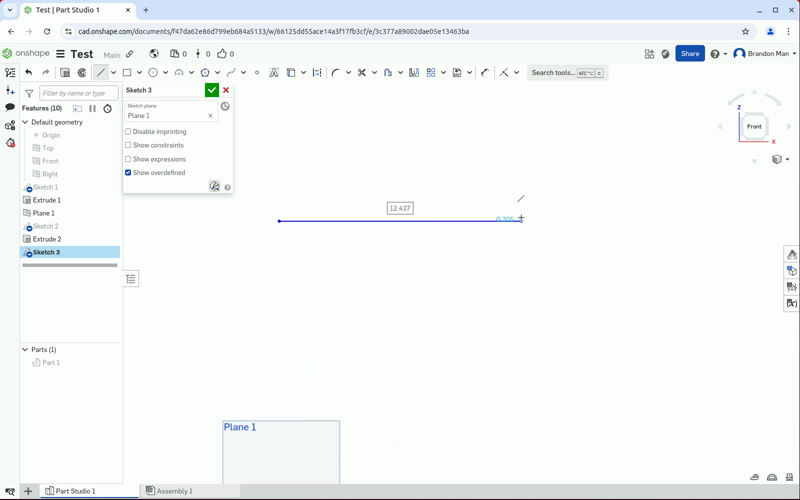
scroll(6)
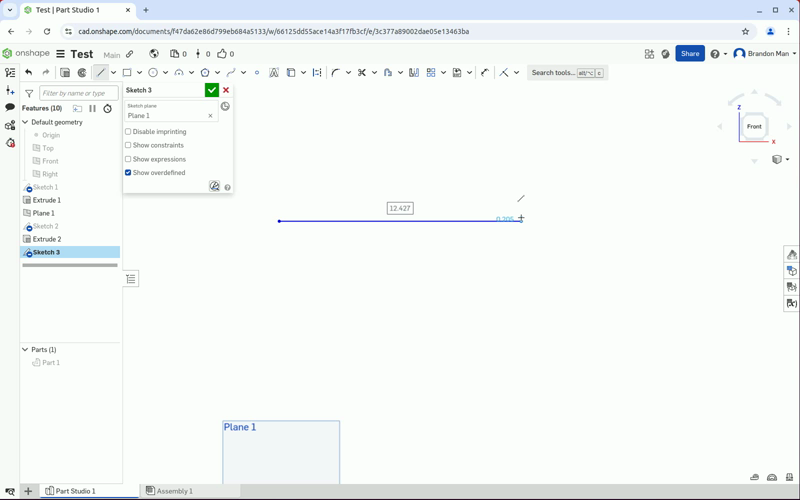
scroll(6)
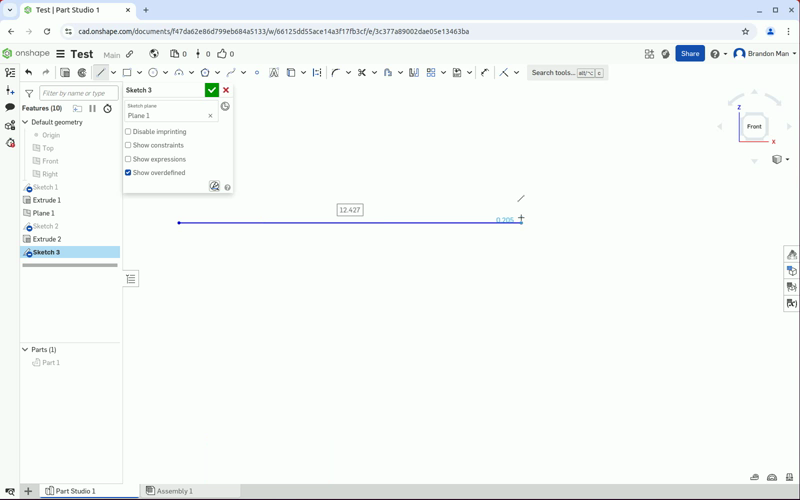
scroll(6)
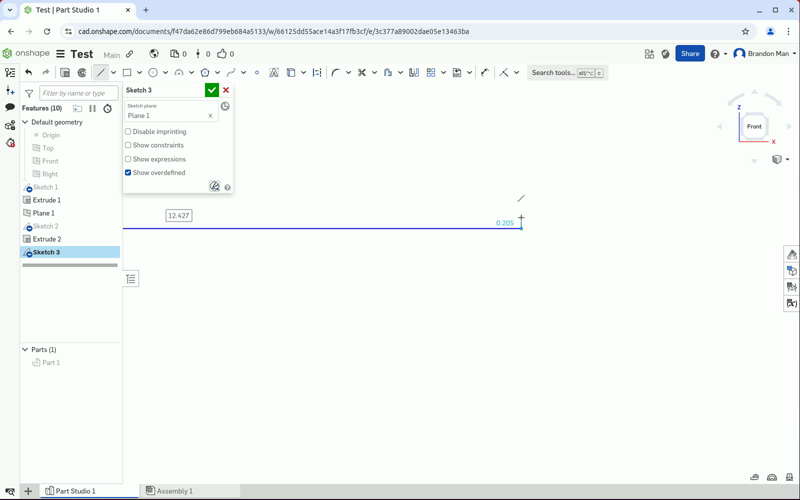
click(521, 217)
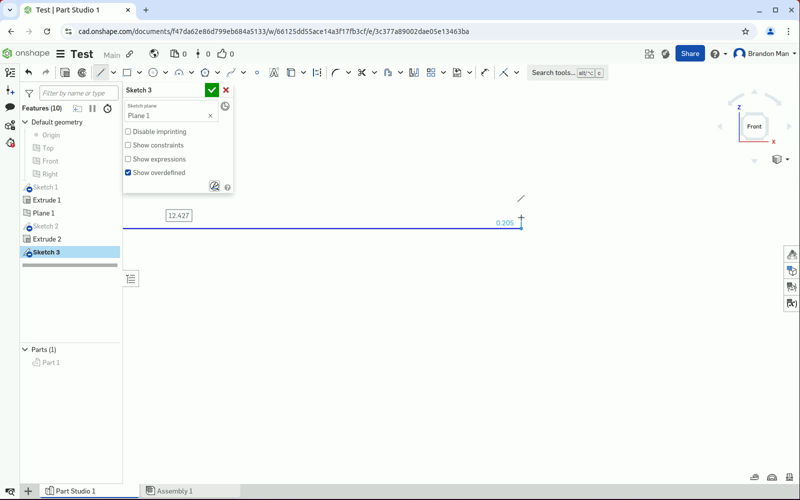
scroll(-6)
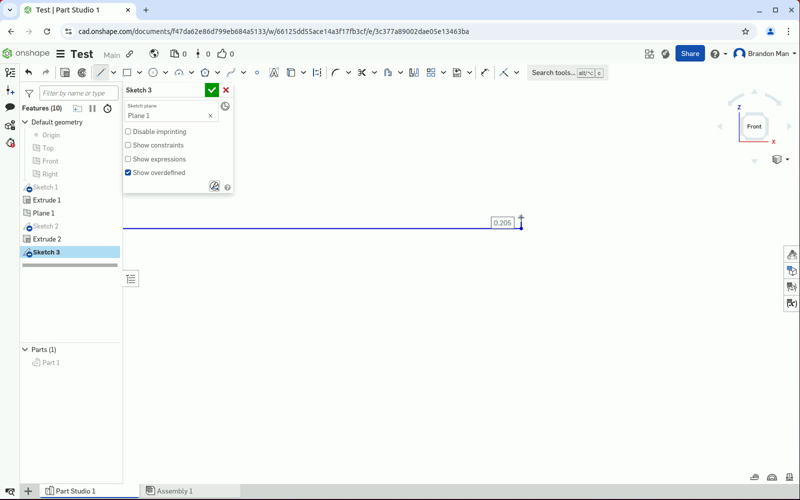
scroll(-6)
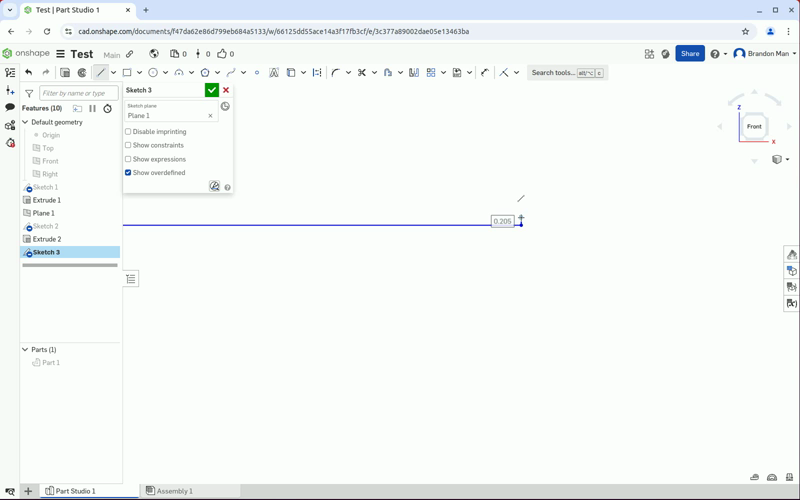
scroll(-6)
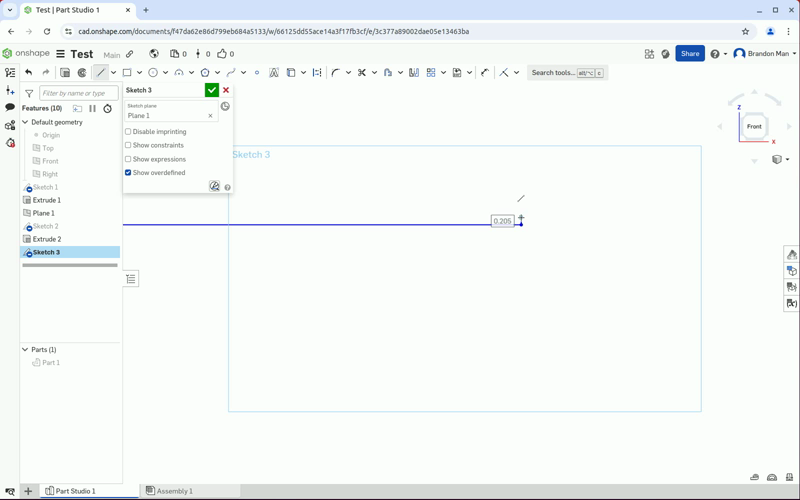
scroll(-6)
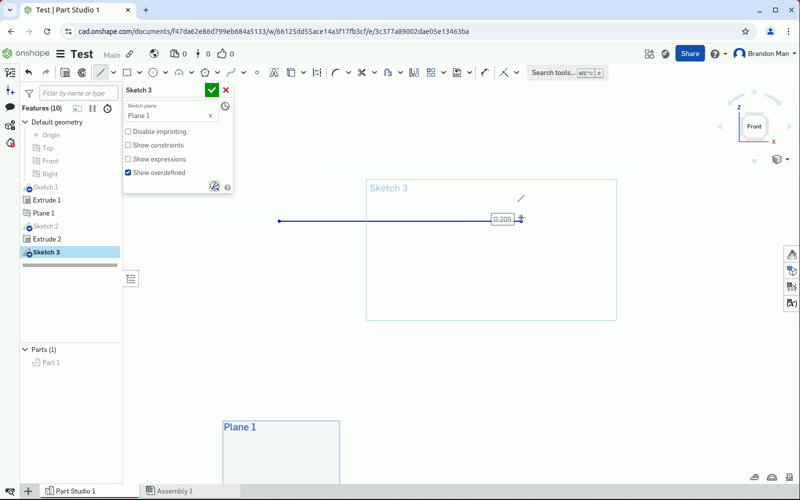
scroll(-6)
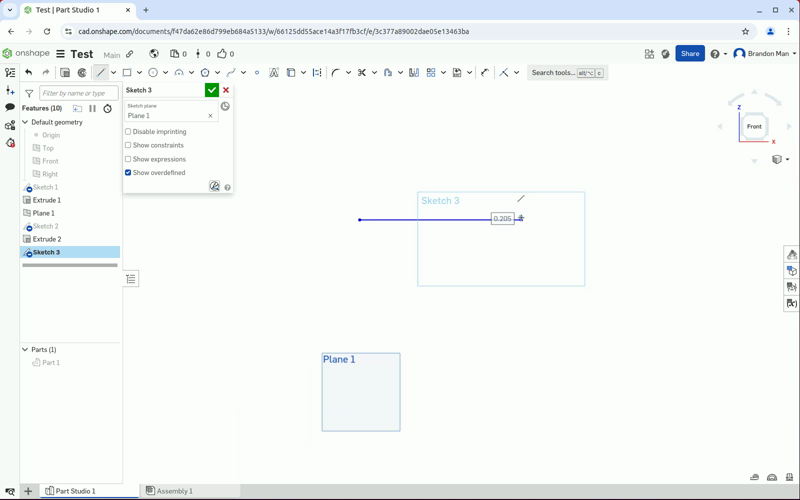
scroll(-6)
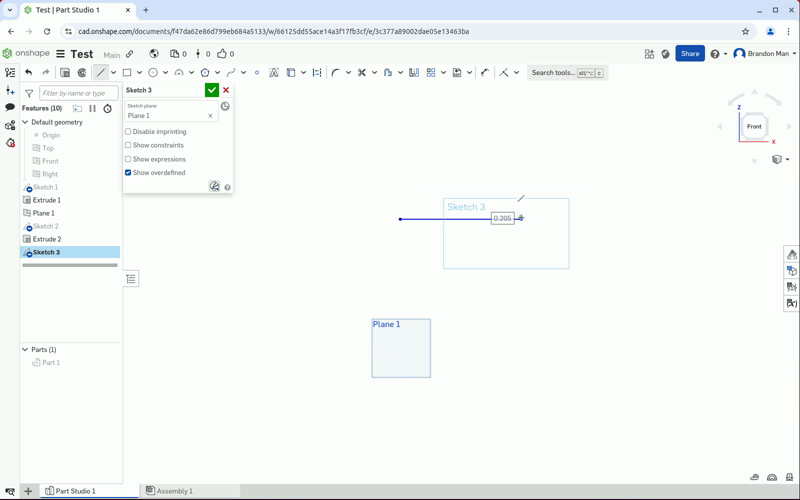
scroll(-6)
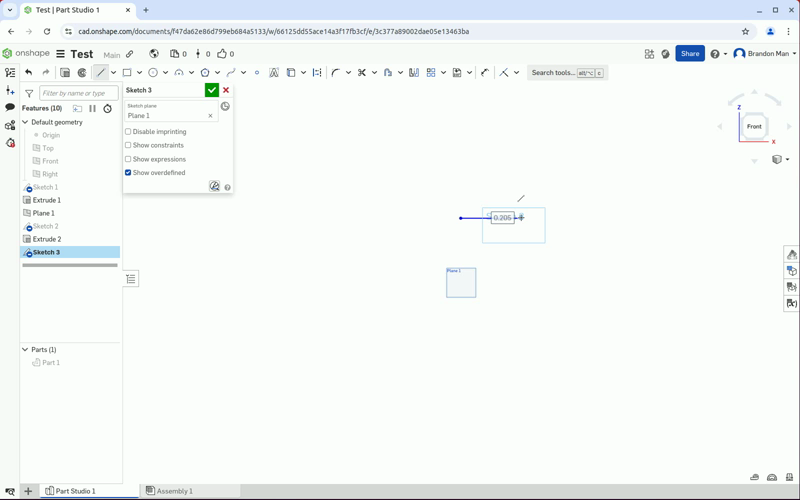
key_up(shift)
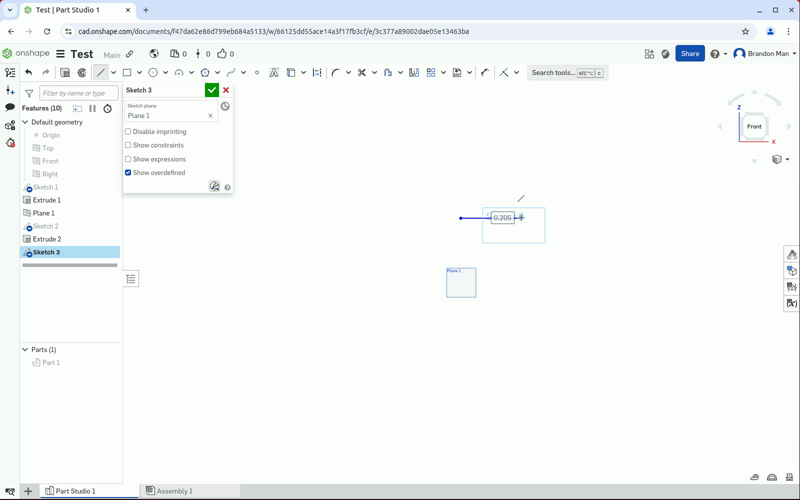
key_down(shift)
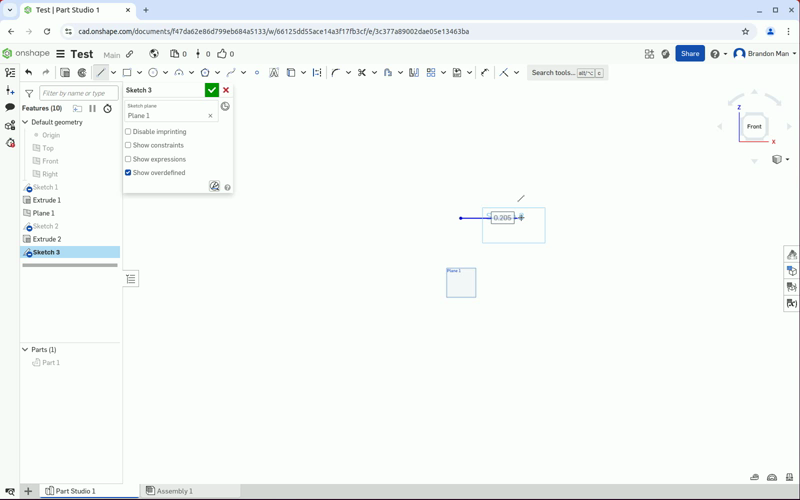
mouse_move(460, 217)
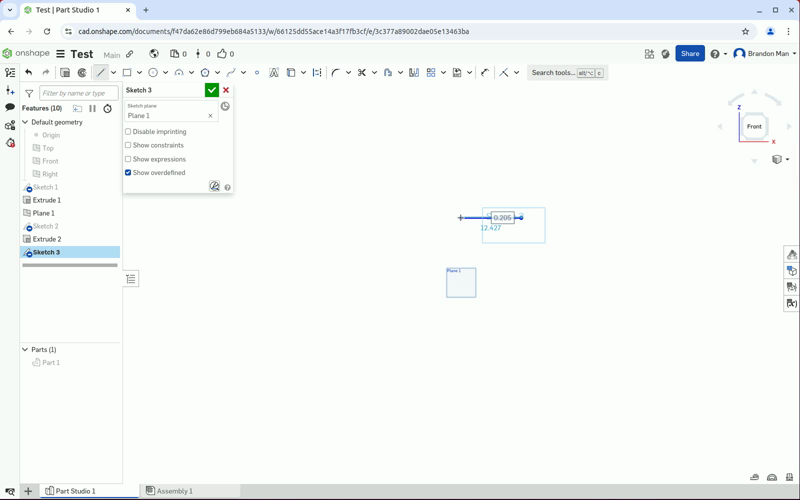
scroll(6)
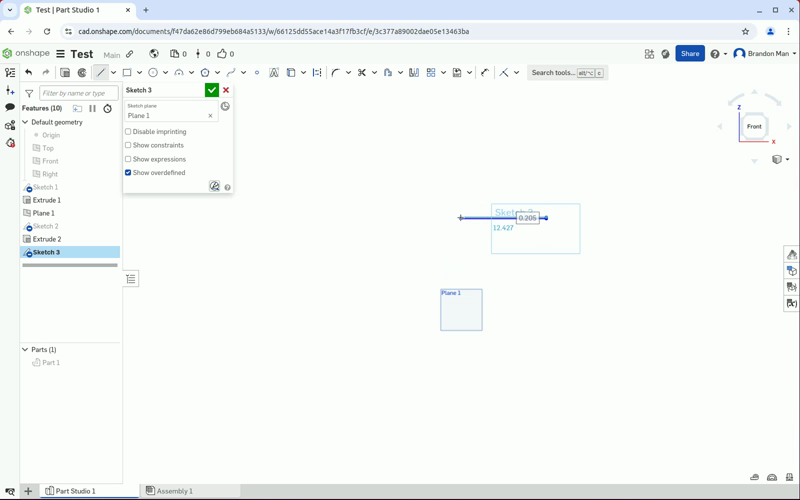
scroll(6)
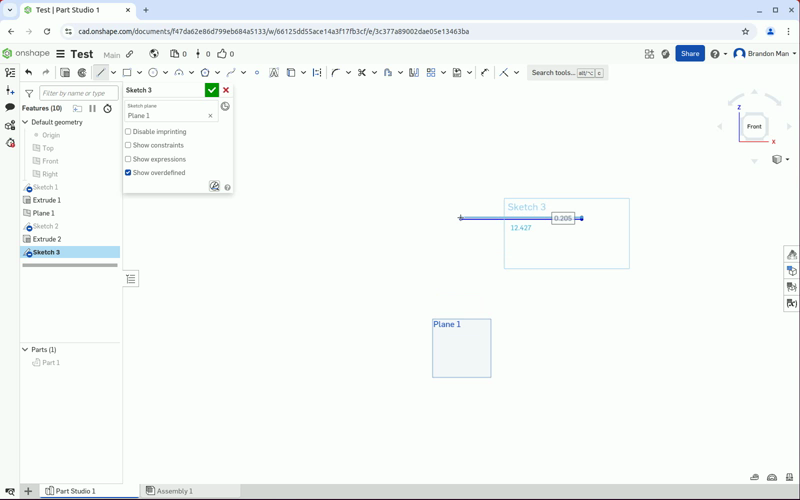
scroll(6)
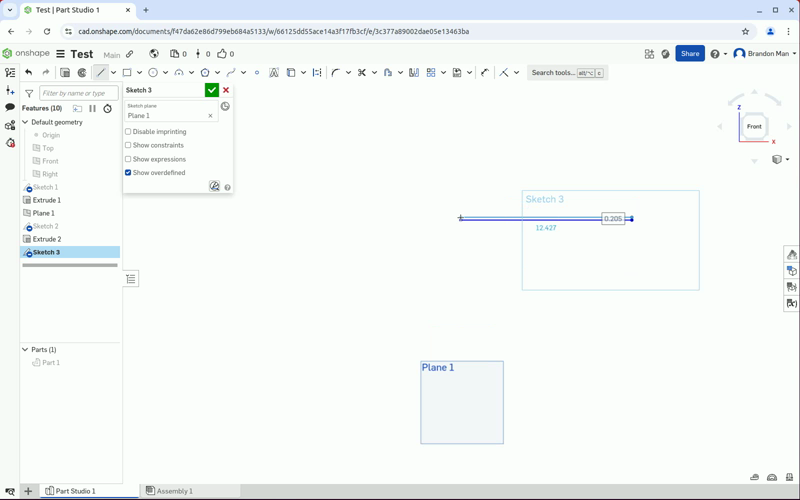
scroll(6)
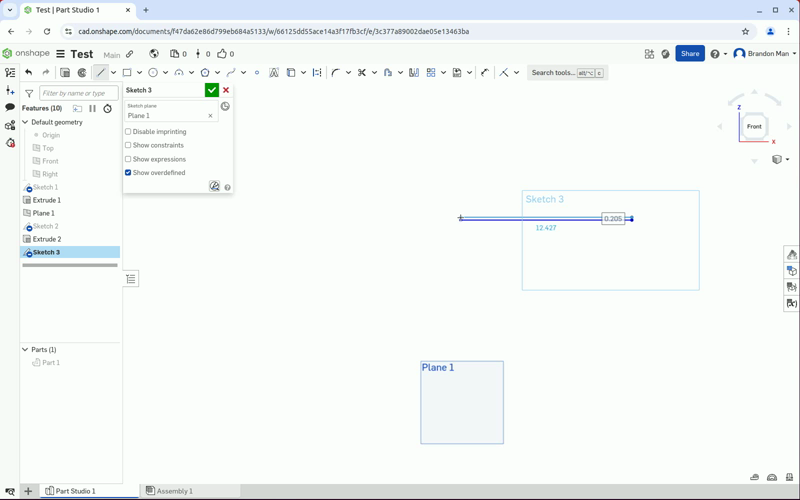
scroll(6)
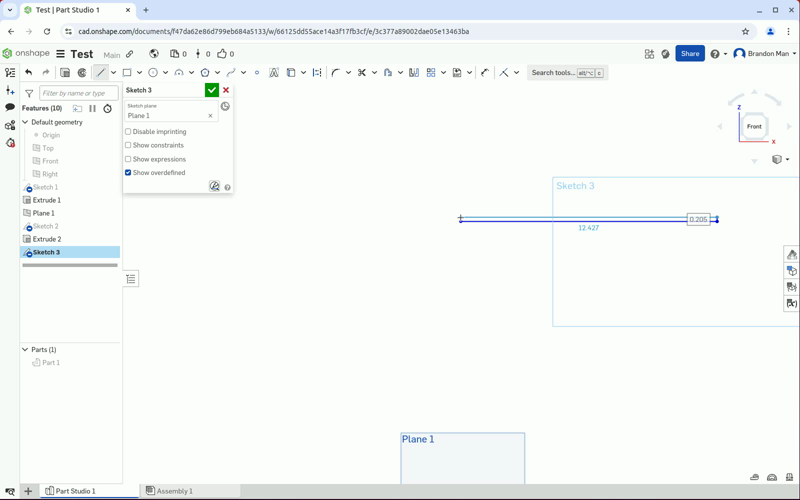
scroll(6)
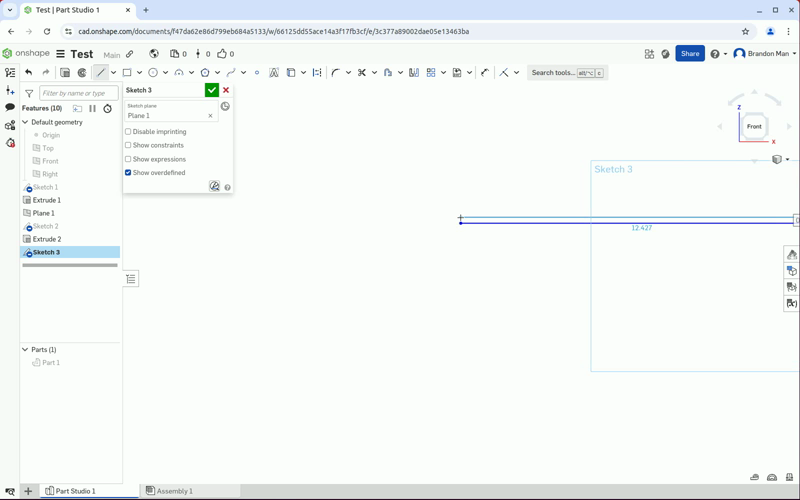
scroll(6)
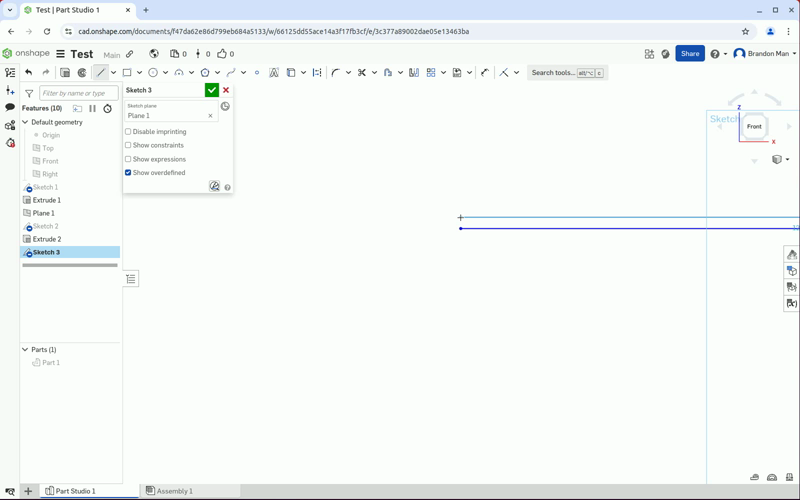
click(460, 217)
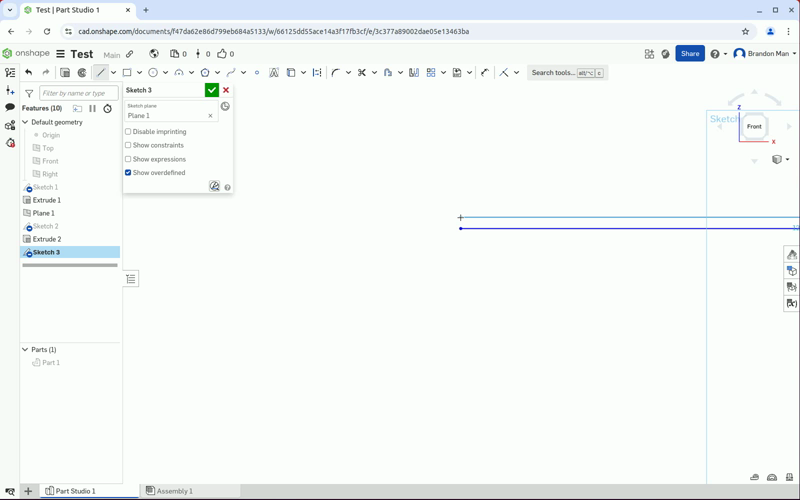
scroll(-6)
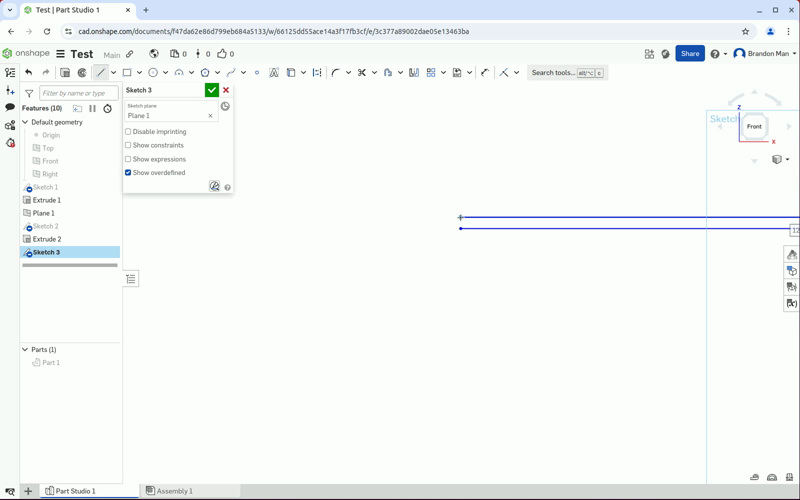
scroll(-6)
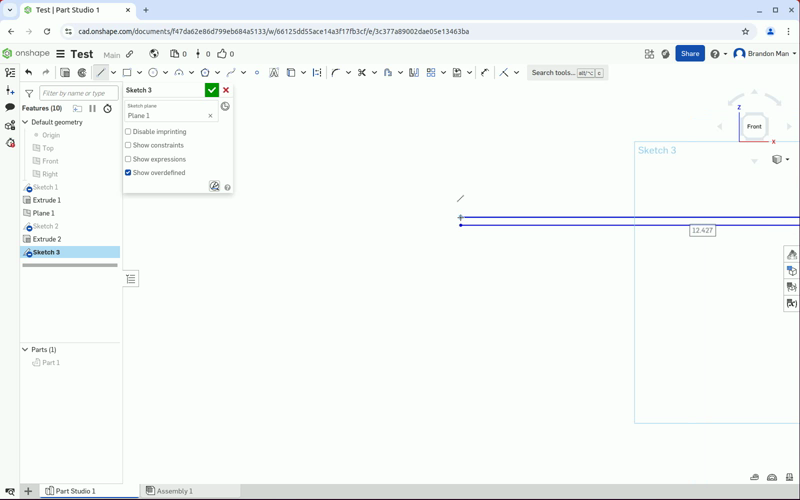
scroll(-6)
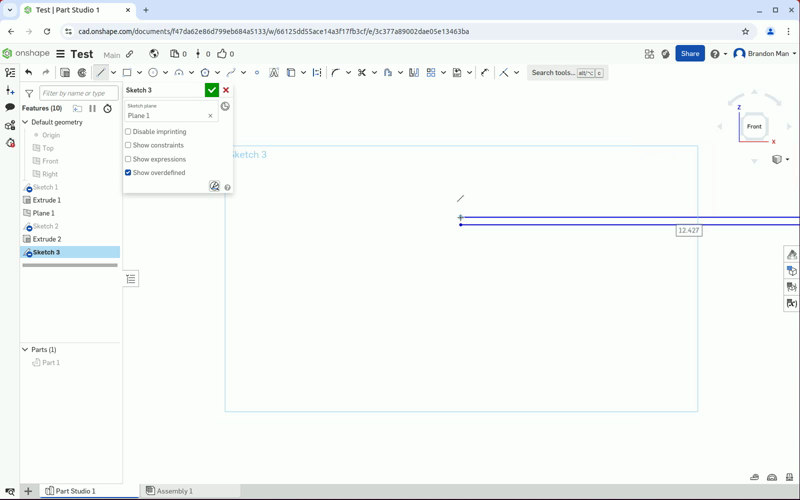
scroll(-6)
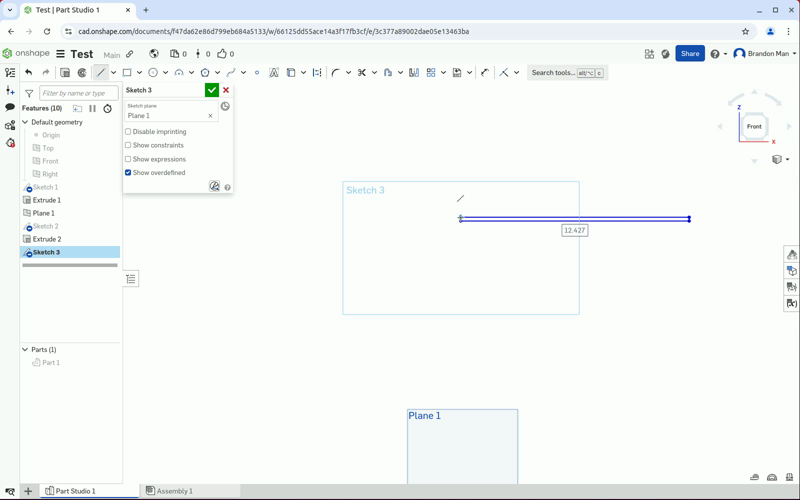
scroll(-6)
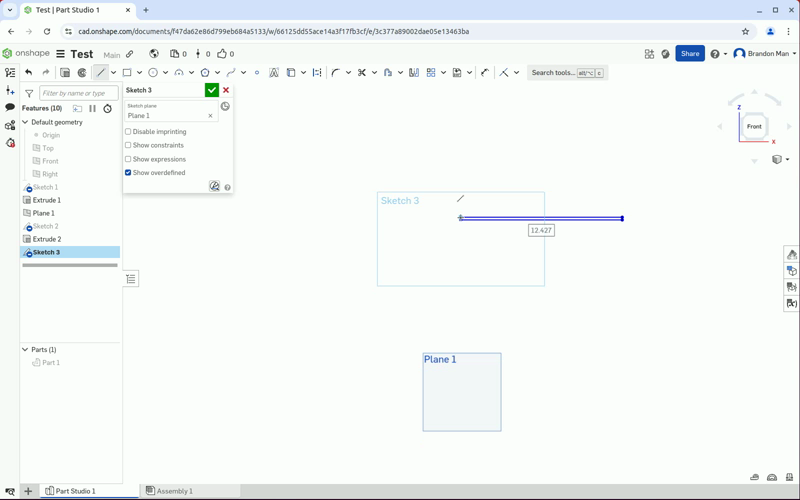
scroll(-6)
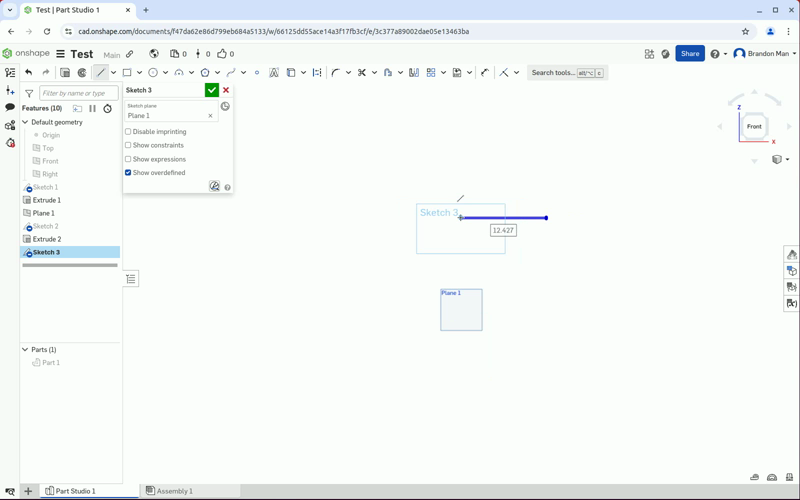
scroll(-6)
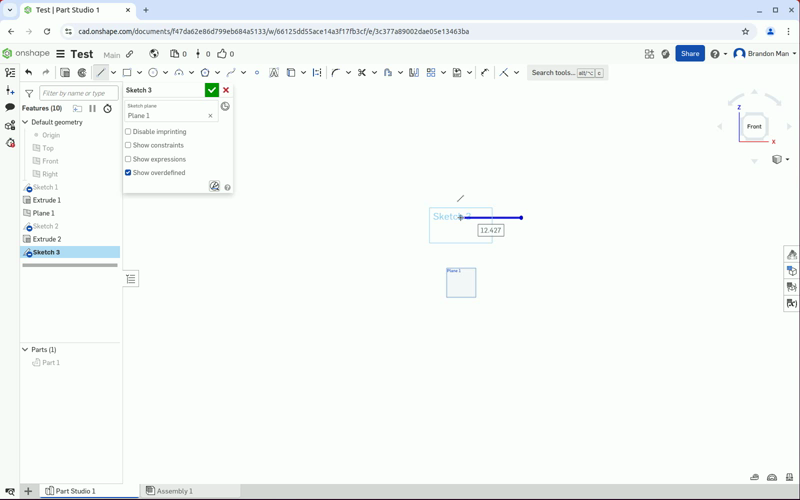
key_up(shift)
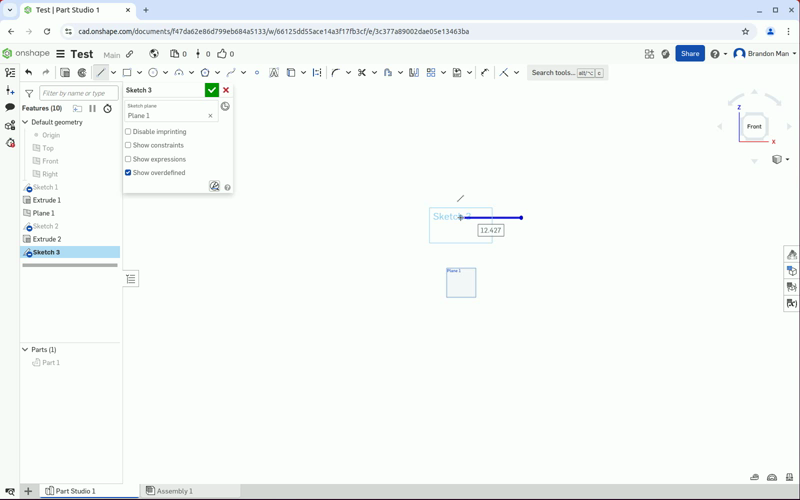
mouse_move(490, 217)
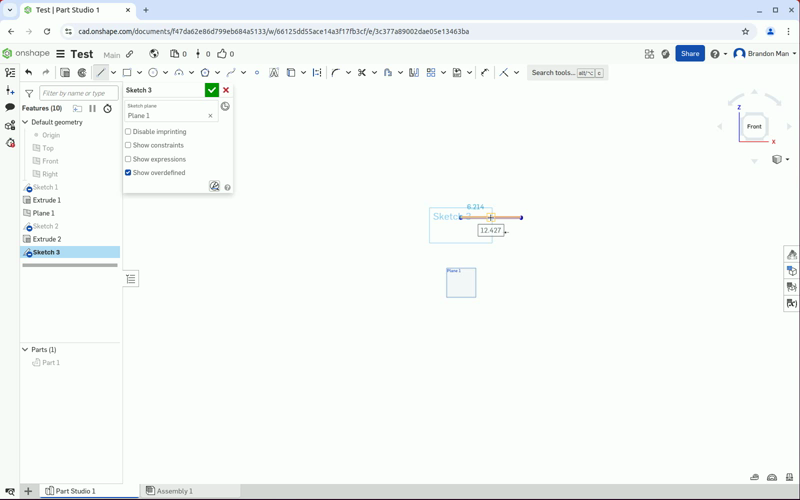
key_down(shift)
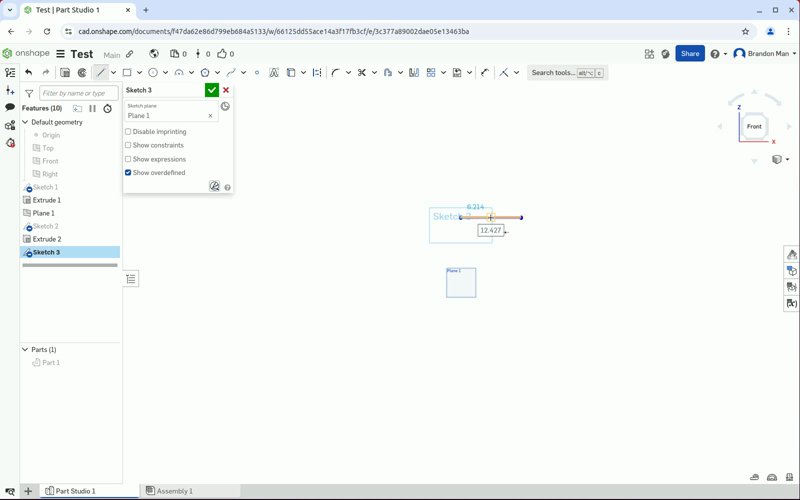
mouse_move(460, 218)
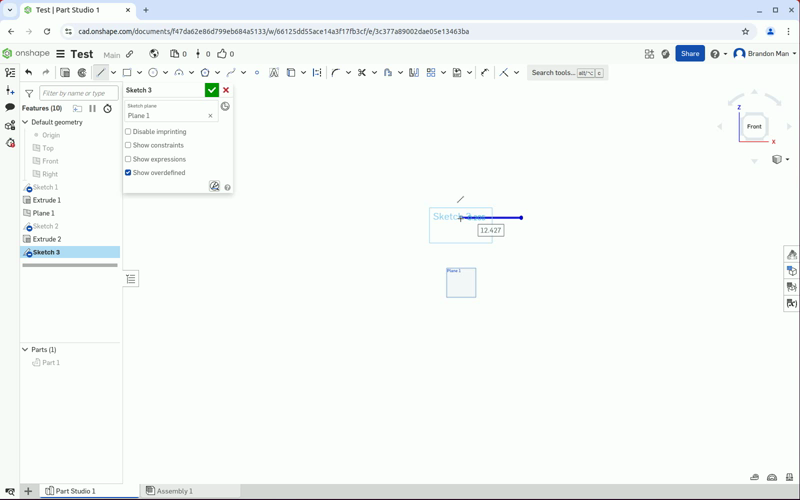
scroll(6)
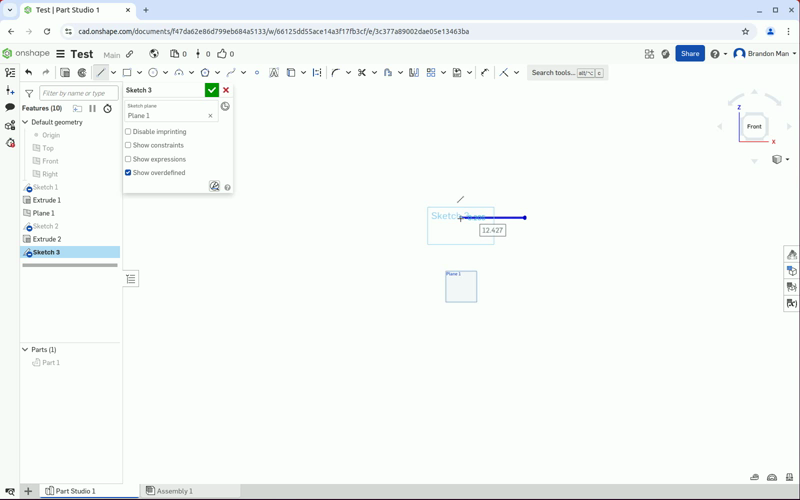
scroll(6)
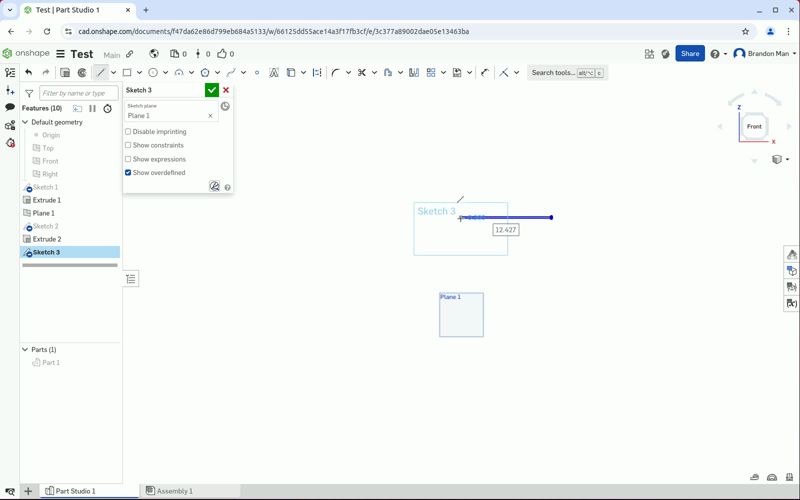
scroll(6)
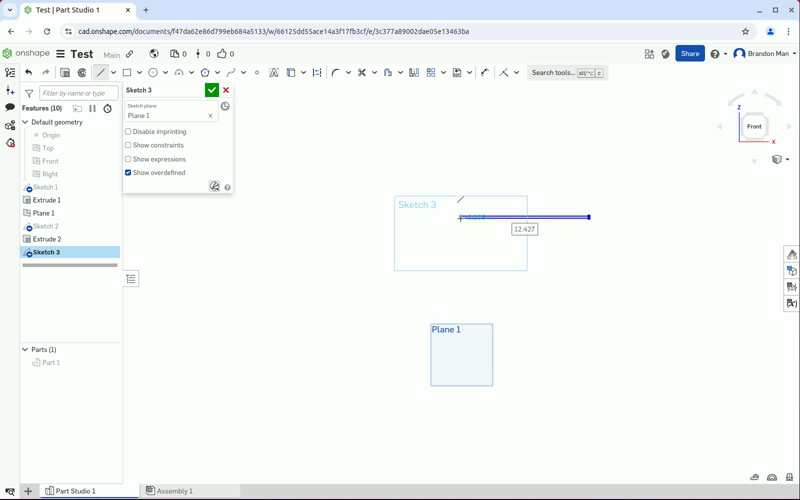
scroll(6)
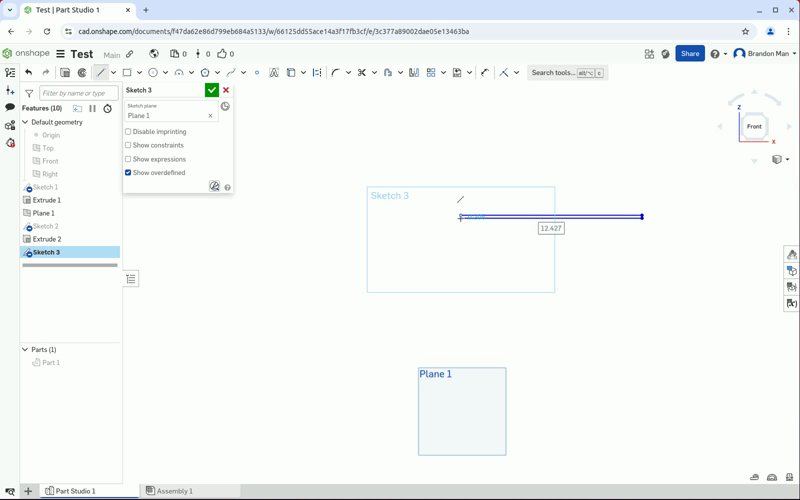
scroll(6)
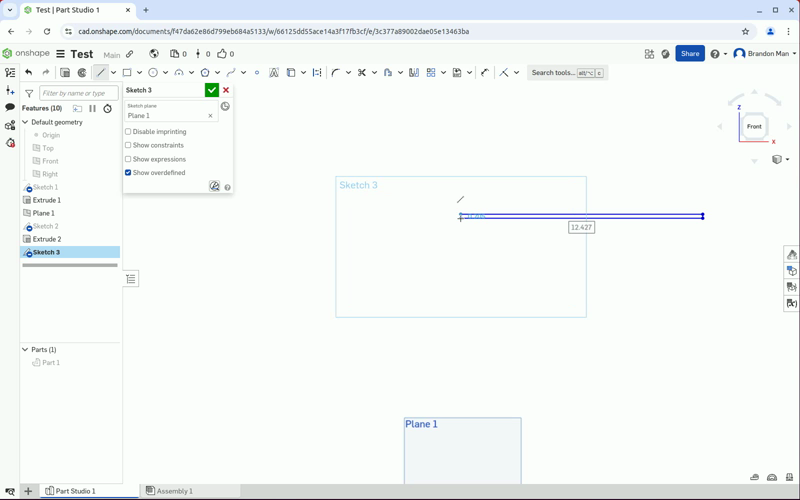
scroll(6)
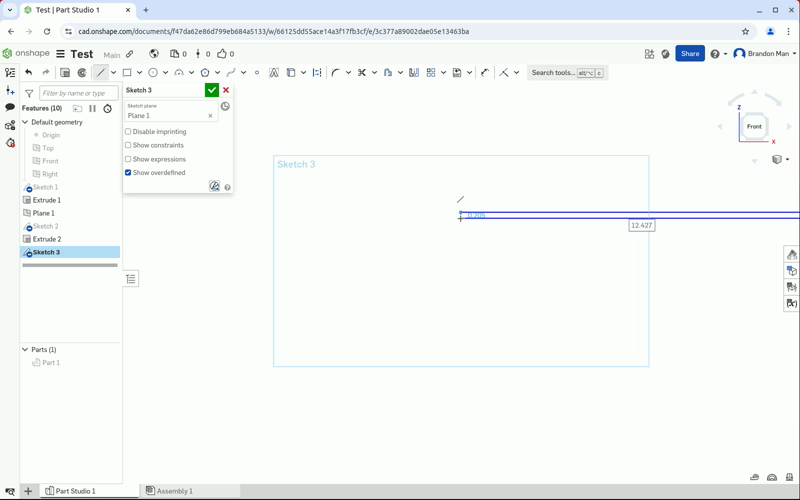
scroll(6)
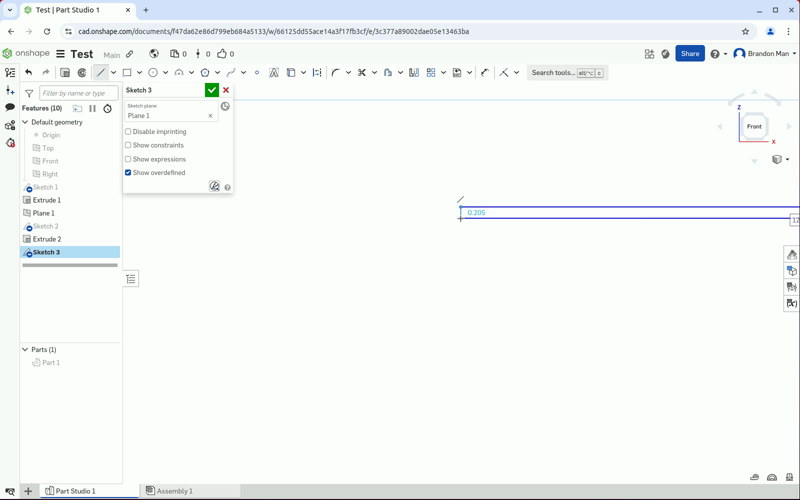
key_up(shift)
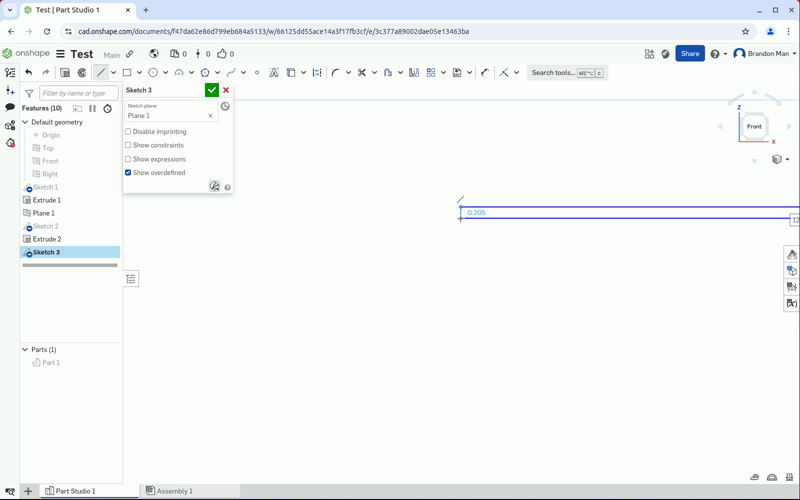
click(460, 218)
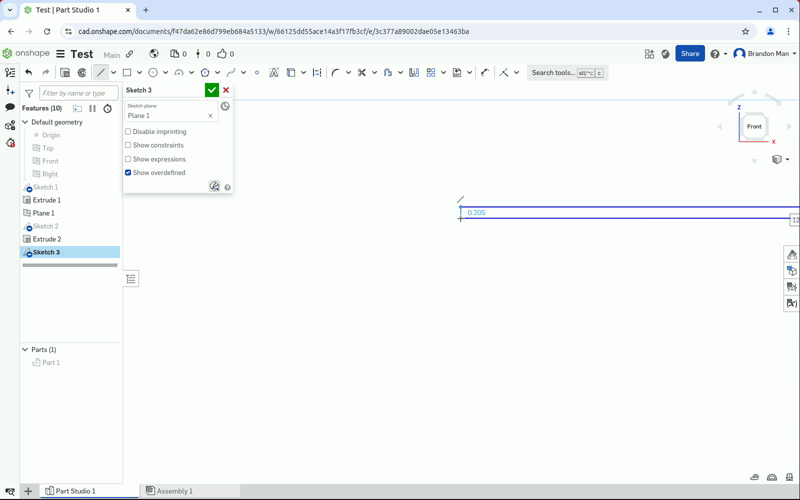
scroll(-6)
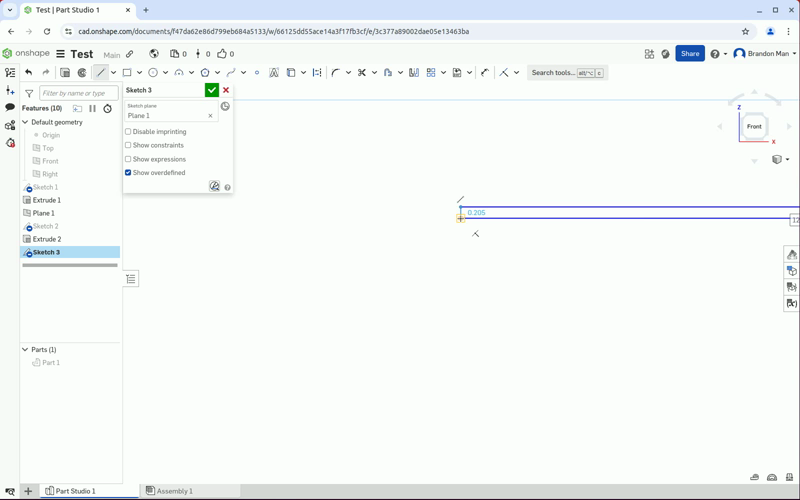
scroll(-6)
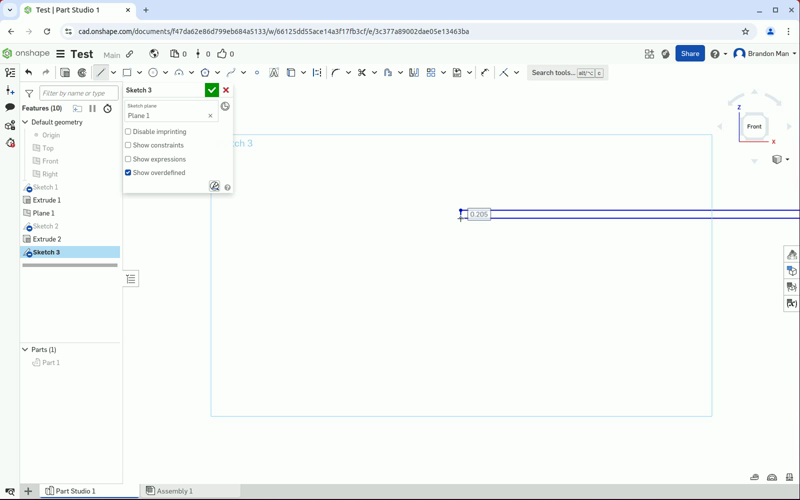
scroll(-6)
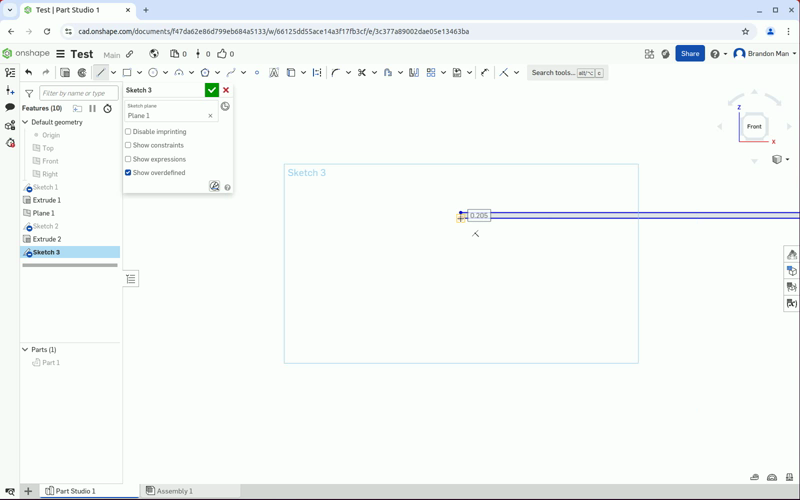
scroll(-6)
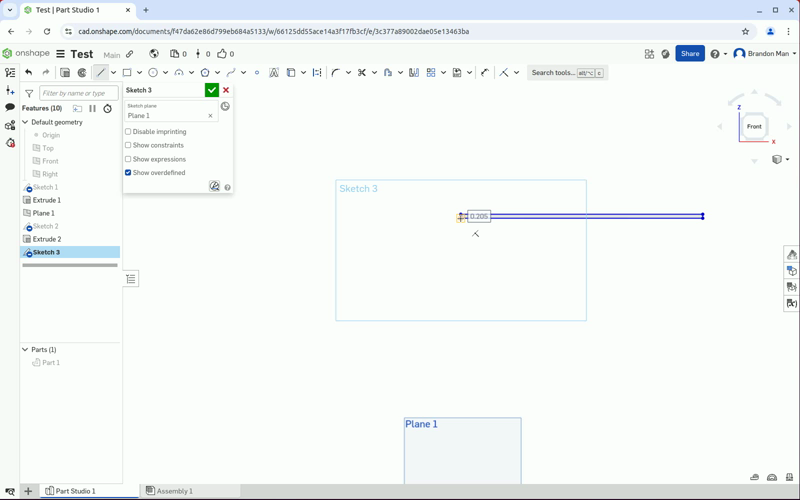
scroll(-6)
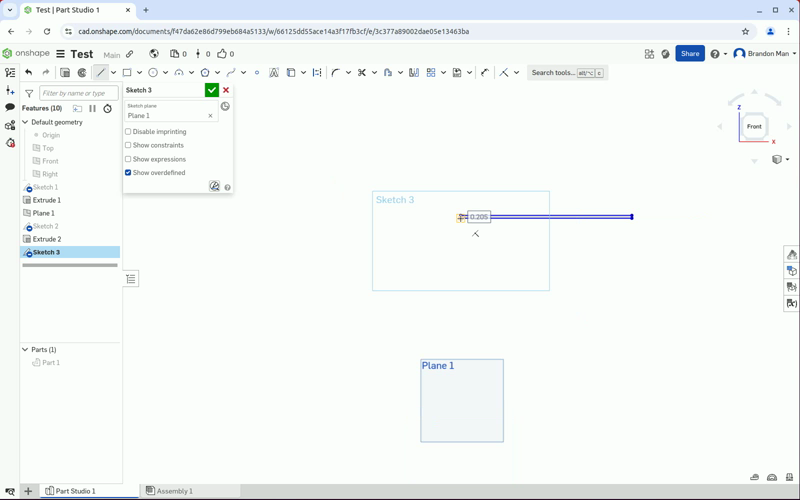
scroll(-6)
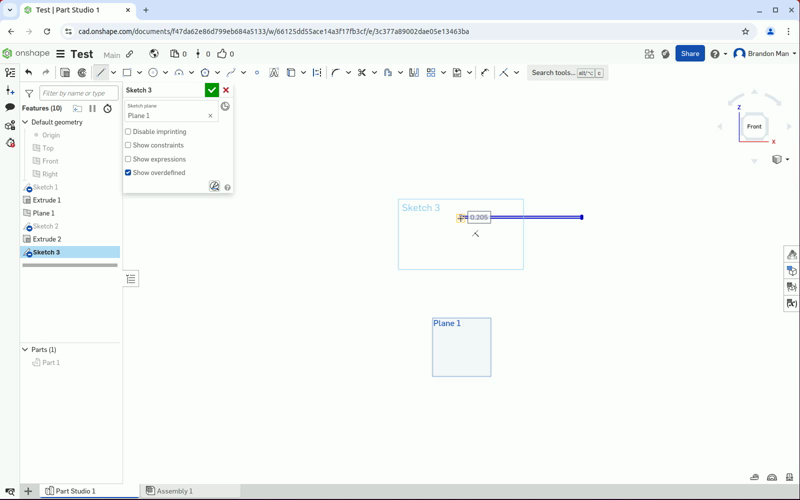
scroll(-6)
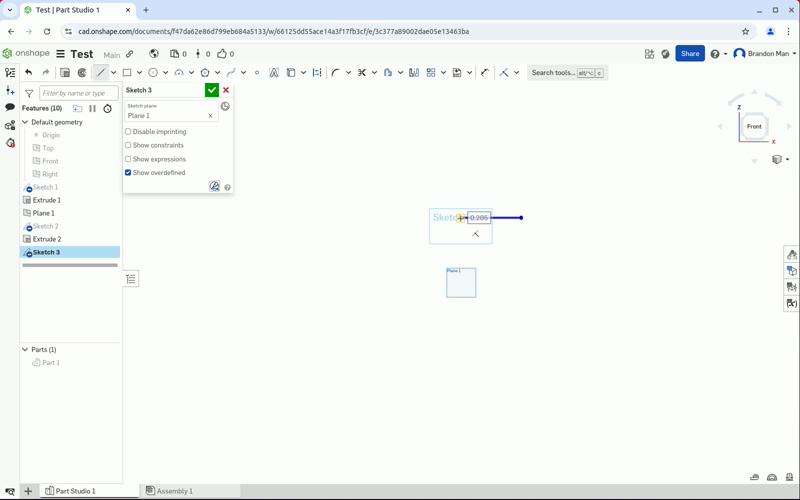
key(esc)
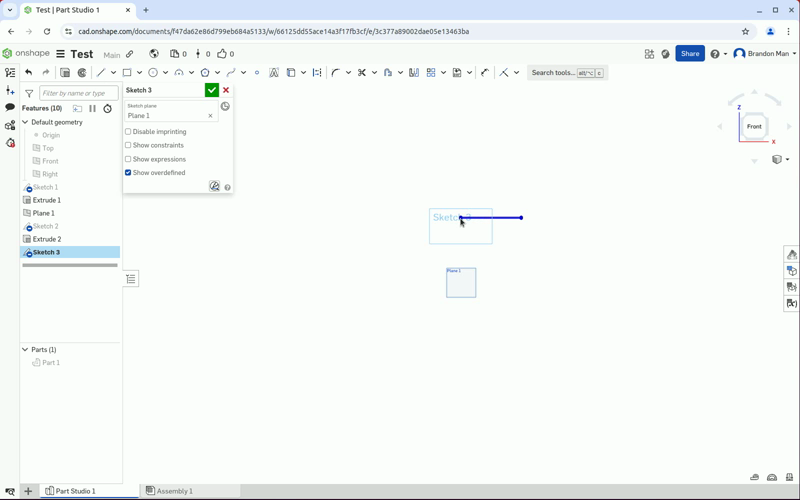
mouse_move(496, 217)
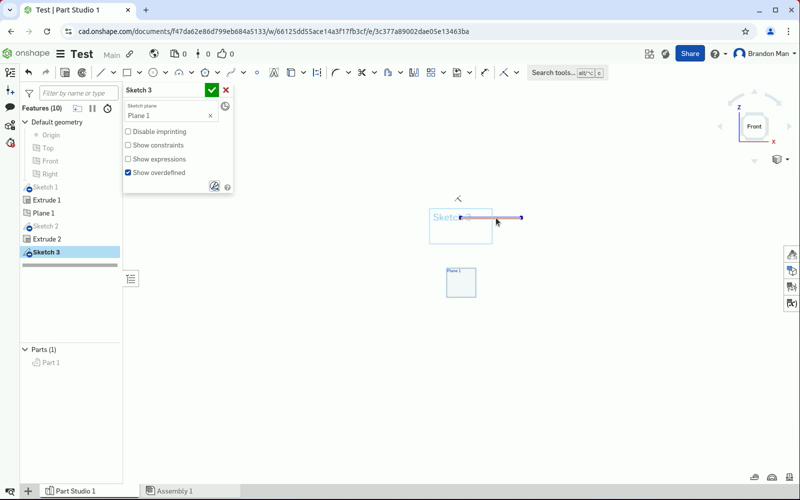
scroll(6)
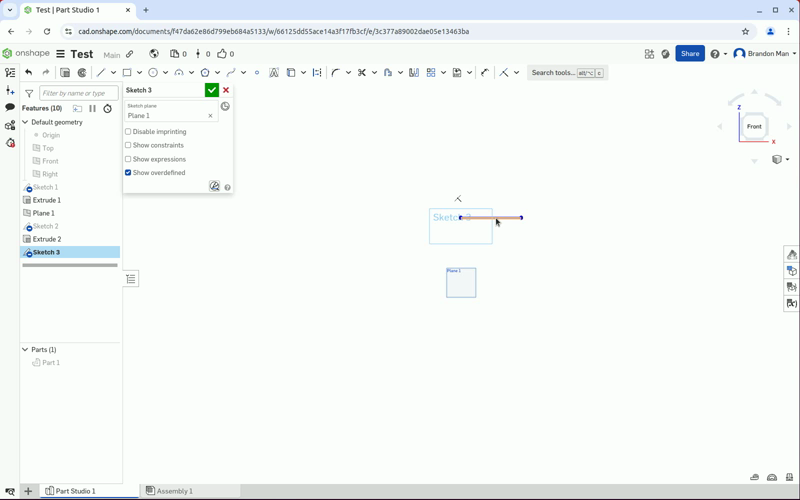
scroll(6)
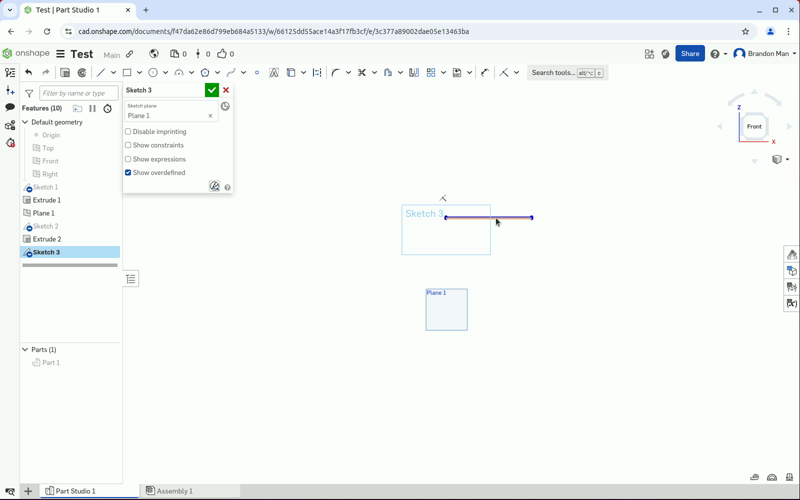
scroll(6)
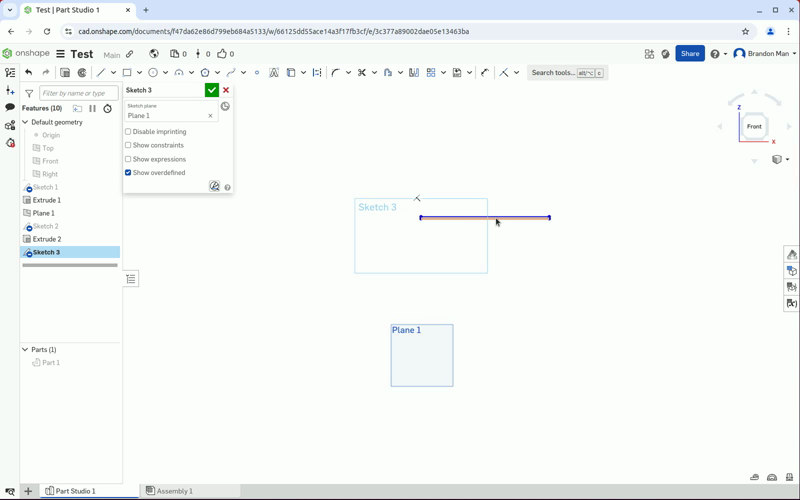
scroll(6)
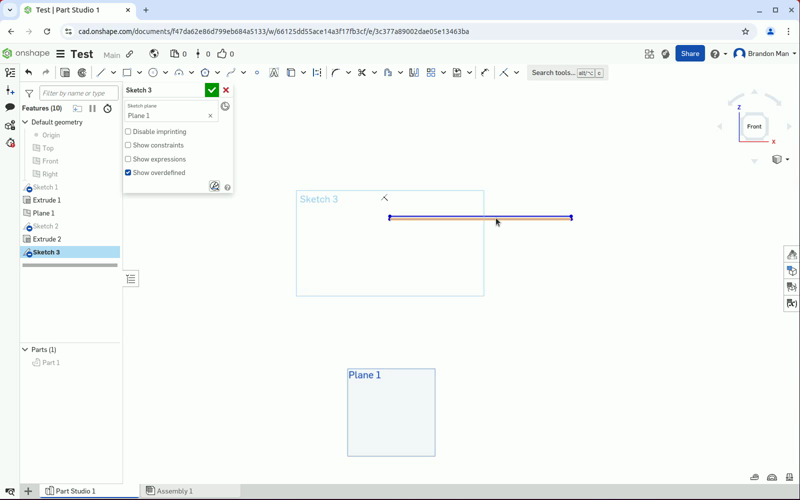
scroll(6)
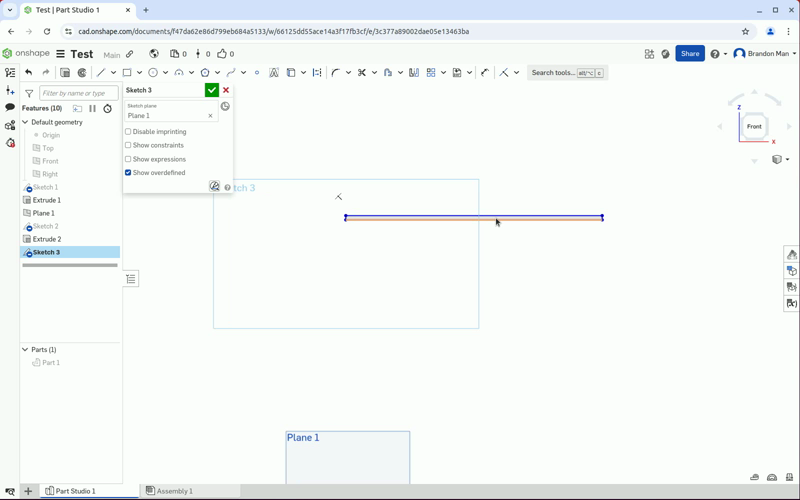
scroll(6)
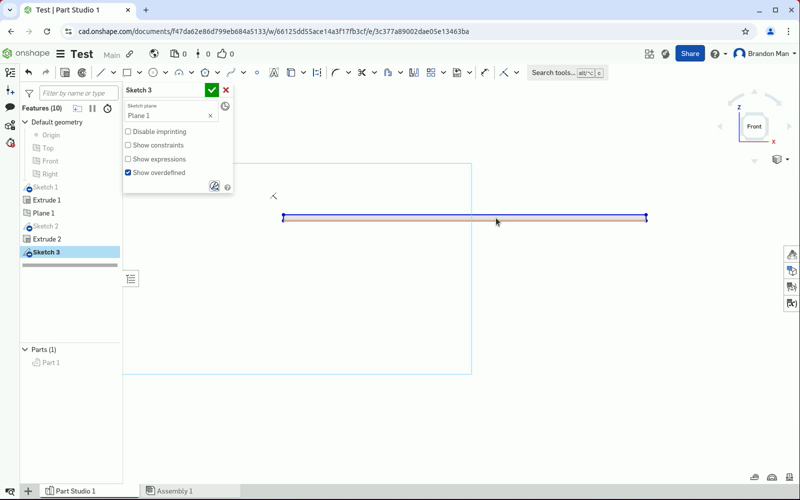
scroll(6)
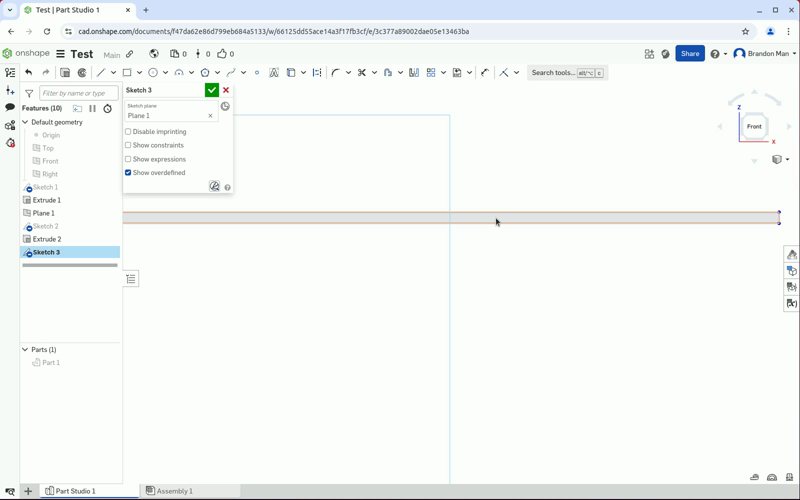
click(496, 217)
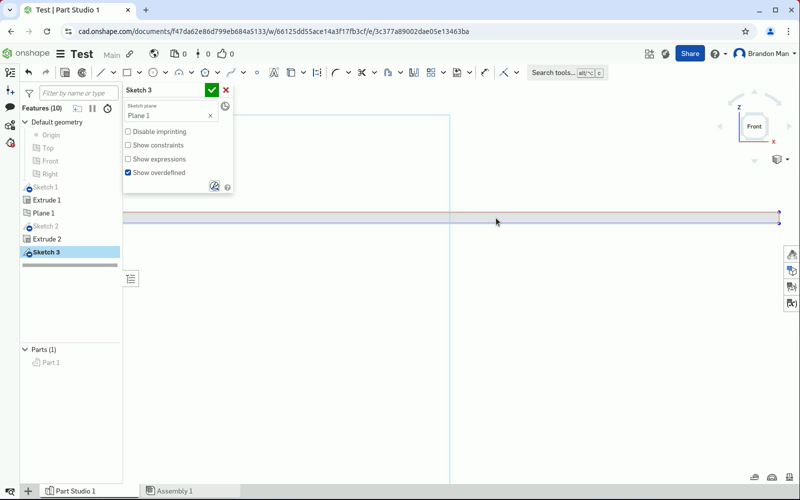
scroll(-6)
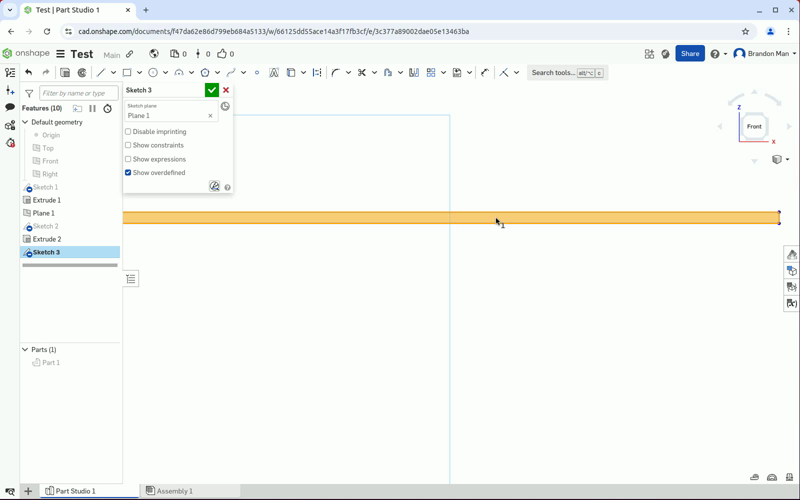
scroll(-6)
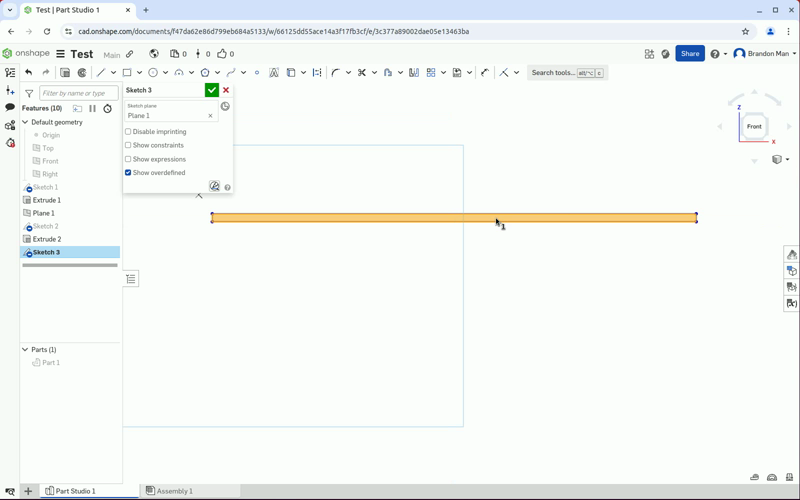
scroll(-6)
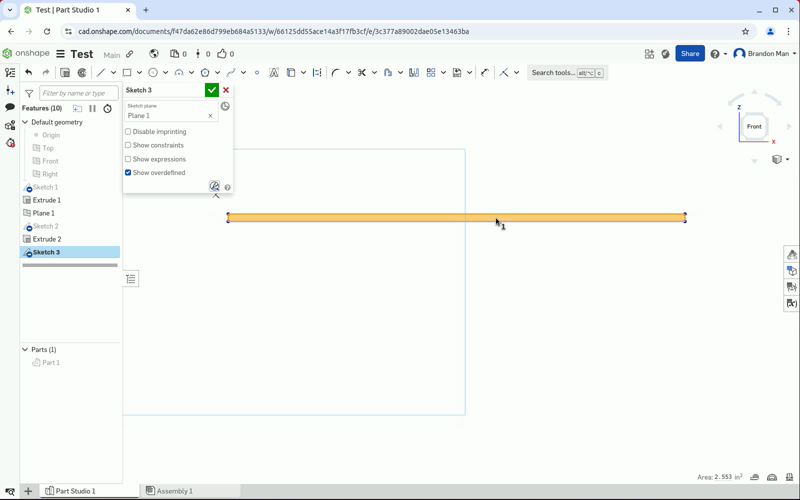
scroll(-6)
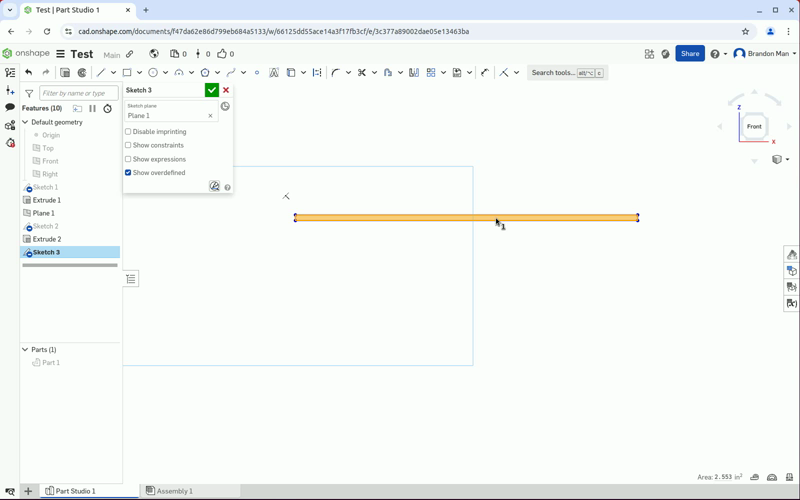
scroll(-6)
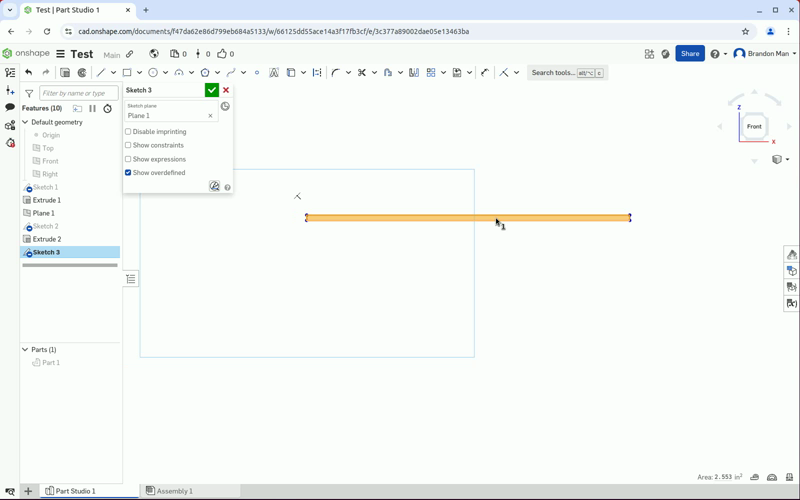
scroll(-6)
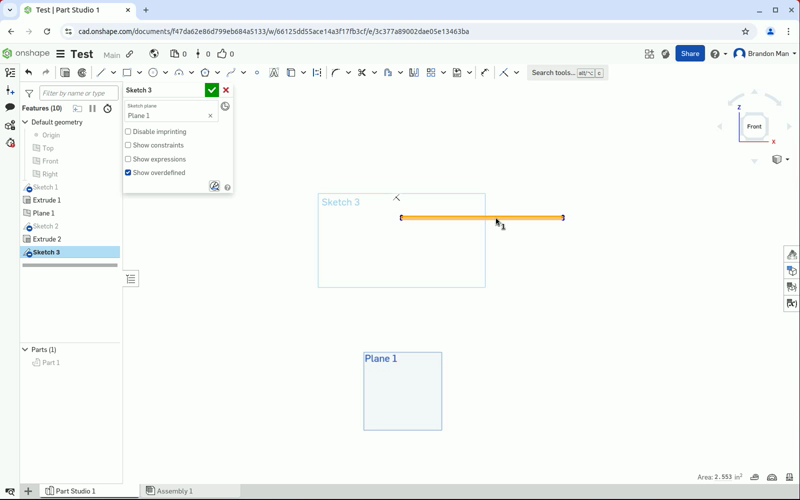
scroll(-6)
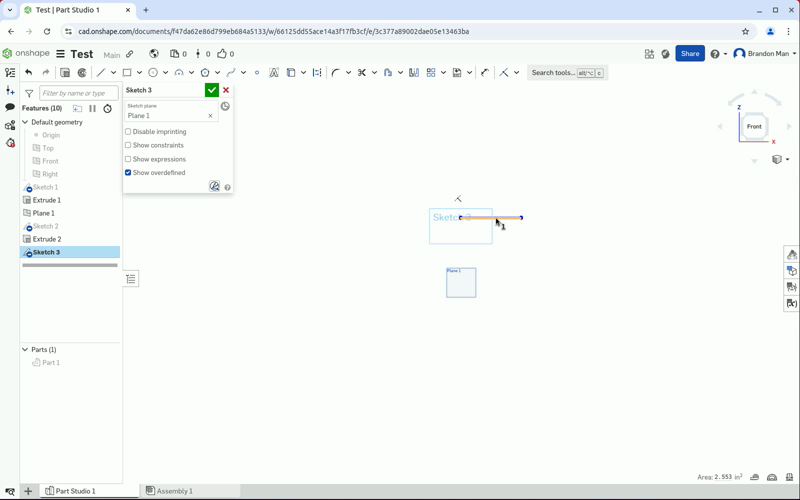
mouse_move(73, 352)
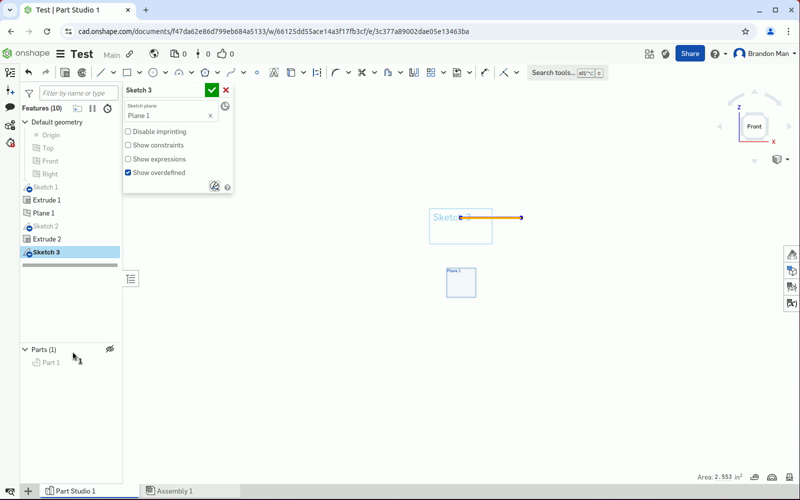
key(shift+y)
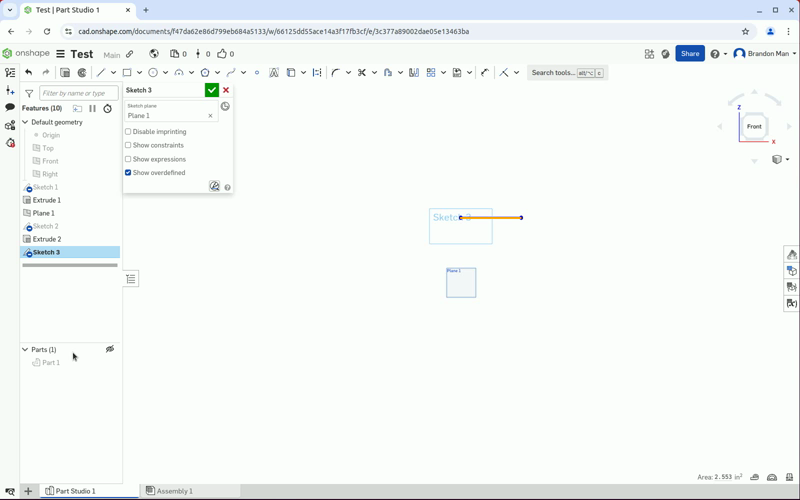
key(shift+e)
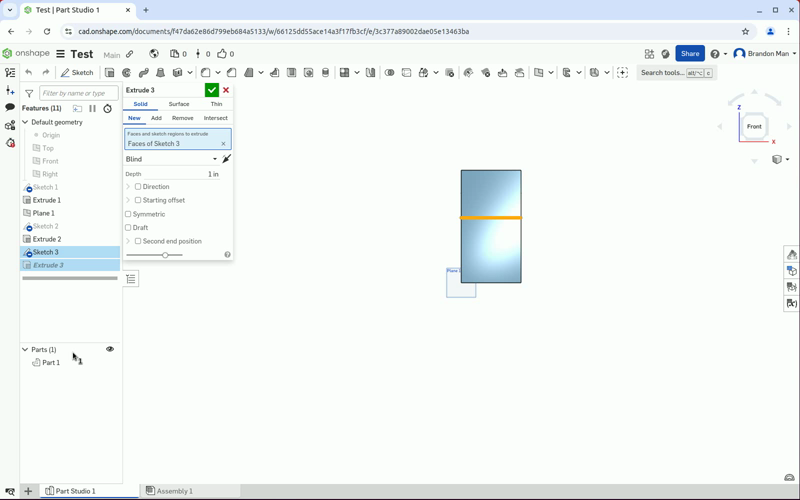
mouse_move(143, 106)
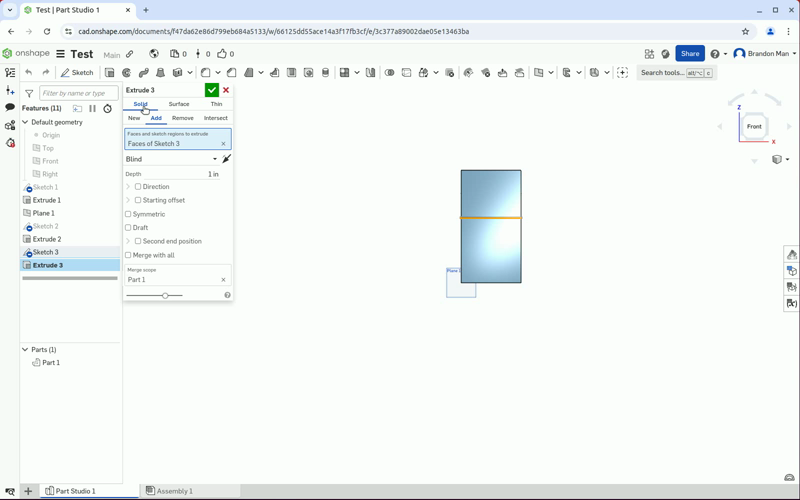
click(143, 106)
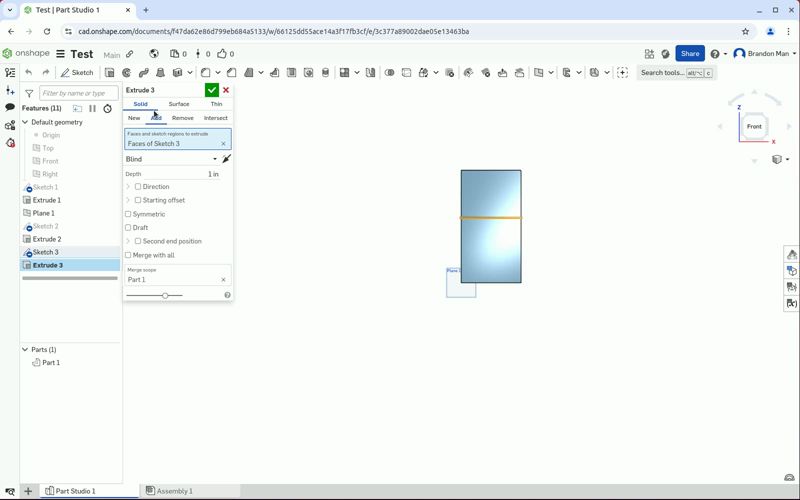
mouse_move(186, 120)
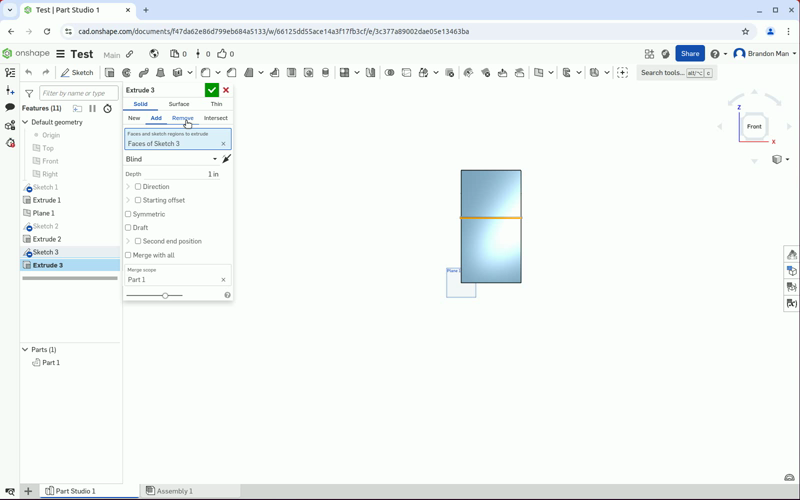
click(186, 120)
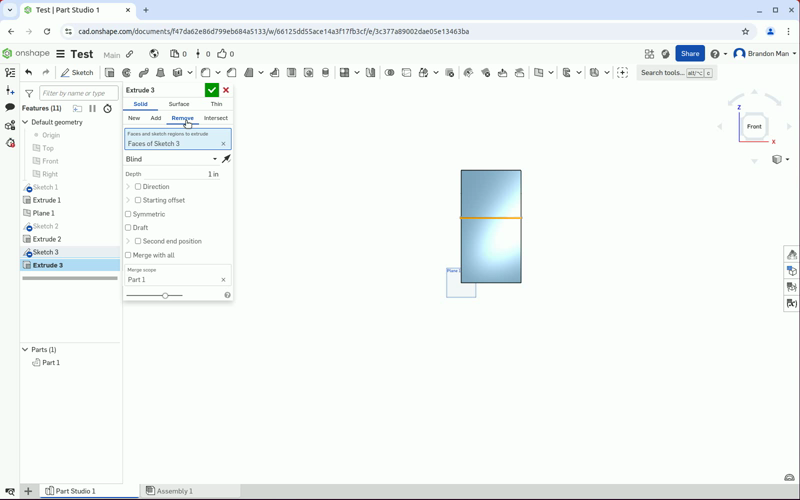
key(tab, 4)
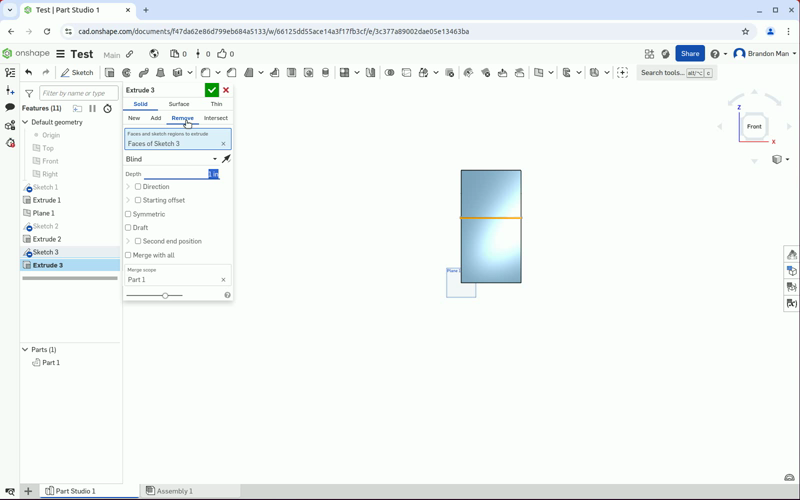
text(0.722)
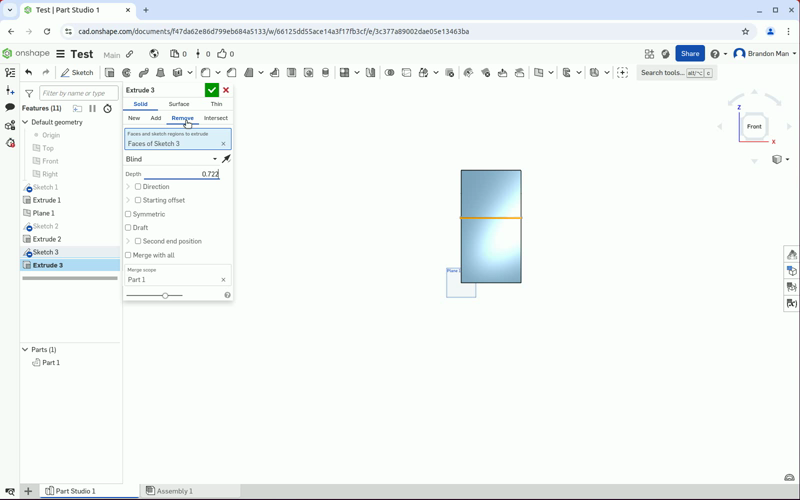
key(tab, 6)
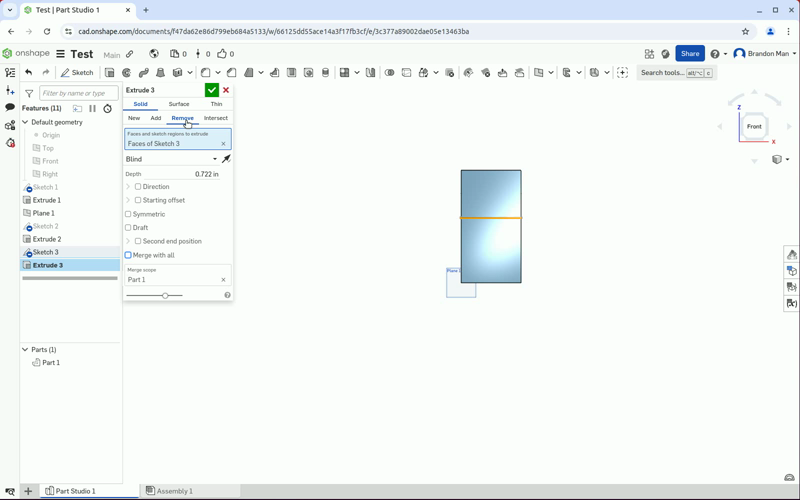
key(space)
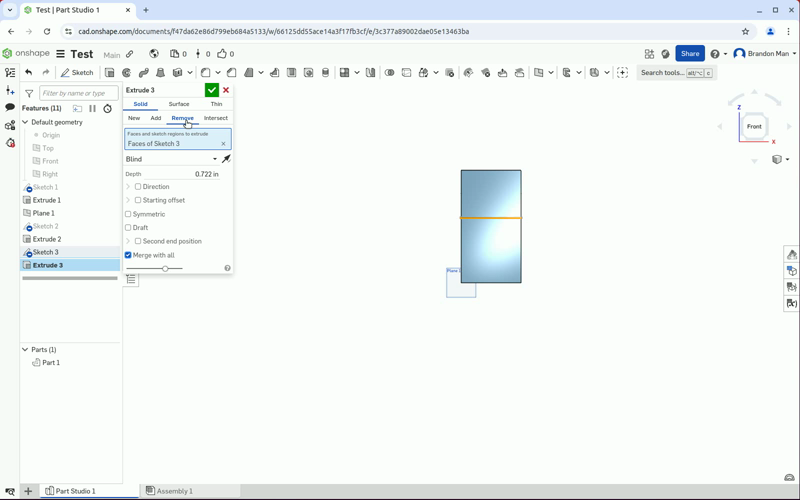
key(enter)
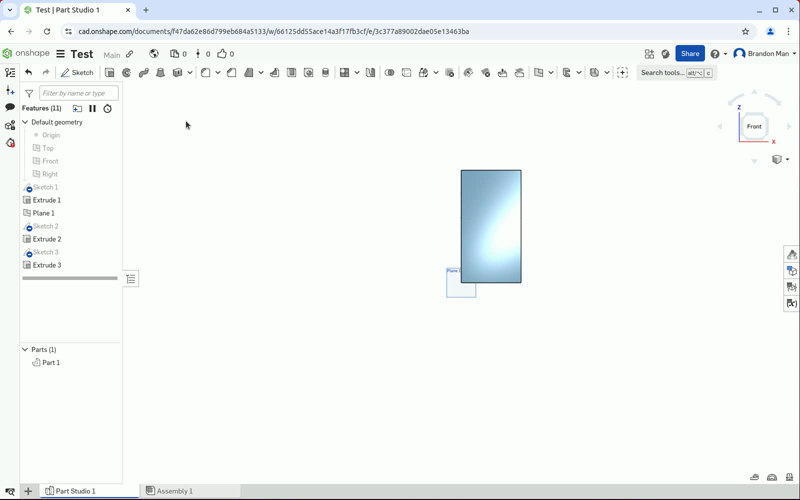
key(shift+h)
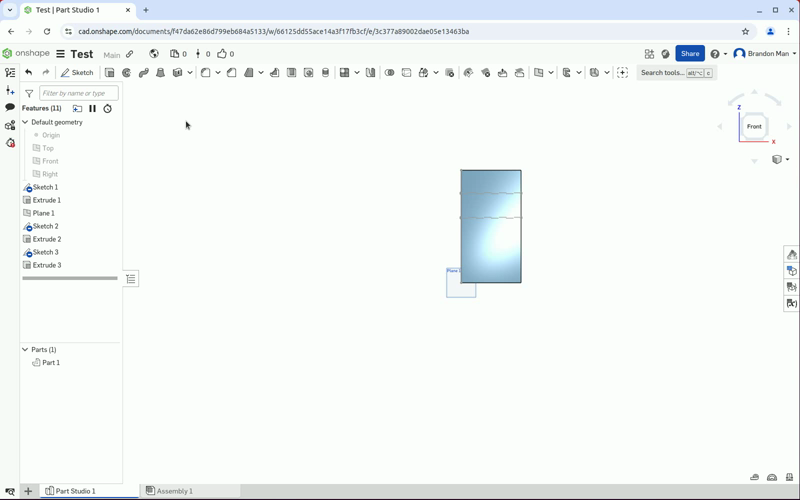
key(shift+h)
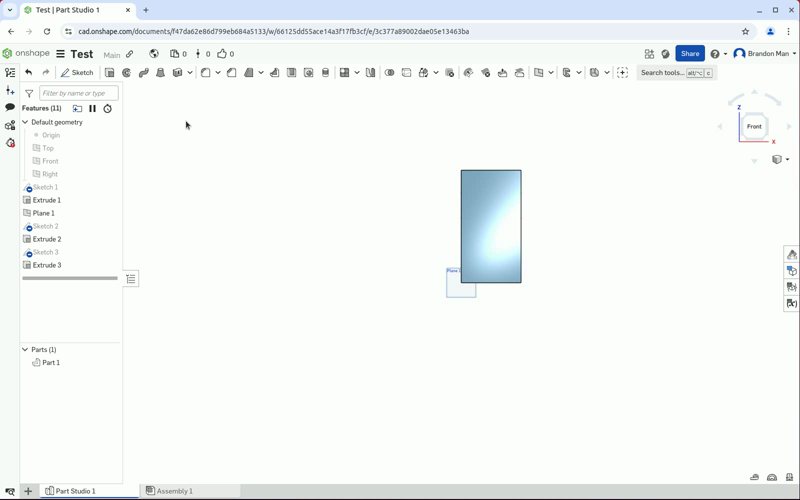
mouse_move(73, 189)
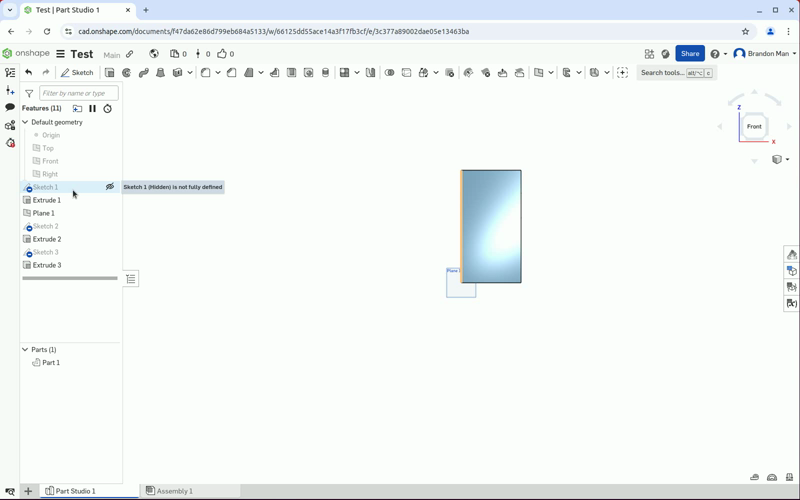
click(73, 189)
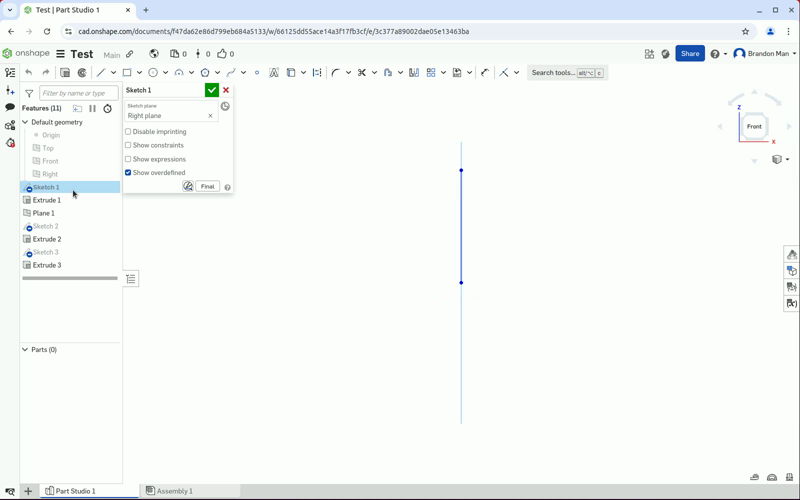
mouse_move(229, 92)
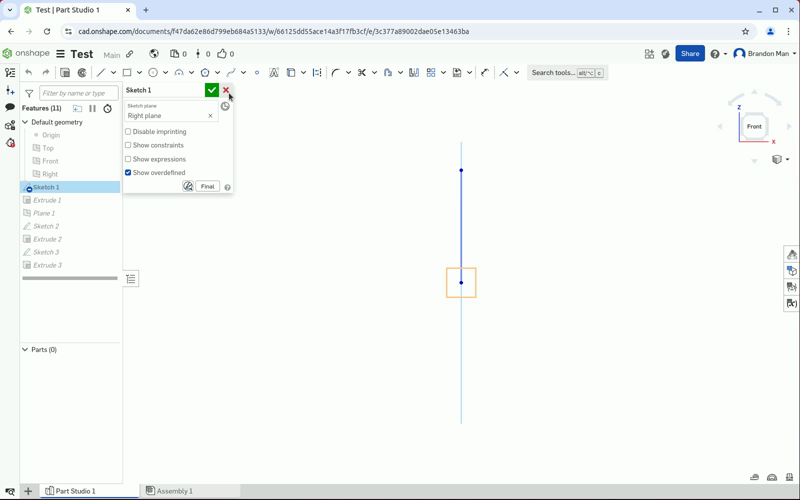
click(229, 92)
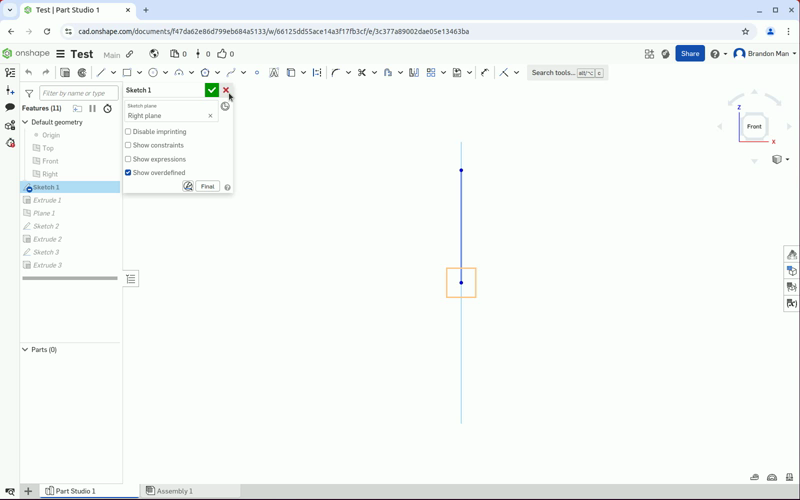
key(shift+s)
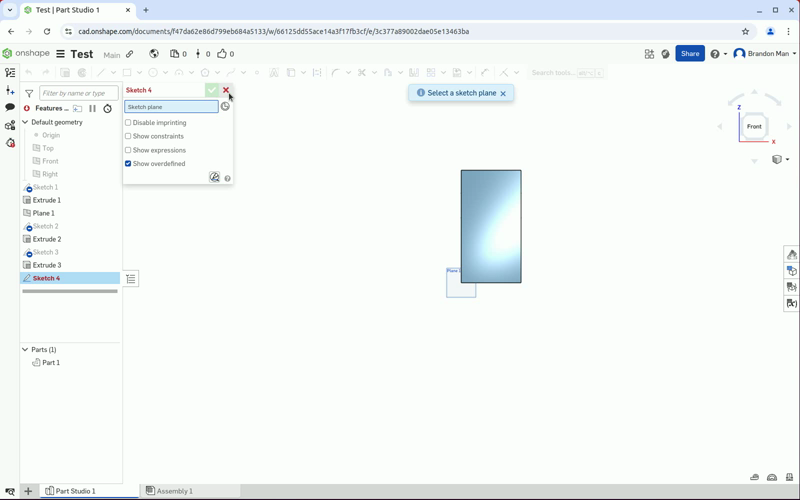
mouse_move(73, 215)
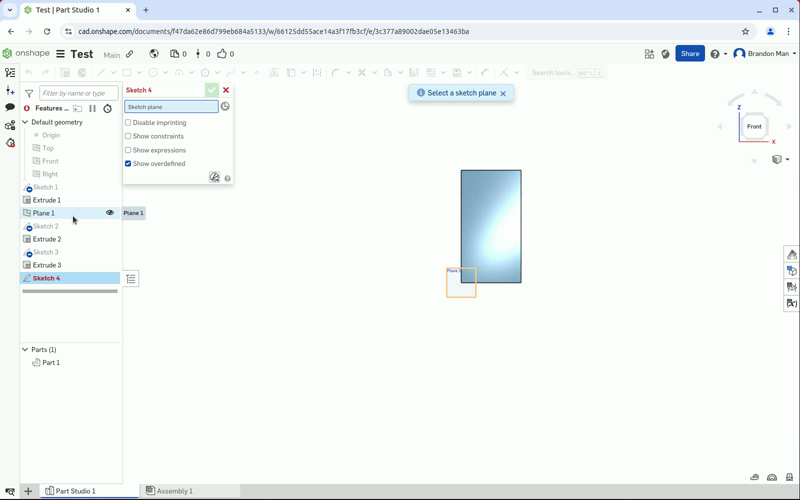
click(73, 215)
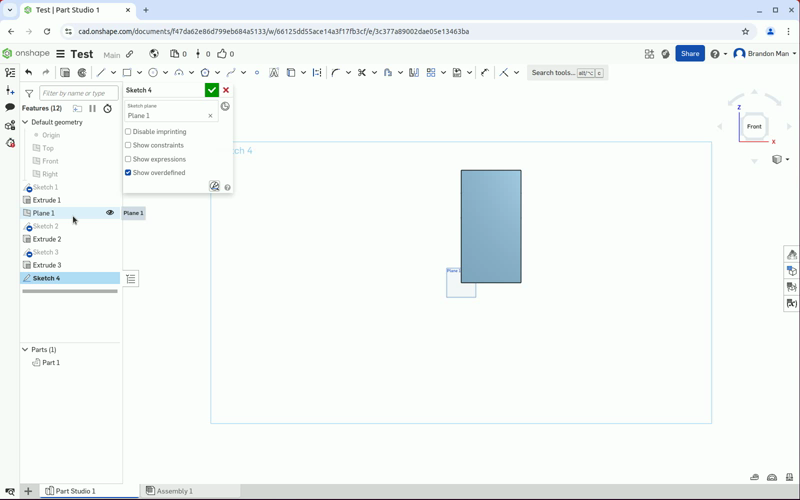
mouse_move(73, 352)
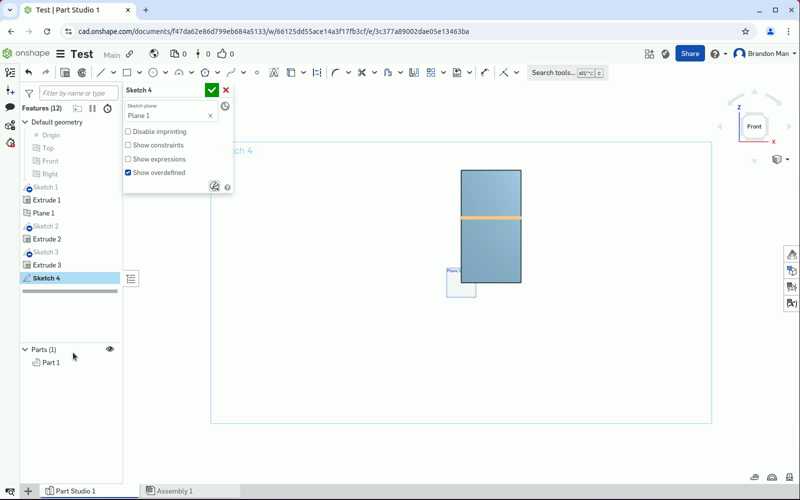
key(y)
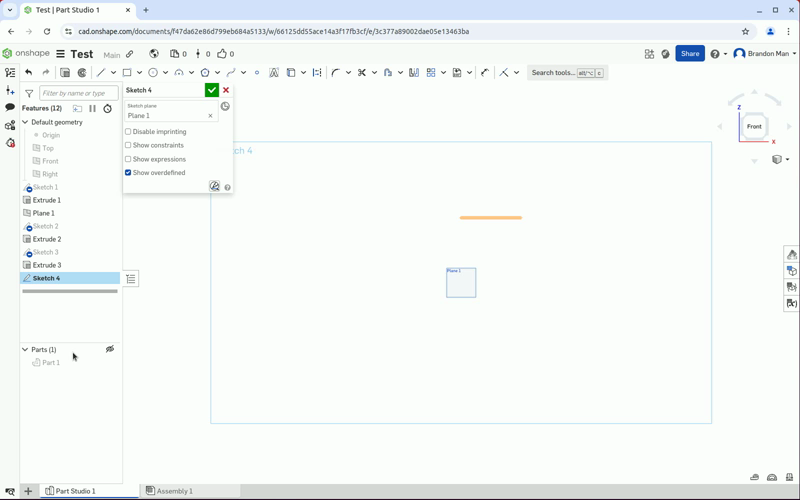
key(l)
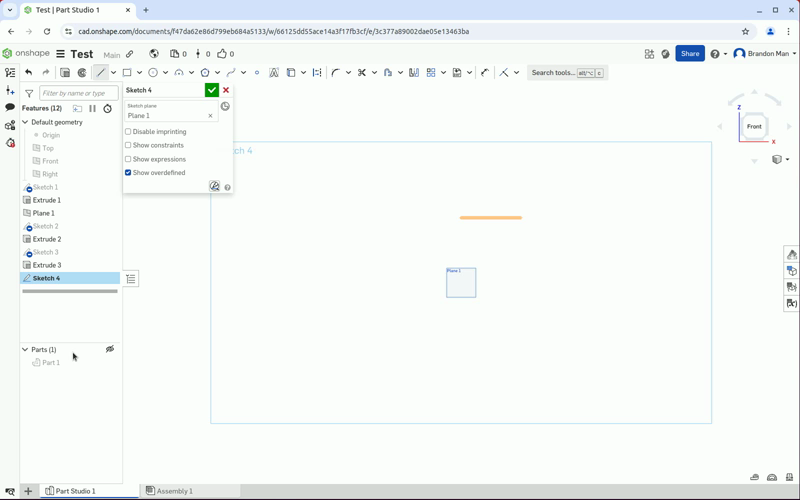
key_down(shift)
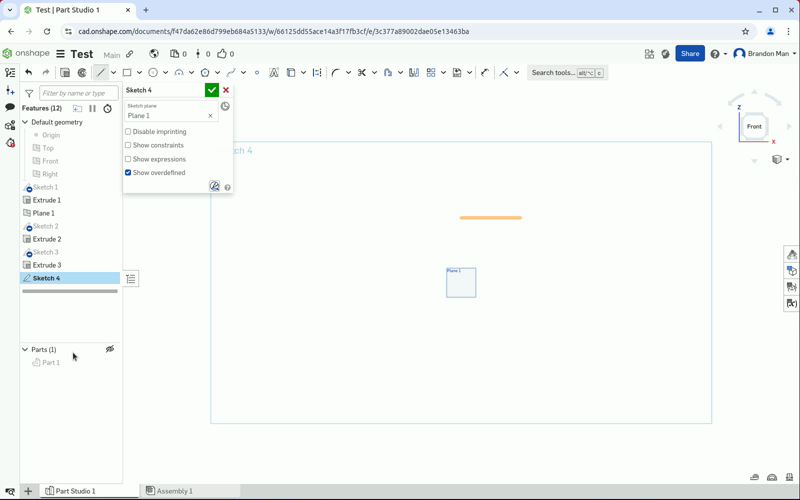
mouse_move(460, 251)
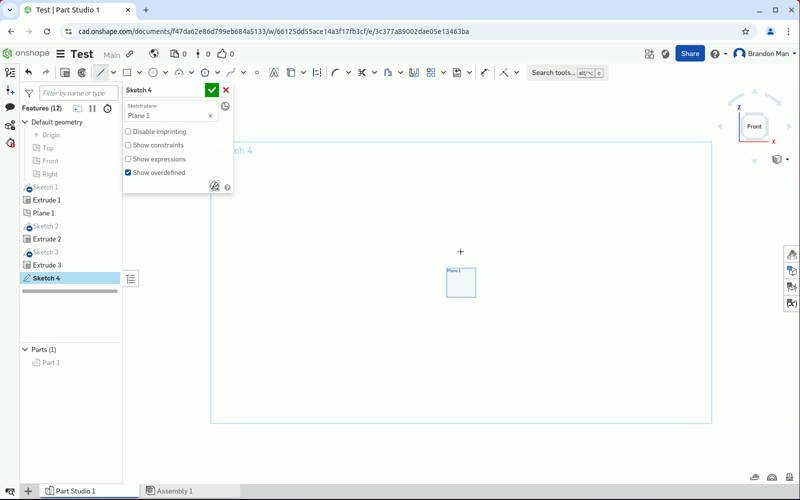
click(460, 251)
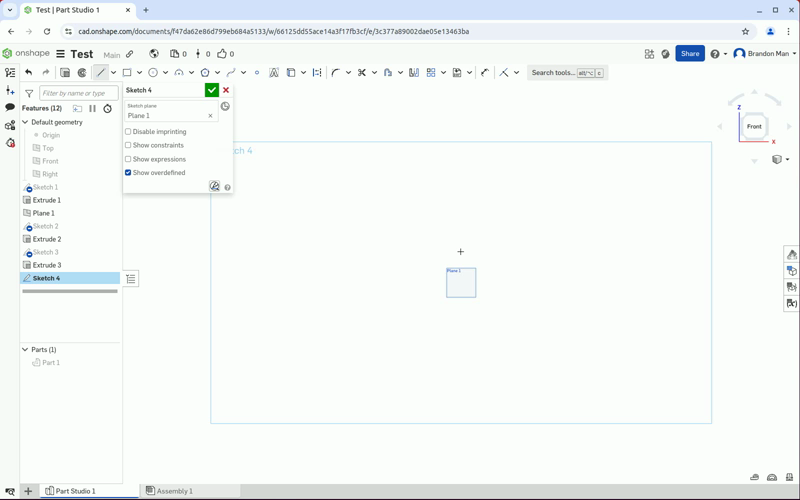
key_up(shift)
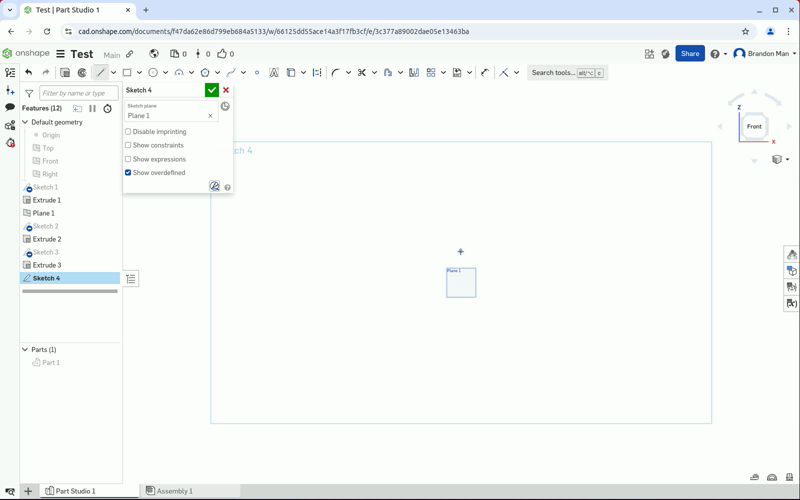
key_down(shift)
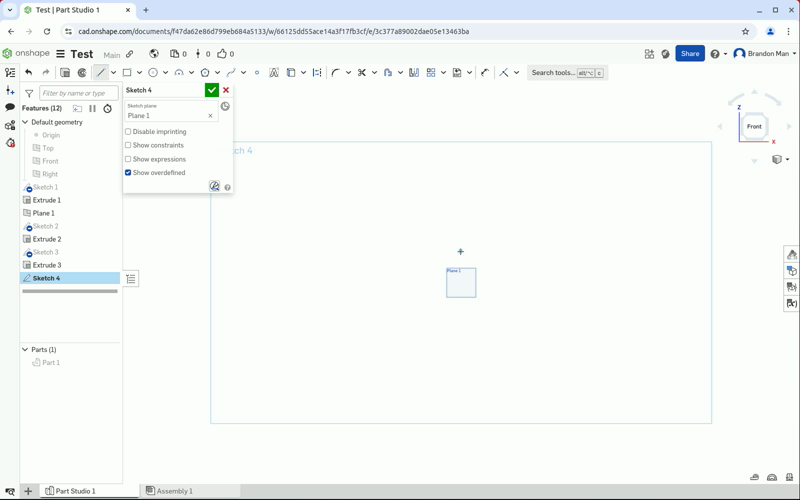
mouse_move(521, 251)
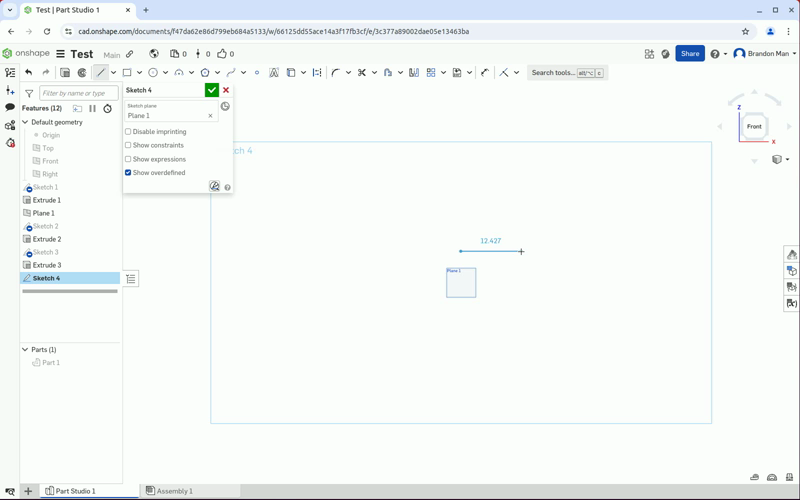
click(521, 251)
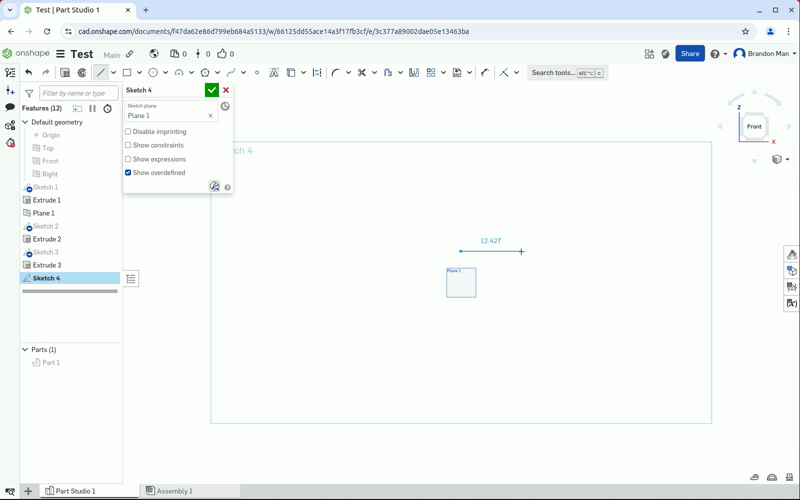
key_up(shift)
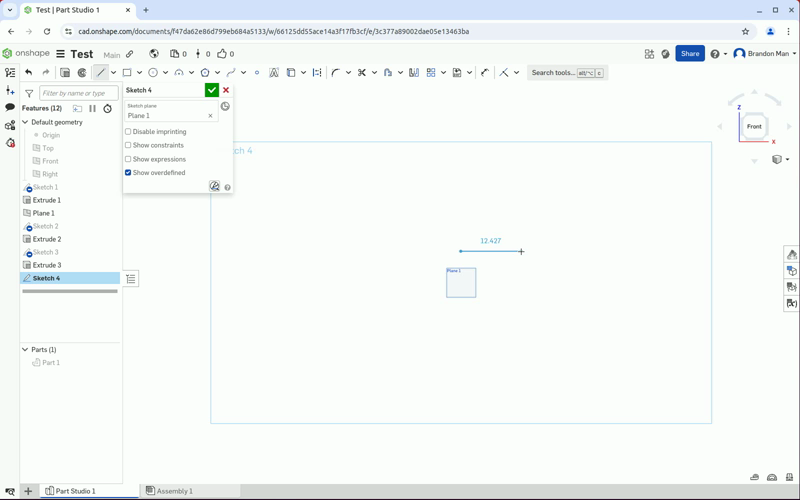
key_down(shift)
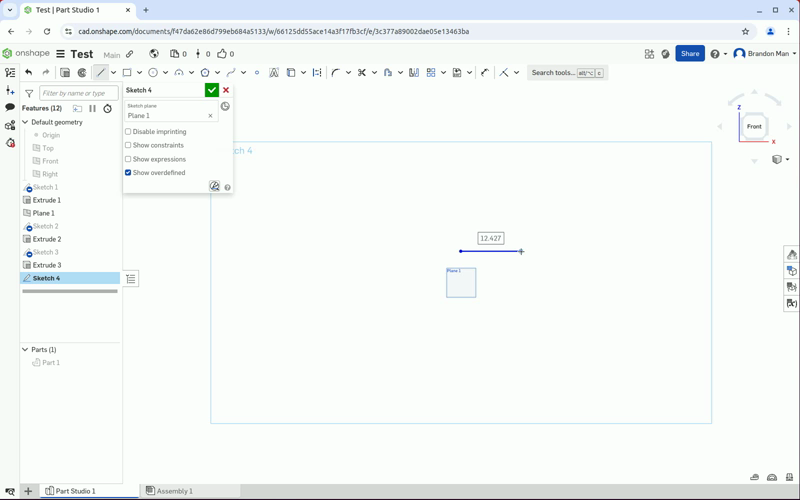
mouse_move(551, 251)
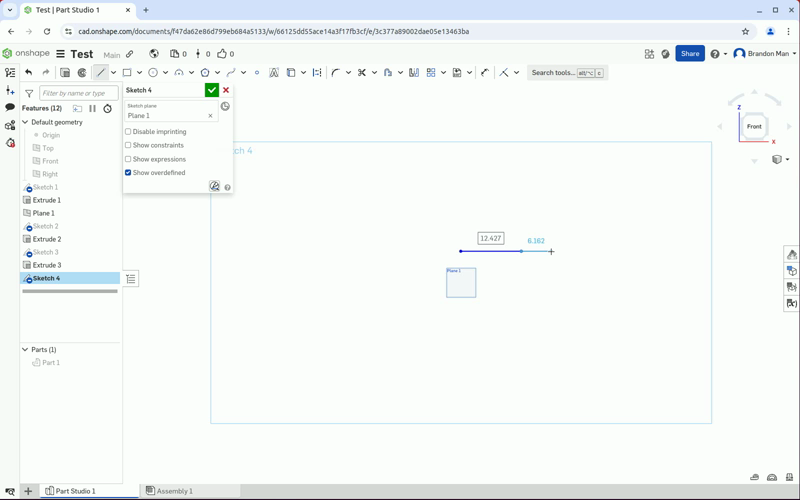
mouse_move(521, 249)
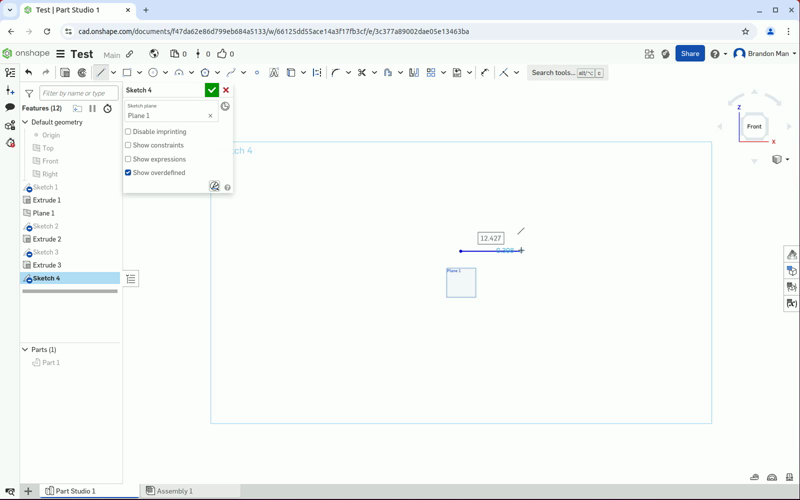
scroll(6)
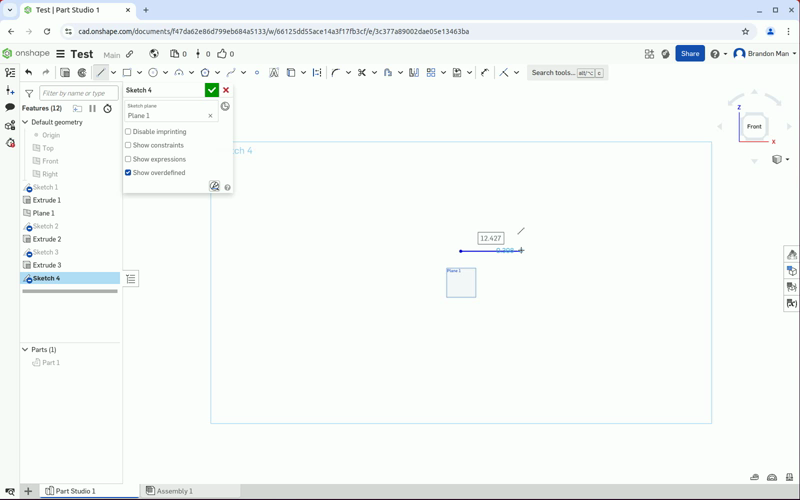
scroll(6)
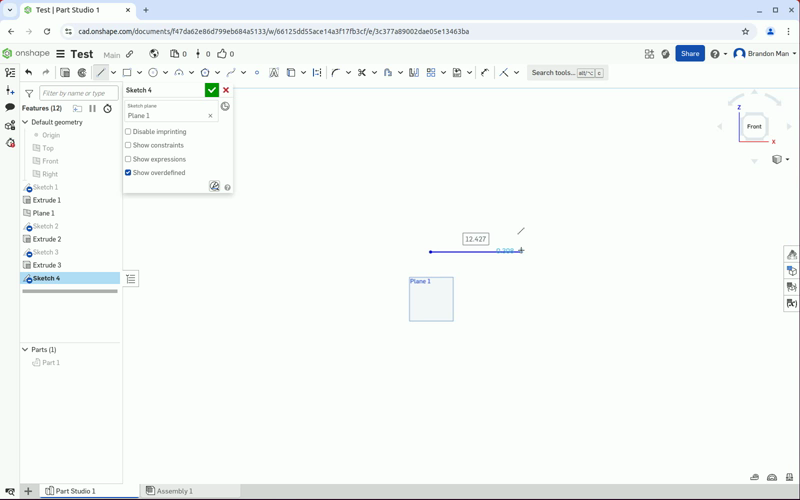
scroll(6)
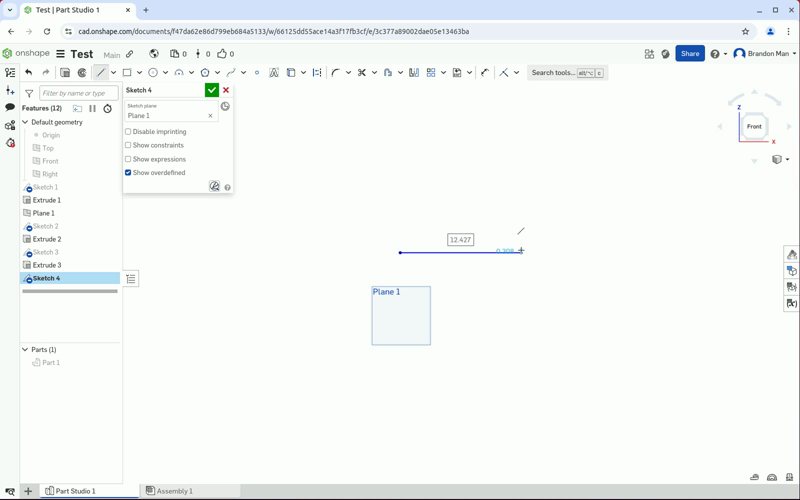
scroll(6)
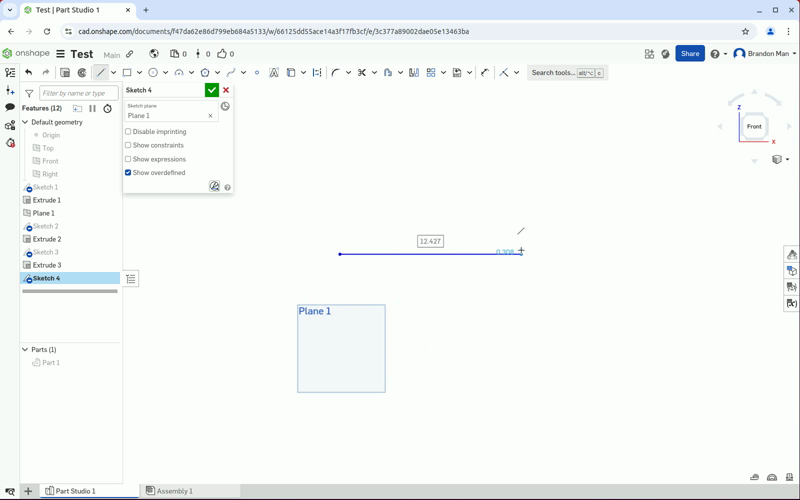
scroll(6)
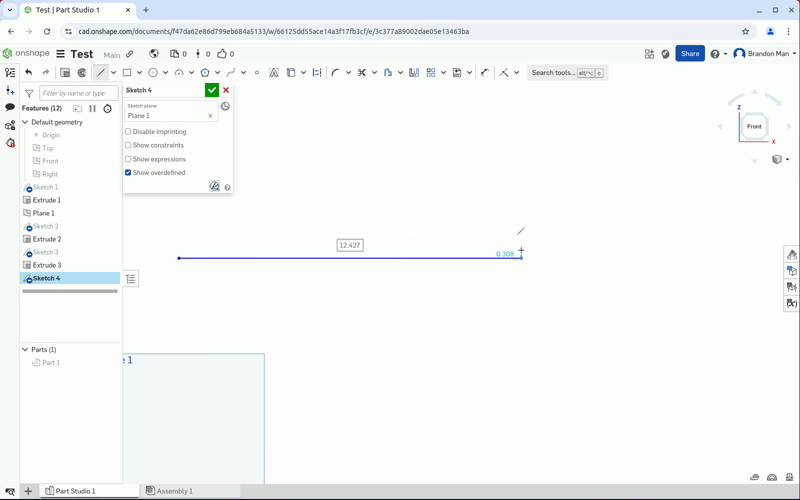
scroll(6)
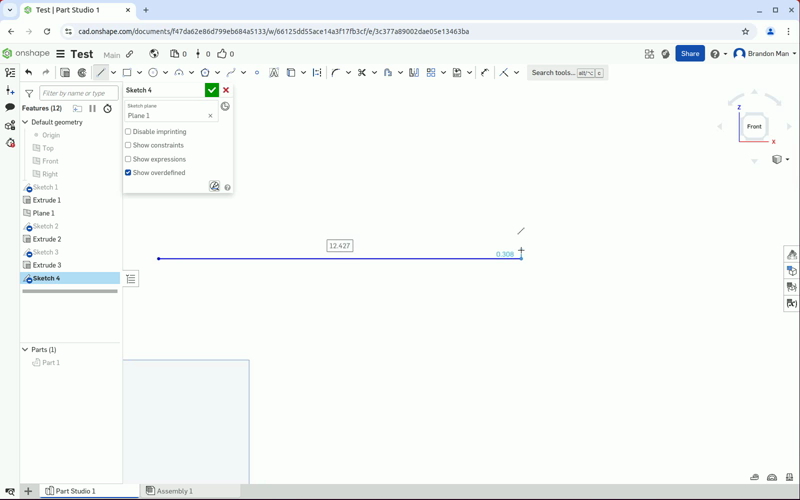
scroll(6)
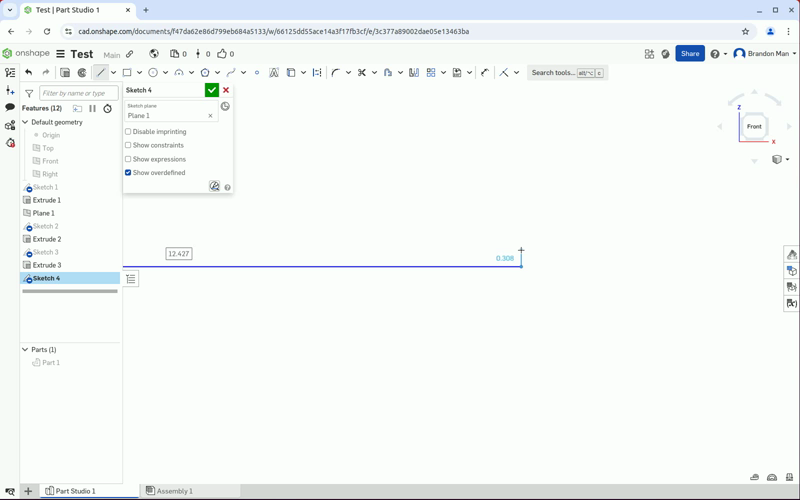
click(521, 249)
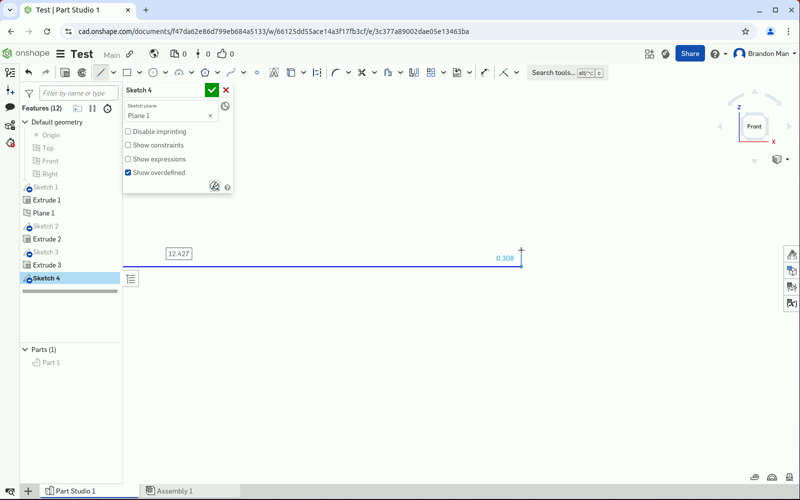
scroll(-6)
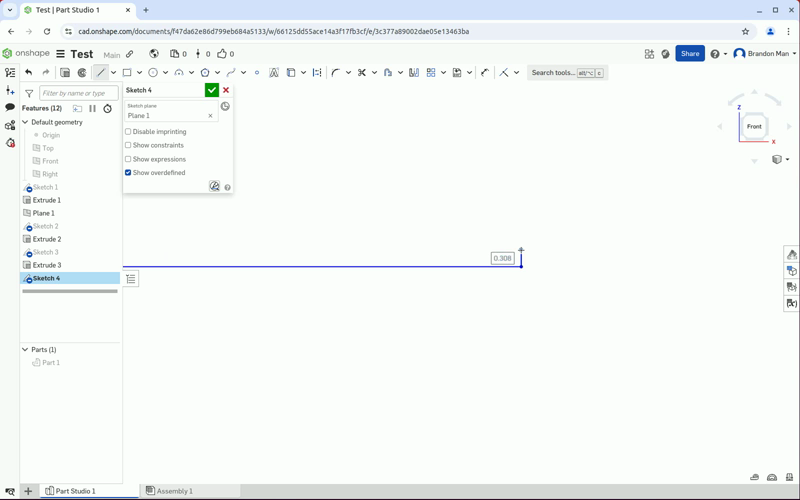
scroll(-6)
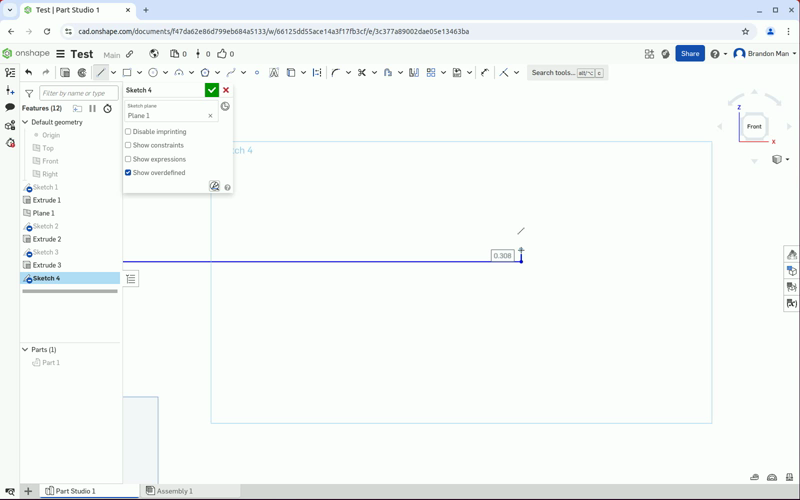
scroll(-6)
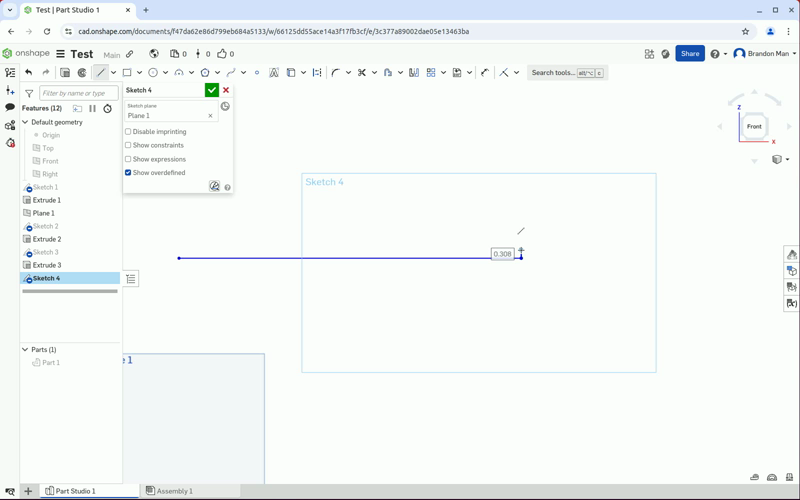
scroll(-6)
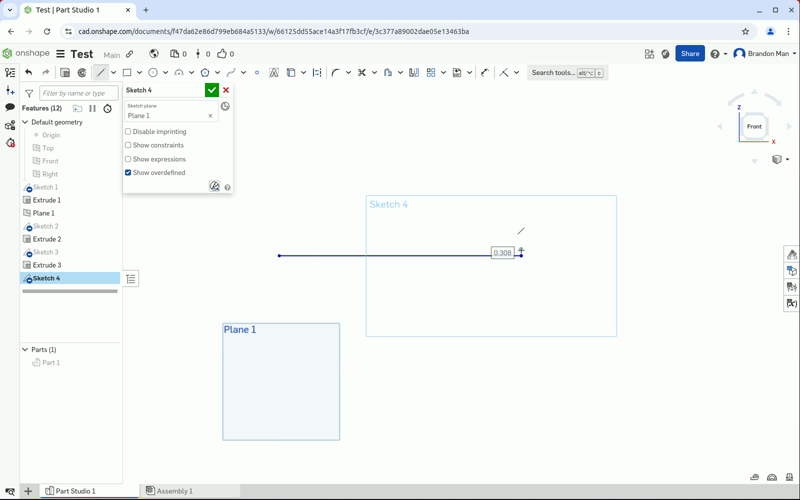
scroll(-6)
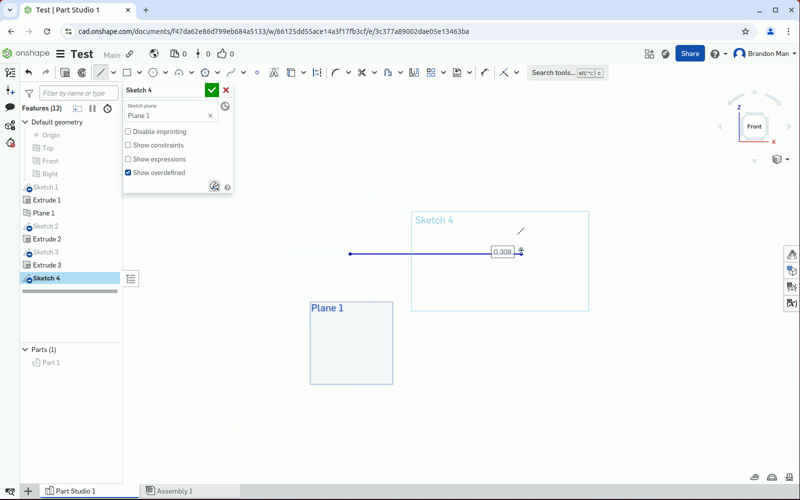
scroll(-6)
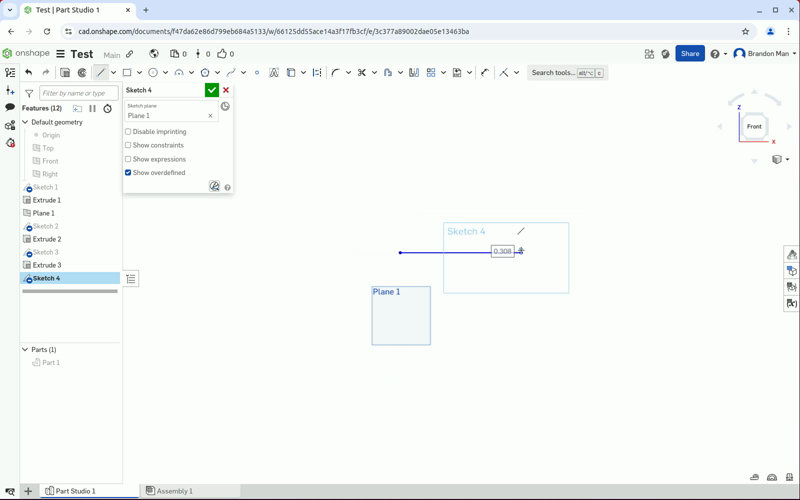
scroll(-6)
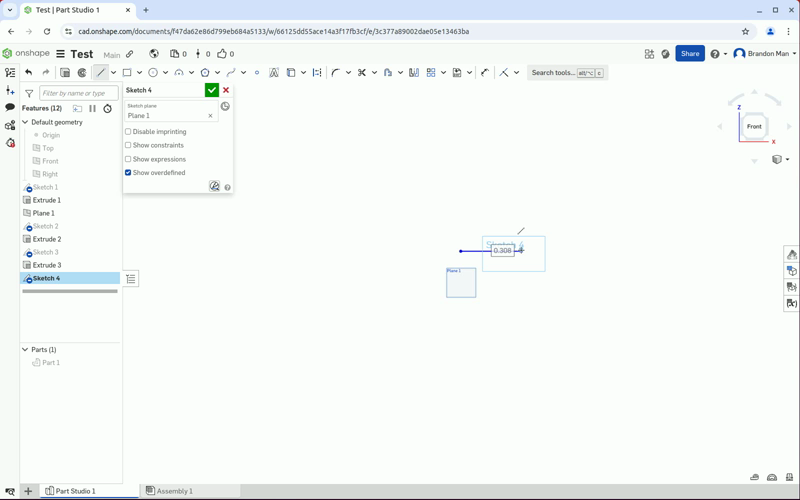
key_up(shift)
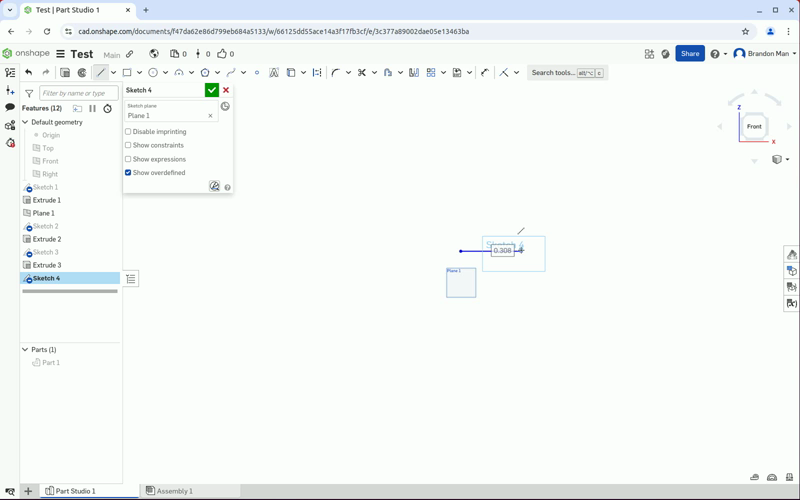
key_down(shift)
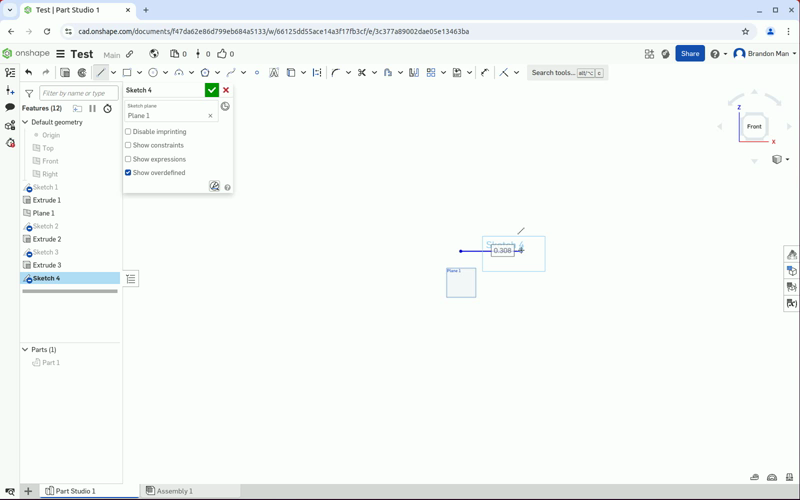
mouse_move(460, 249)
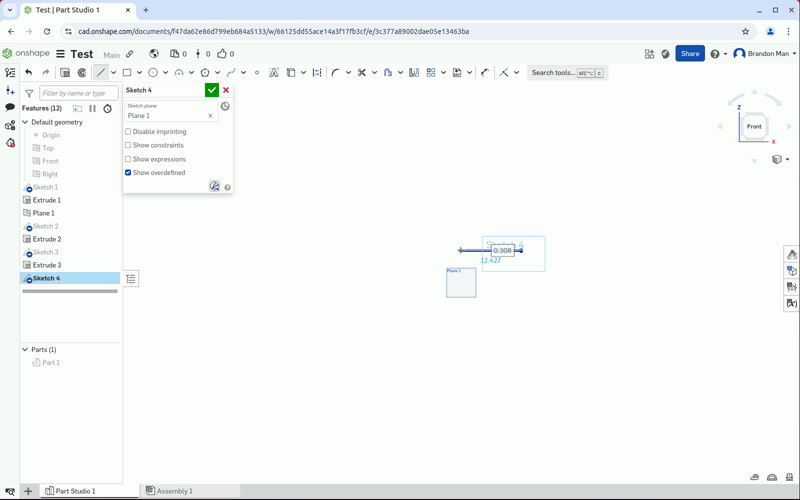
scroll(6)
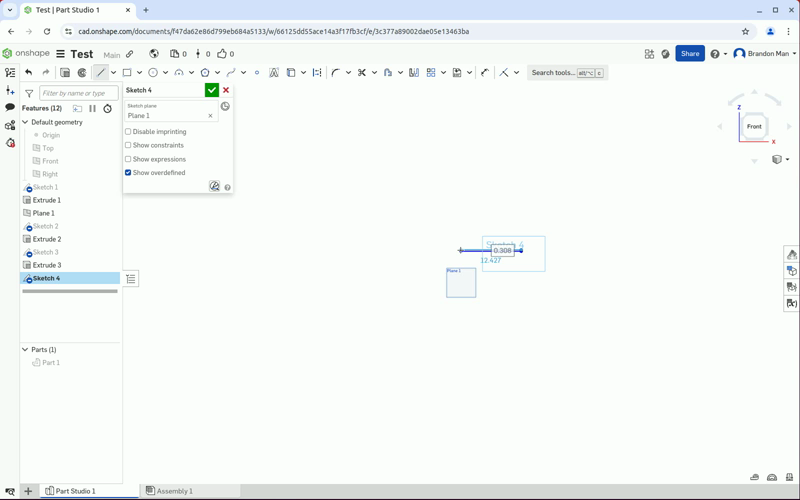
scroll(6)
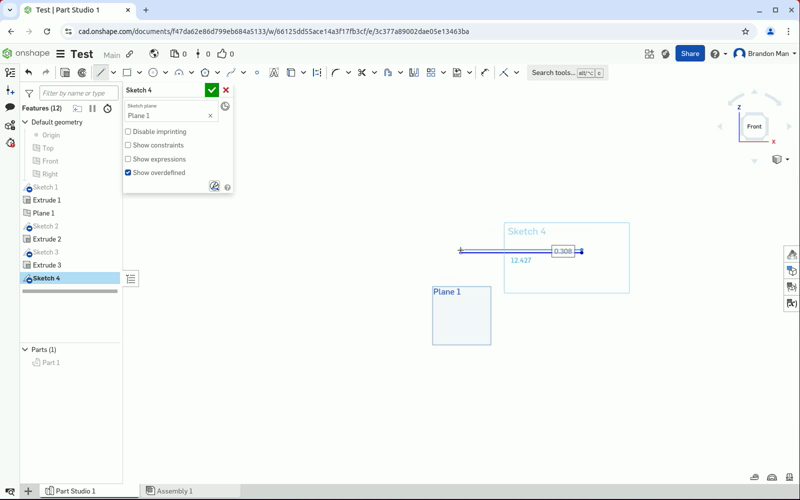
scroll(6)
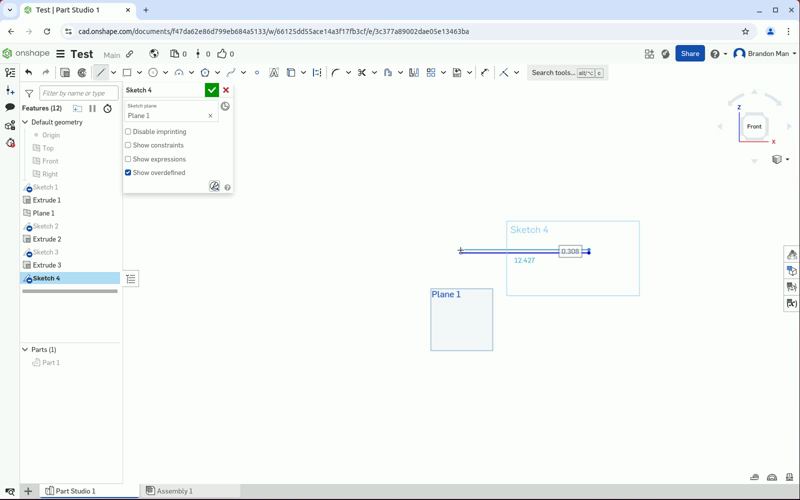
scroll(6)
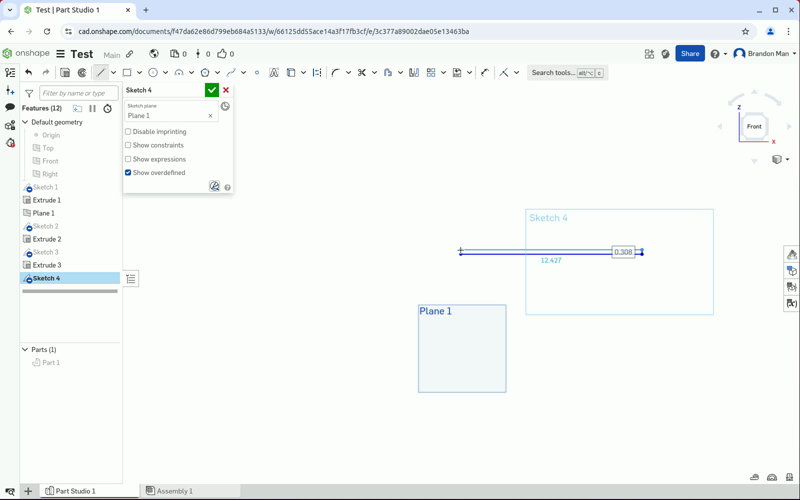
scroll(6)
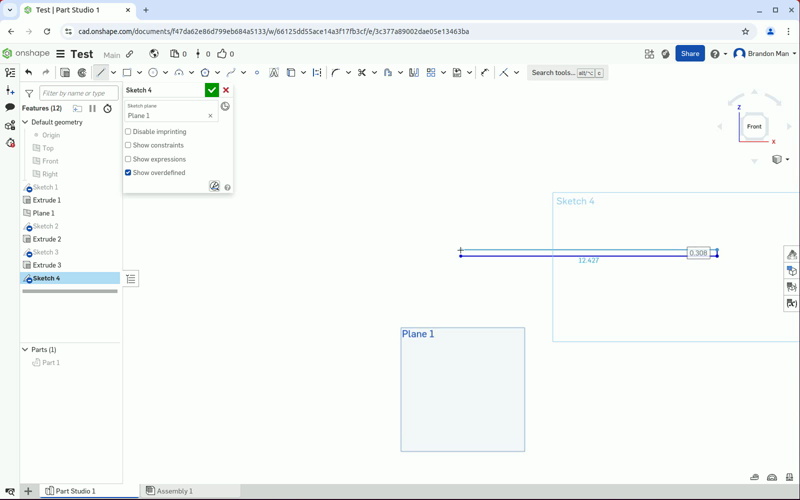
scroll(6)
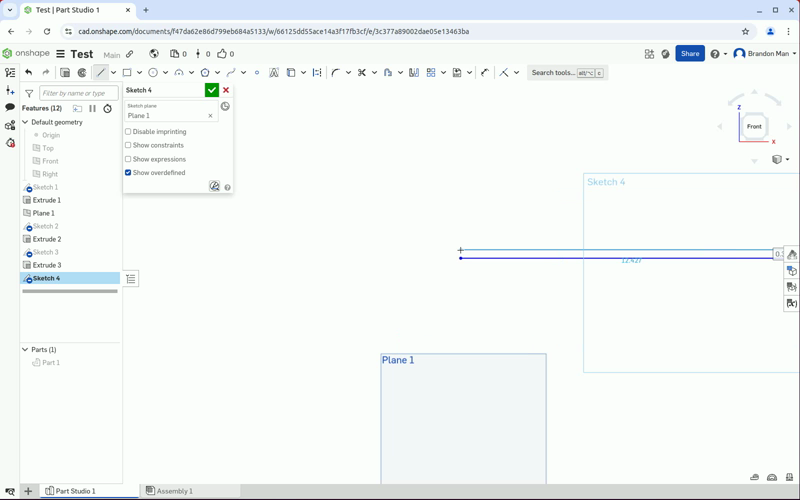
scroll(6)
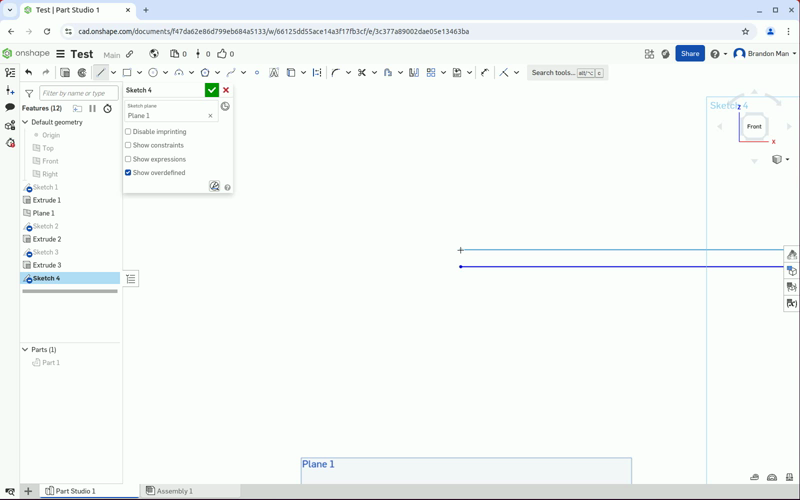
click(460, 249)
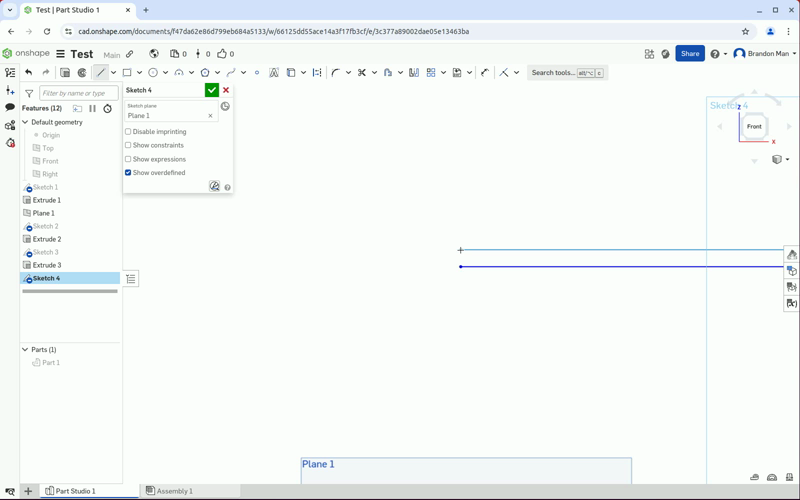
scroll(-6)
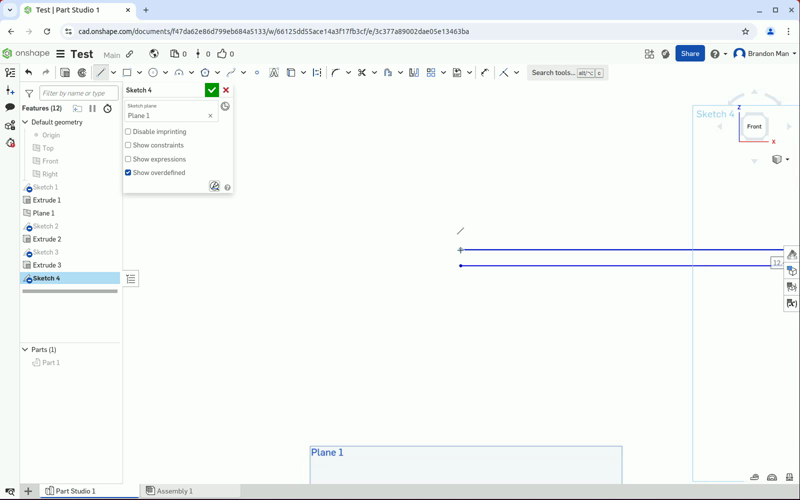
scroll(-6)
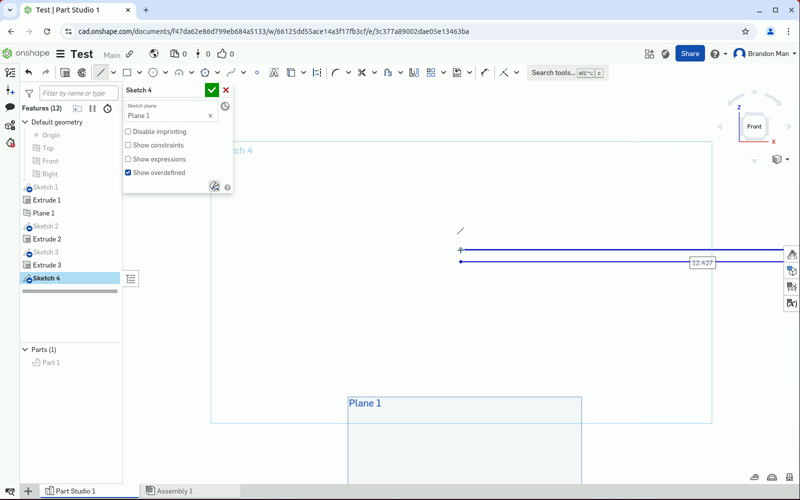
scroll(-6)
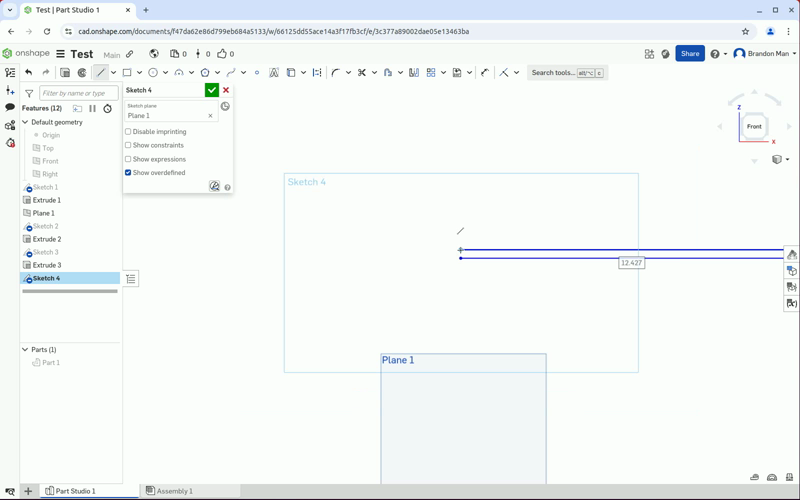
scroll(-6)
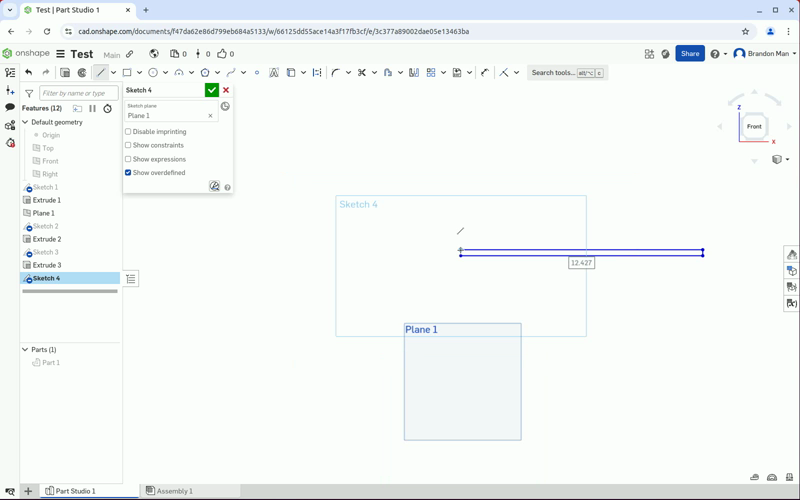
scroll(-6)
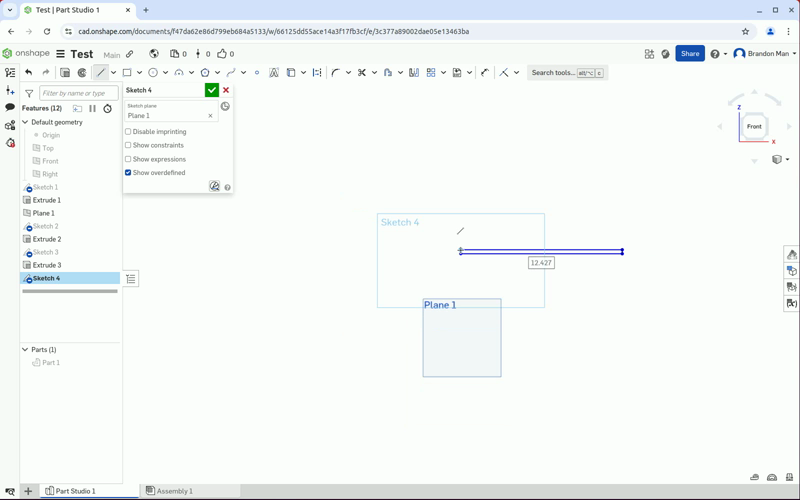
scroll(-6)
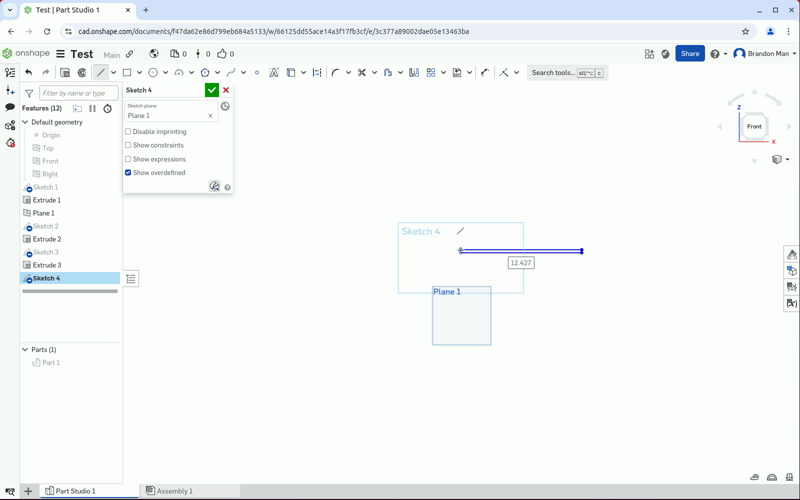
scroll(-6)
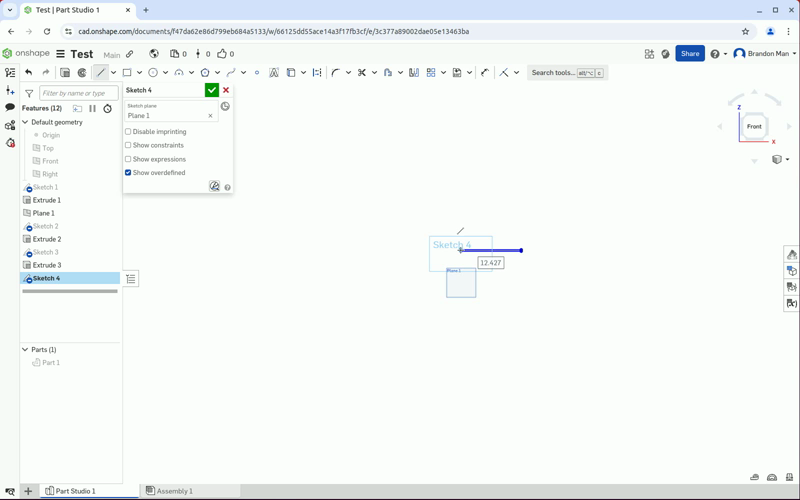
key_up(shift)
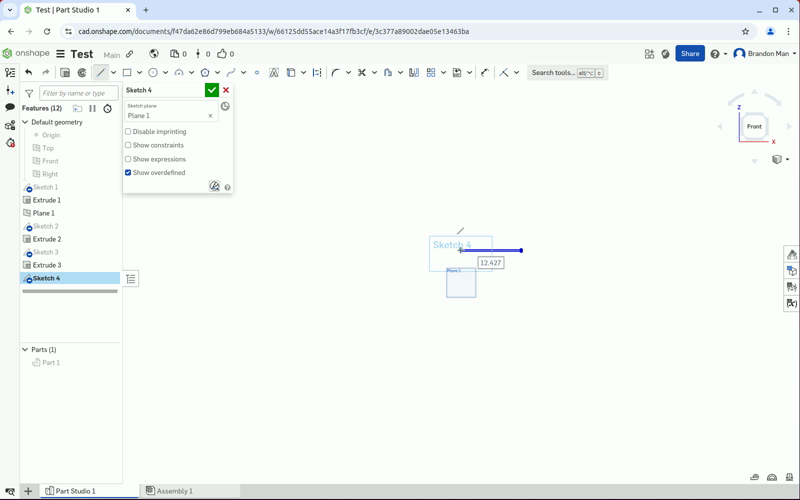
mouse_move(490, 249)
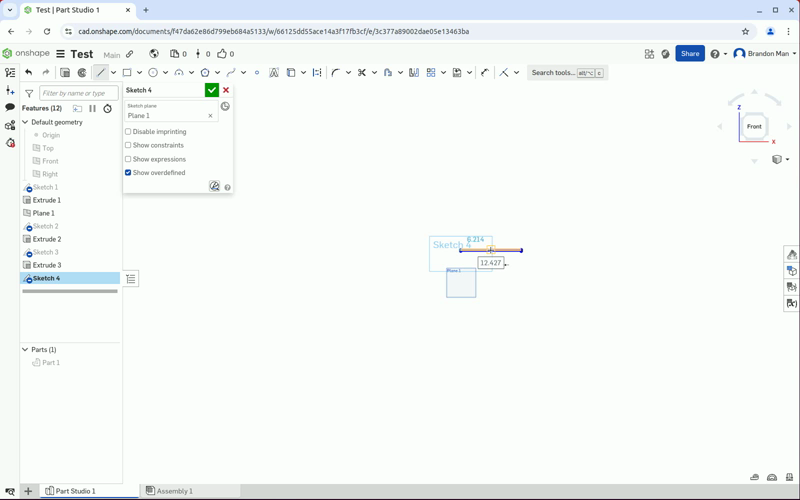
key_down(shift)
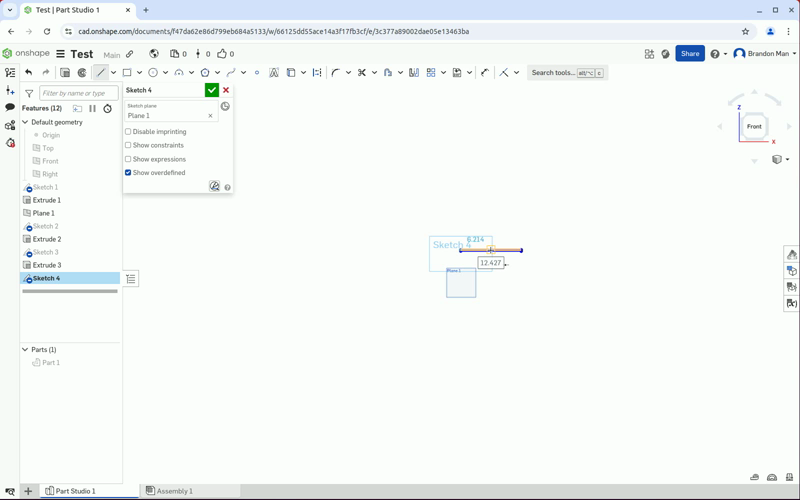
mouse_move(460, 251)
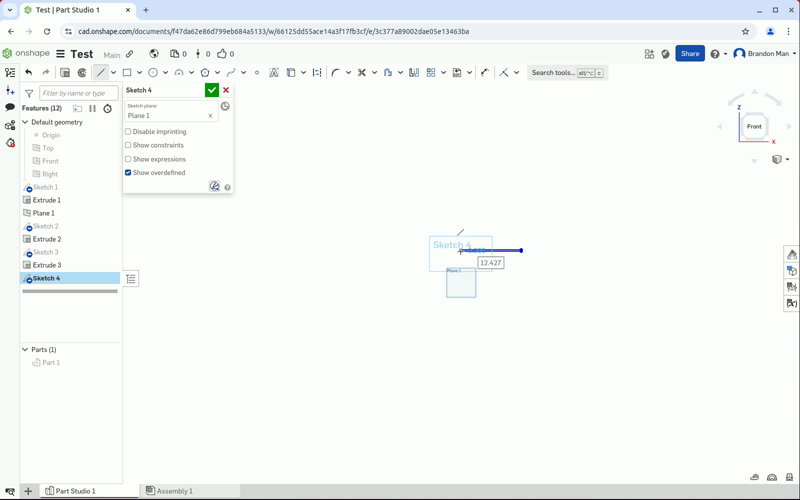
scroll(6)
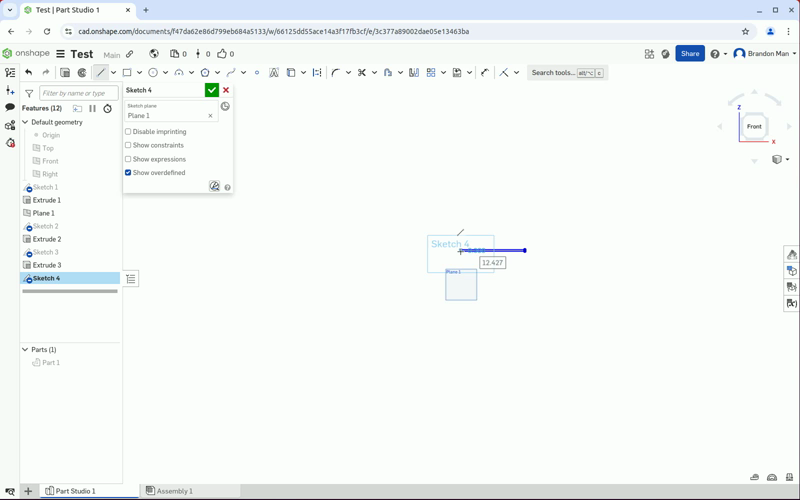
scroll(6)
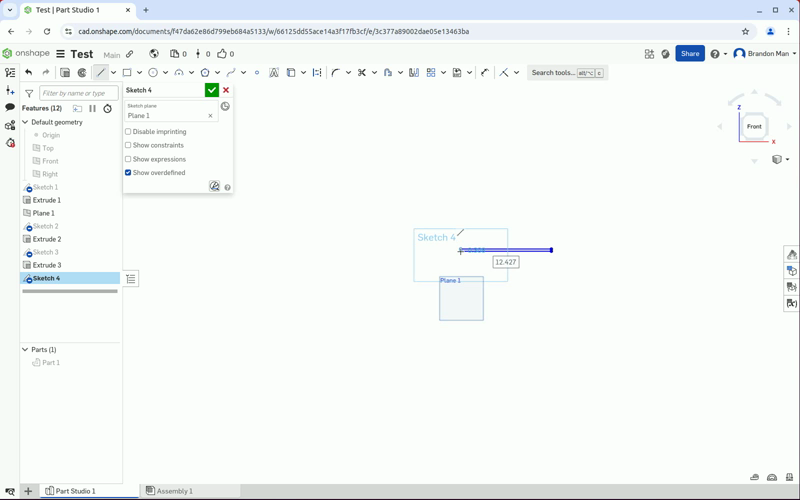
scroll(6)
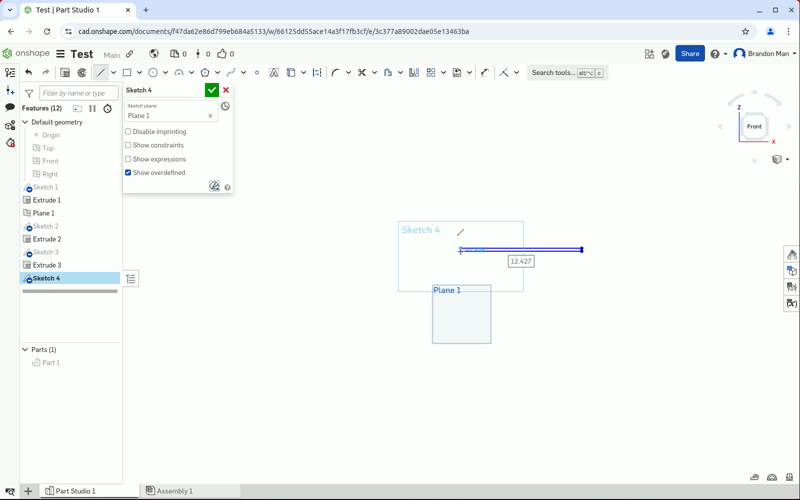
scroll(6)
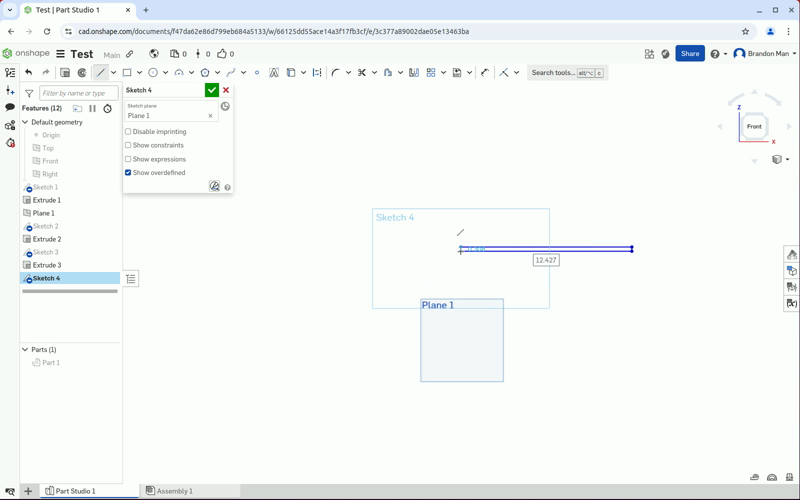
scroll(6)
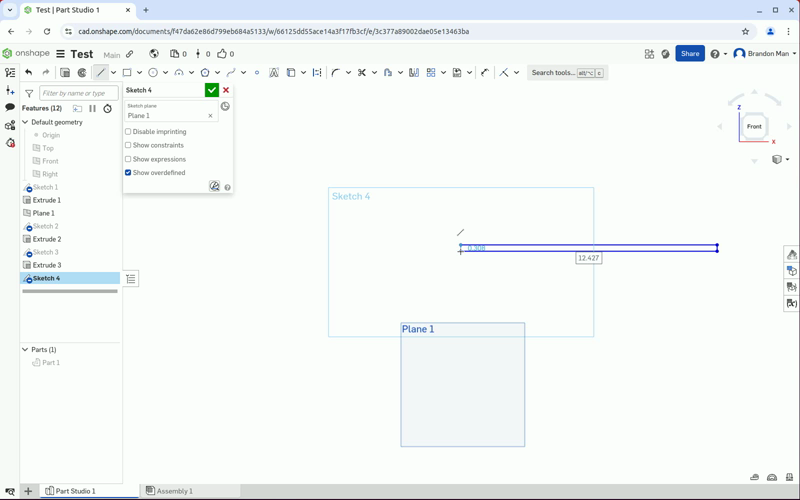
scroll(6)
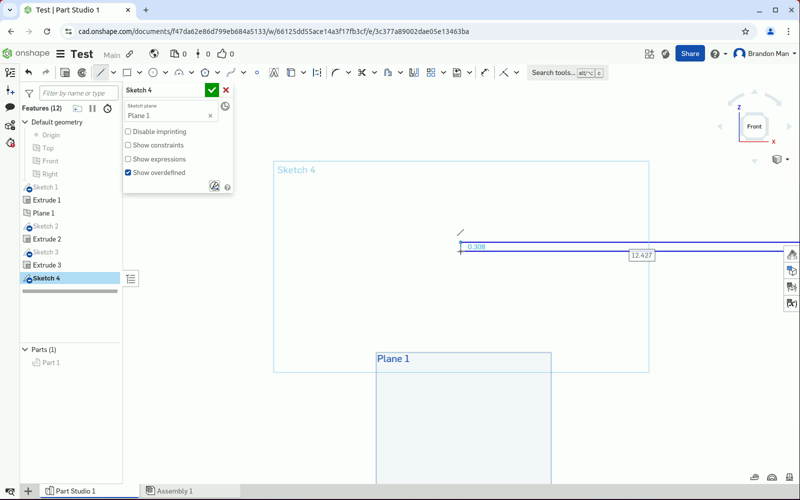
scroll(6)
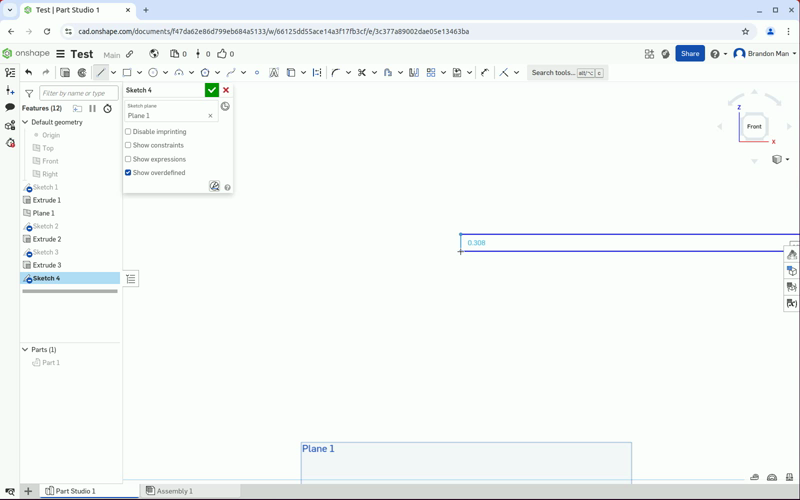
key_up(shift)
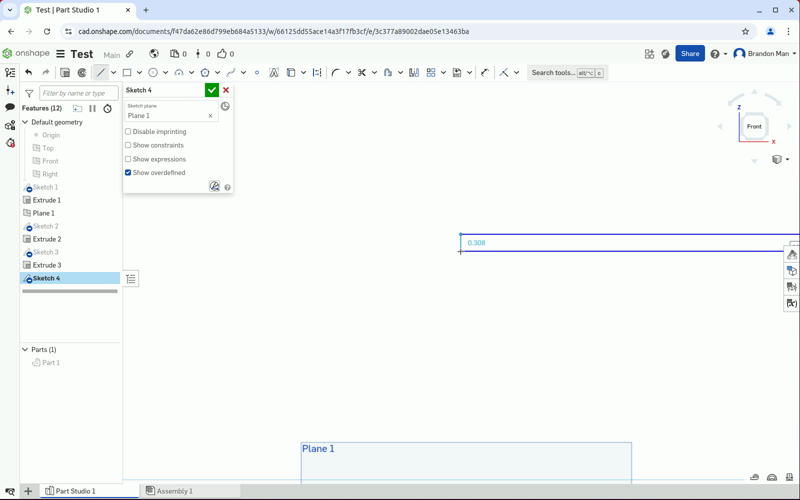
click(460, 251)
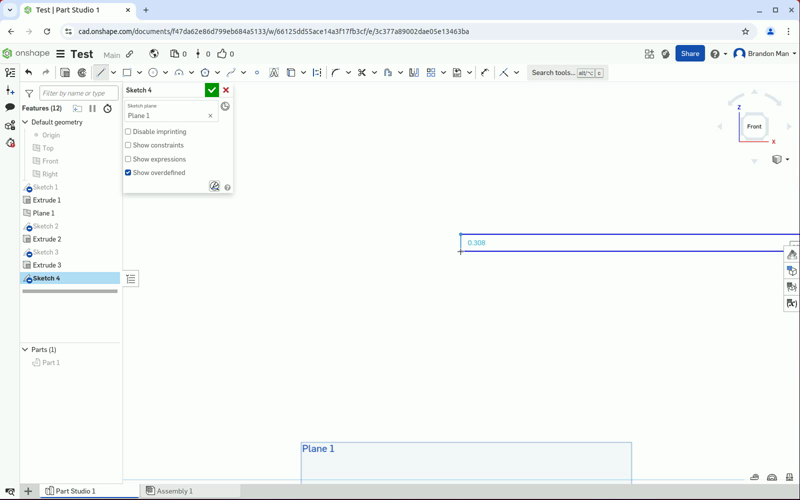
scroll(-6)
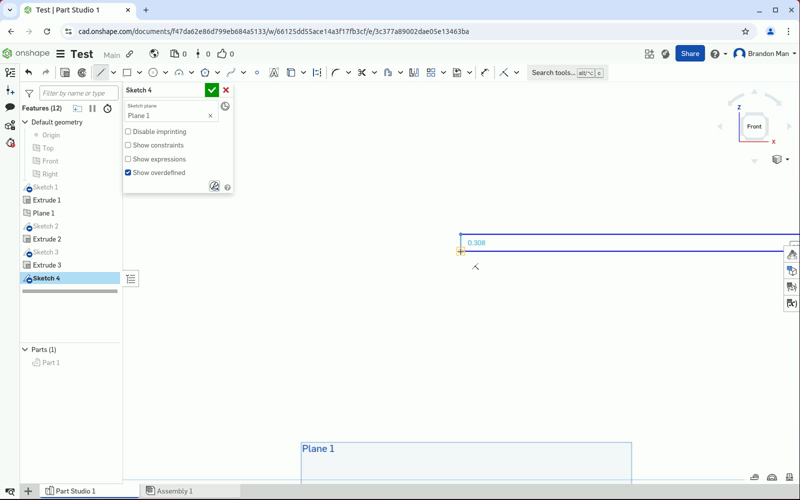
scroll(-6)
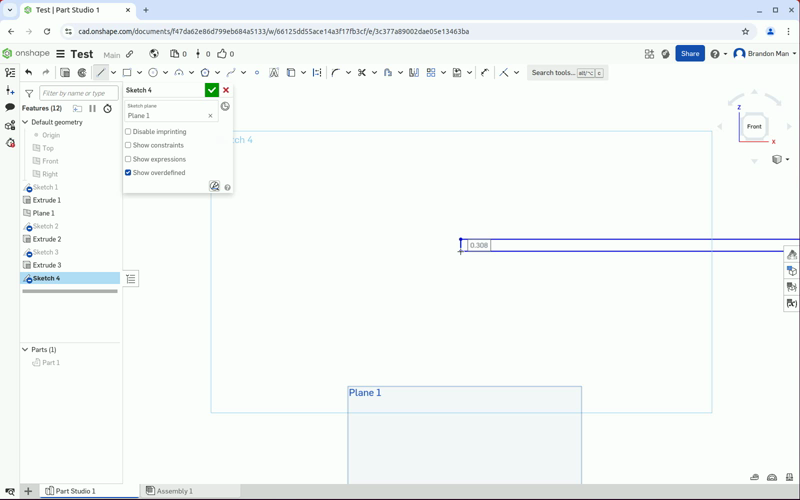
scroll(-6)
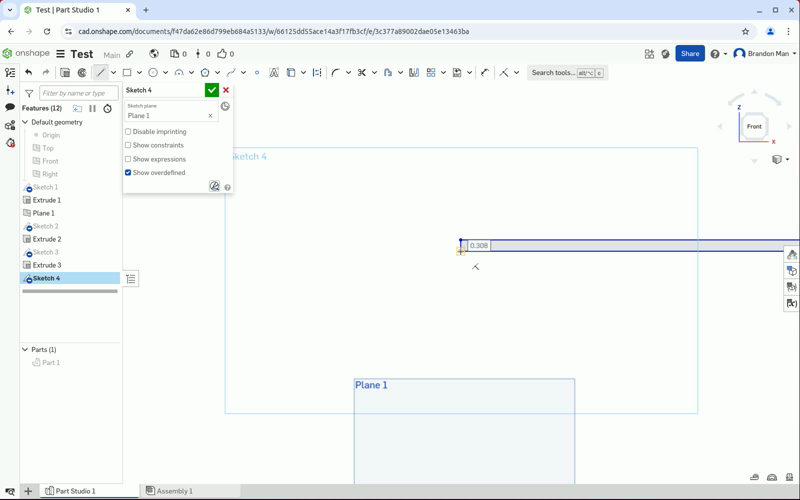
scroll(-6)
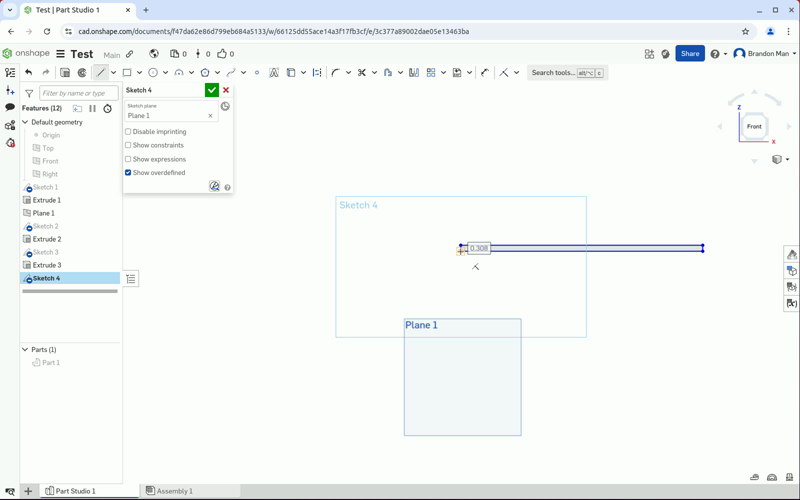
scroll(-6)
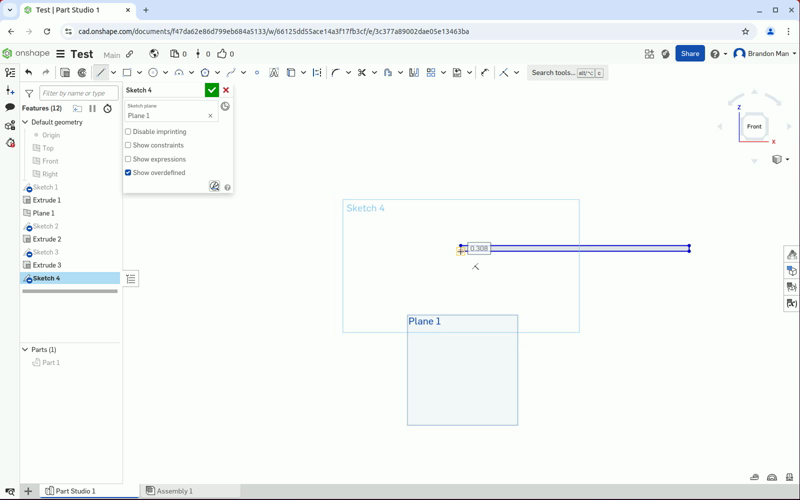
scroll(-6)
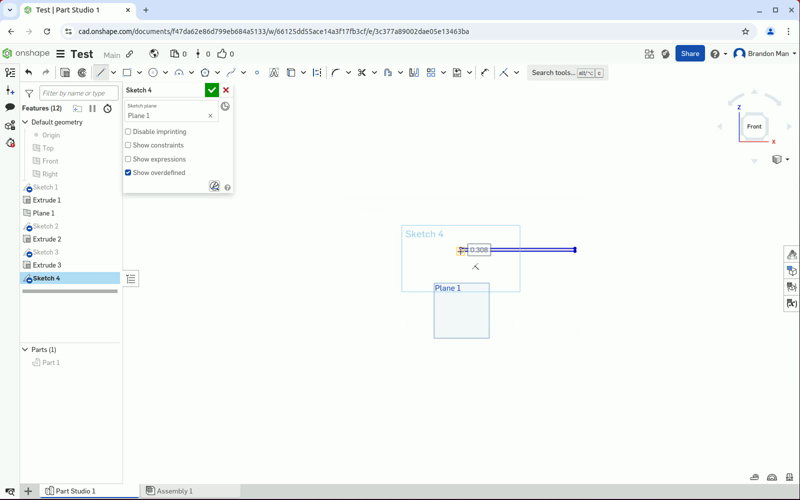
scroll(-6)
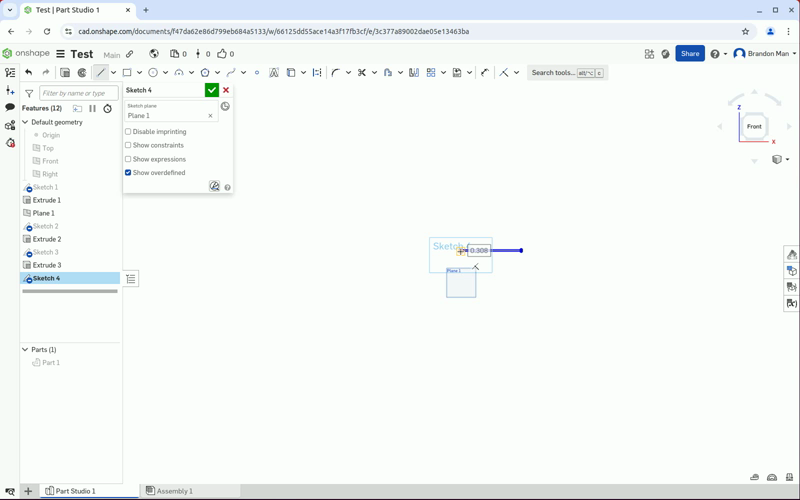
key(esc)
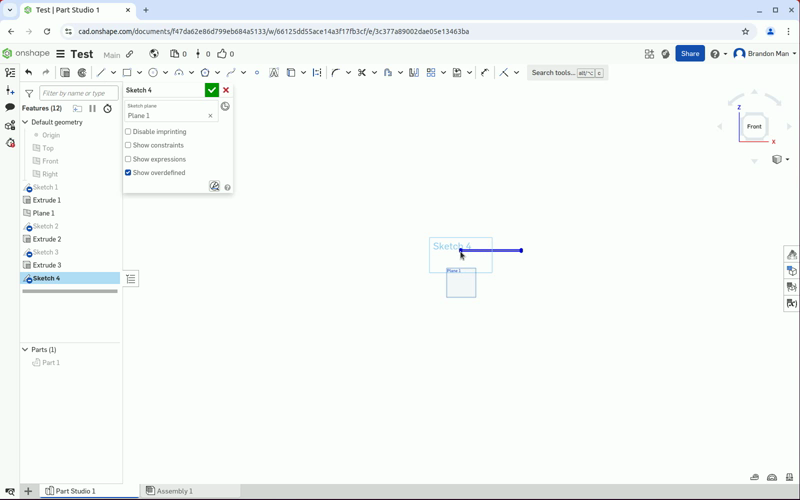
mouse_move(489, 250)
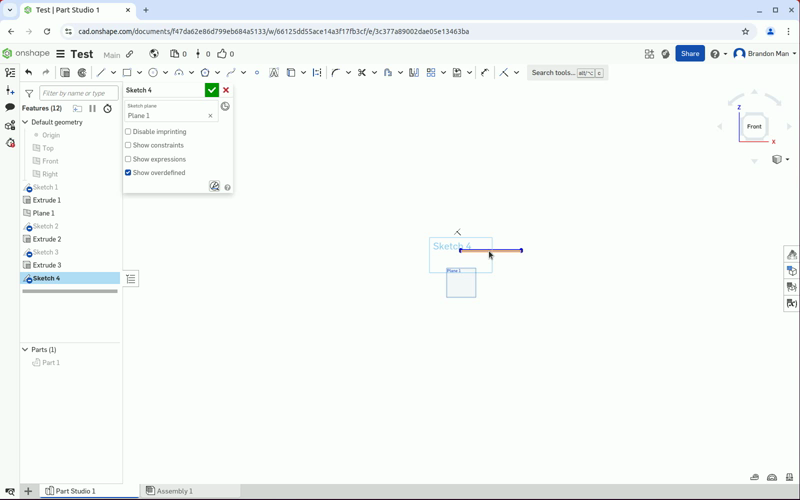
scroll(6)
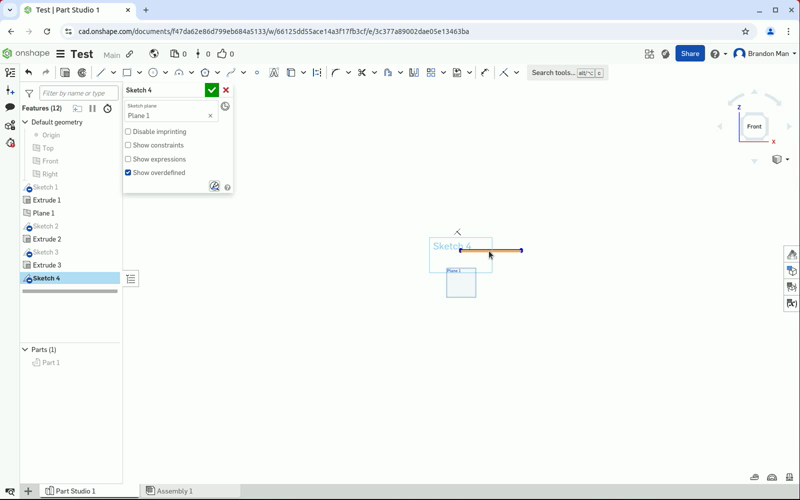
scroll(6)
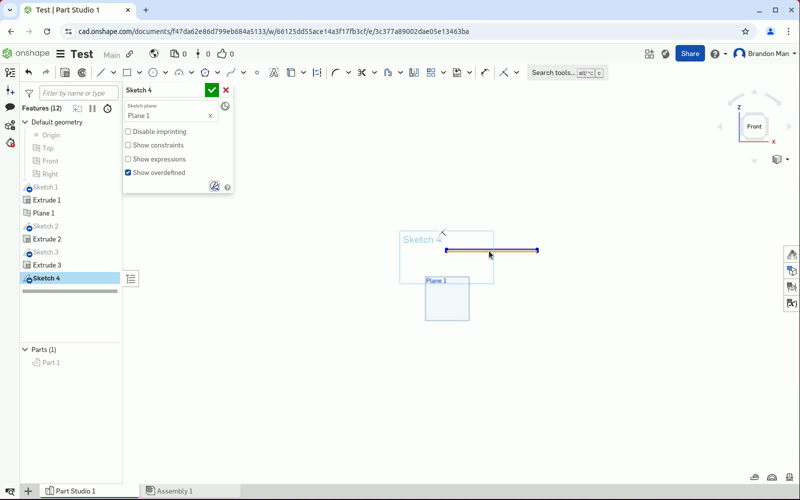
scroll(6)
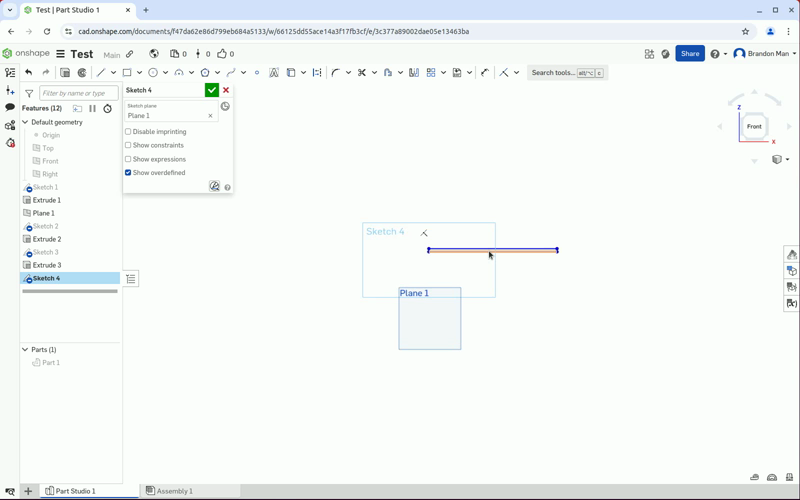
scroll(6)
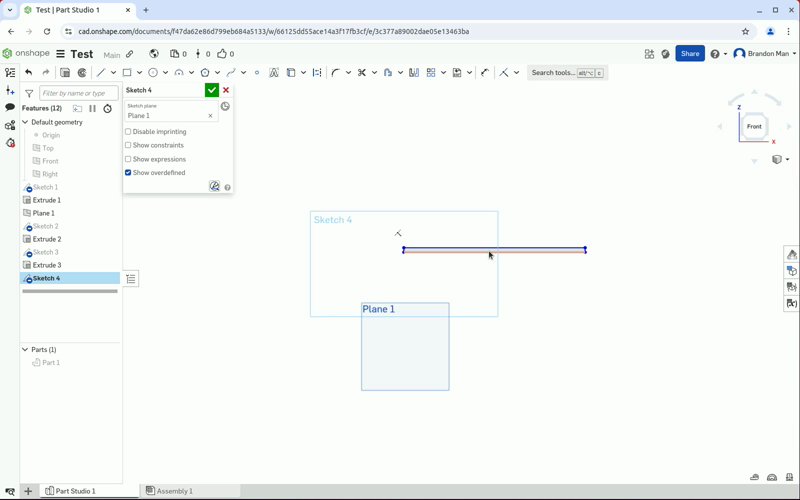
scroll(6)
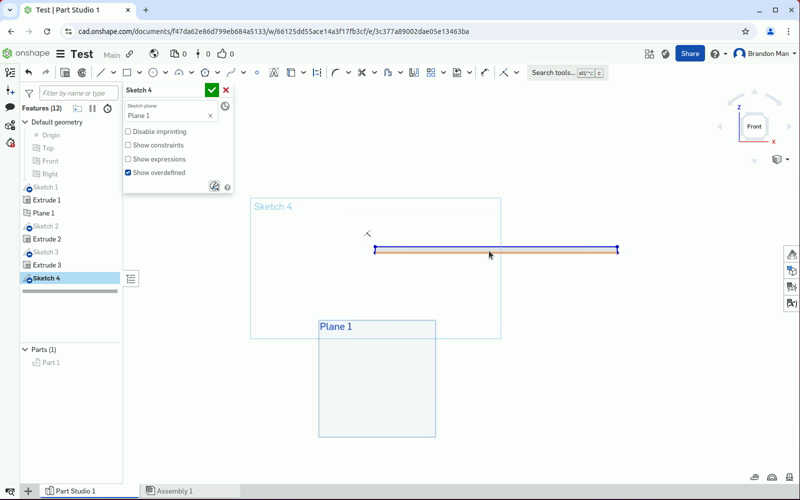
scroll(6)
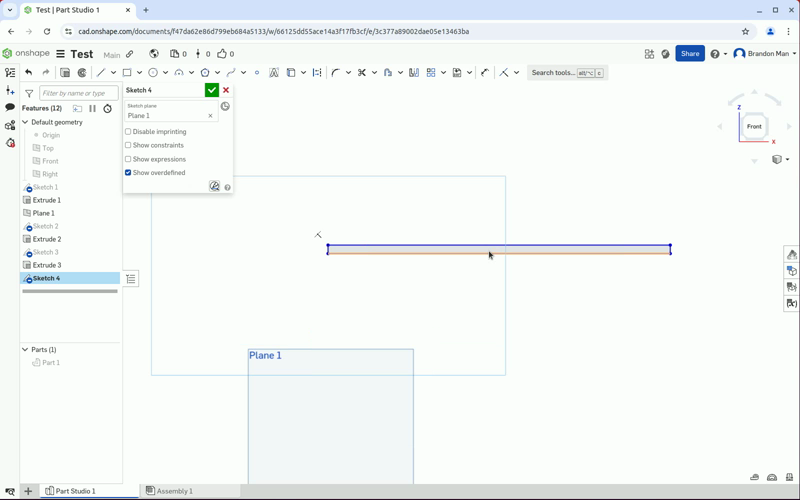
scroll(6)
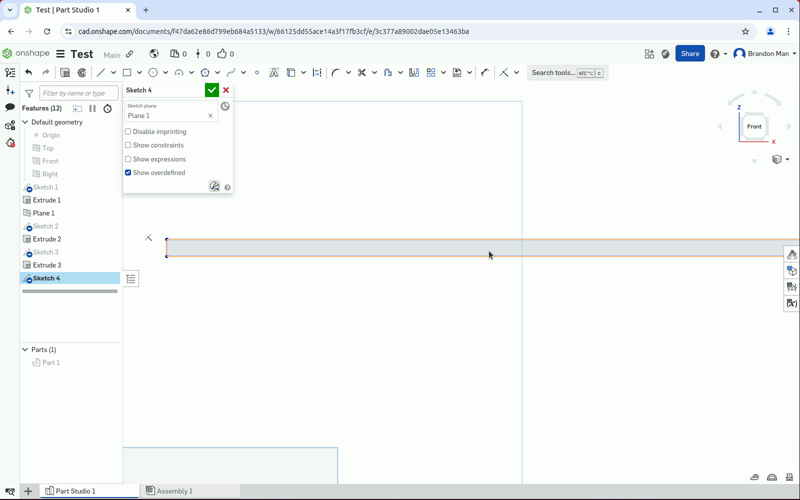
click(489, 250)
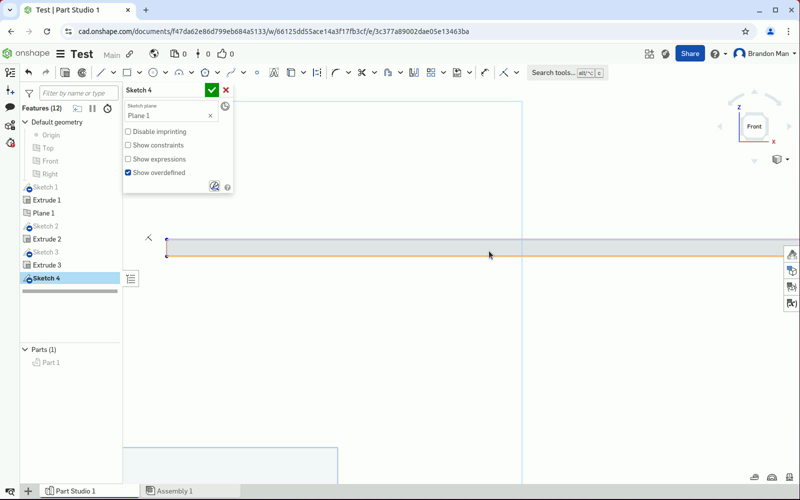
scroll(-6)
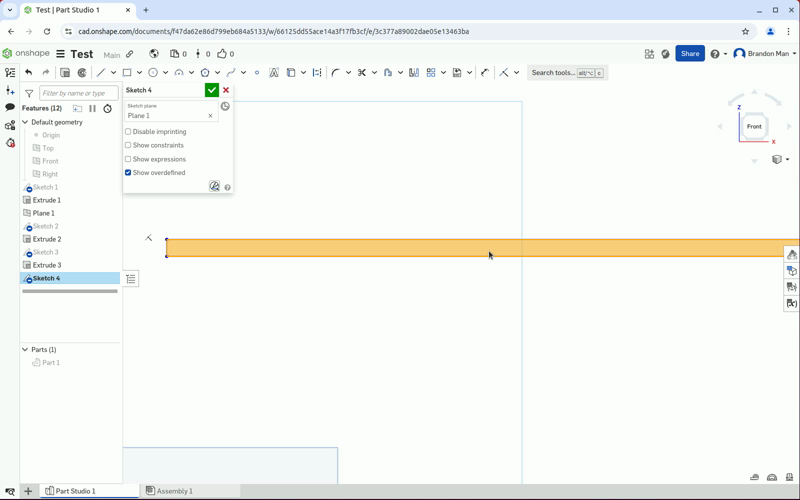
scroll(-6)
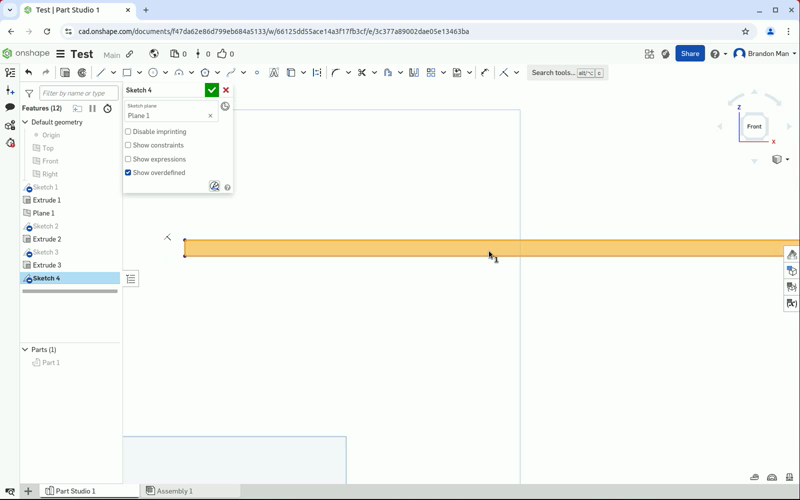
scroll(-6)
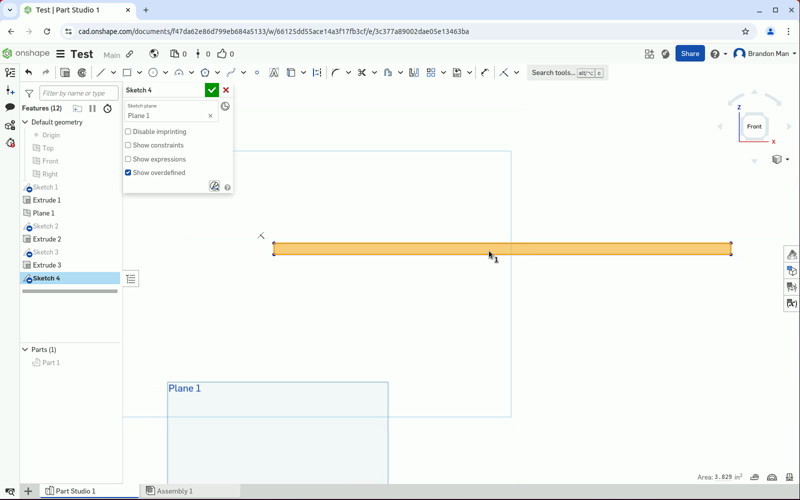
scroll(-6)
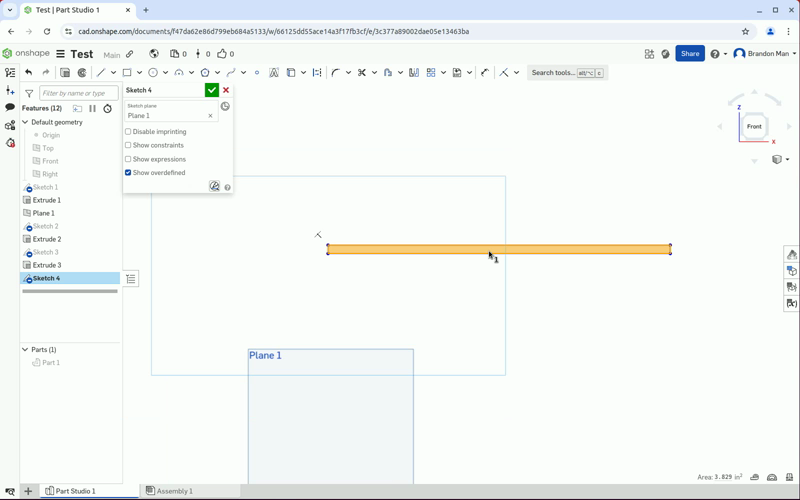
scroll(-6)
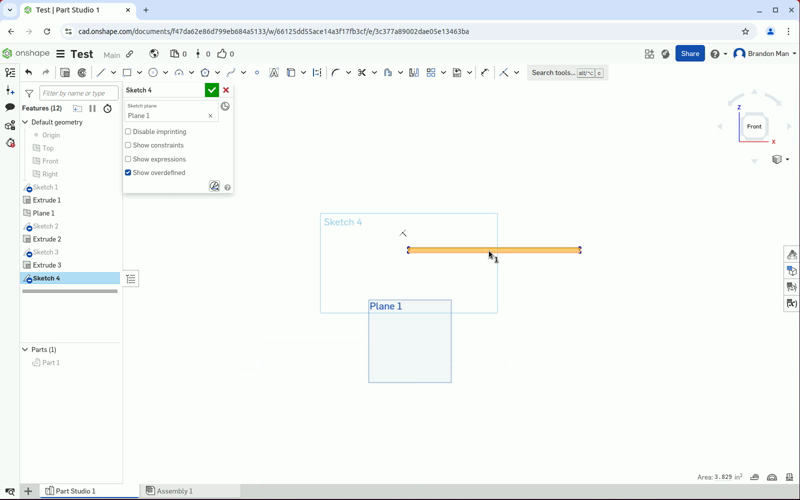
scroll(-6)
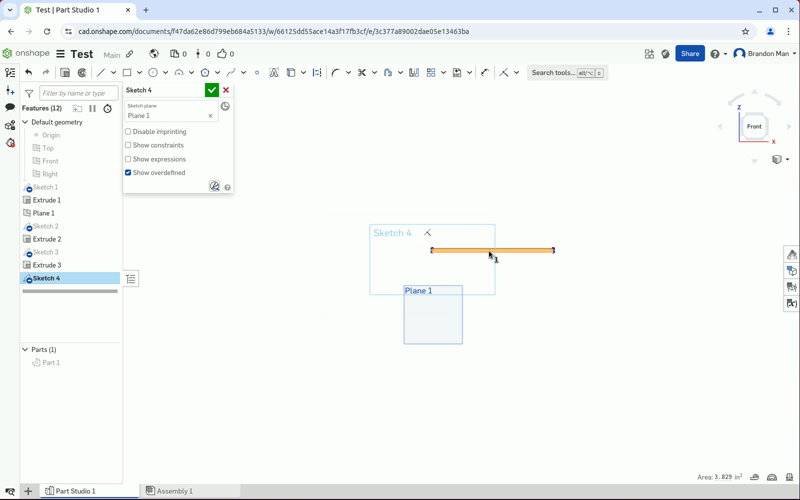
scroll(-6)
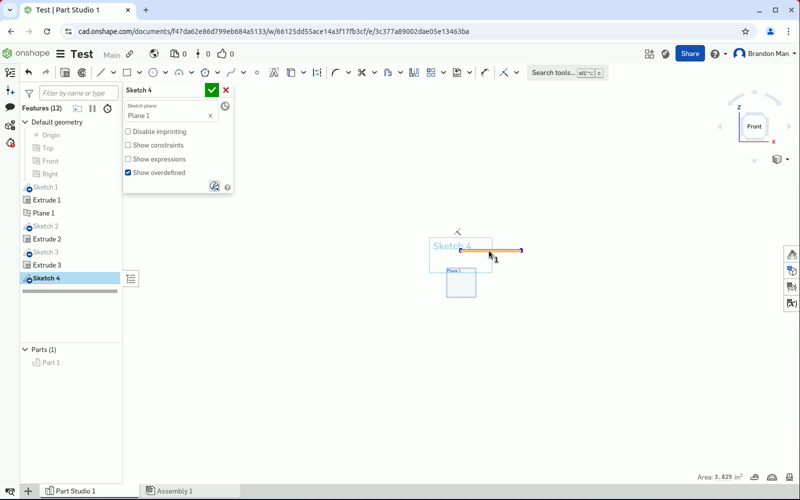
mouse_move(73, 352)
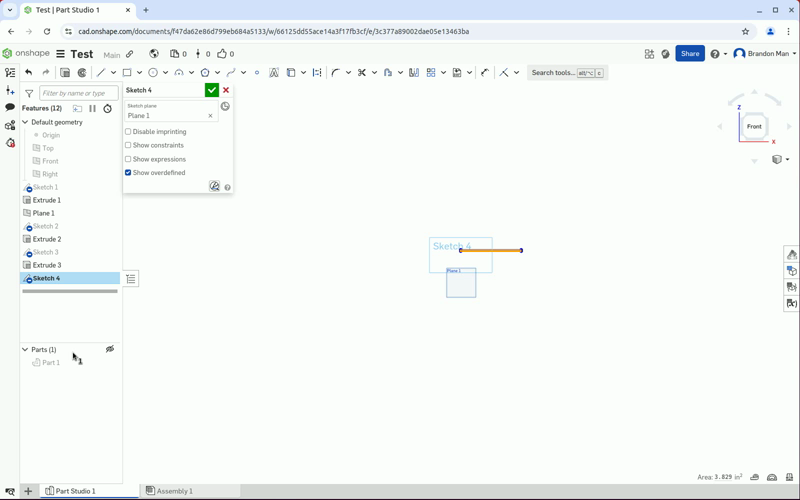
key(shift+y)
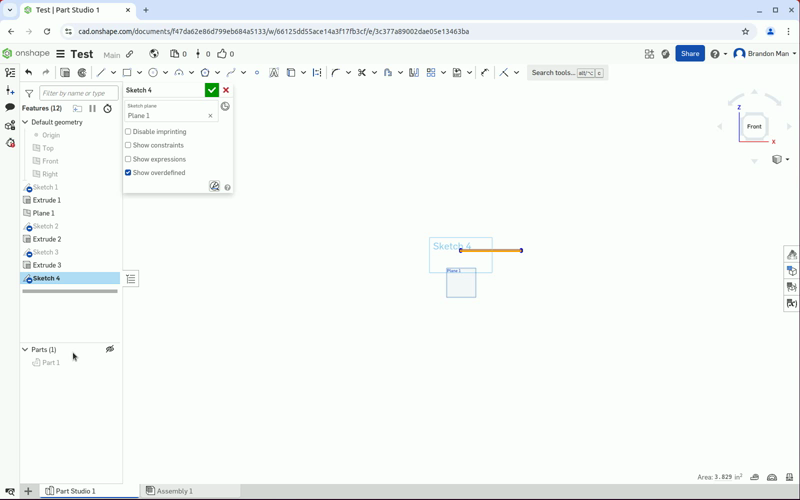
key(shift+e)
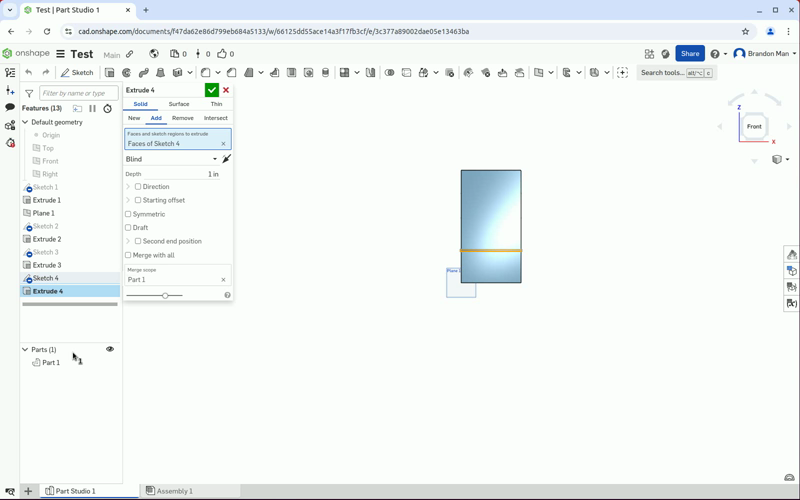
mouse_move(143, 106)
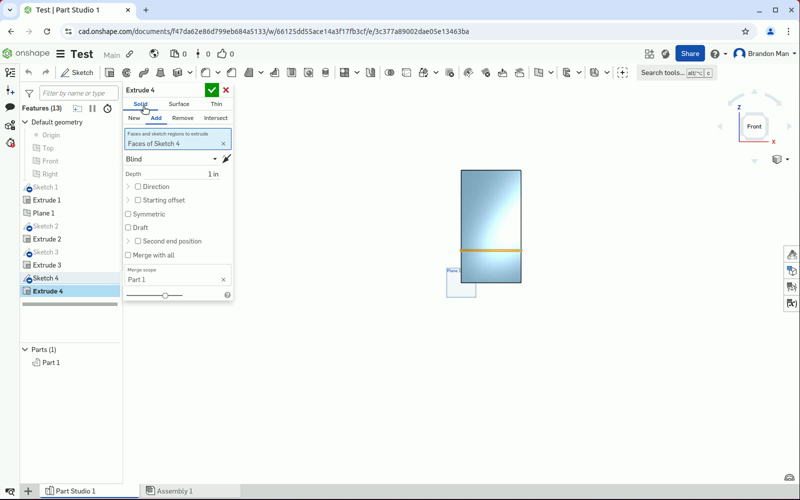
click(143, 106)
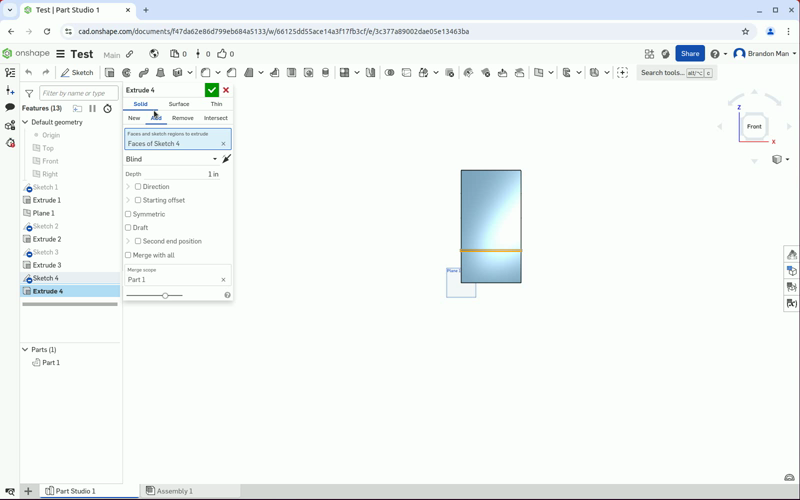
mouse_move(186, 120)
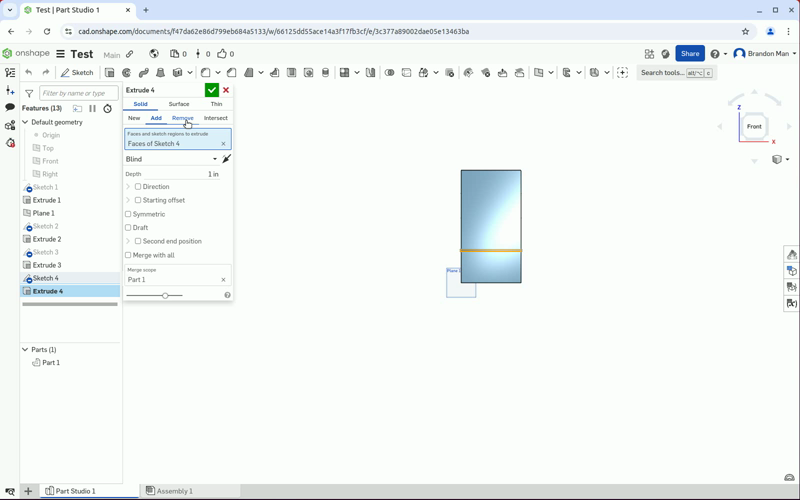
click(186, 120)
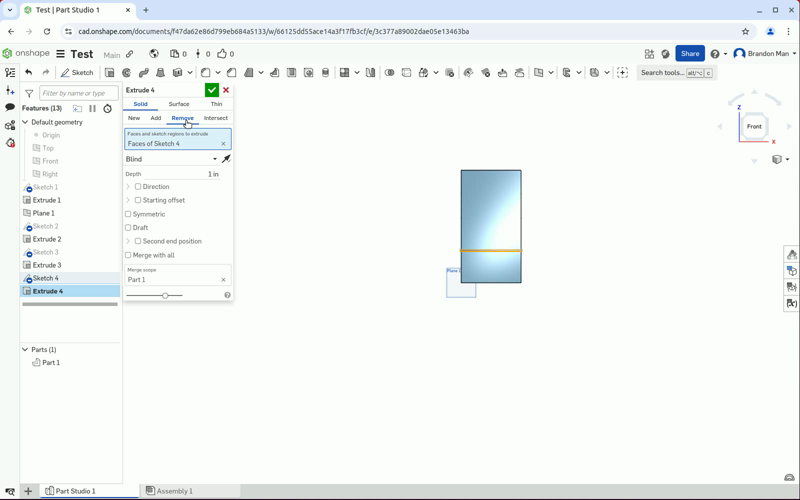
key(tab, 4)
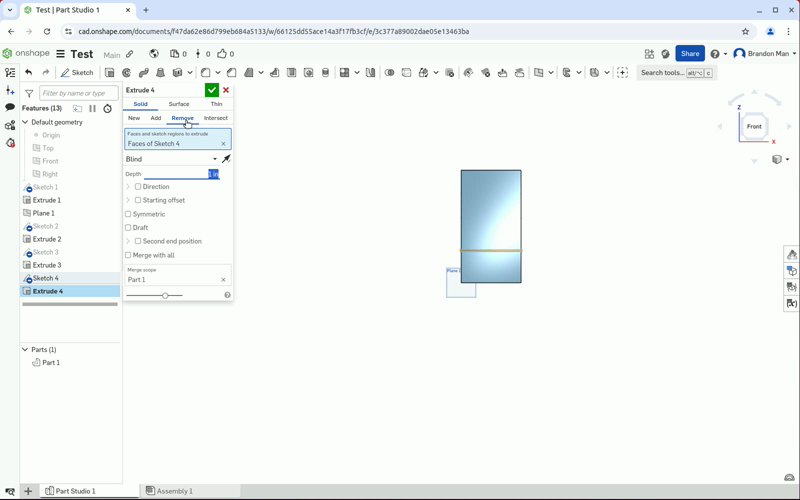
text(0.722)
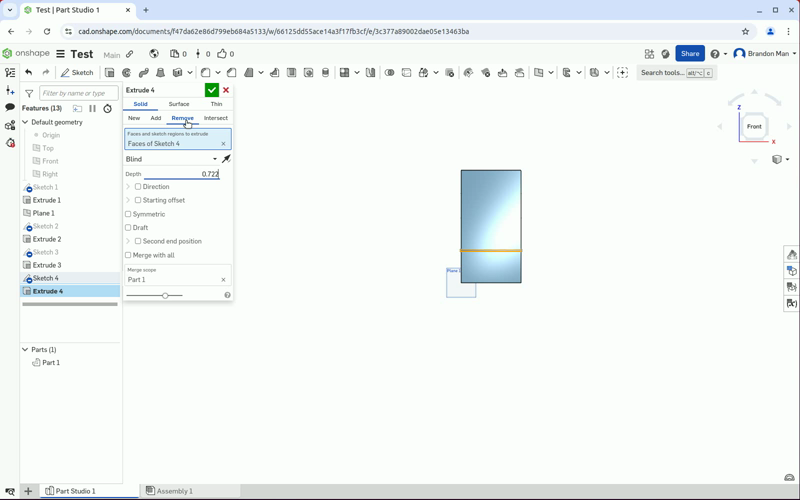
key(tab, 6)
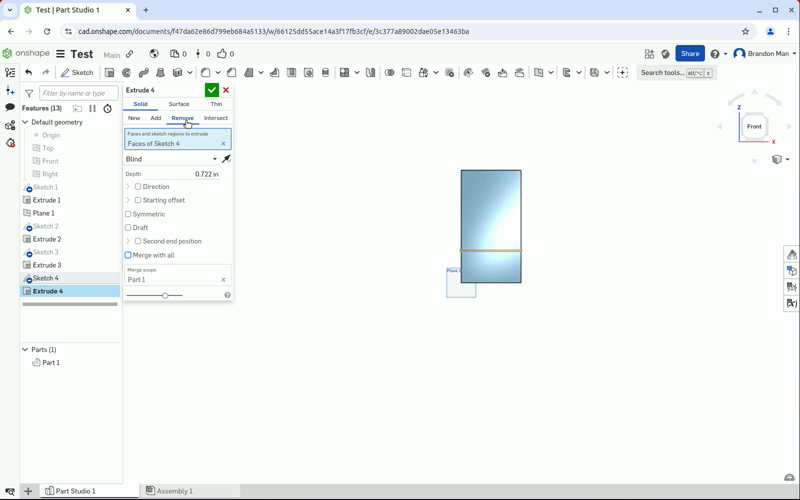
key(space)
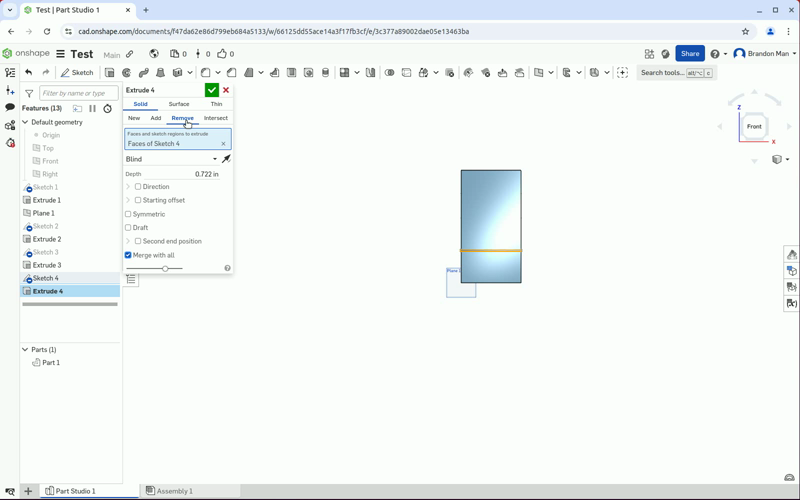
key(enter)
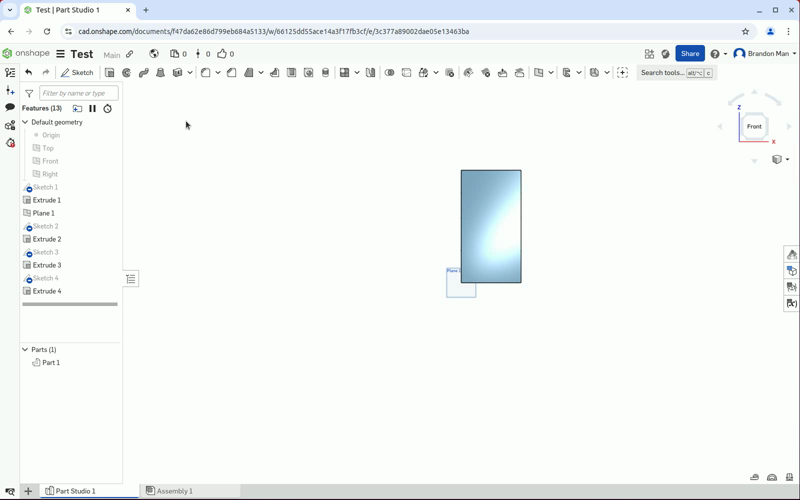
key(shift+h)
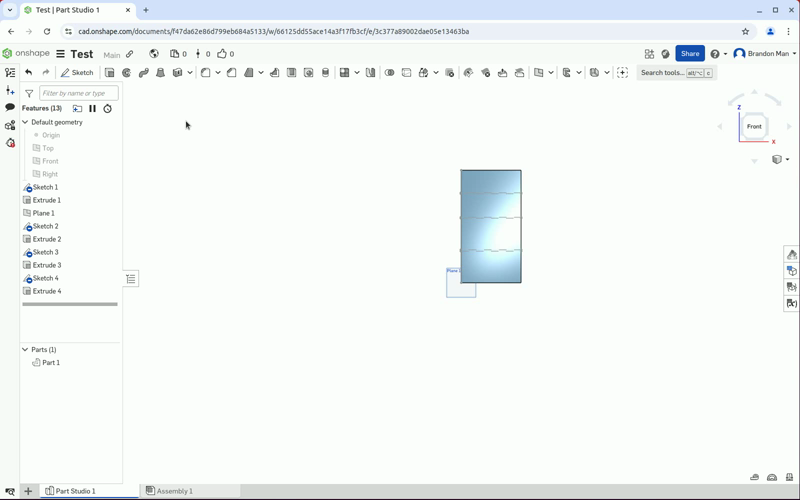
key(shift+h)
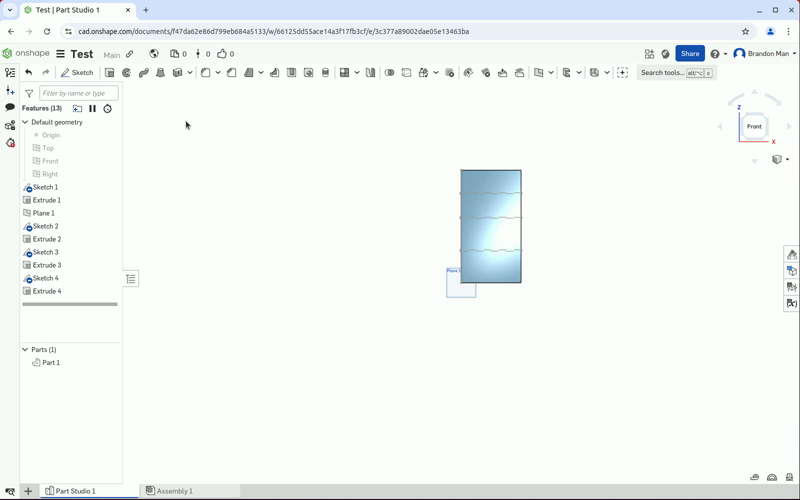
key(shift+7)
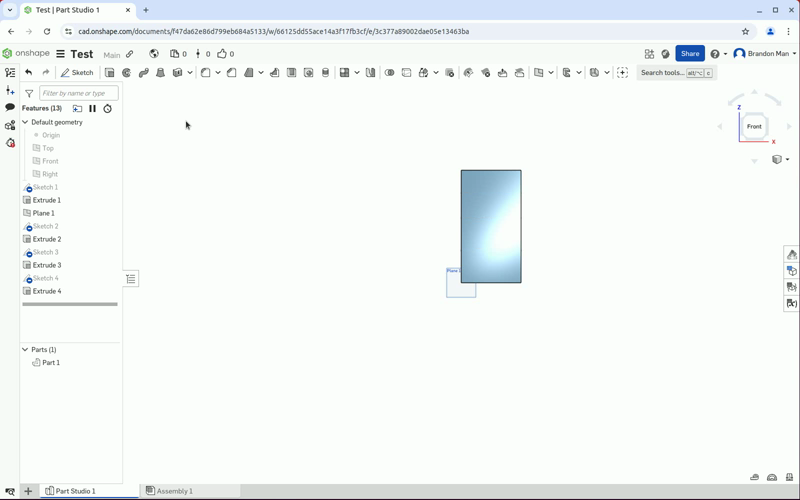
key(left, 2)
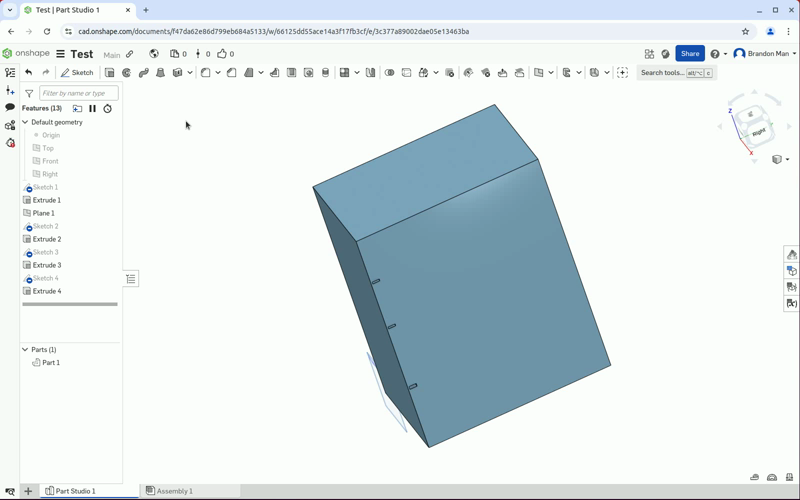
key(down, 2)
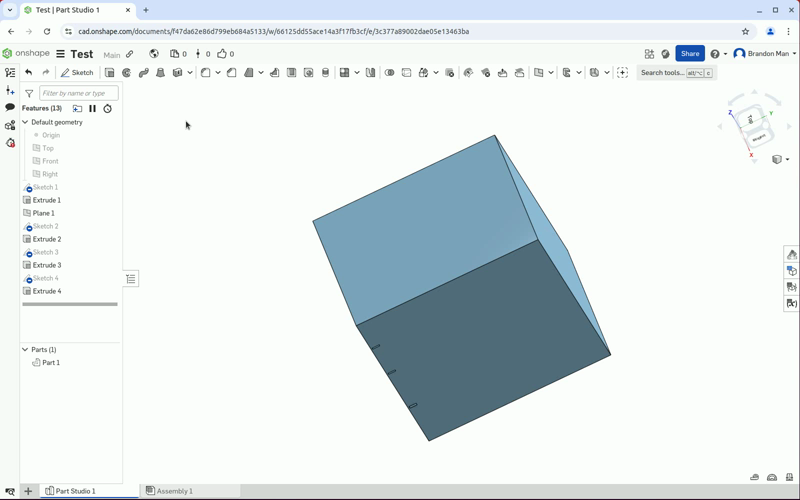
key(up, 2)
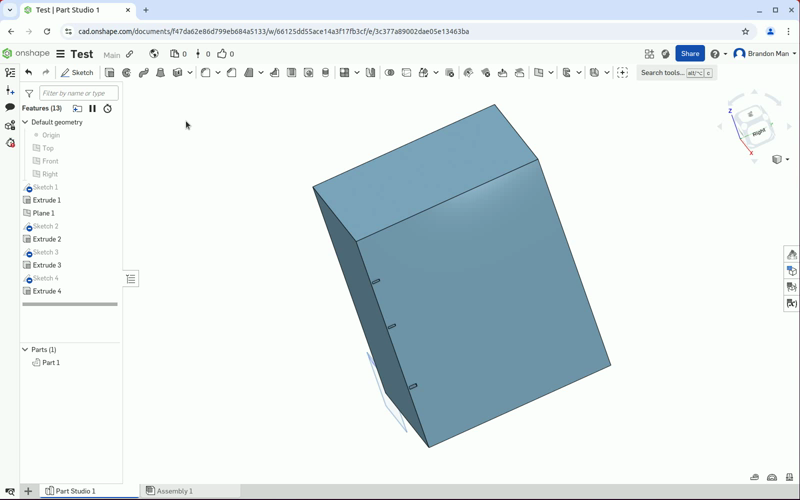
key(right, 2)
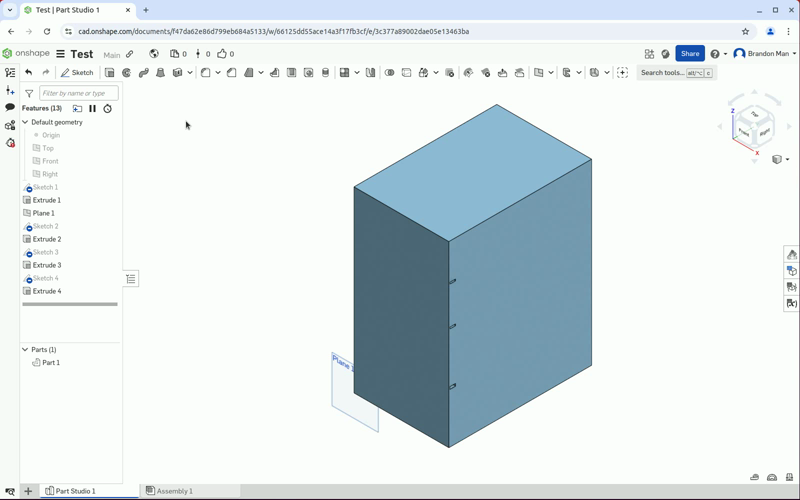
mouse_move(73, 189)
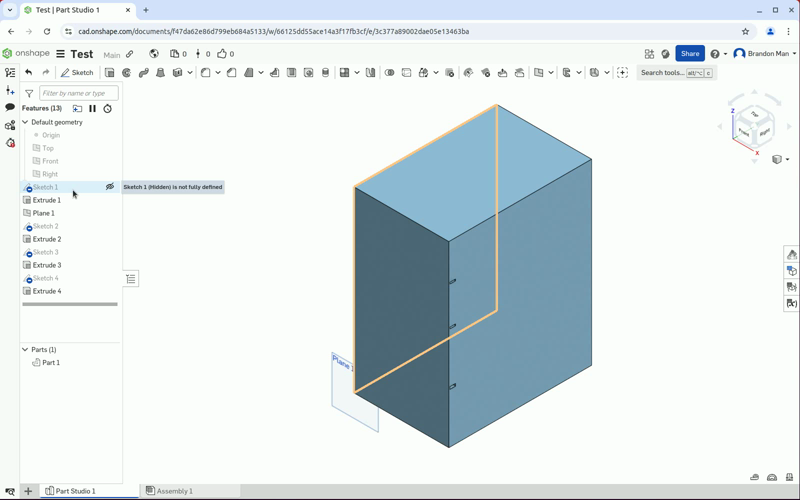
click(73, 189)